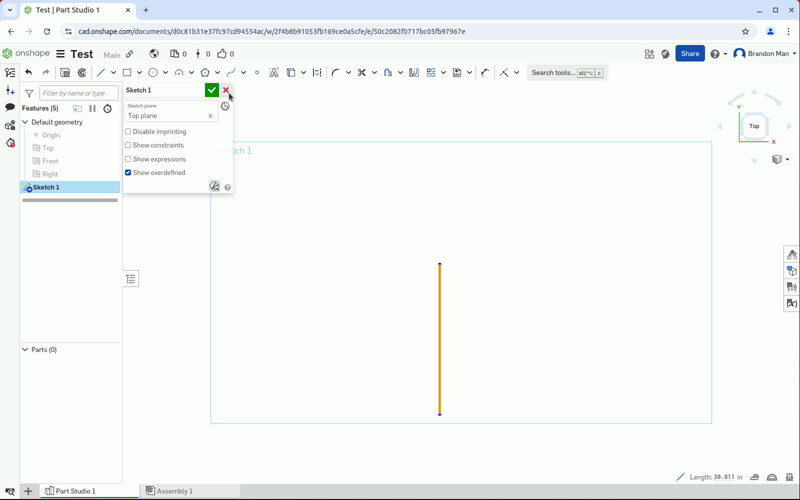
key(shift+h)
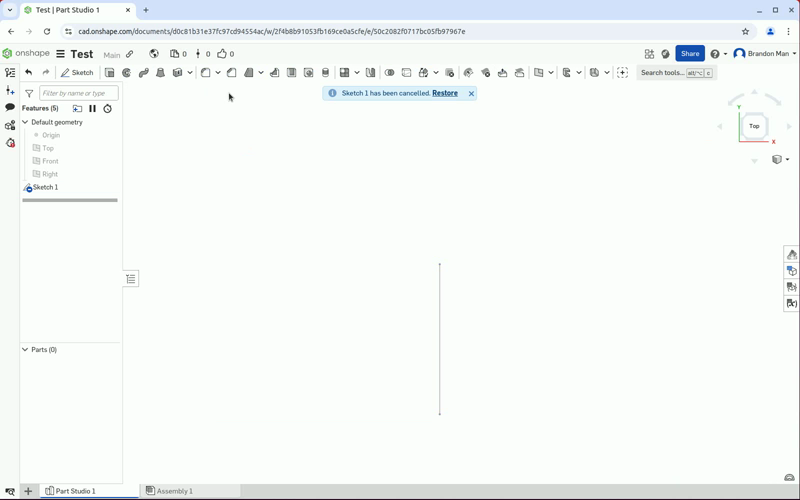
key(shift+s)
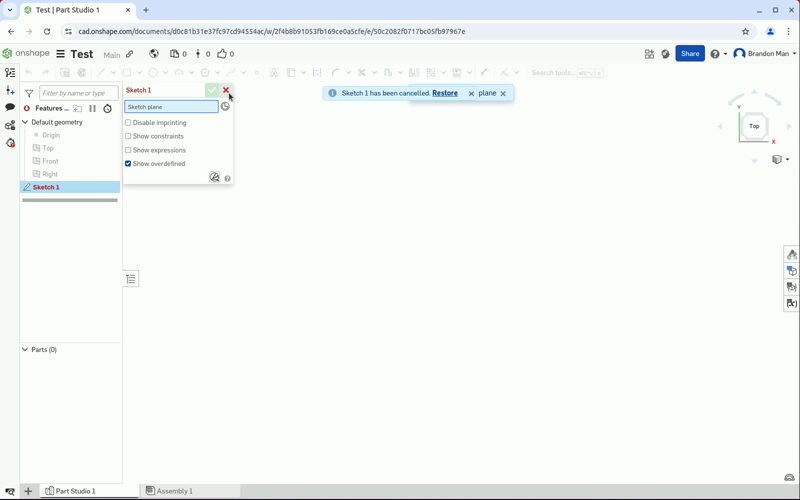
mouse_move(73, 150)
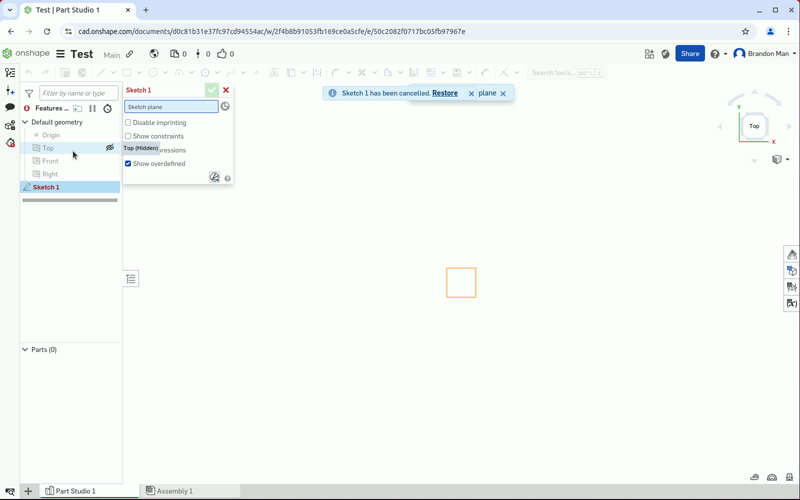
click(73, 150)
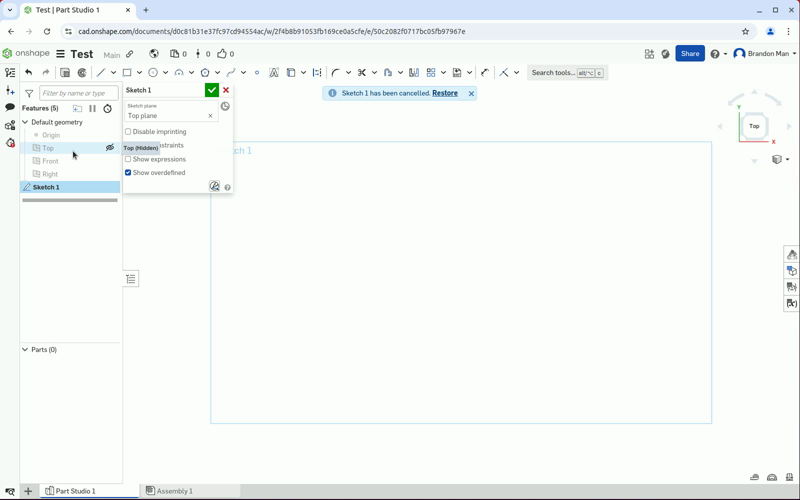
mouse_move(73, 352)
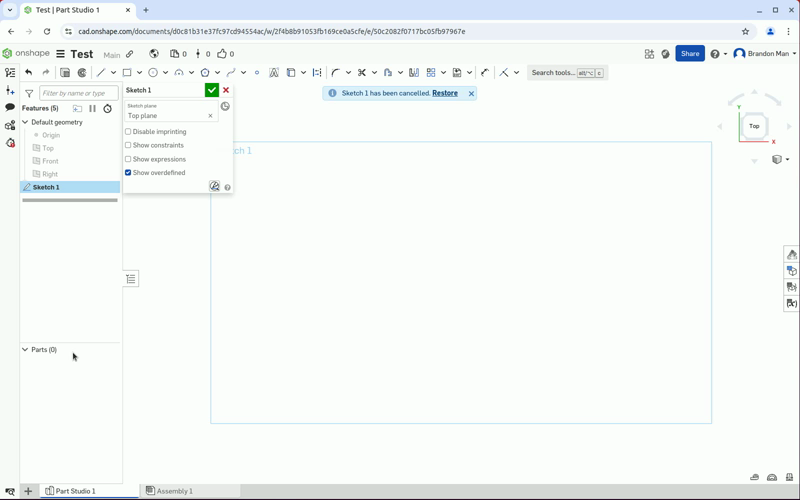
key(y)
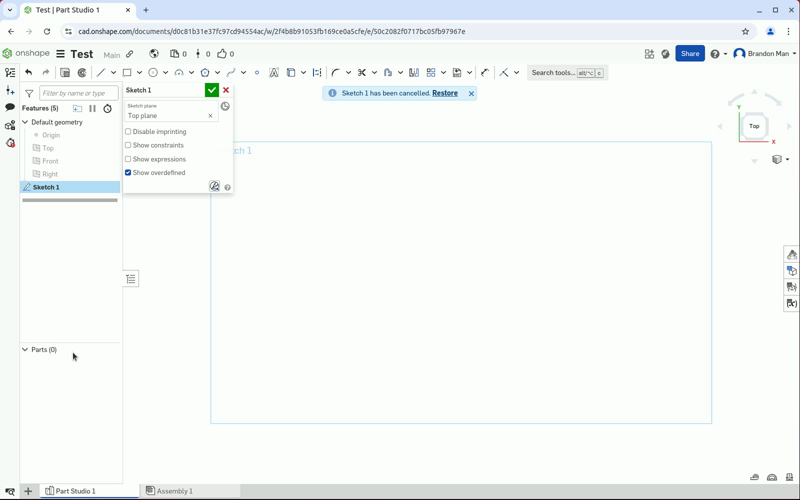
key(l)
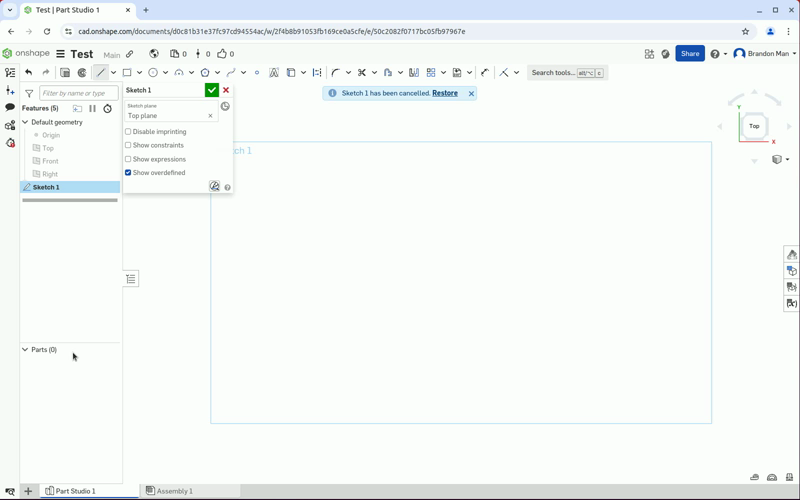
key_down(shift)
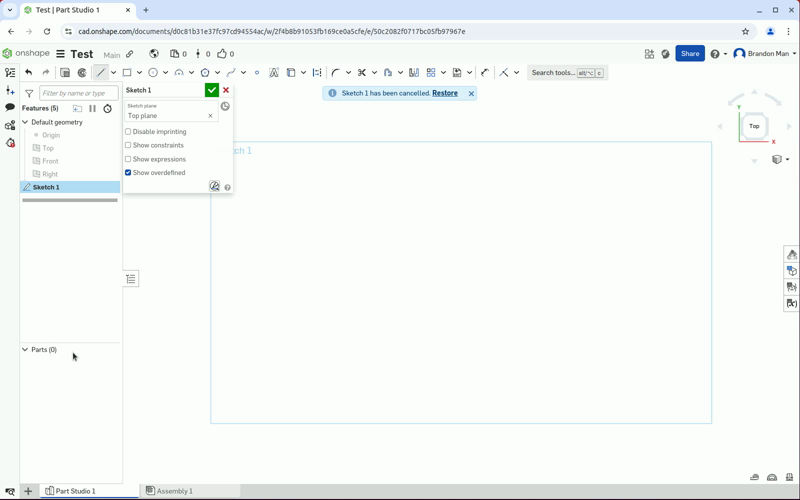
mouse_move(351, 335)
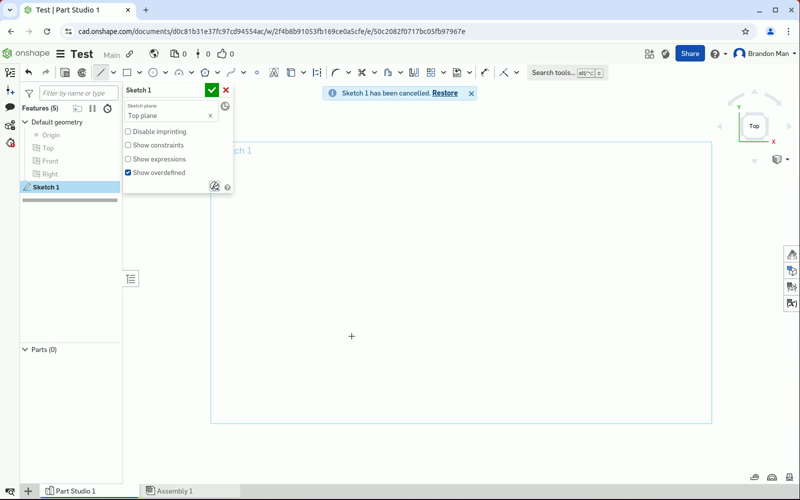
click(351, 335)
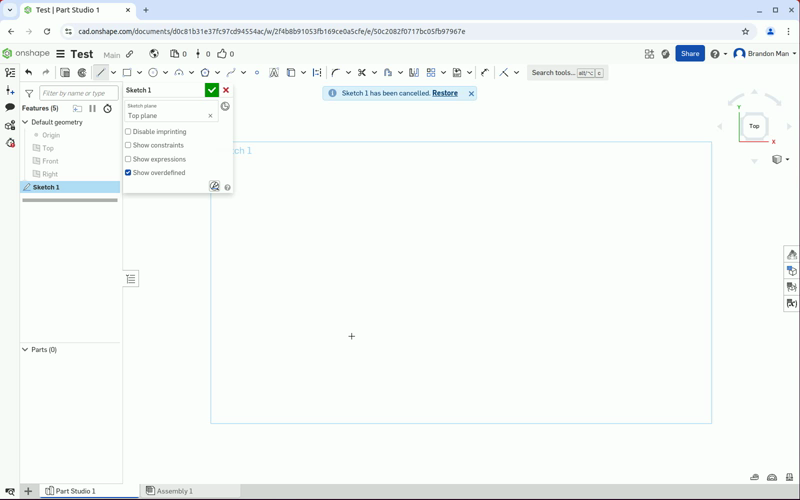
key_up(shift)
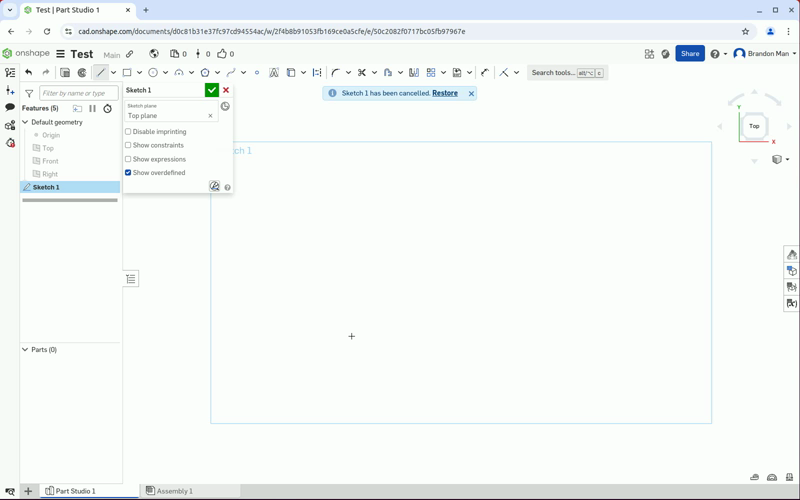
key_down(shift)
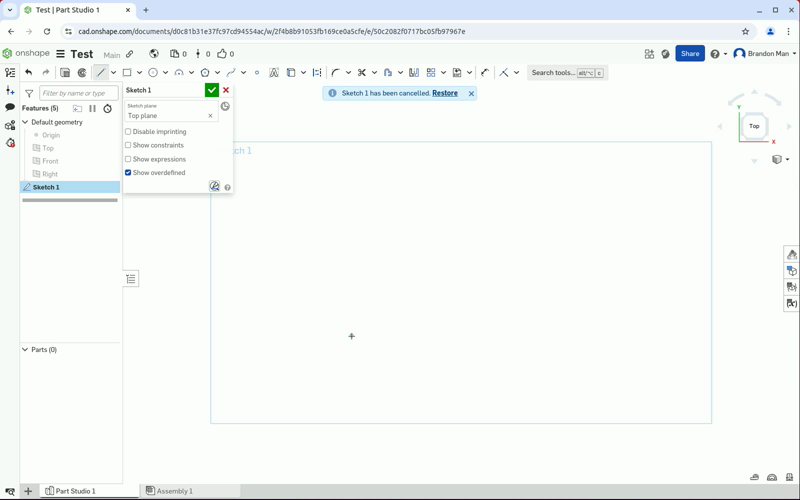
mouse_move(569, 335)
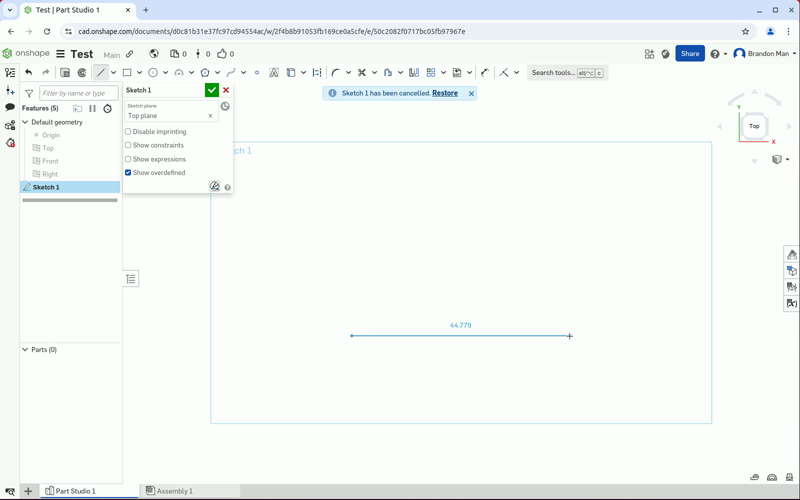
click(569, 335)
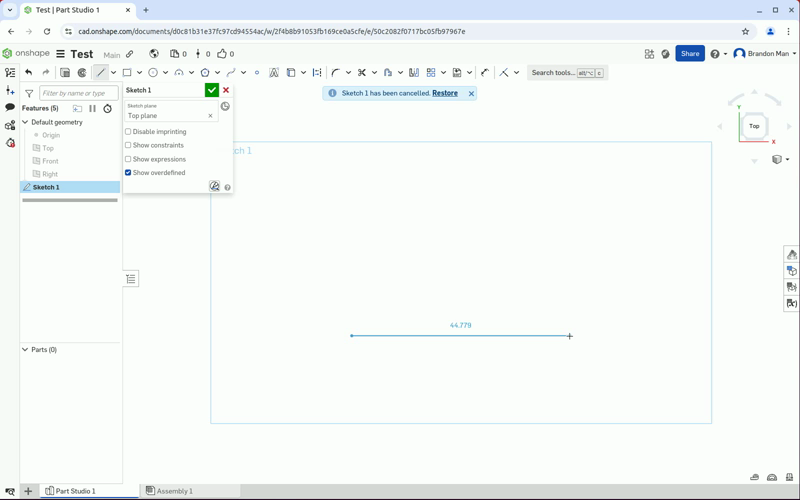
key_up(shift)
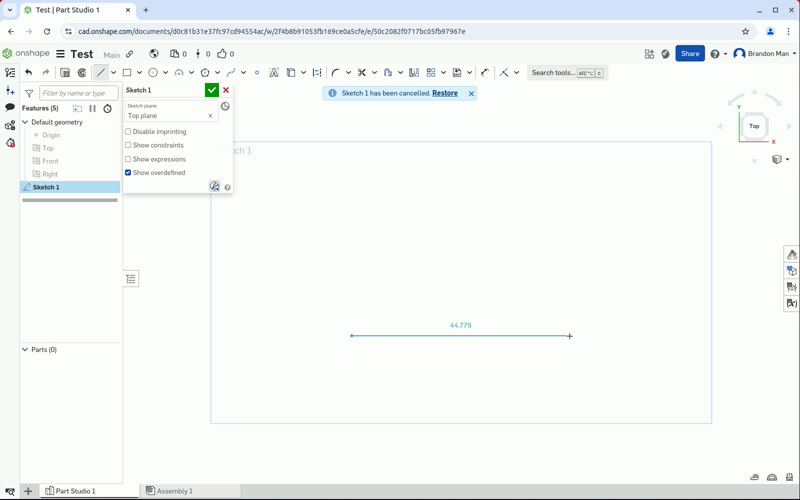
key_down(shift)
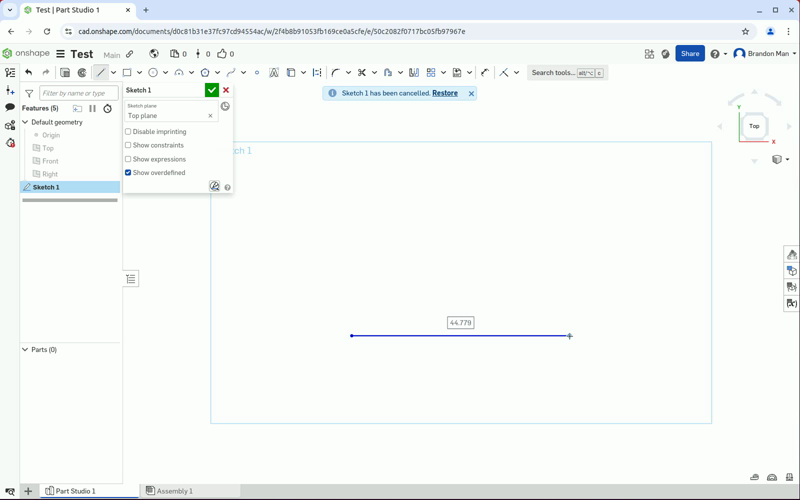
mouse_move(569, 230)
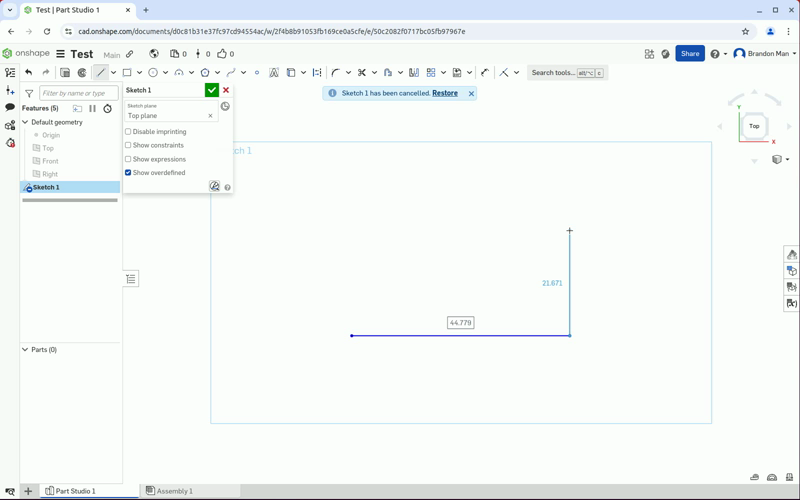
click(569, 230)
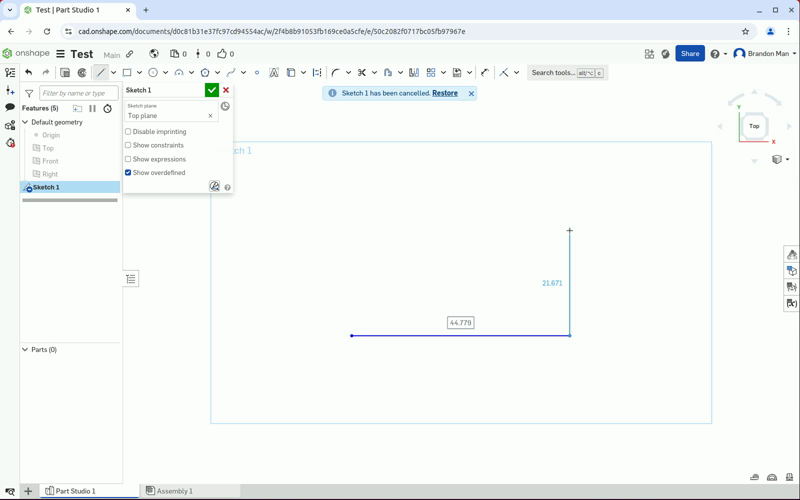
key_up(shift)
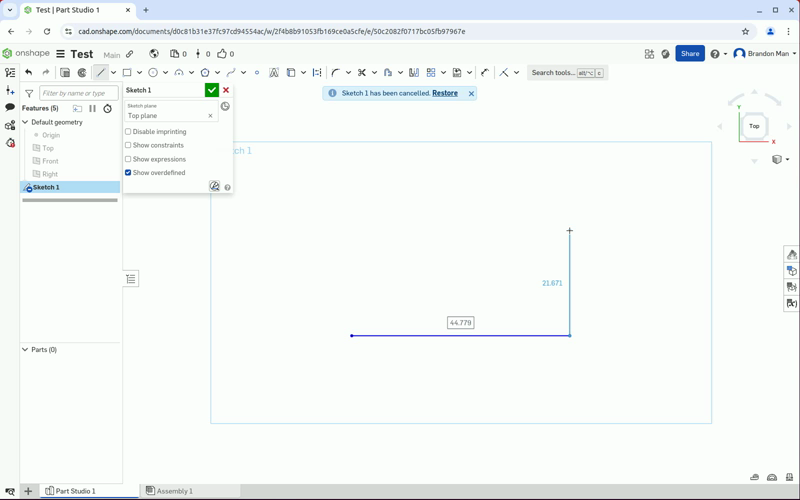
key_down(shift)
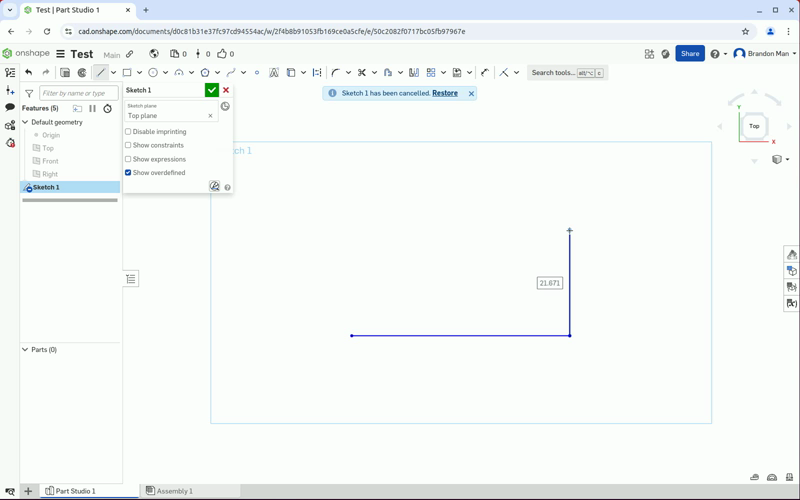
mouse_move(351, 230)
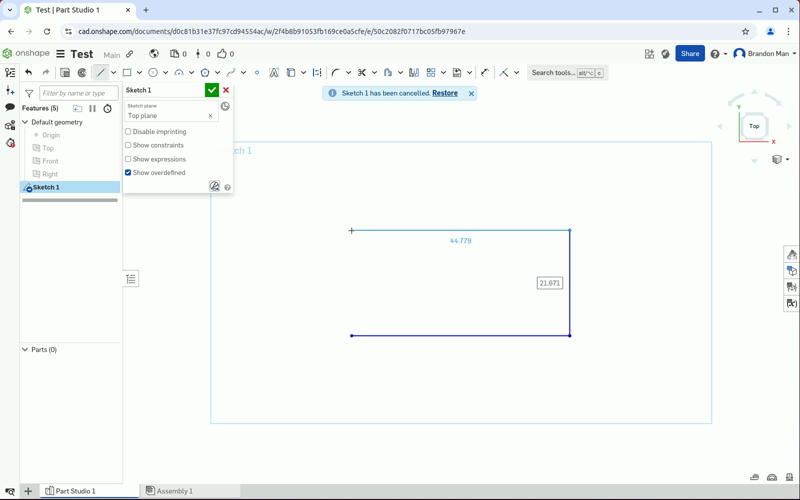
click(351, 230)
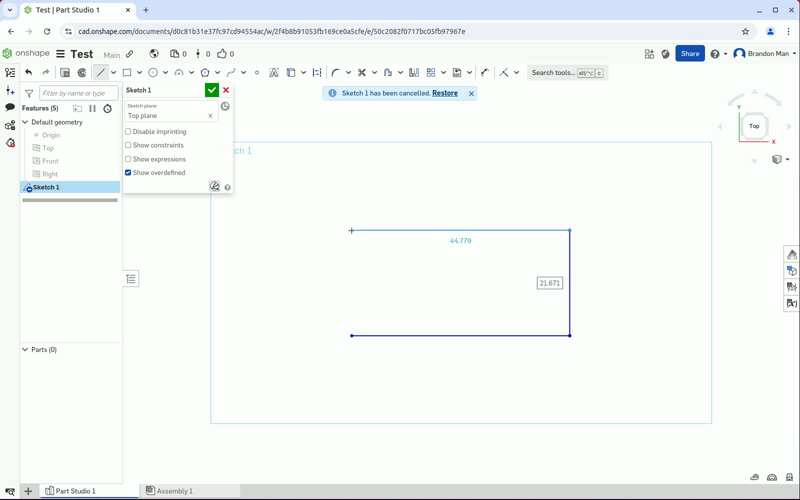
key_up(shift)
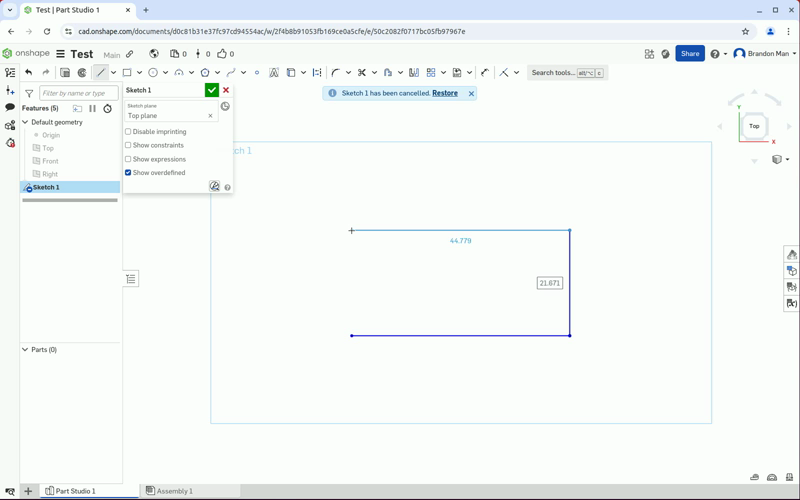
key_down(shift)
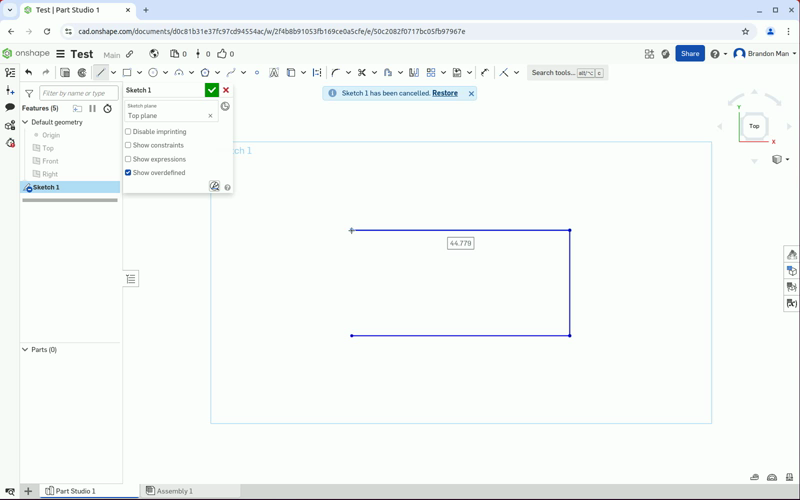
mouse_move(351, 335)
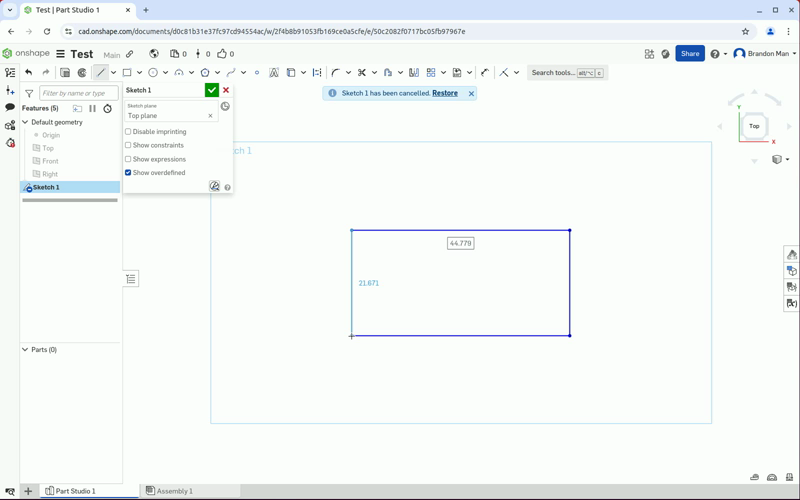
key_up(shift)
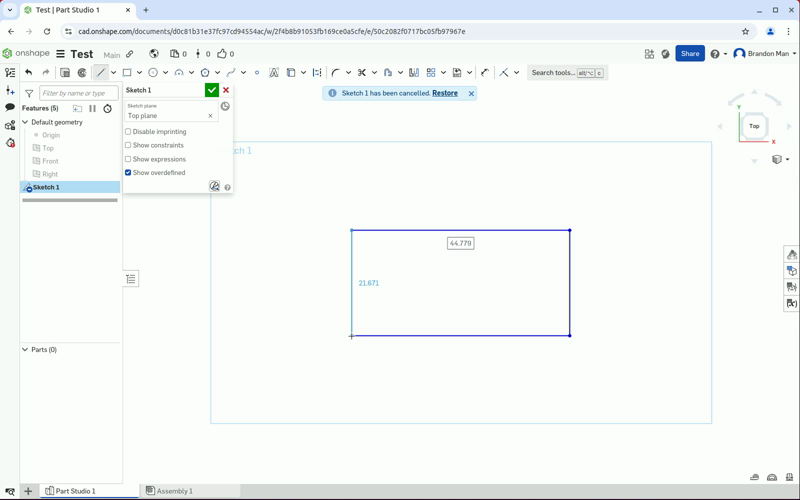
click(351, 335)
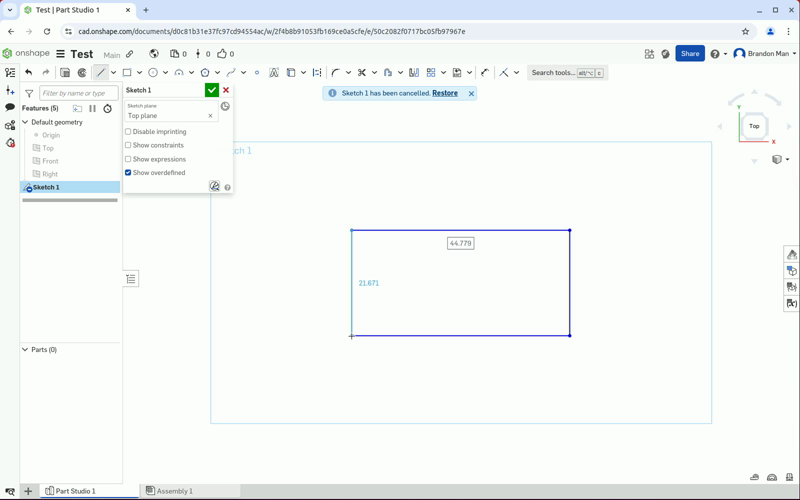
key(esc)
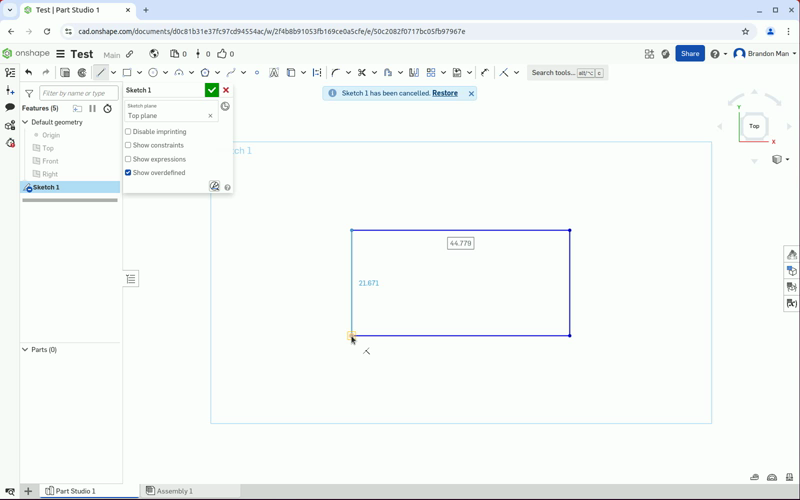
mouse_move(489, 266)
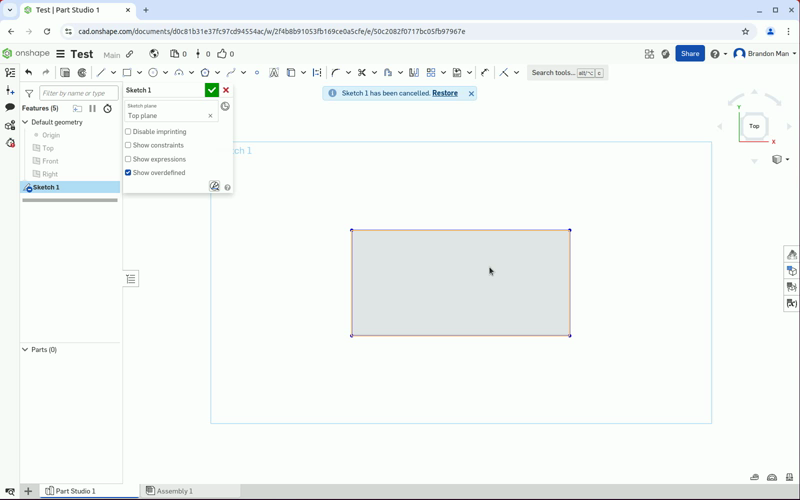
click(489, 266)
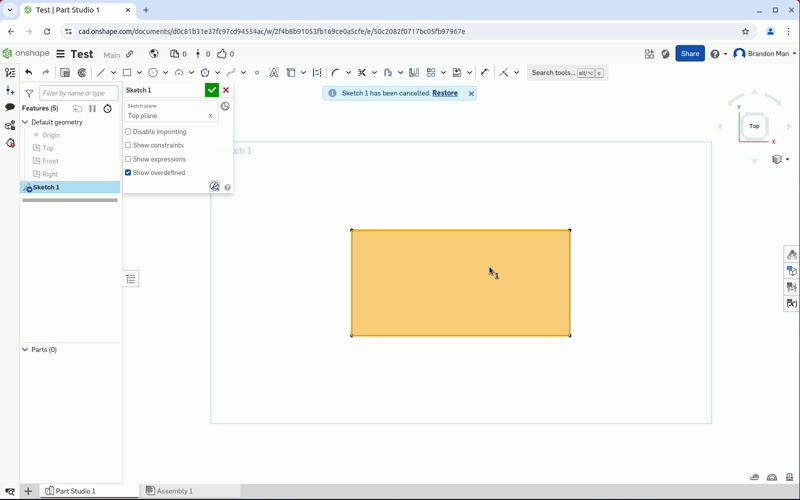
mouse_move(73, 352)
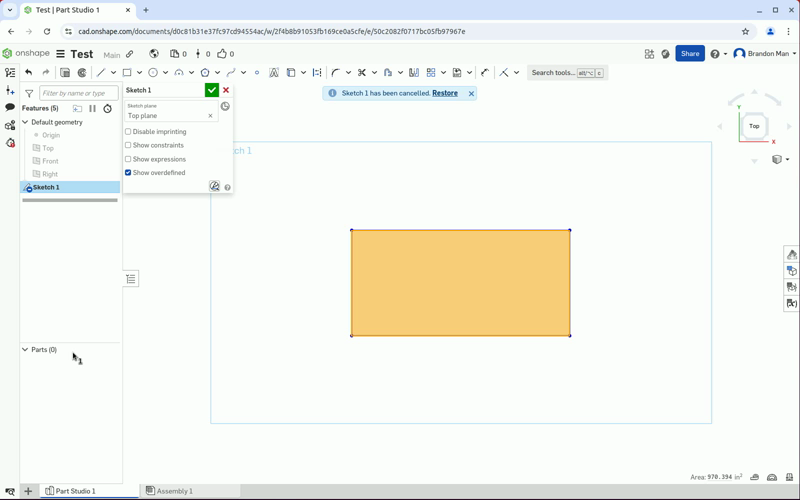
key(shift+y)
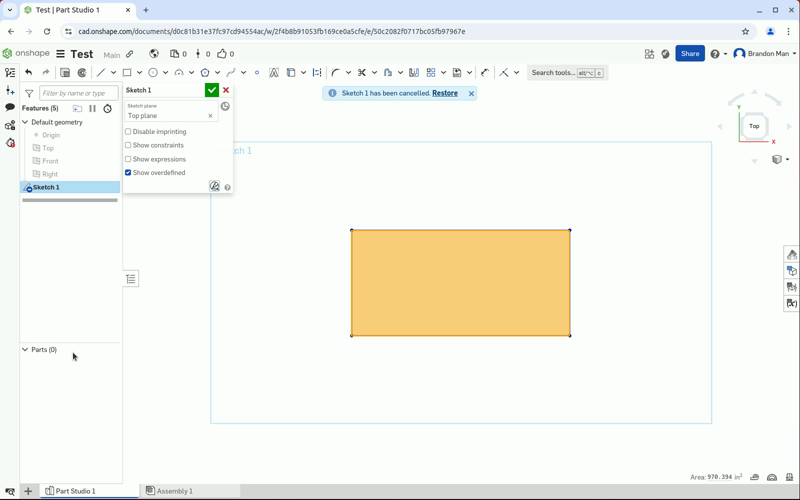
key(shift+e)
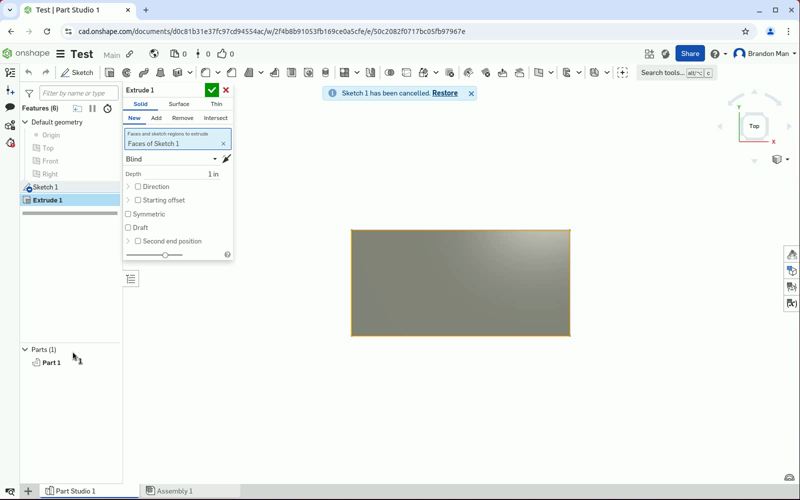
mouse_move(143, 106)
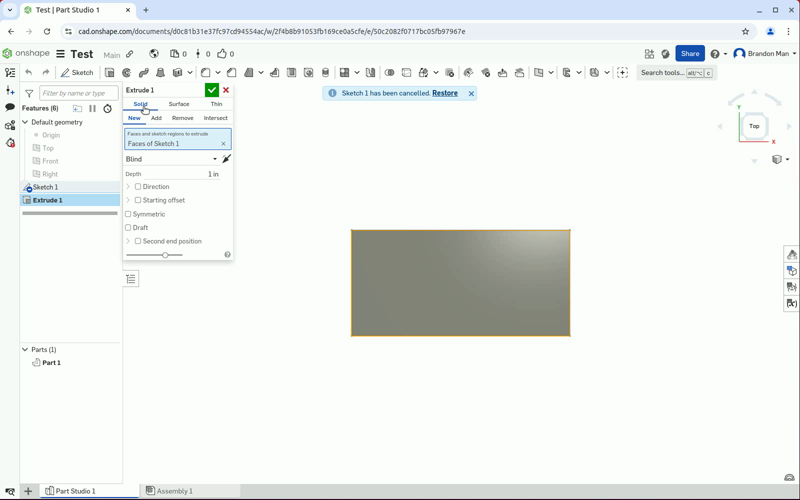
click(143, 106)
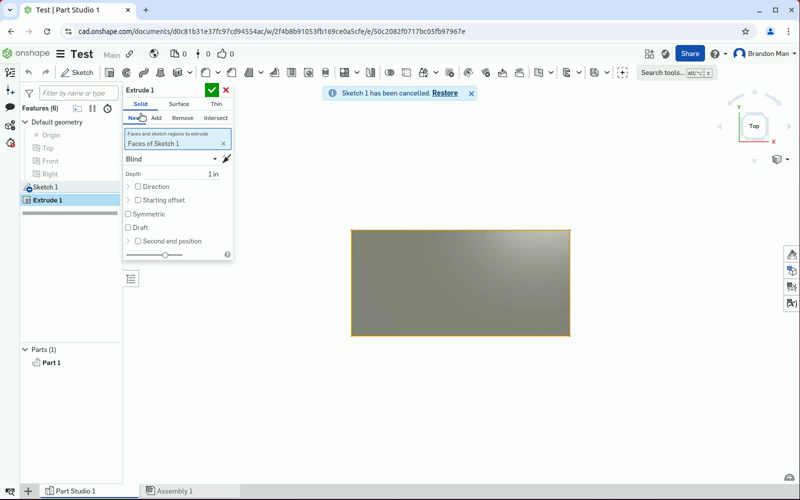
mouse_move(137, 120)
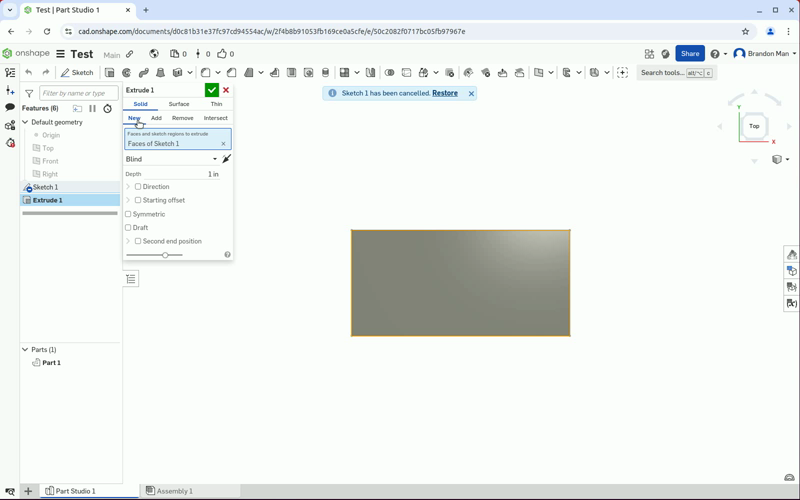
click(137, 120)
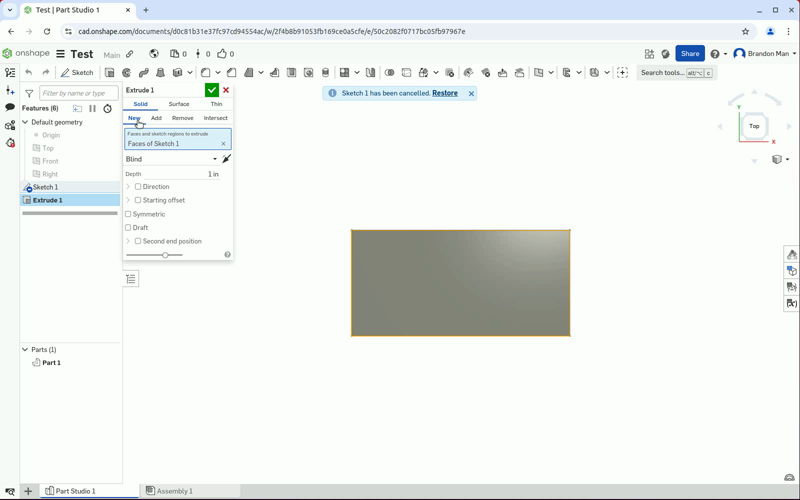
key(tab, 4)
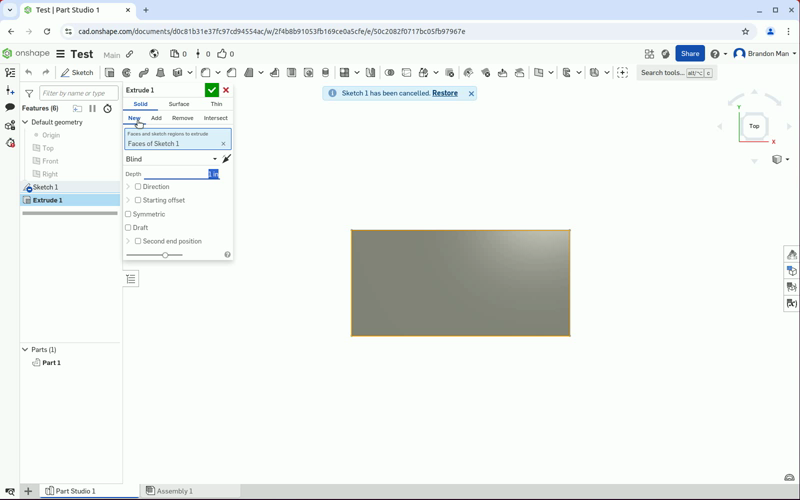
text(4.574)
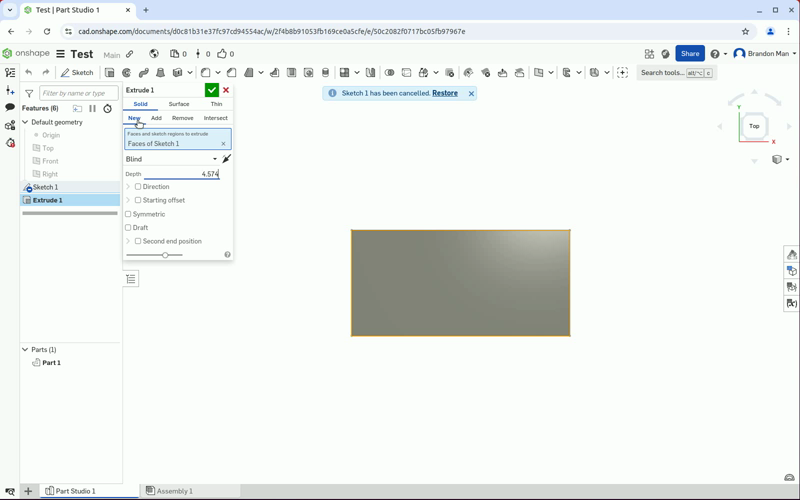
key(enter)
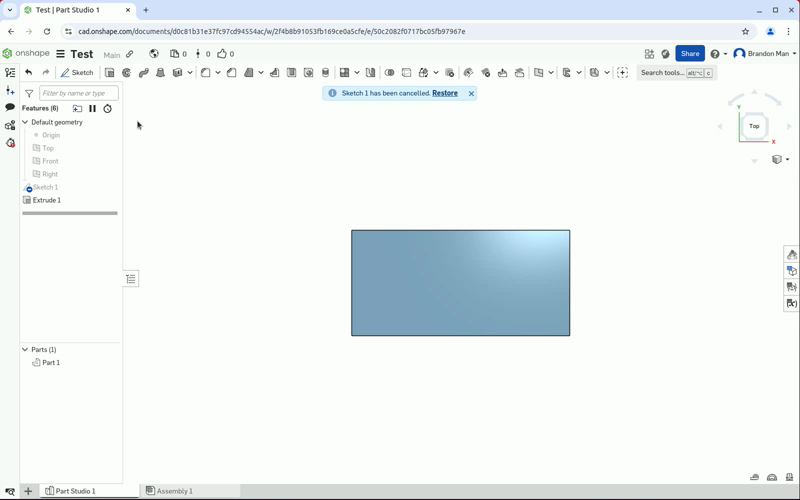
key(shift+h)
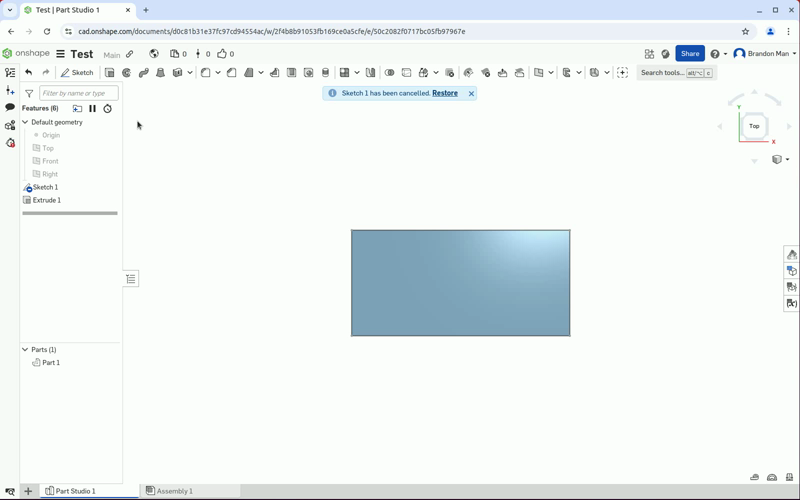
key(shift+h)
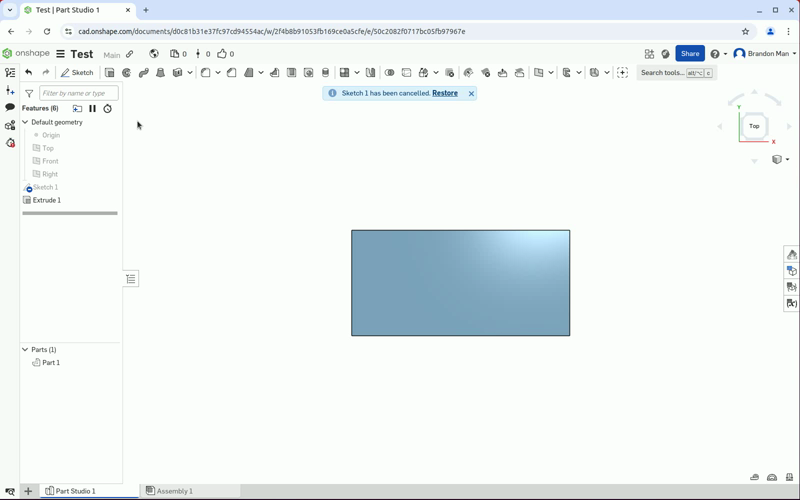
mouse_move(73, 189)
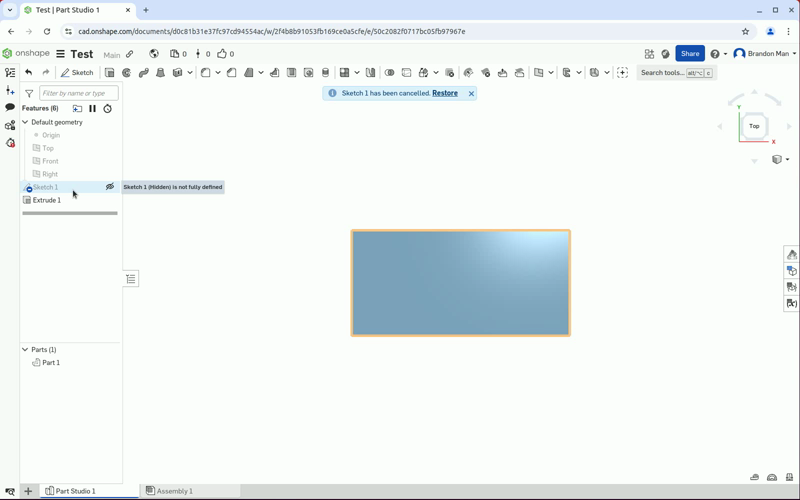
click(73, 189)
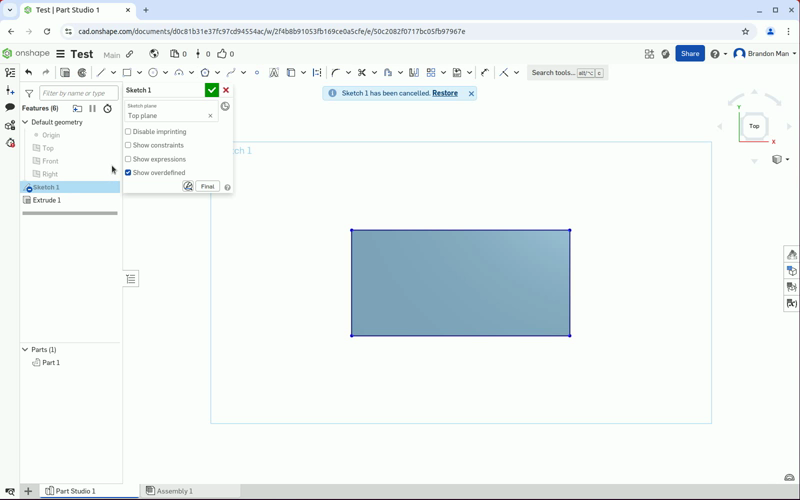
mouse_move(229, 92)
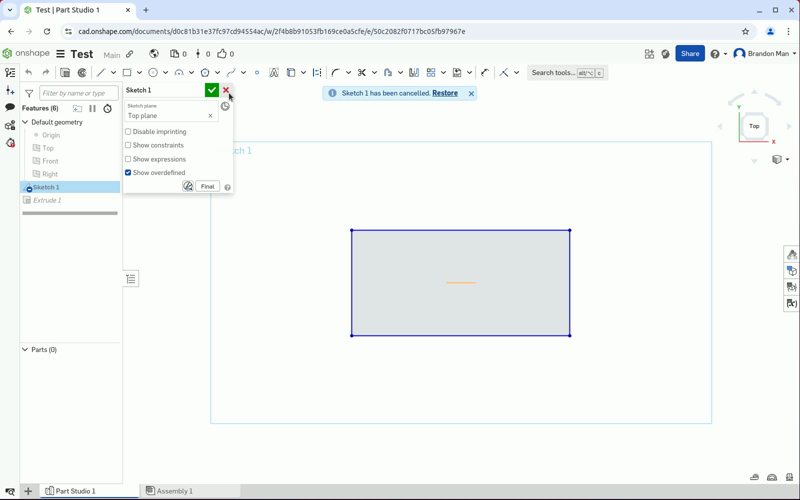
click(229, 92)
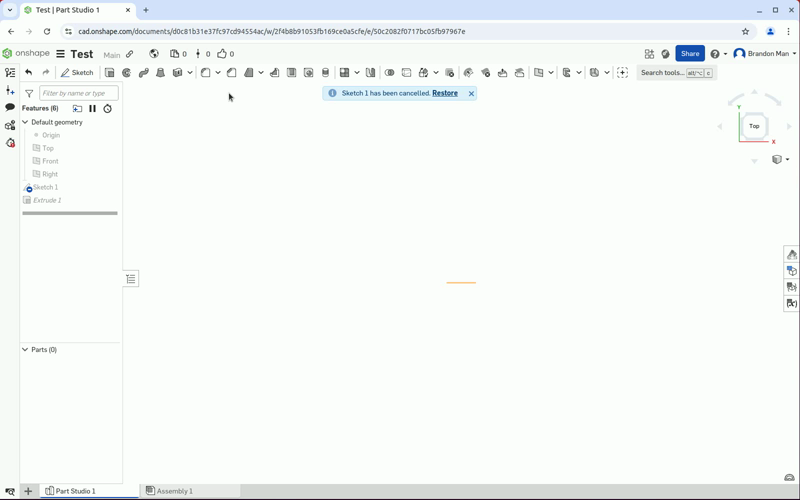
mouse_move(73, 352)
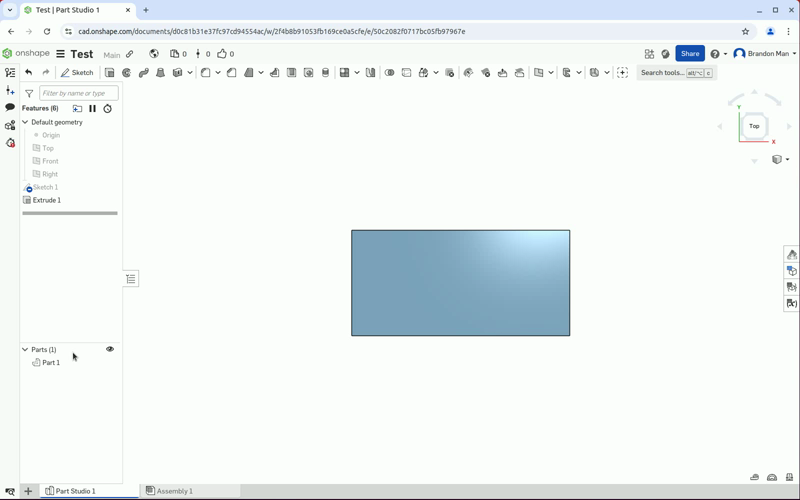
key(y)
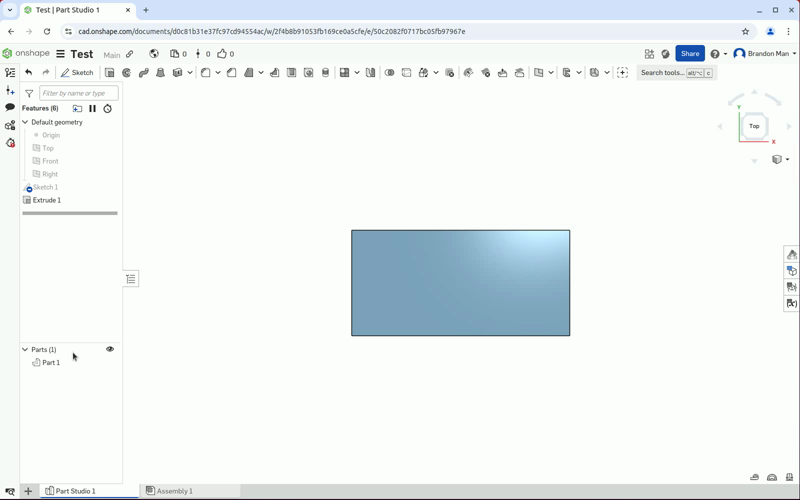
key(shift+p)
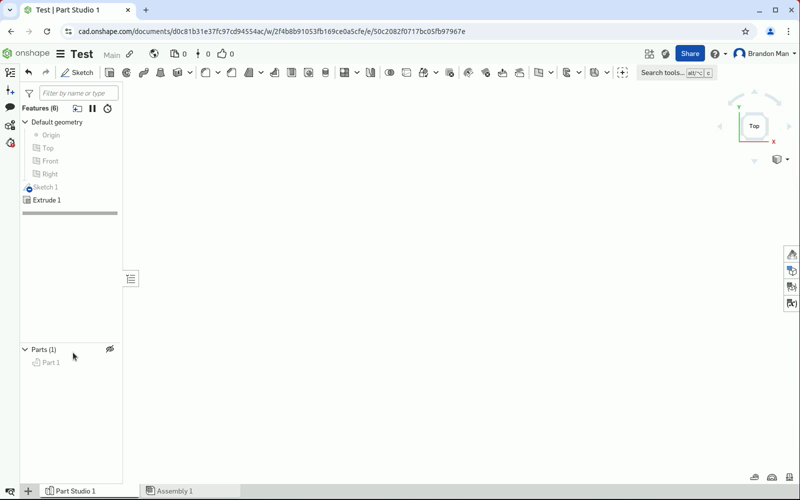
key(space)
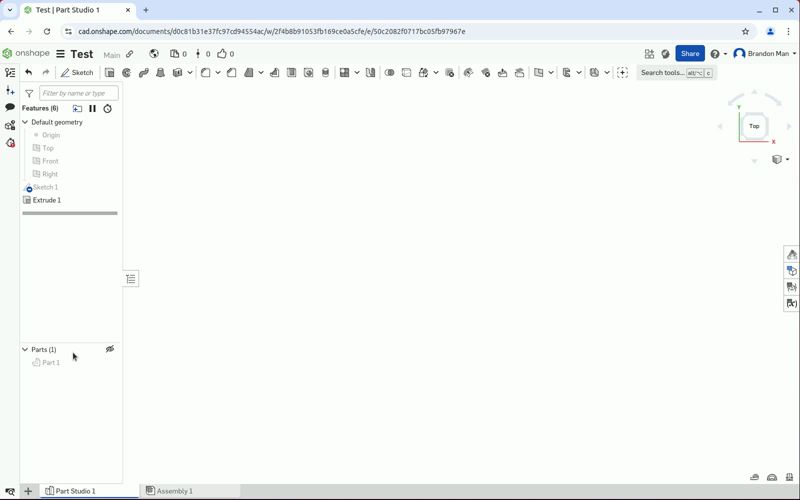
key_down(shift)
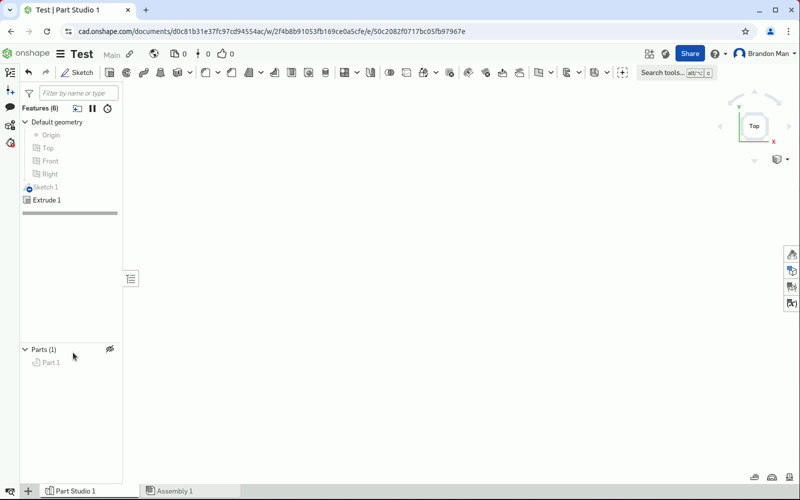
key(up)
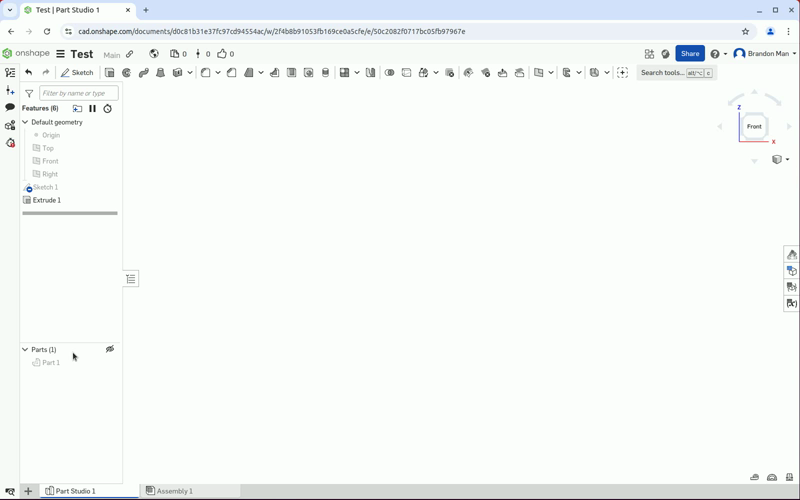
key_up(shift)
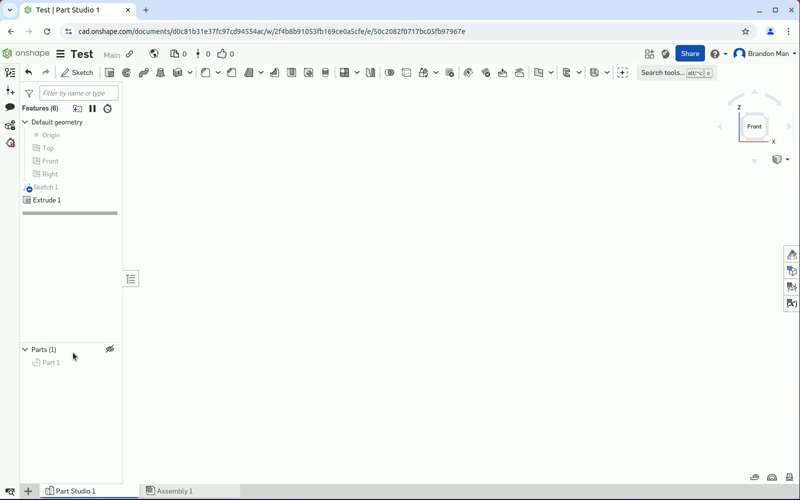
key(space)
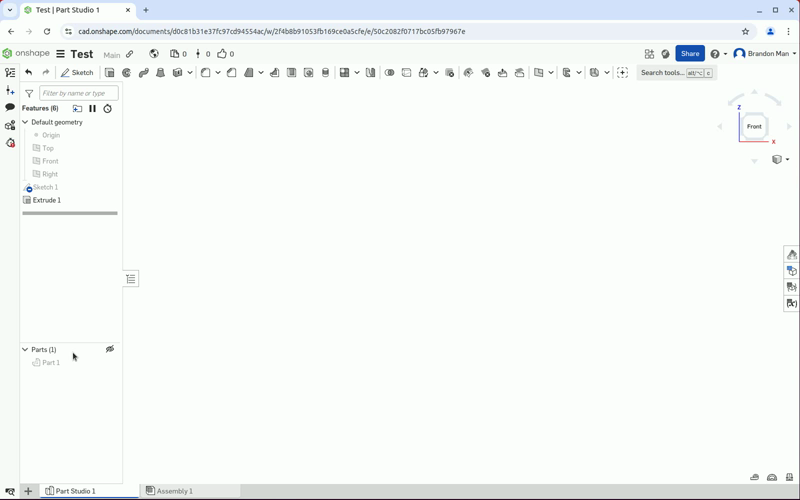
key_down(shift)
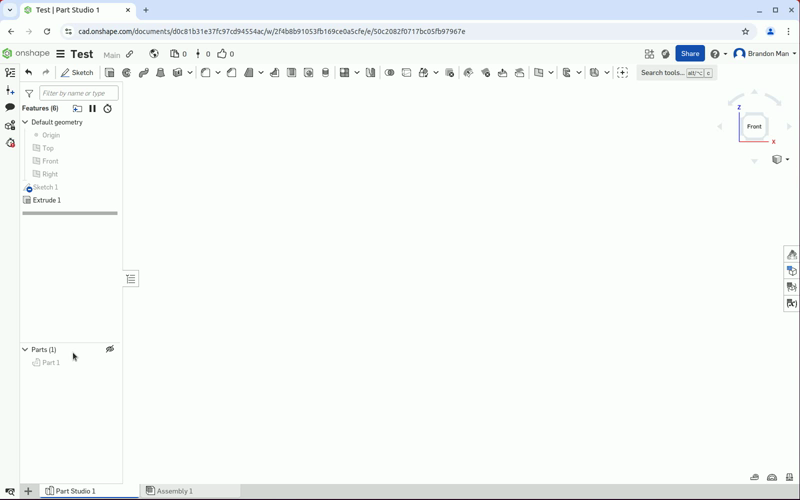
key(left)
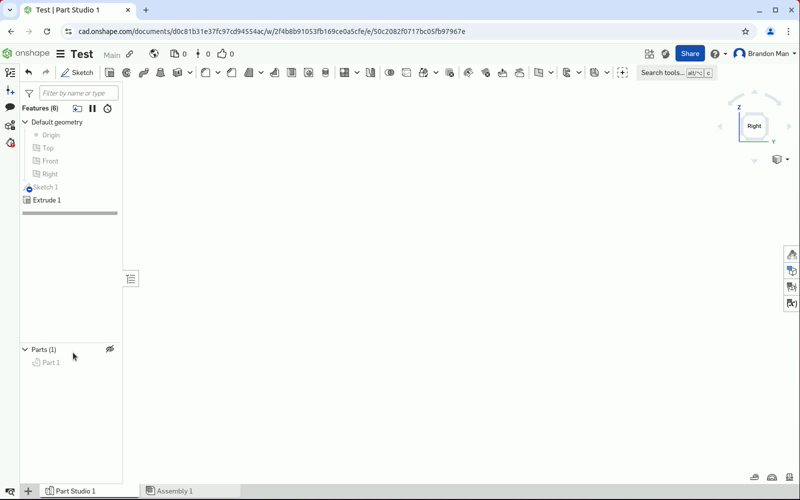
key_up(shift)
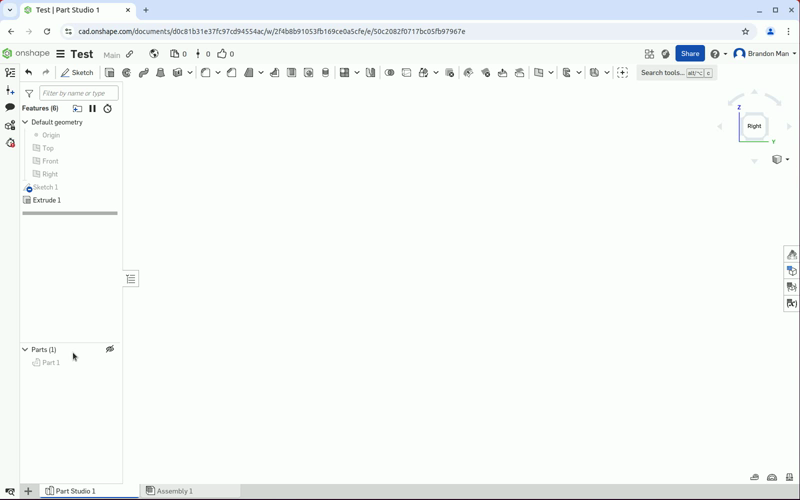
mouse_move(73, 352)
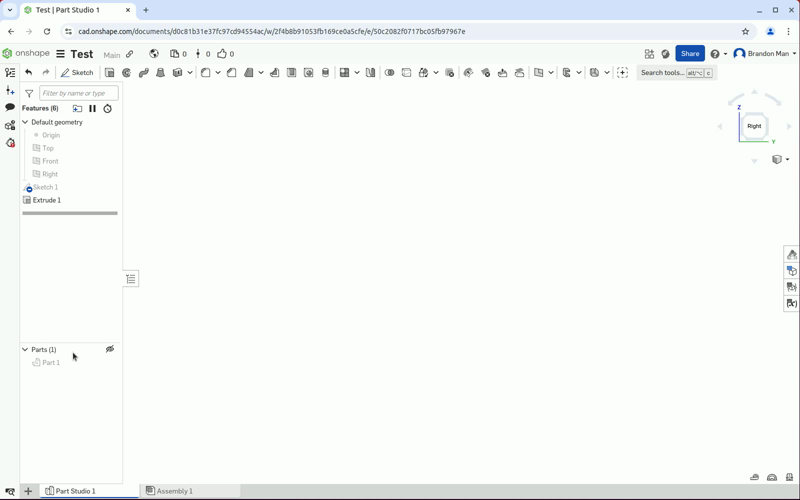
key(shift+y)
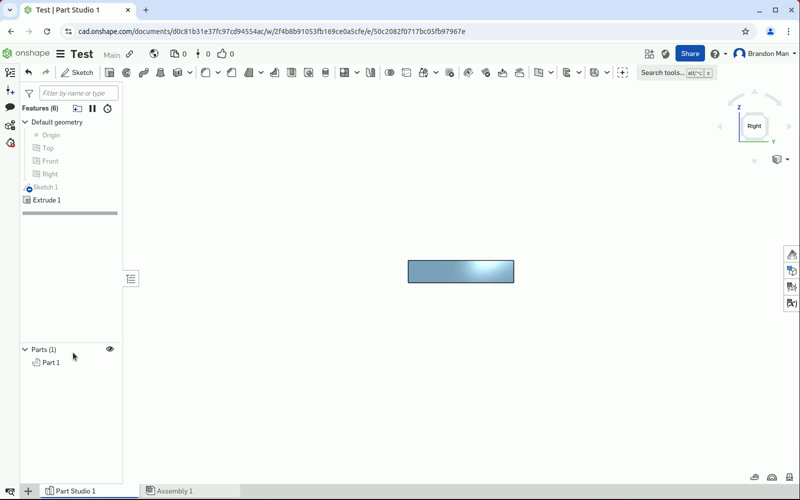
mouse_move(541, 75)
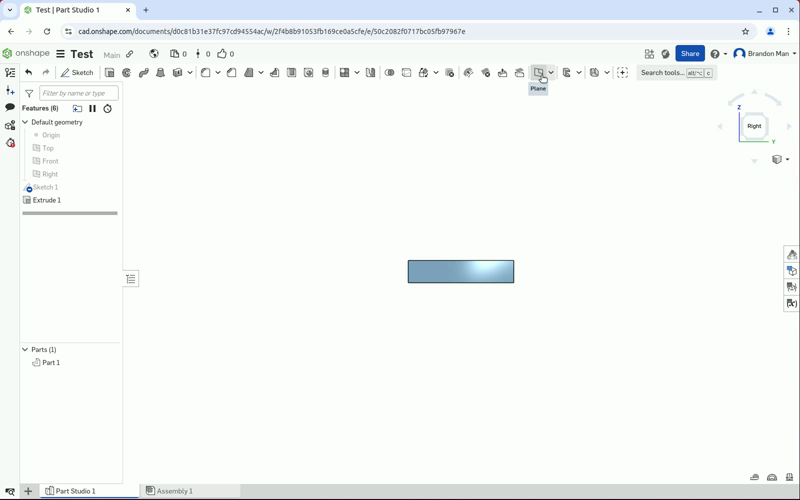
click(541, 75)
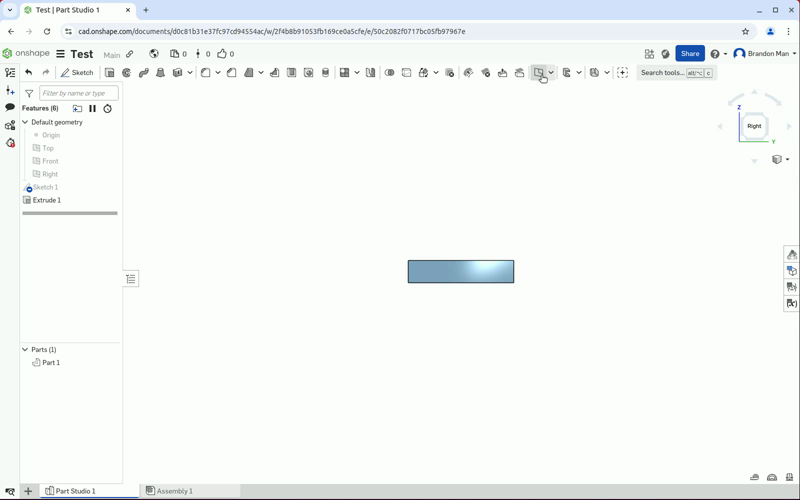
mouse_move(73, 176)
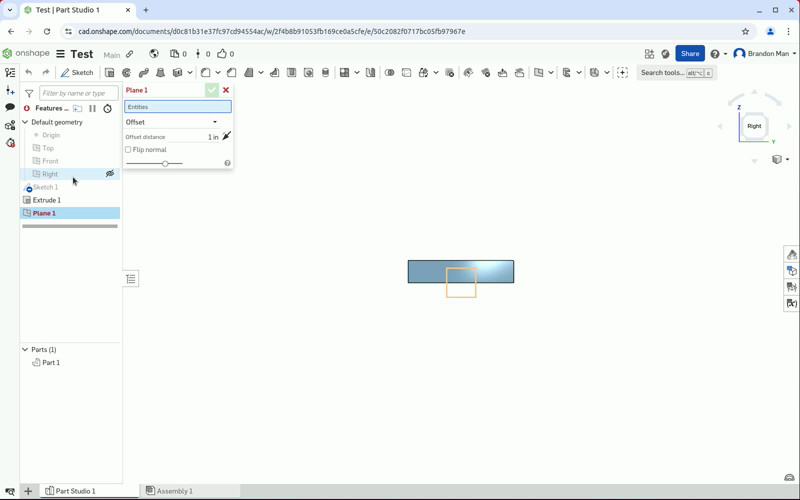
click(73, 176)
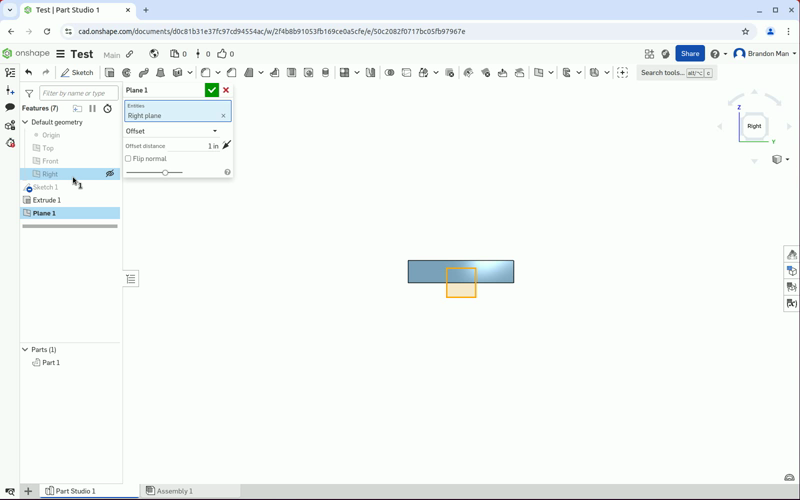
key(tab, 2)
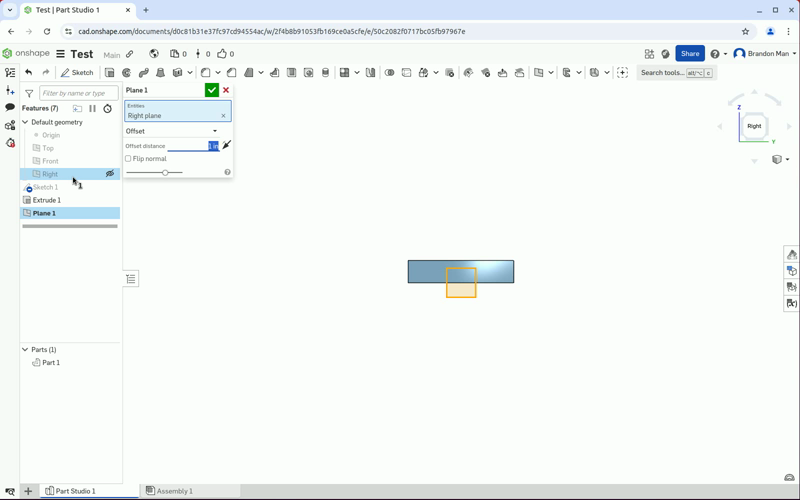
text(22.4)
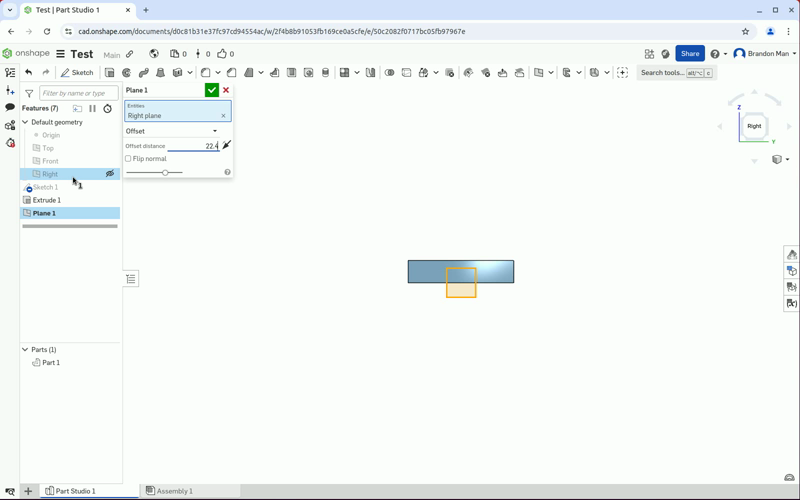
key(enter, 2)
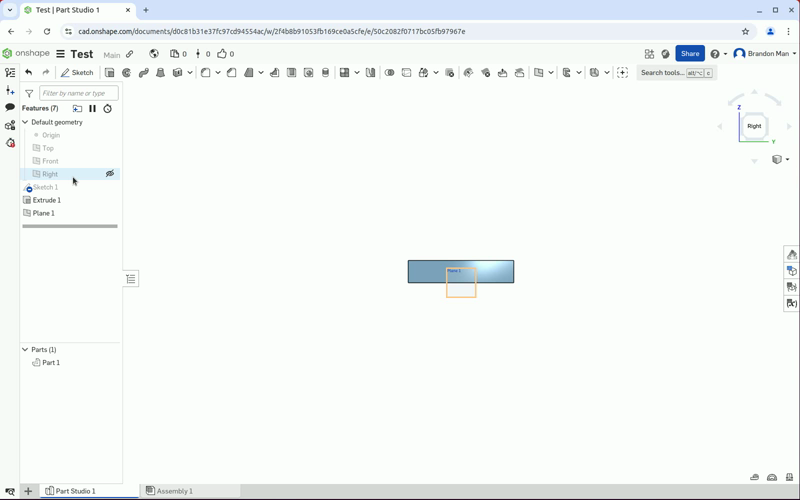
key(shift+s)
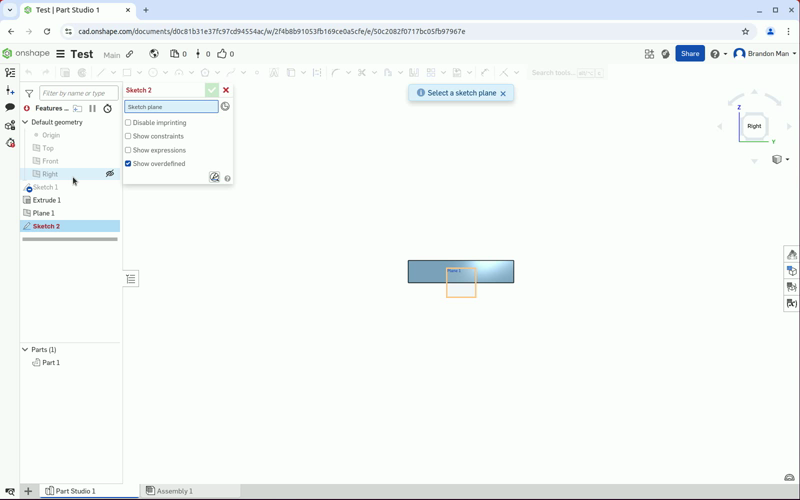
mouse_move(73, 215)
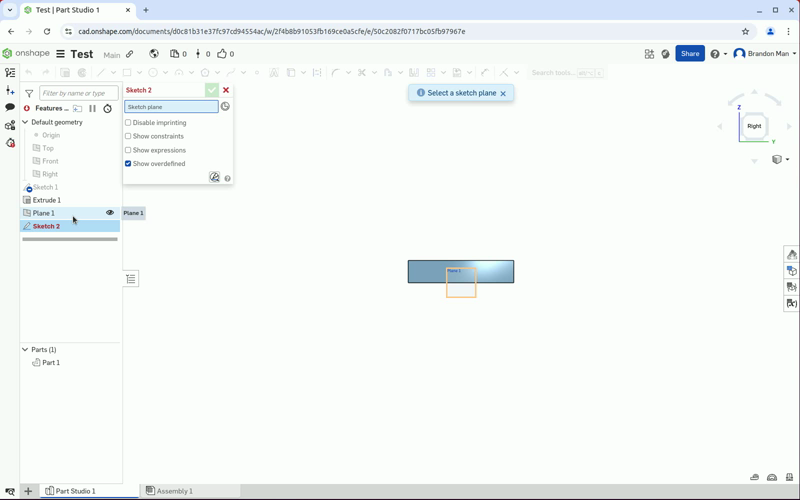
click(73, 215)
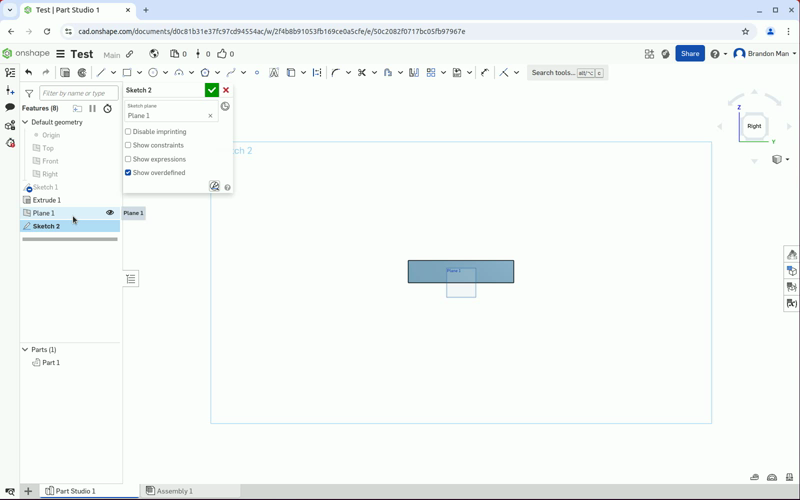
mouse_move(73, 352)
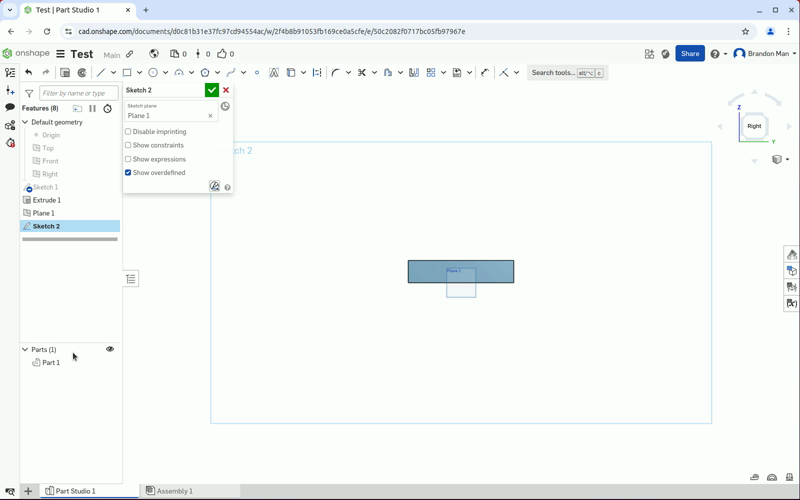
key(y)
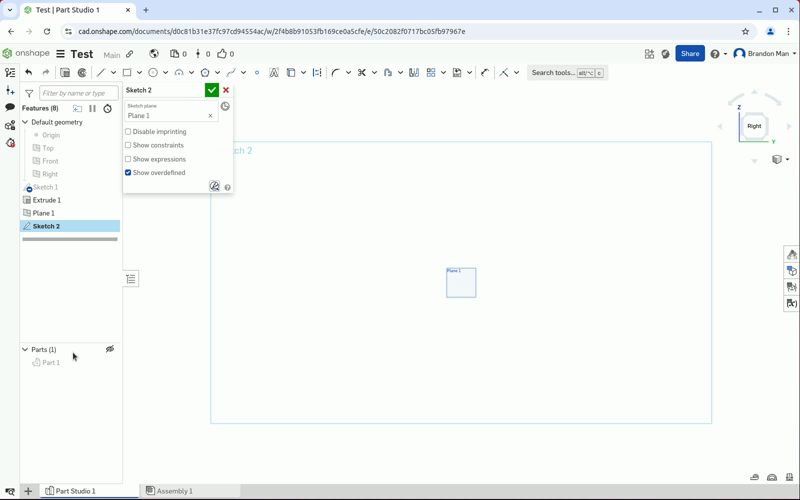
key(l)
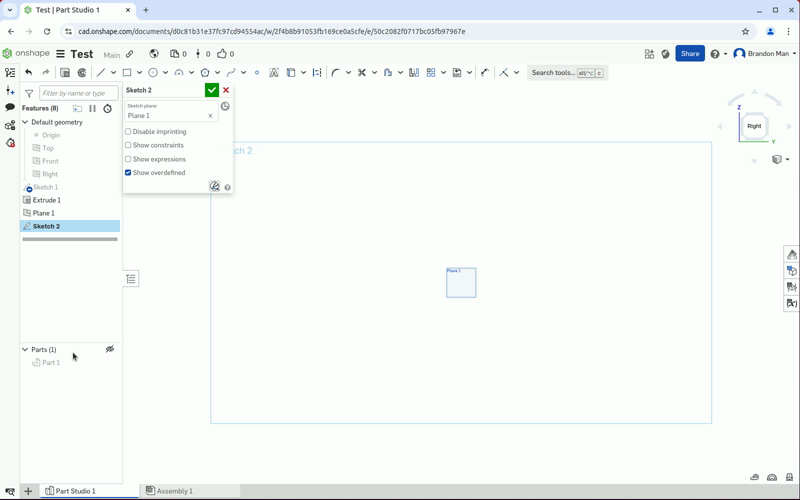
key_down(shift)
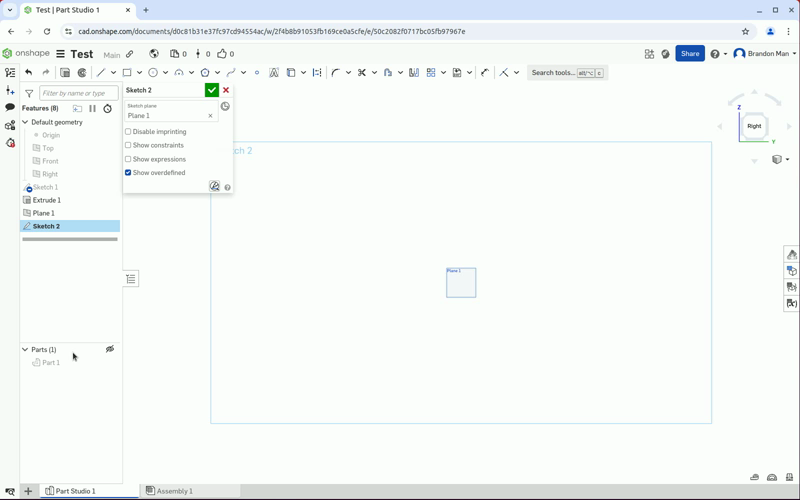
mouse_move(407, 282)
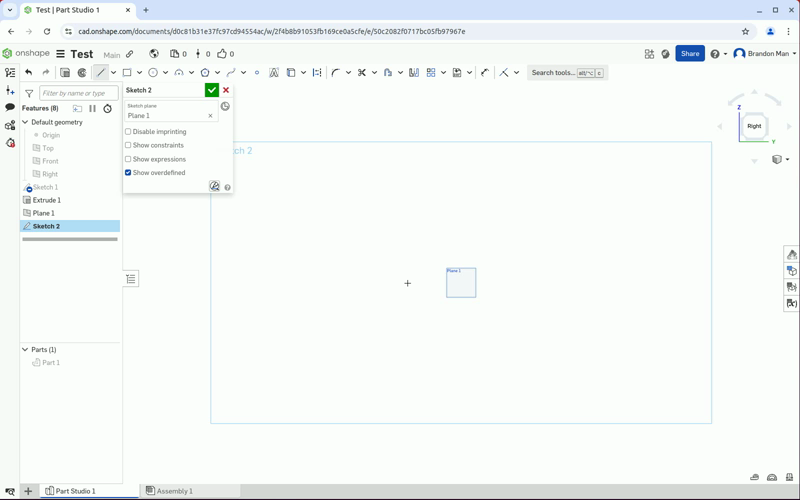
click(407, 282)
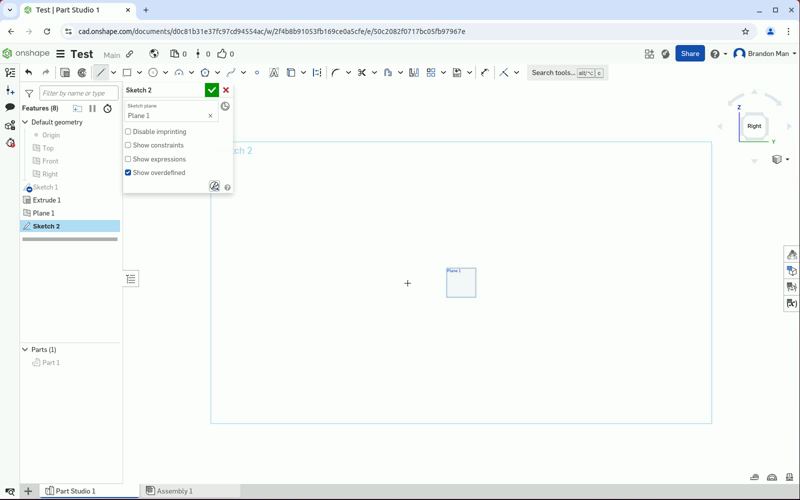
key_up(shift)
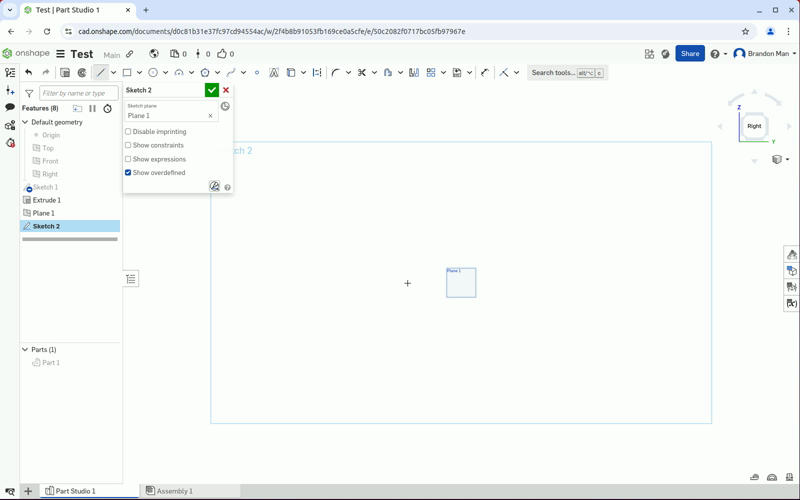
key_down(shift)
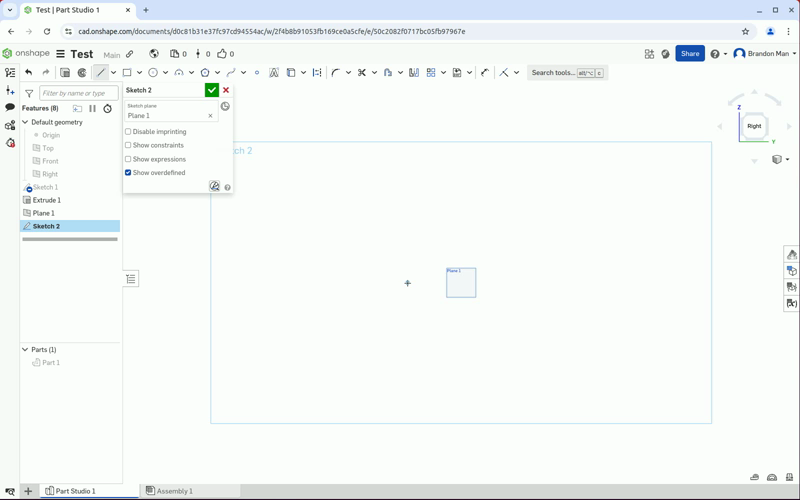
mouse_move(513, 282)
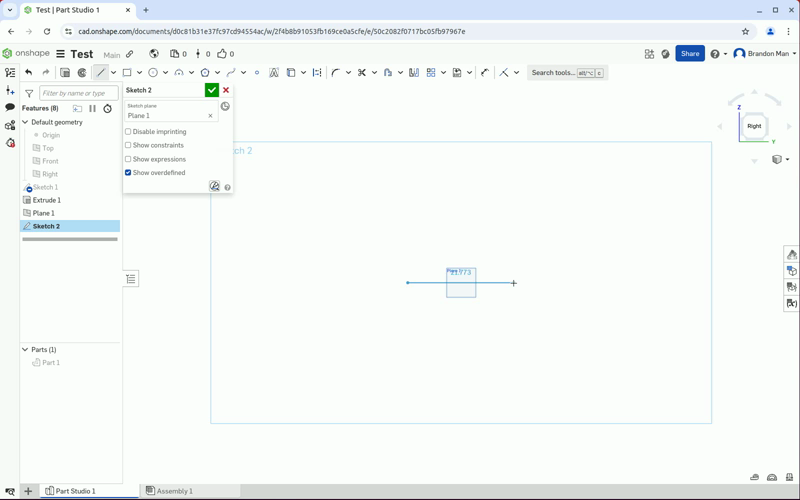
click(513, 282)
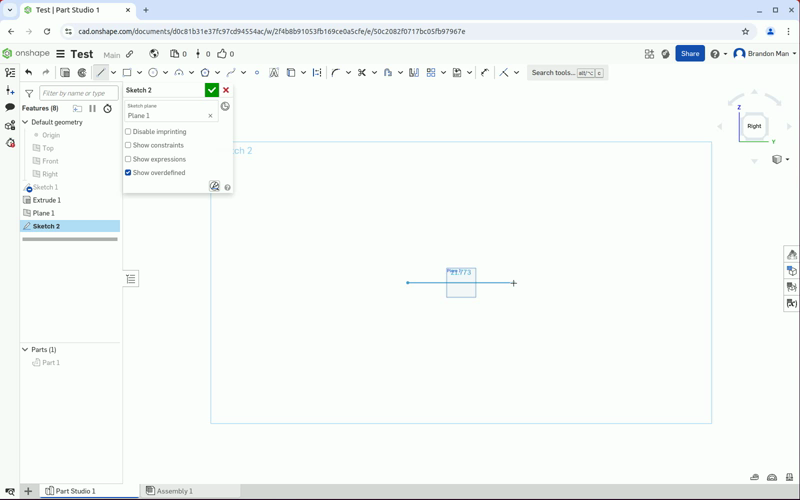
key_up(shift)
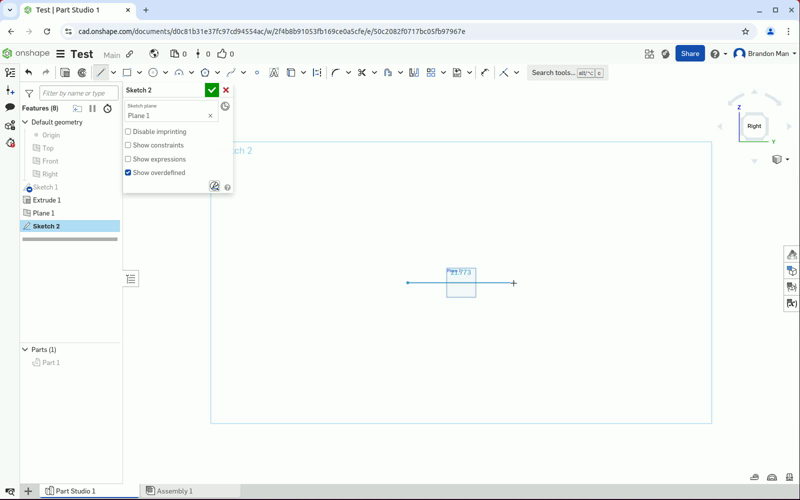
key_down(shift)
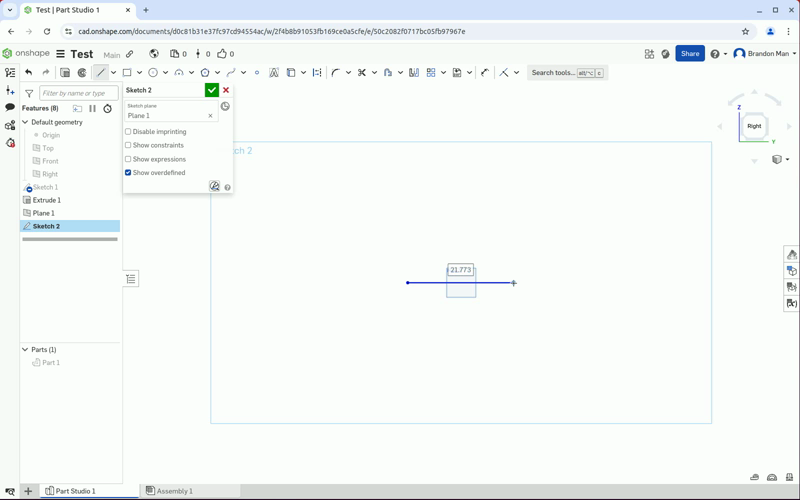
mouse_move(543, 282)
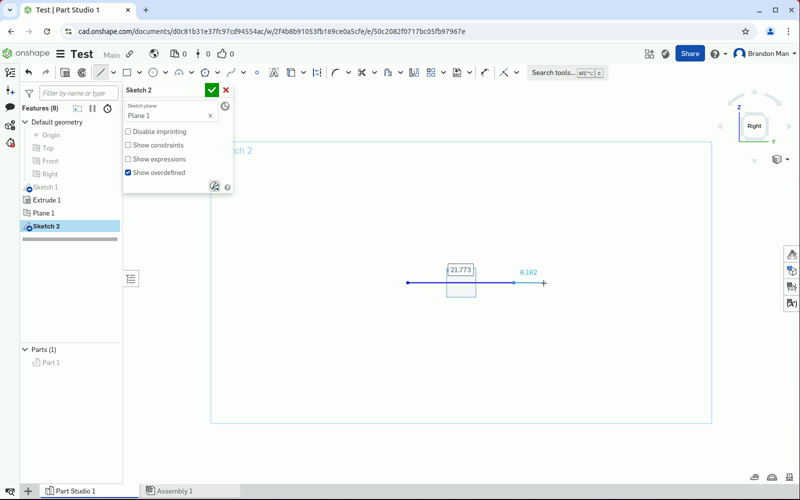
mouse_move(513, 260)
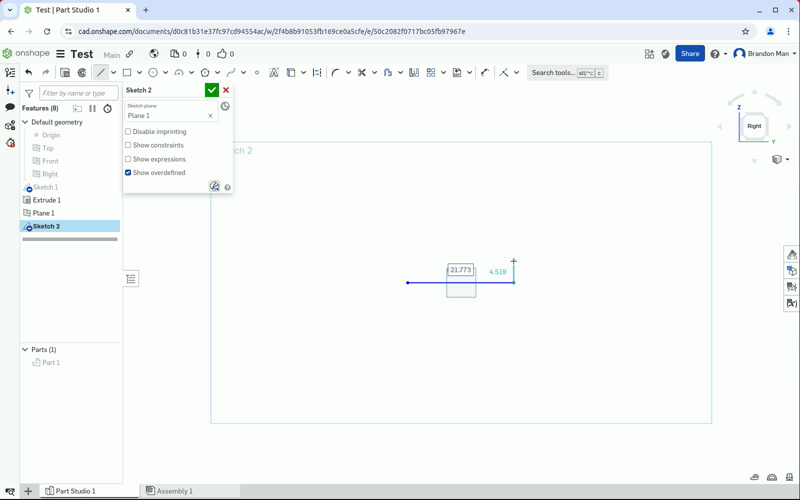
click(513, 260)
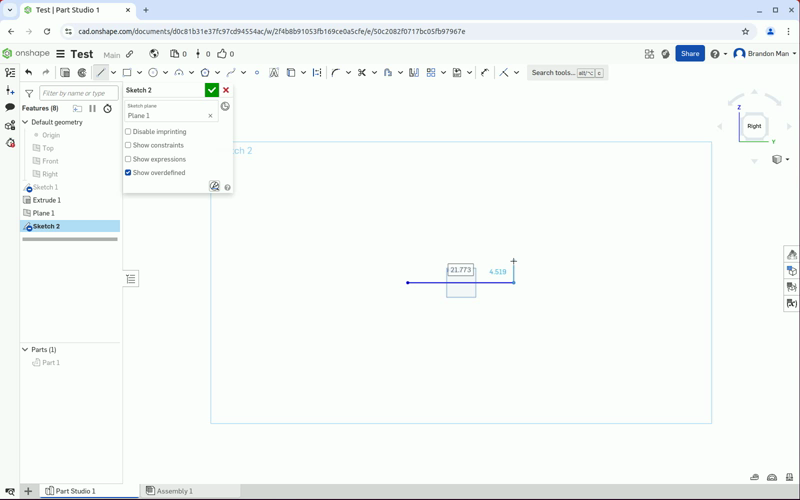
key_up(shift)
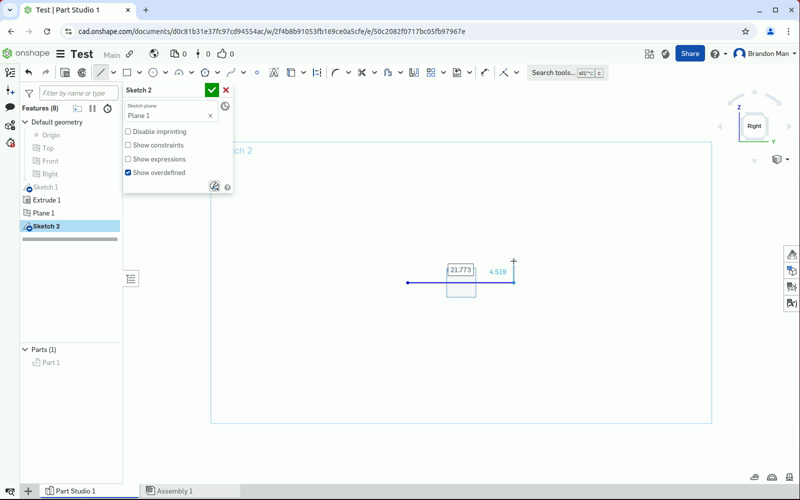
key_down(shift)
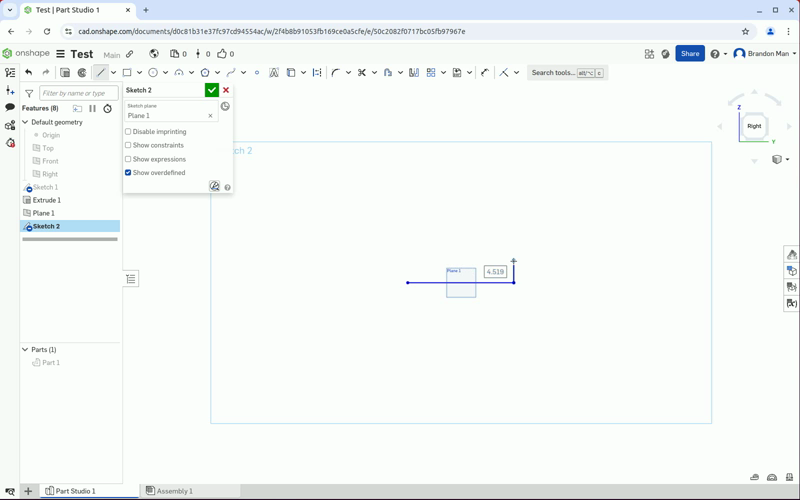
mouse_move(407, 260)
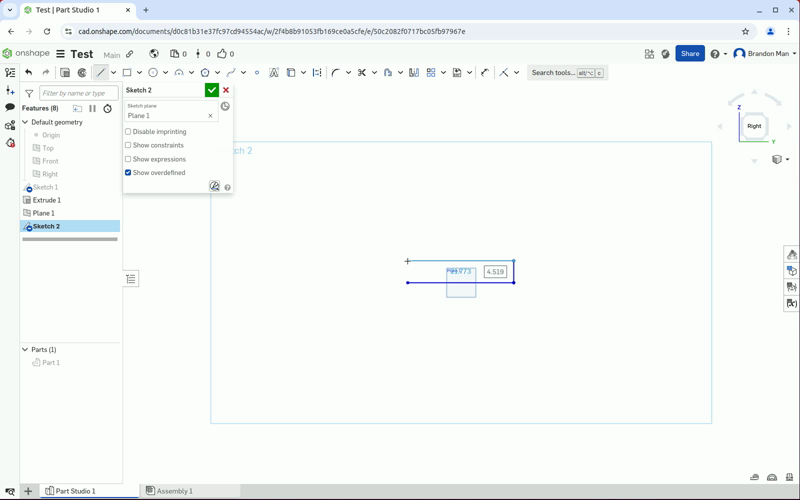
click(407, 260)
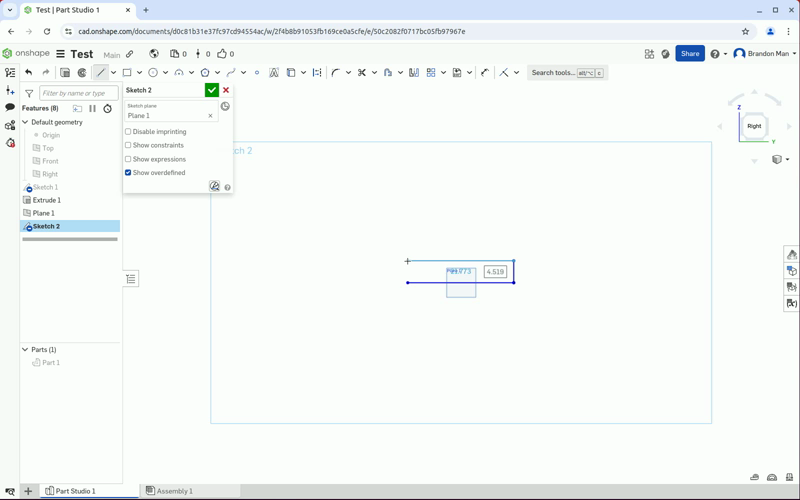
key_up(shift)
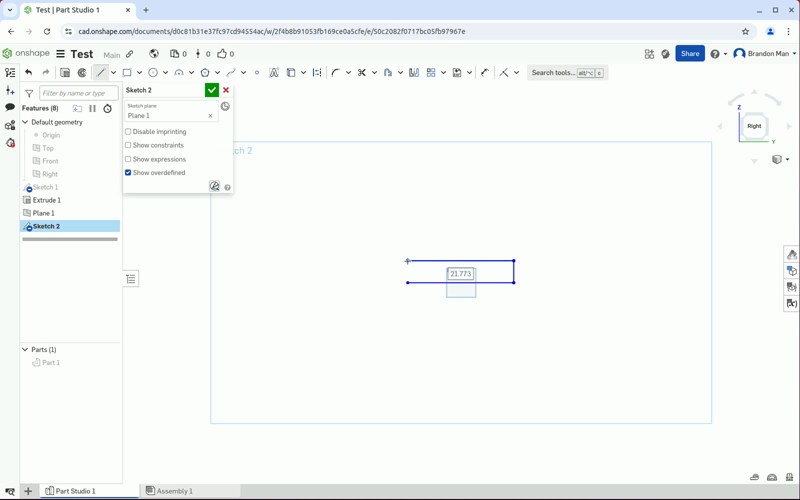
mouse_move(437, 260)
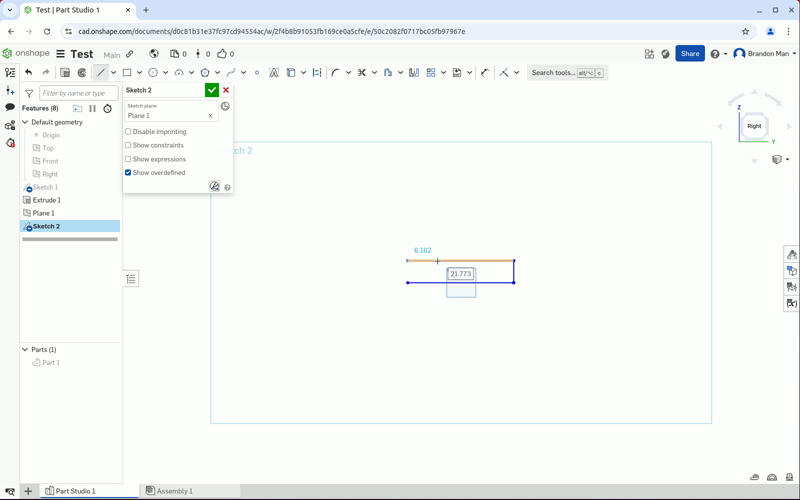
key_down(shift)
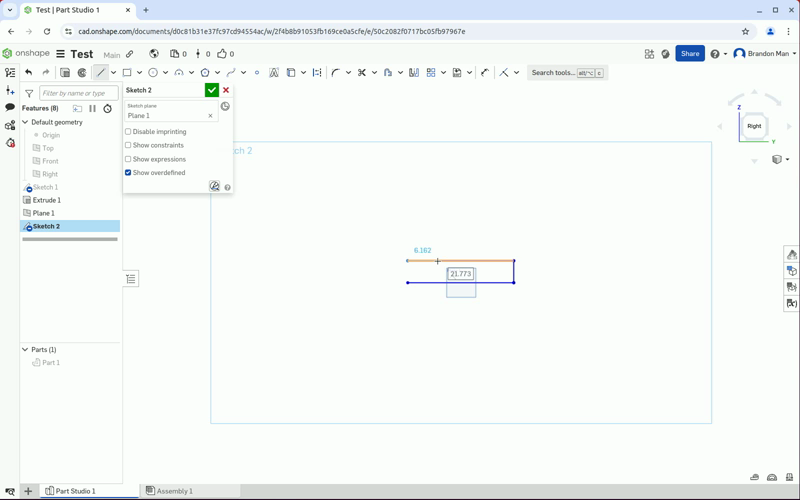
mouse_move(407, 282)
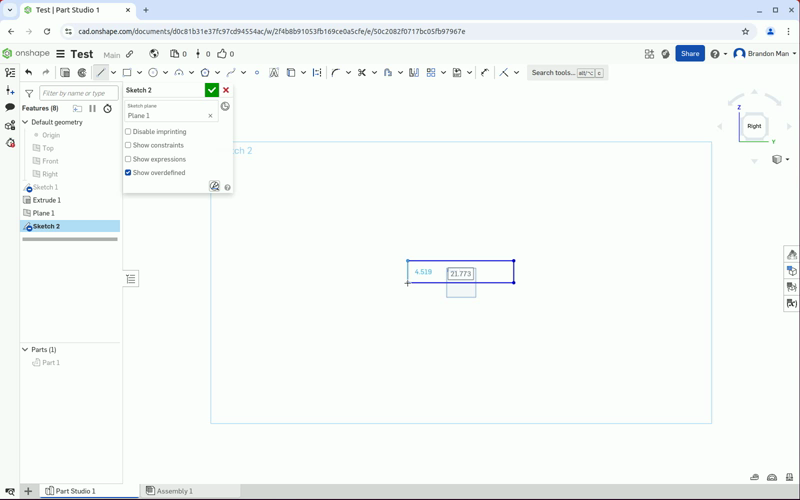
key_up(shift)
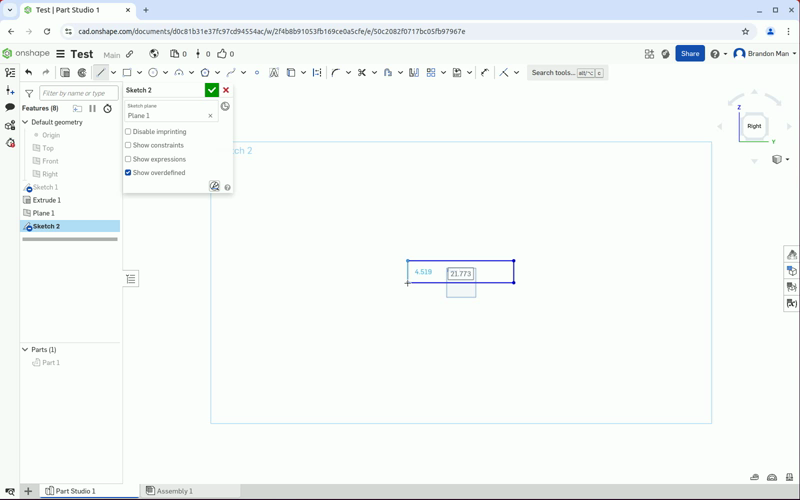
click(407, 282)
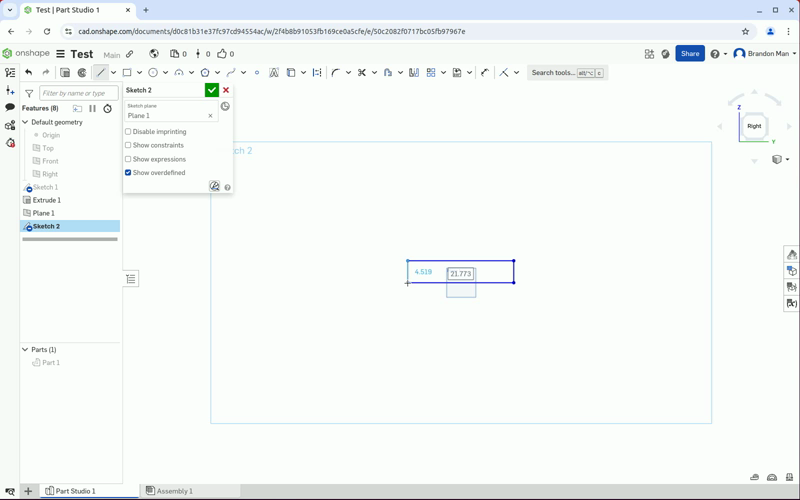
key(esc)
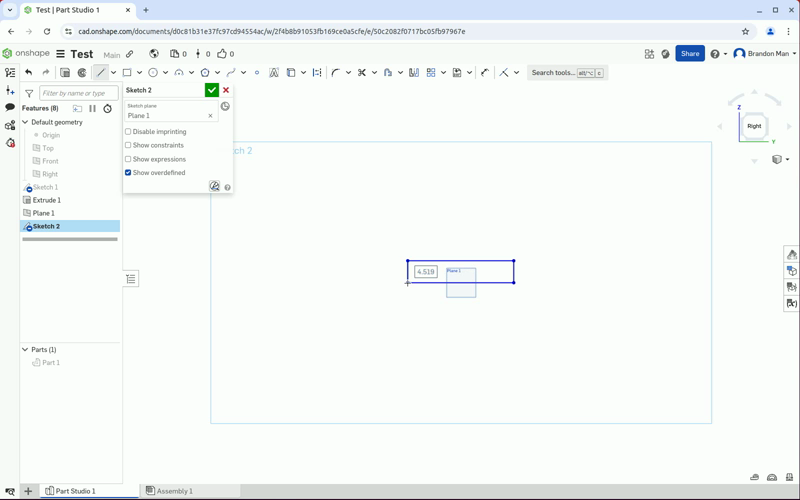
mouse_move(474, 275)
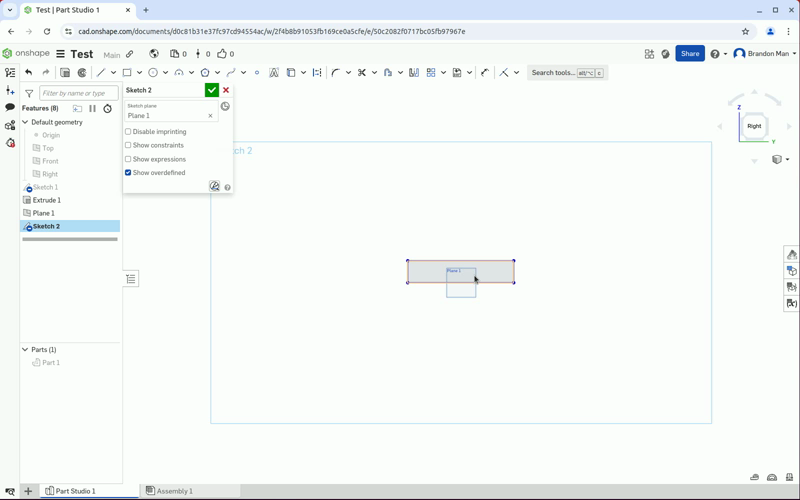
click(474, 275)
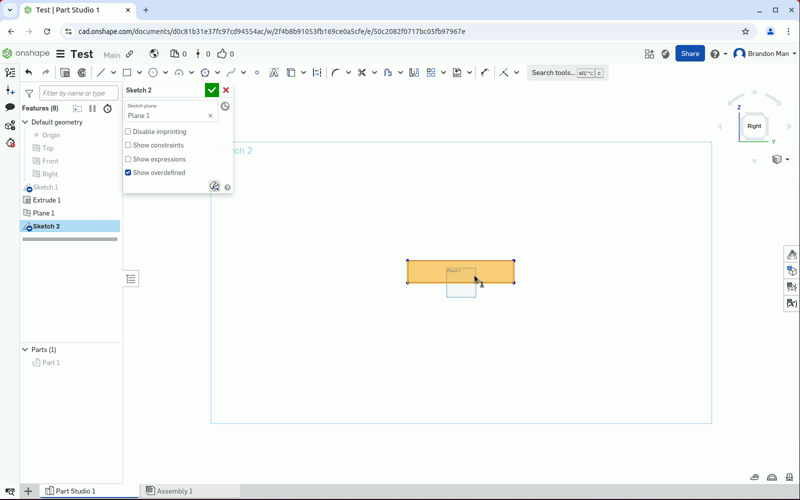
mouse_move(73, 352)
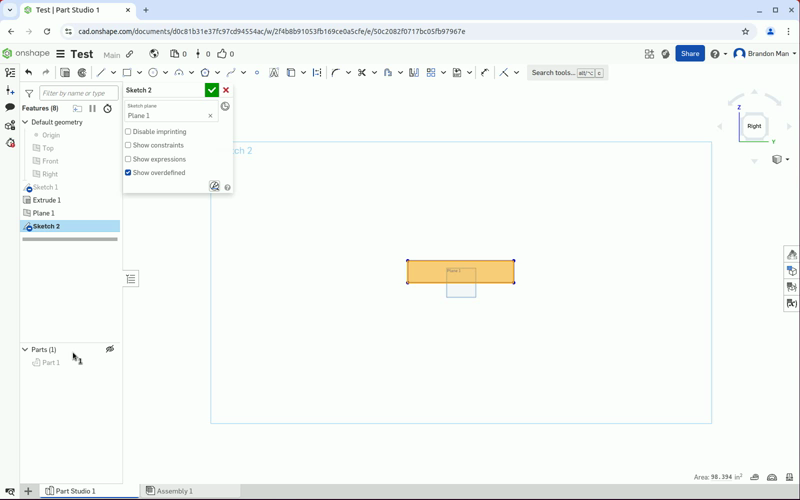
key(shift+y)
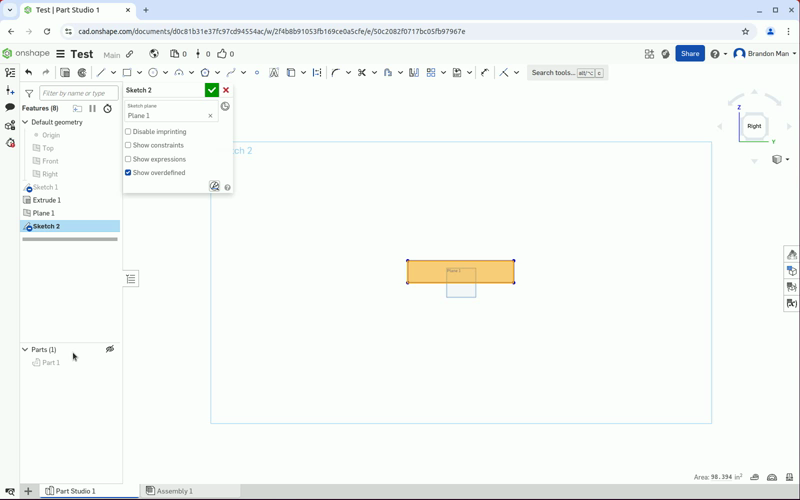
key(shift+e)
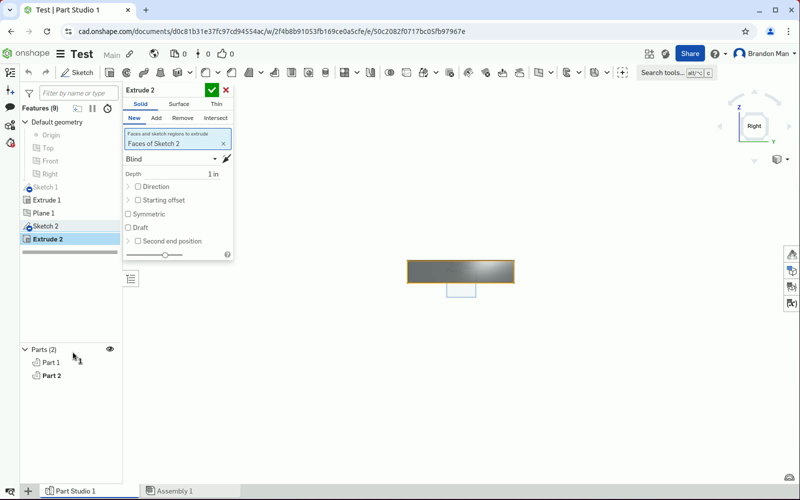
mouse_move(143, 106)
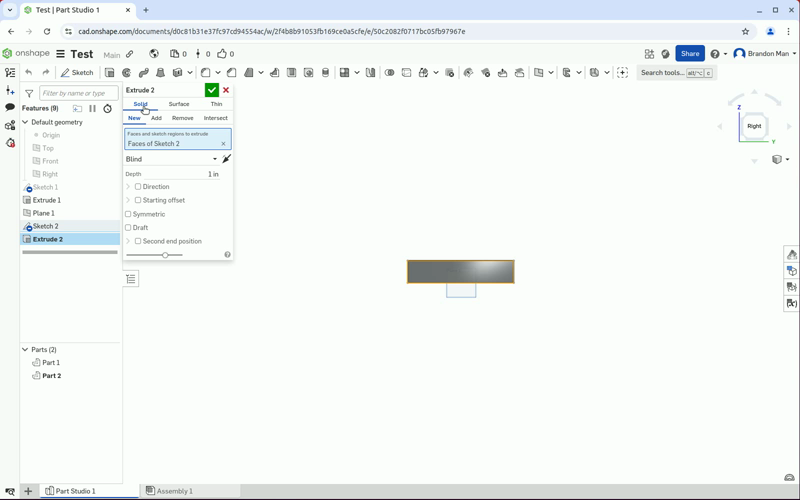
click(143, 106)
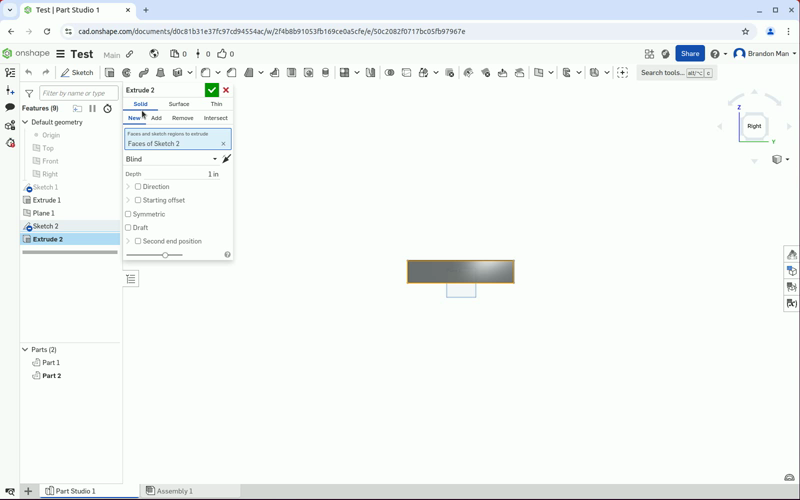
mouse_move(137, 120)
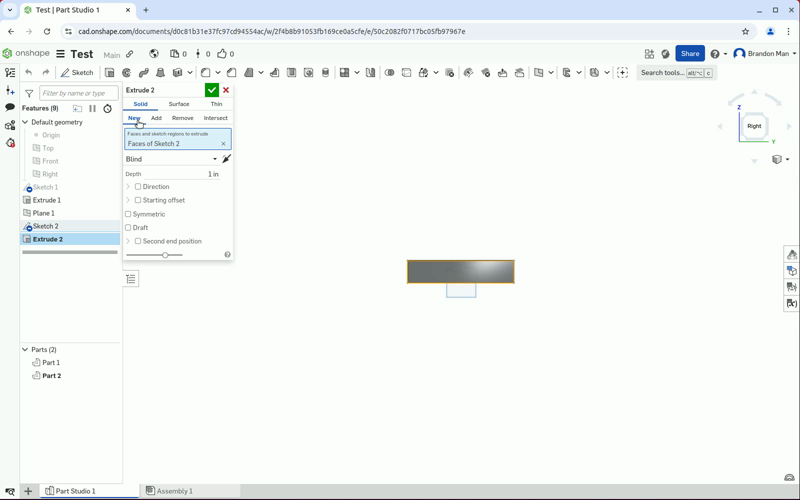
click(137, 120)
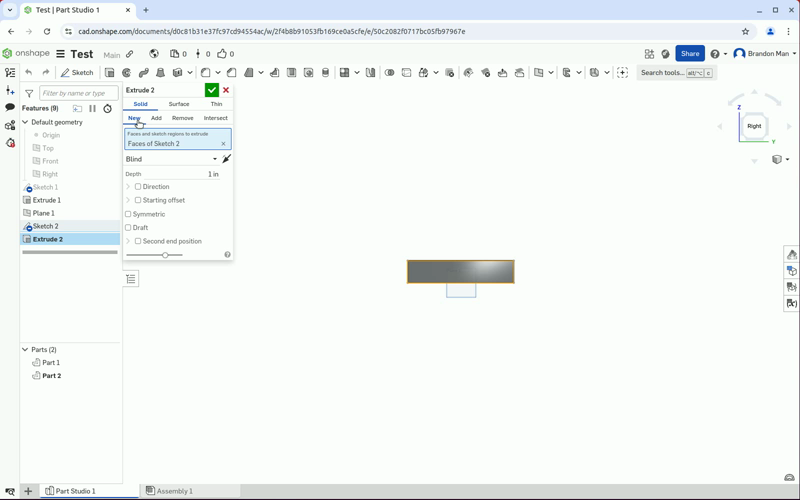
key(tab, 4)
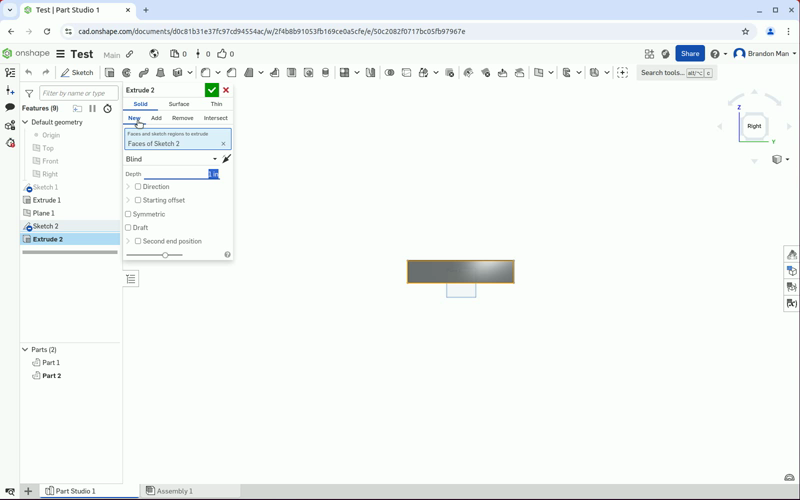
text(0.722)
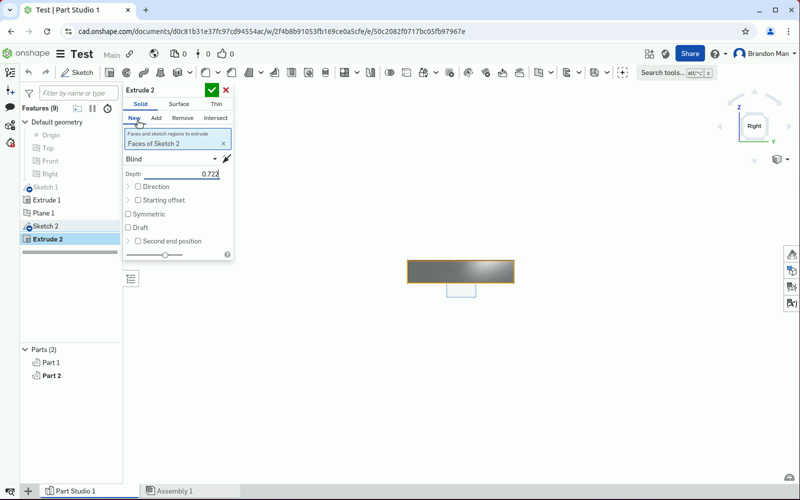
key(enter)
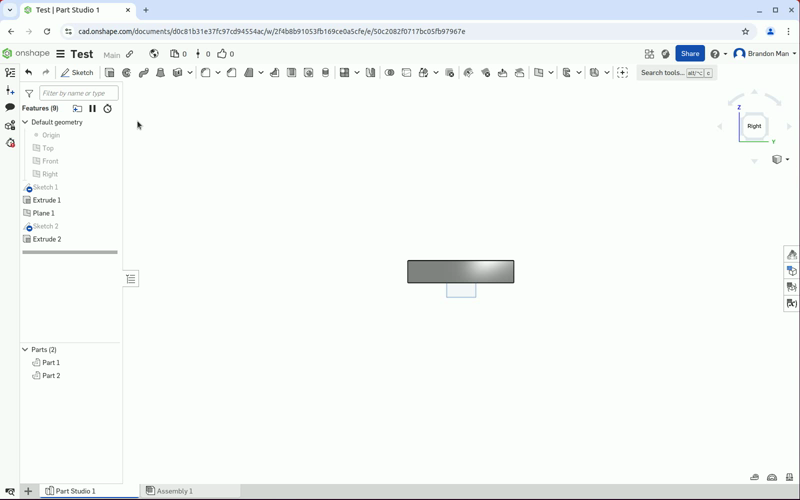
key(shift+h)
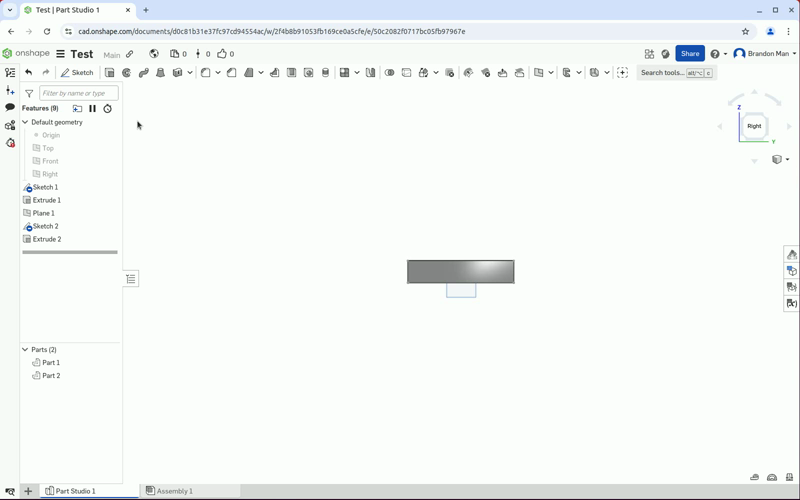
key(shift+h)
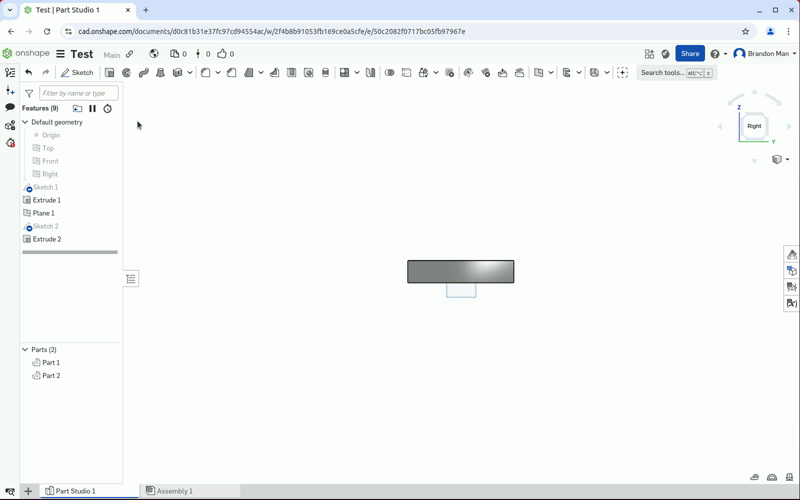
mouse_move(73, 189)
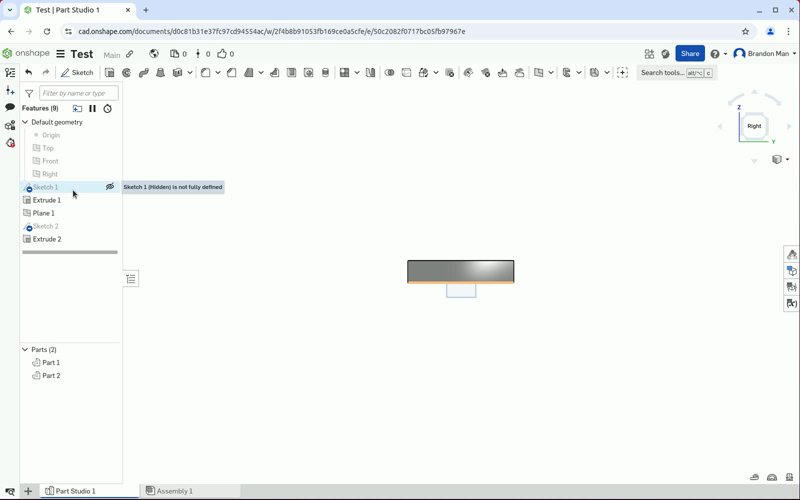
click(73, 189)
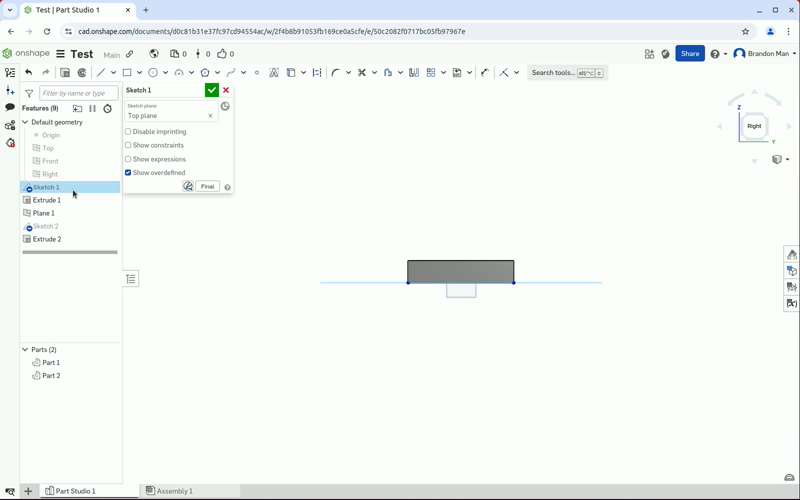
mouse_move(229, 92)
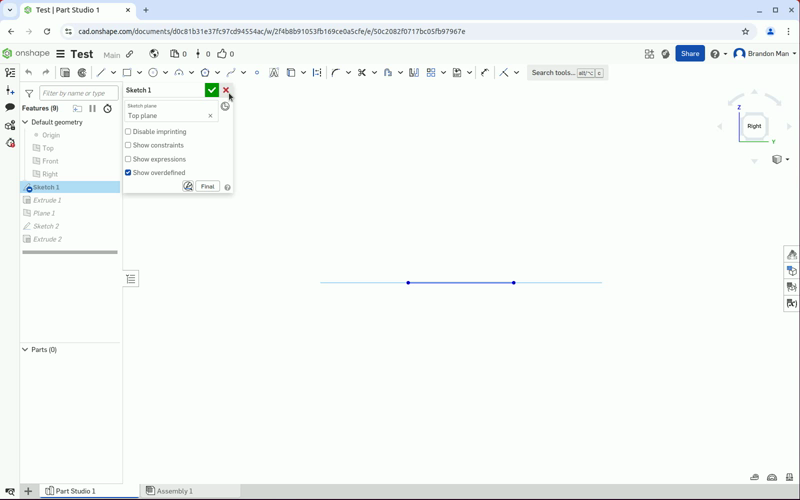
click(229, 92)
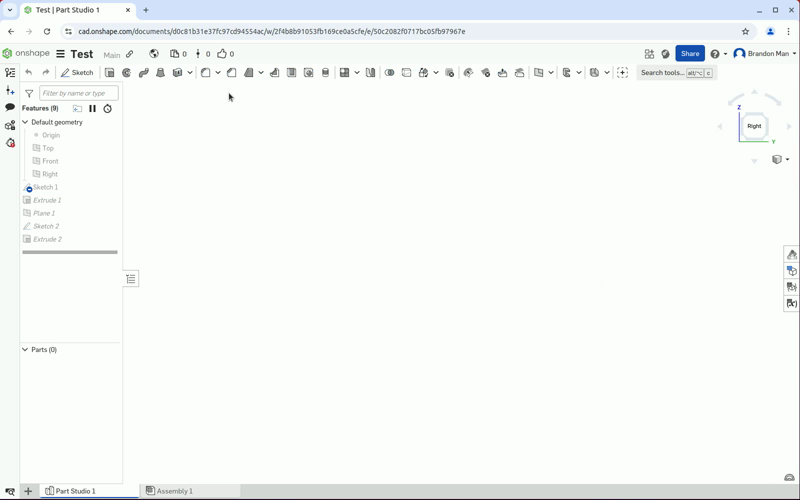
key(shift+s)
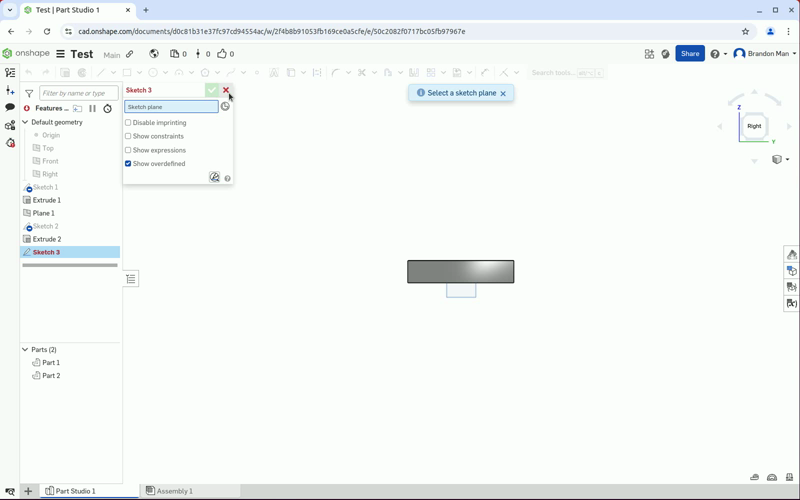
mouse_move(73, 215)
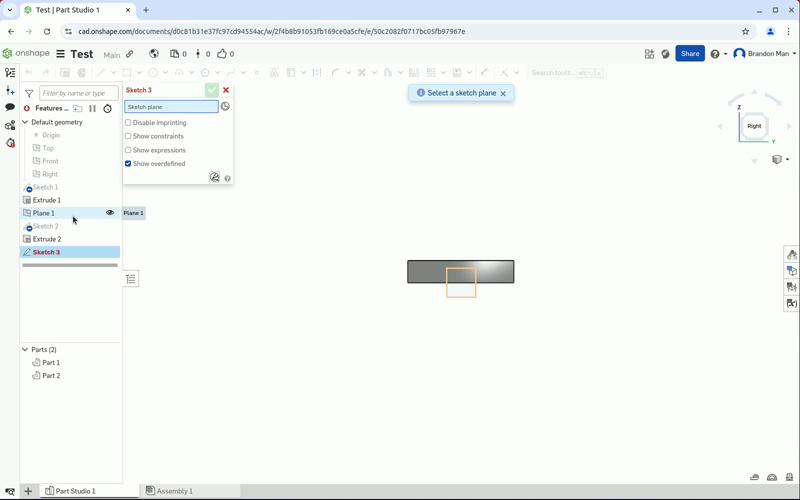
click(73, 215)
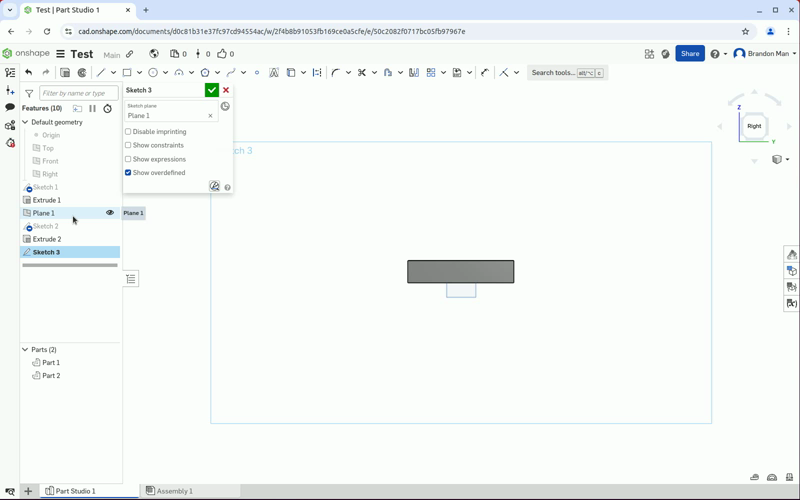
mouse_move(73, 352)
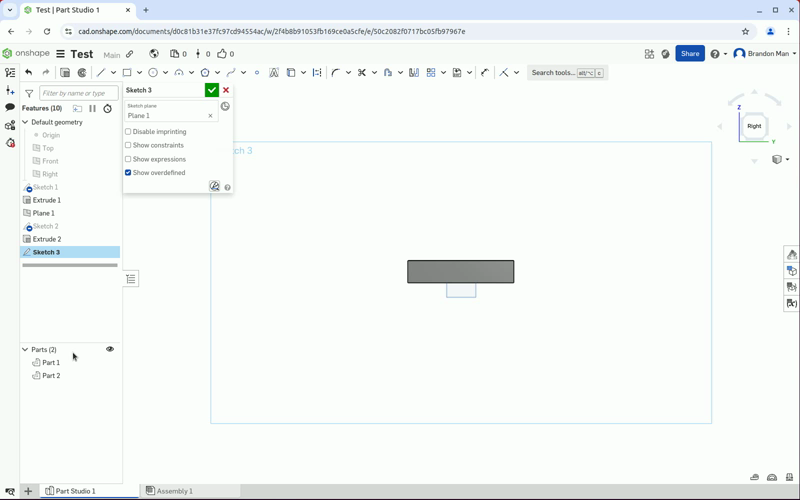
key(y)
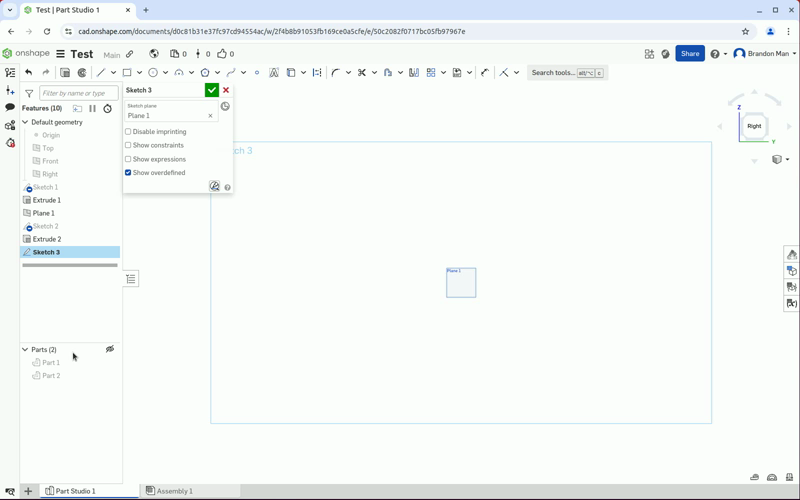
key(l)
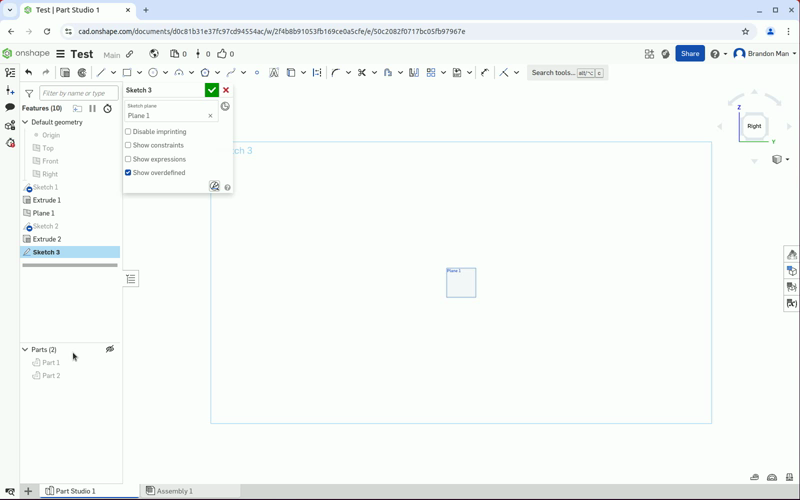
key_down(shift)
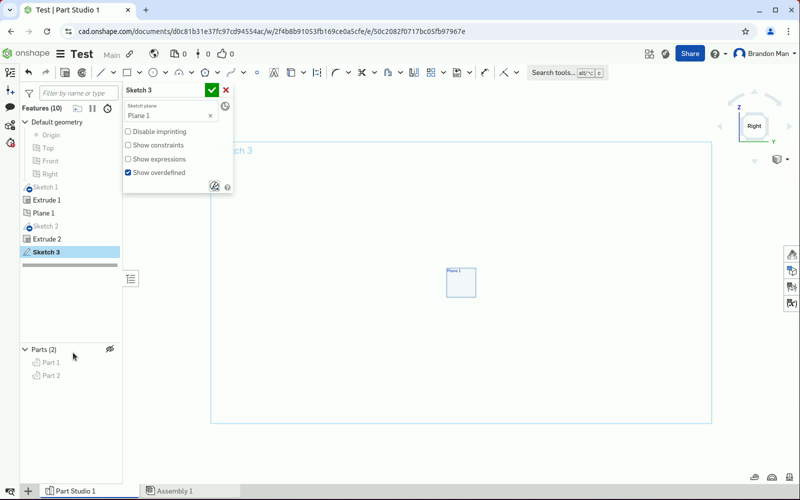
mouse_move(407, 260)
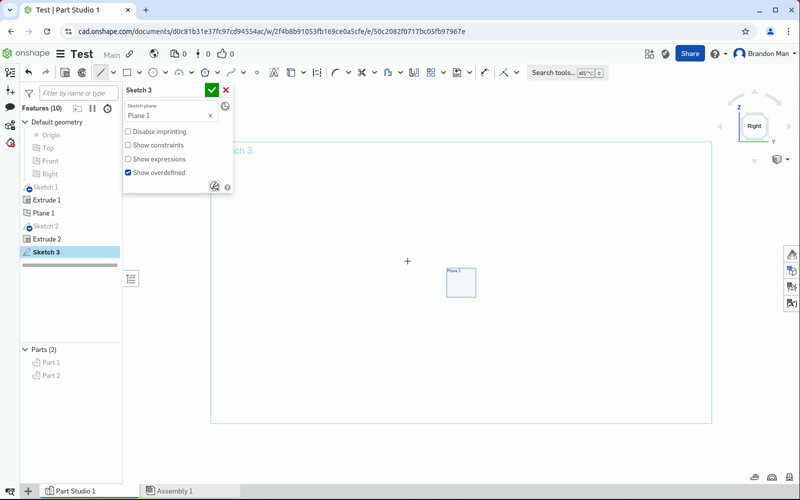
click(407, 260)
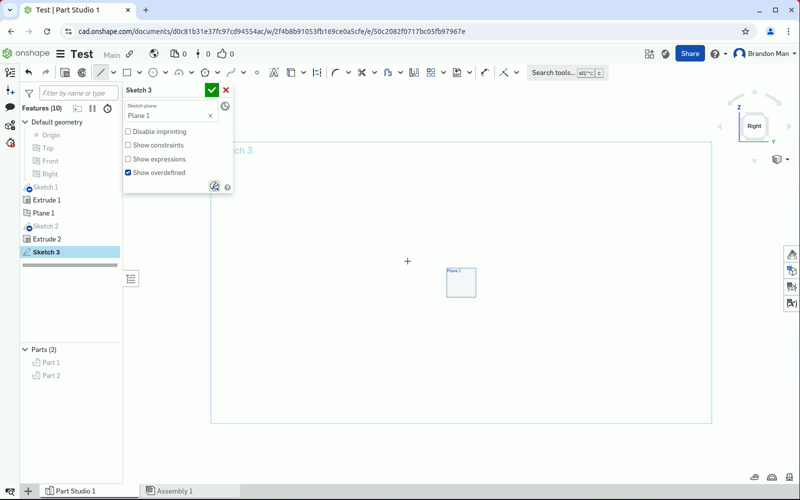
key_up(shift)
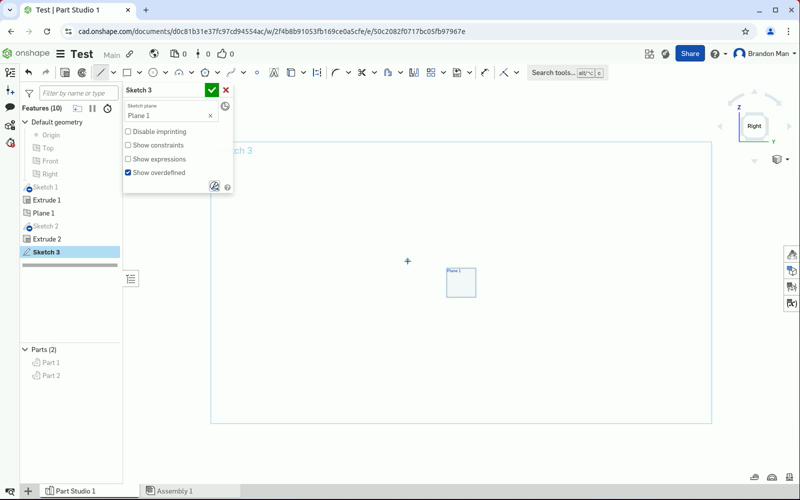
key_down(shift)
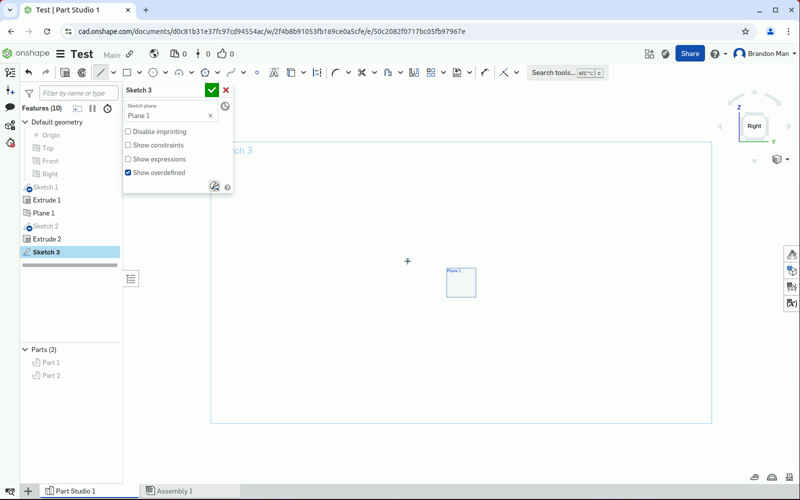
mouse_move(513, 260)
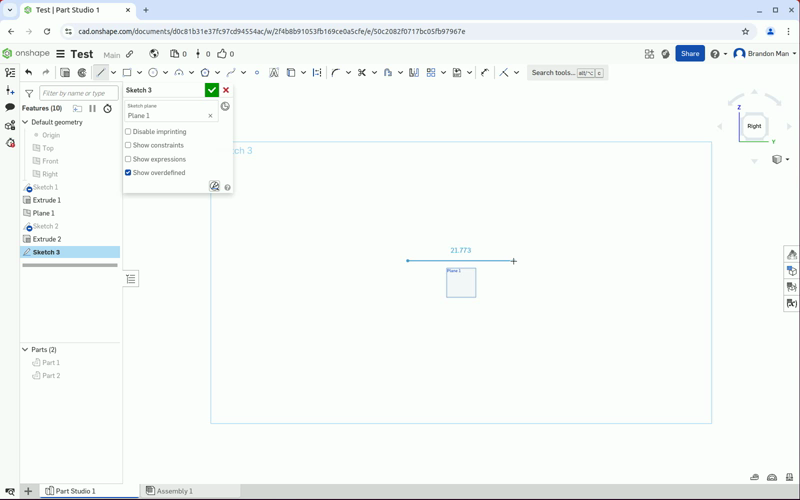
click(513, 260)
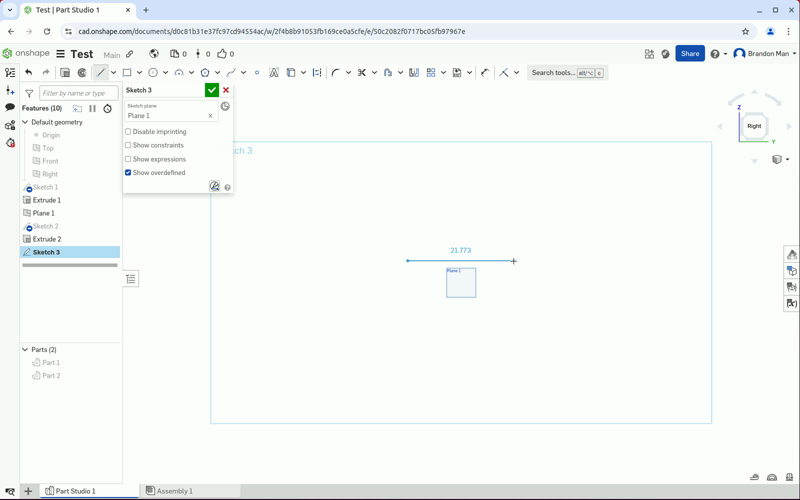
key_up(shift)
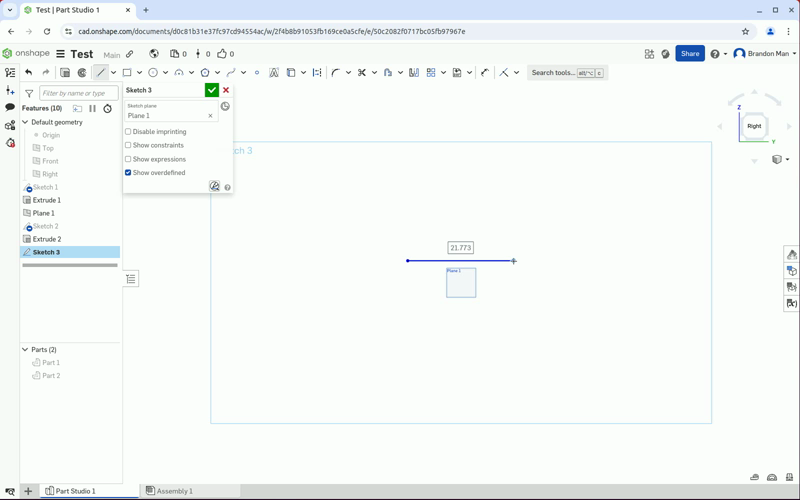
key_down(shift)
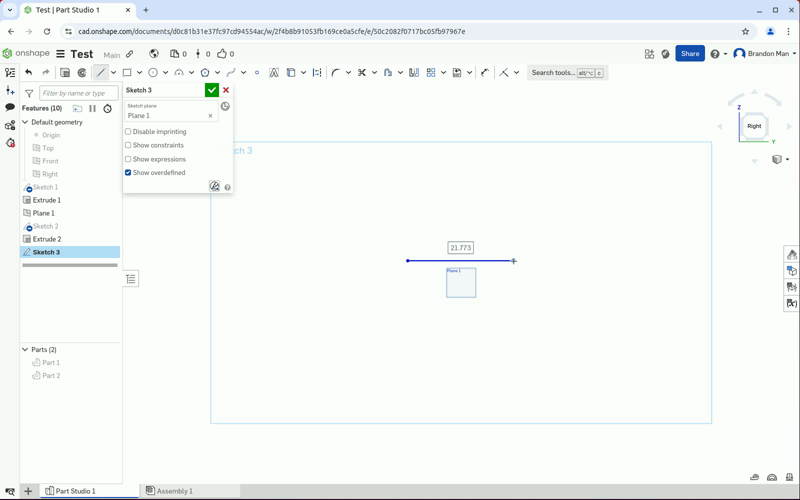
mouse_move(543, 260)
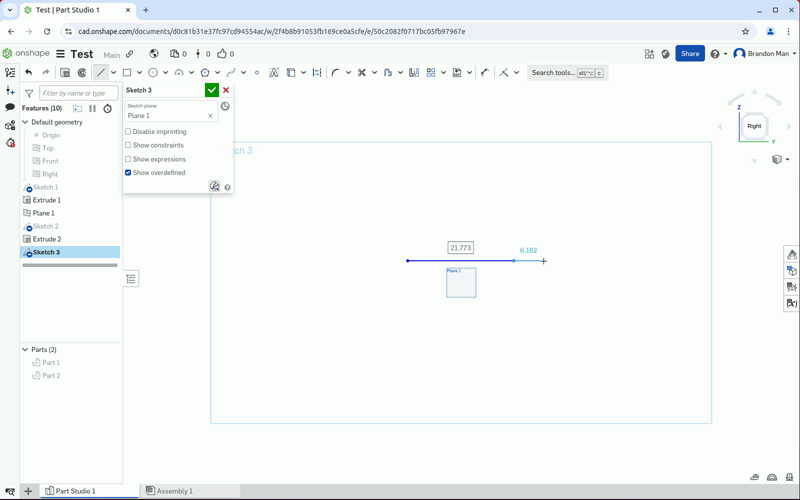
mouse_move(513, 257)
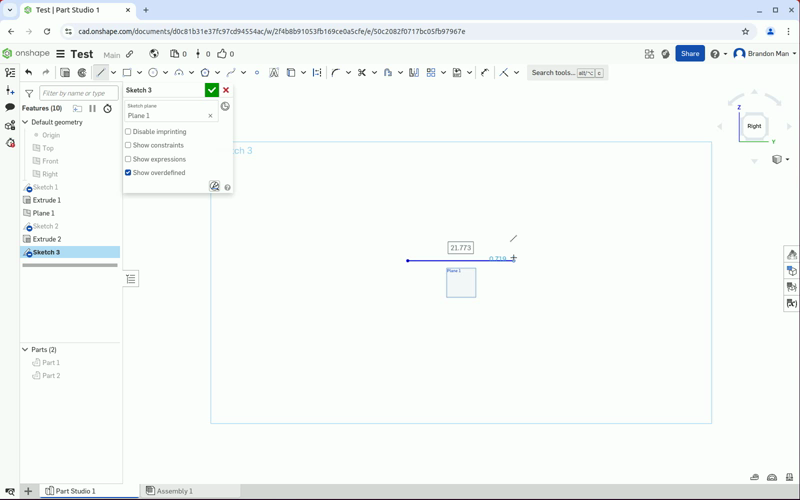
scroll(6)
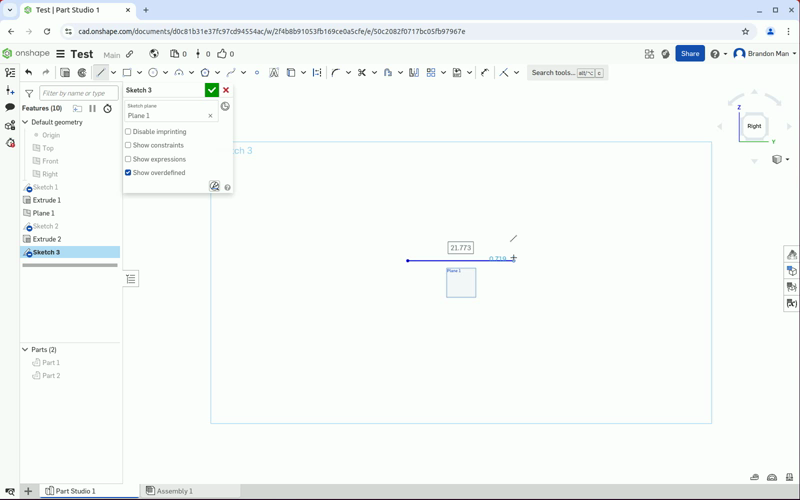
scroll(6)
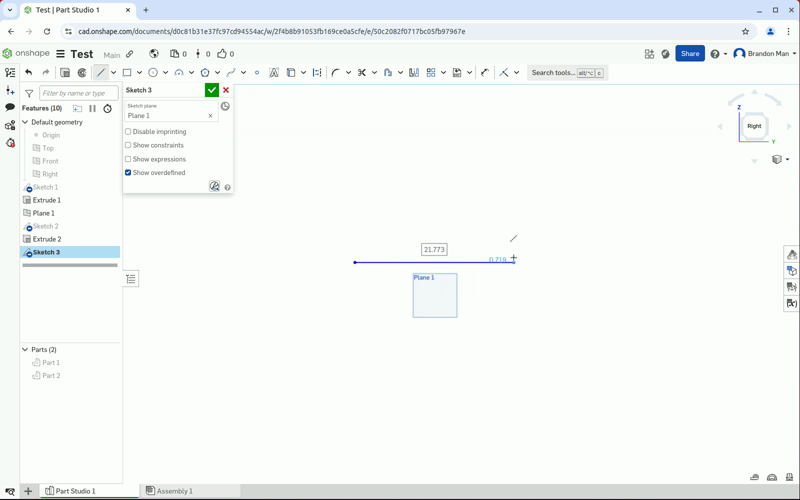
scroll(6)
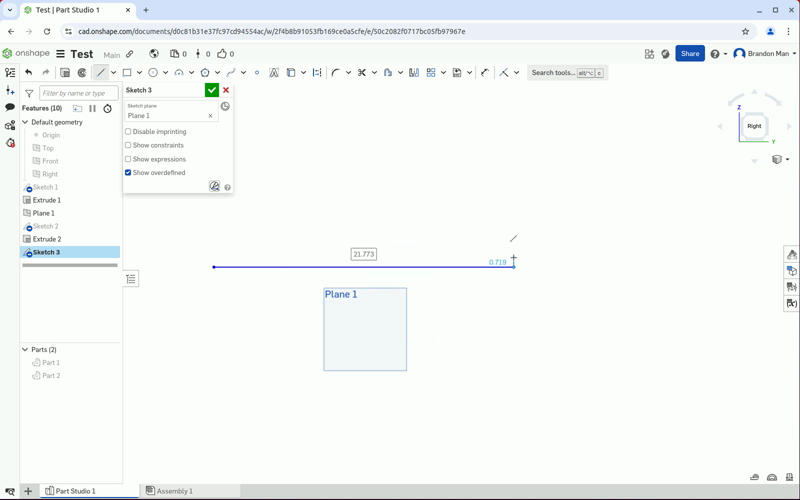
scroll(6)
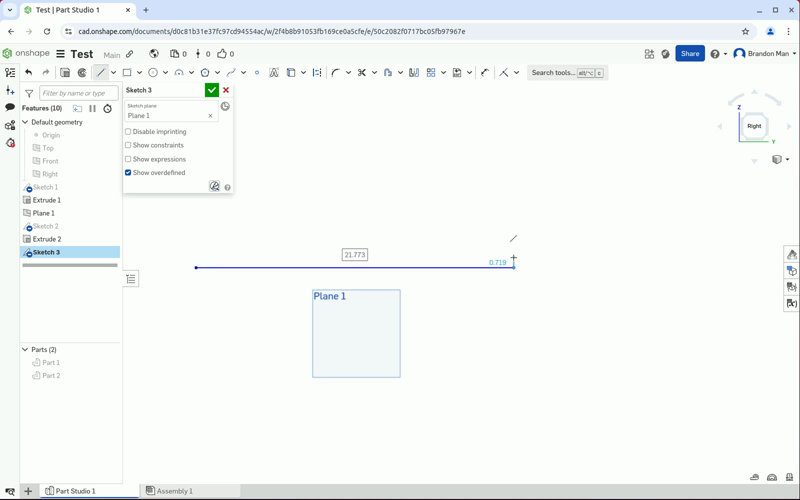
scroll(6)
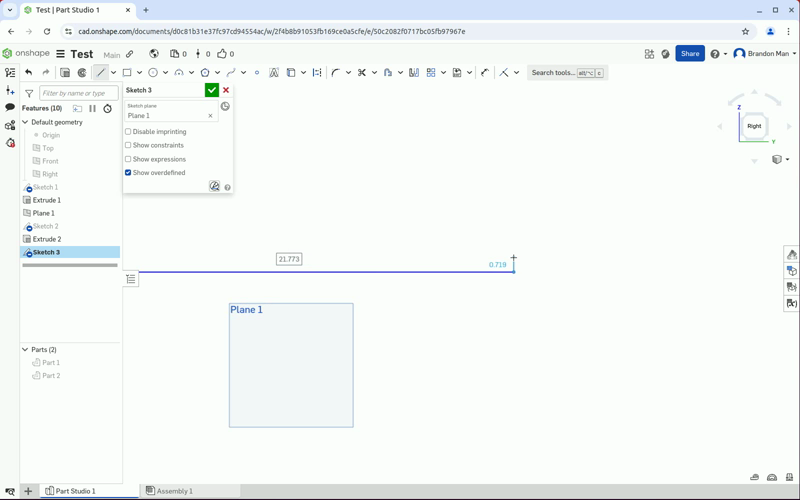
scroll(6)
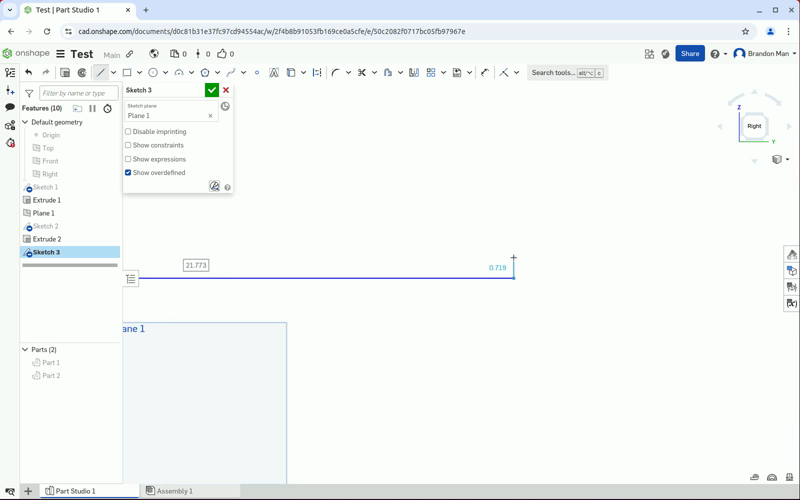
scroll(6)
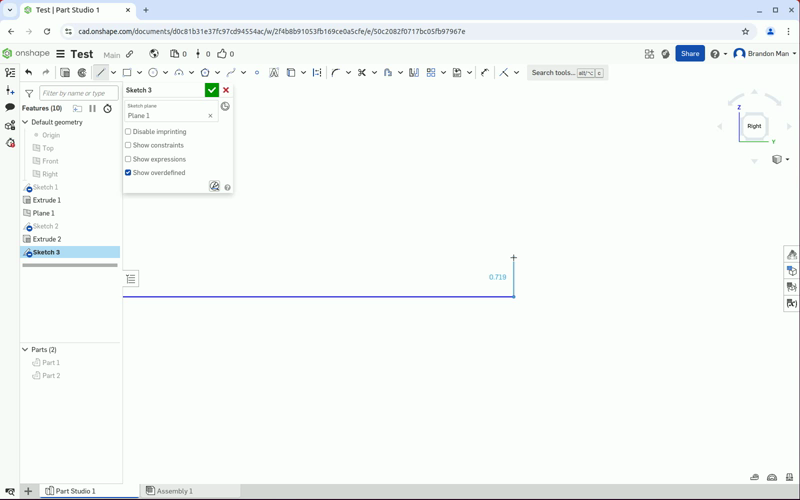
click(513, 257)
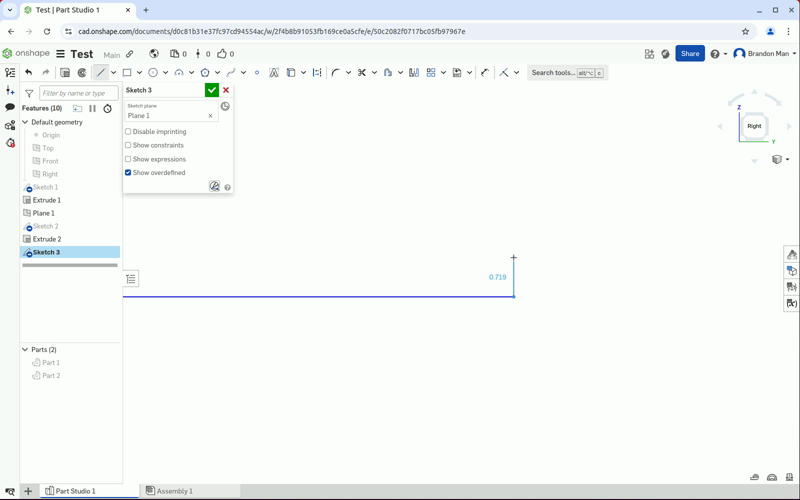
scroll(-6)
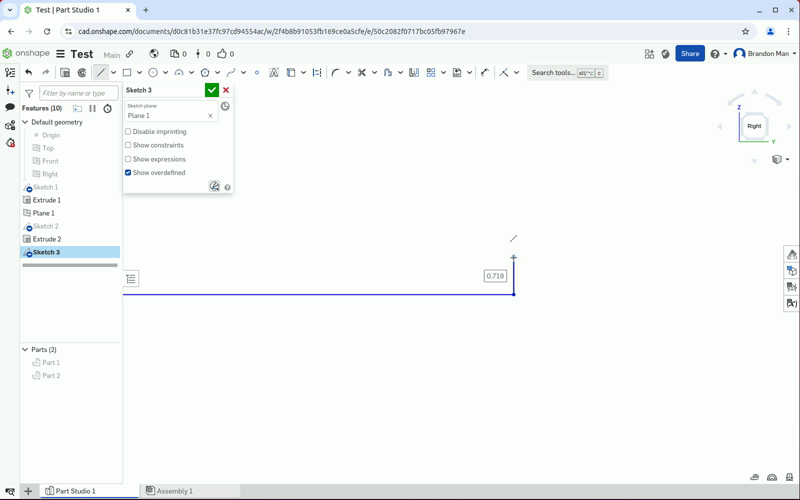
scroll(-6)
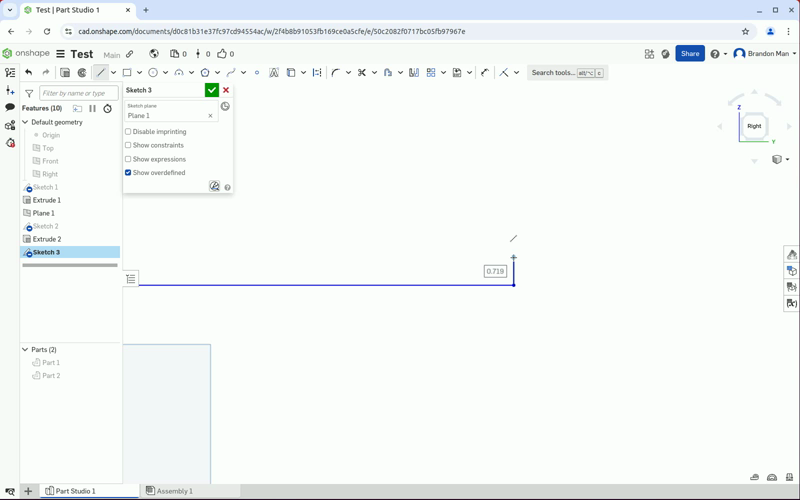
scroll(-6)
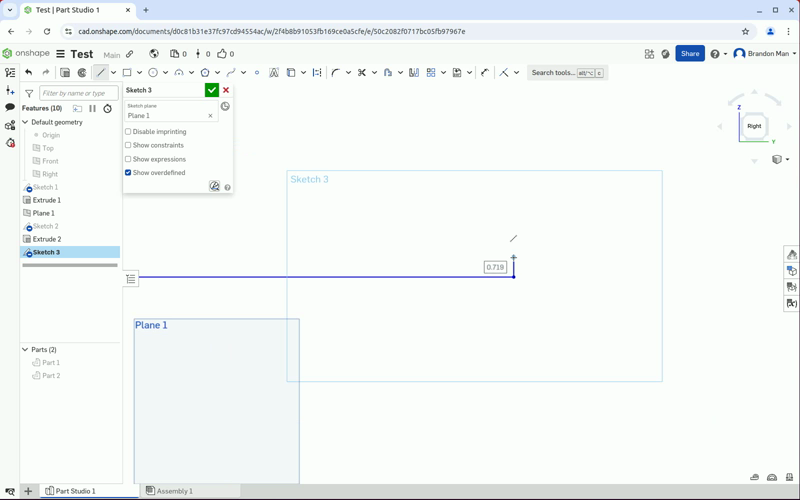
scroll(-6)
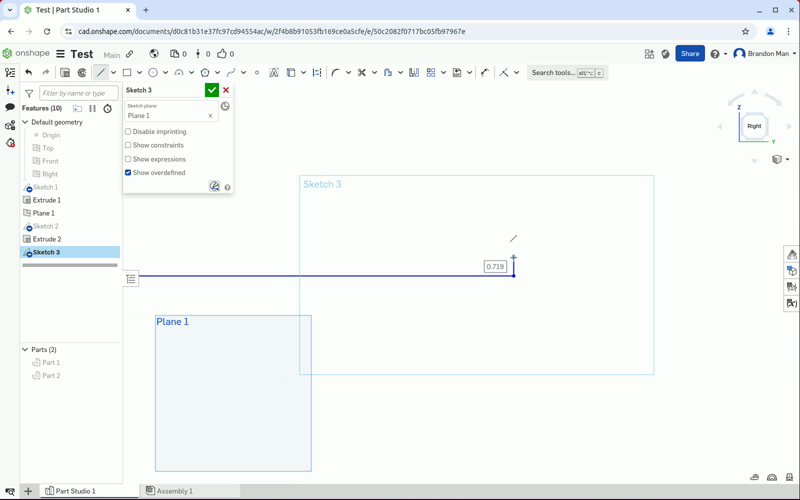
scroll(-6)
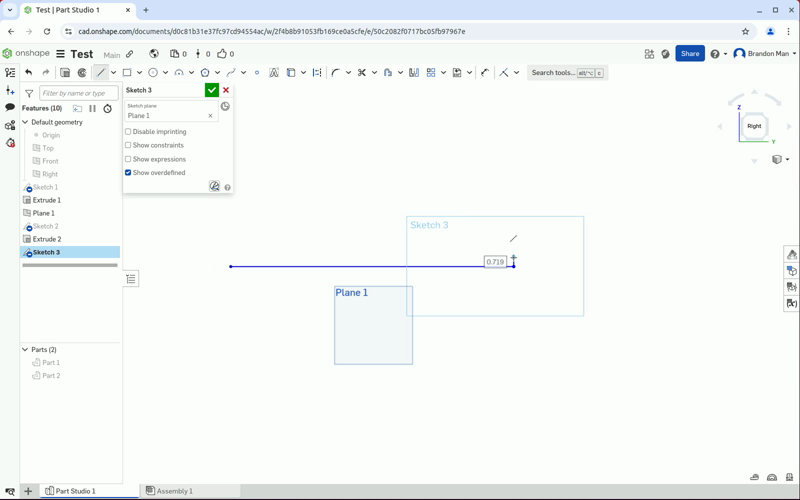
scroll(-6)
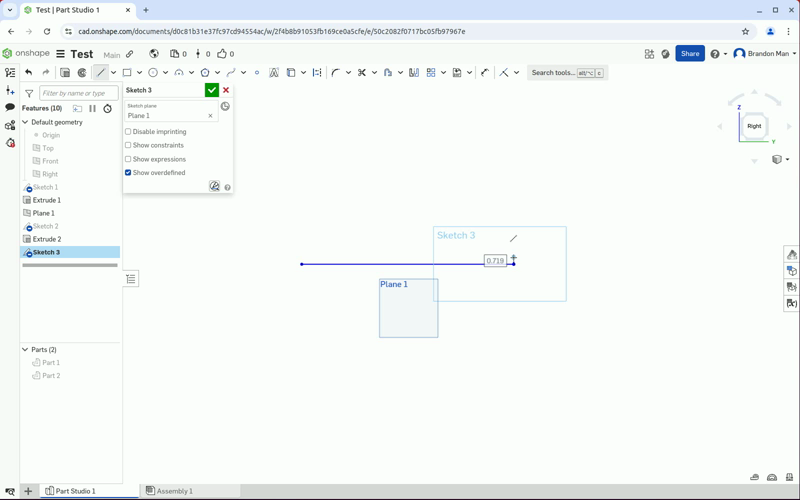
scroll(-6)
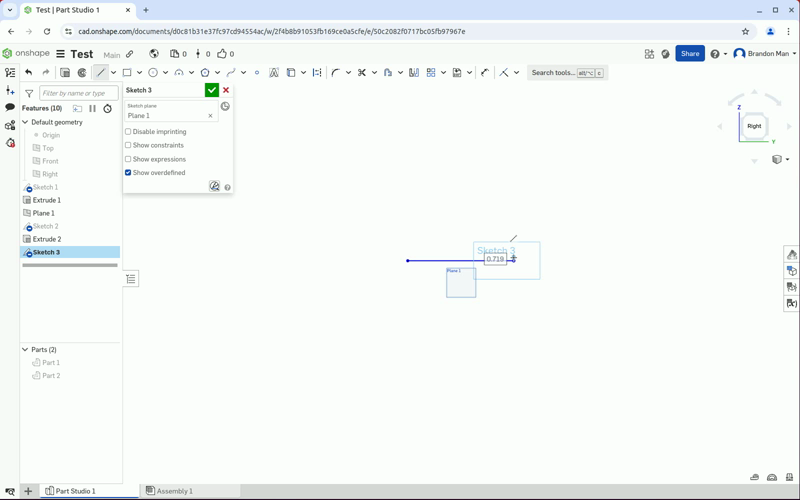
key_up(shift)
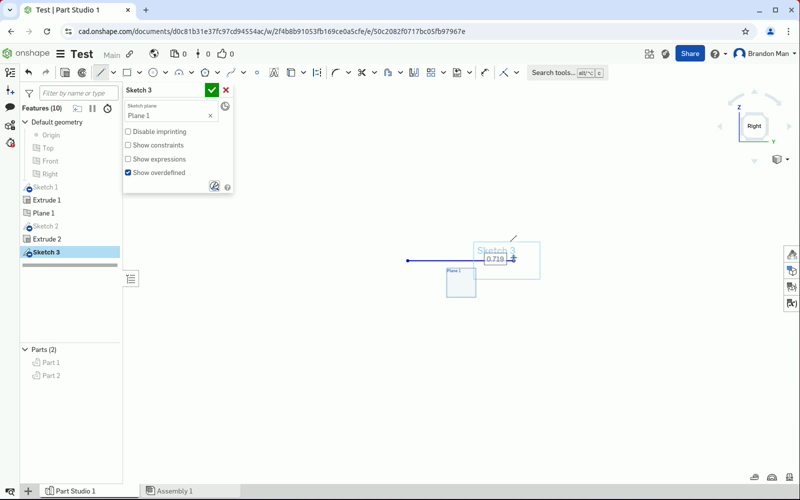
key_down(shift)
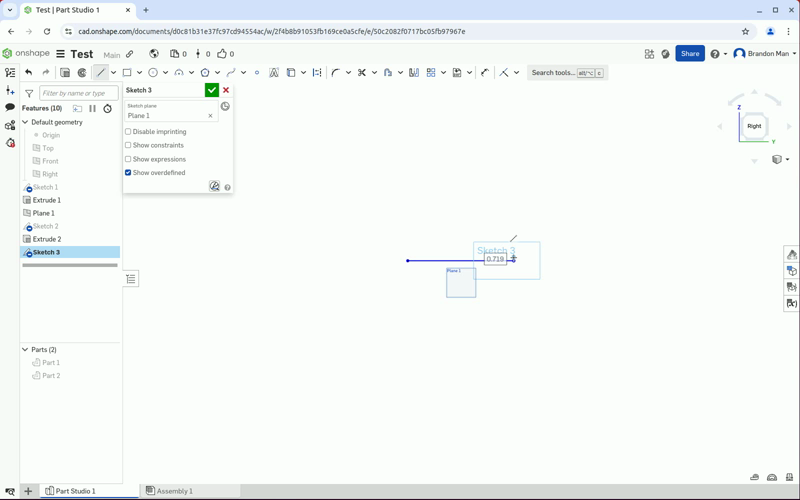
mouse_move(407, 257)
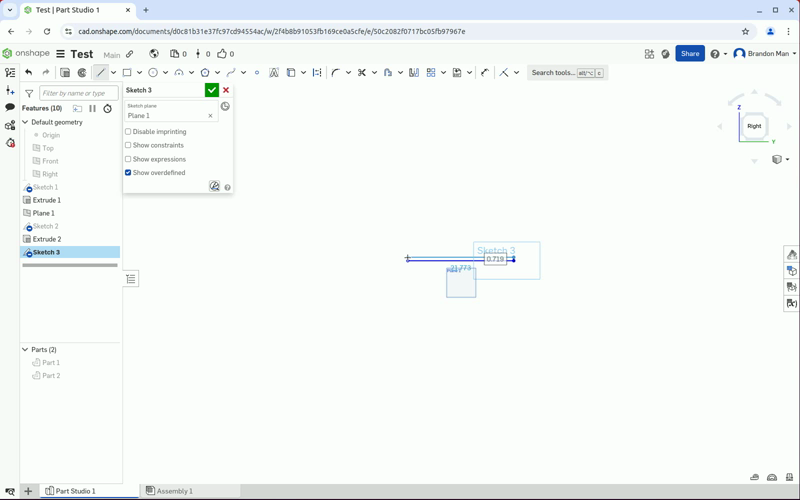
scroll(6)
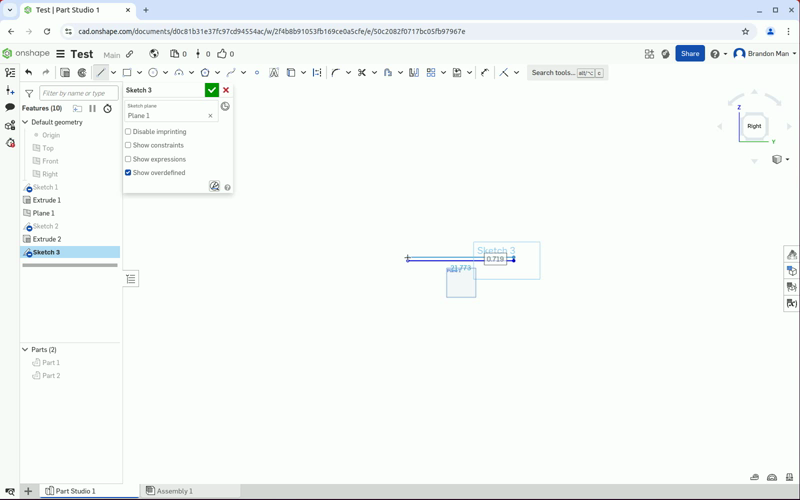
scroll(6)
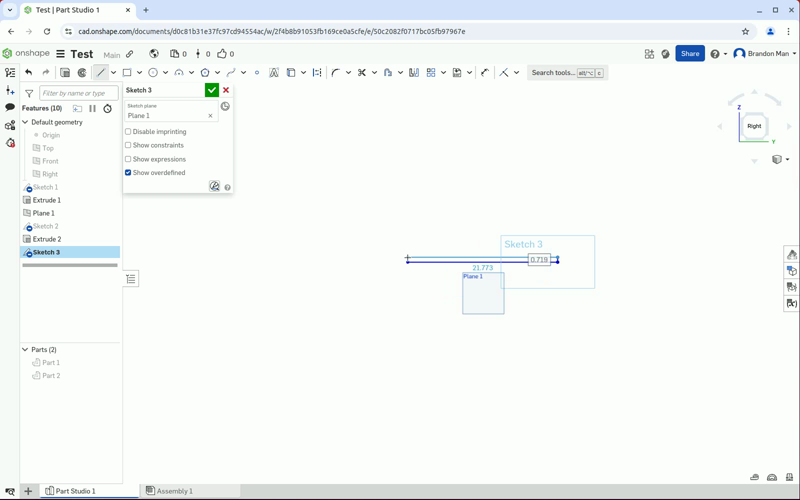
scroll(6)
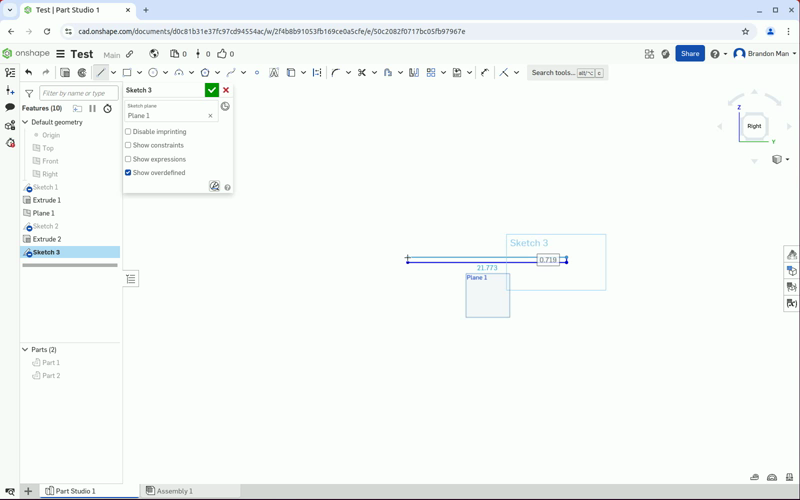
scroll(6)
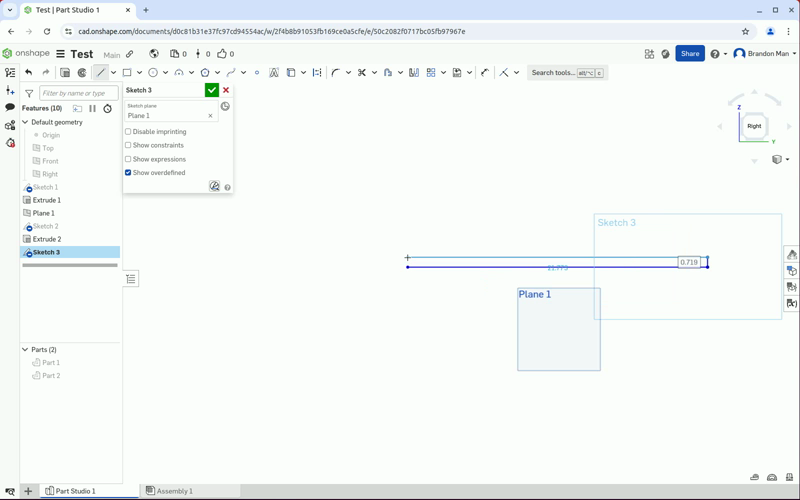
scroll(6)
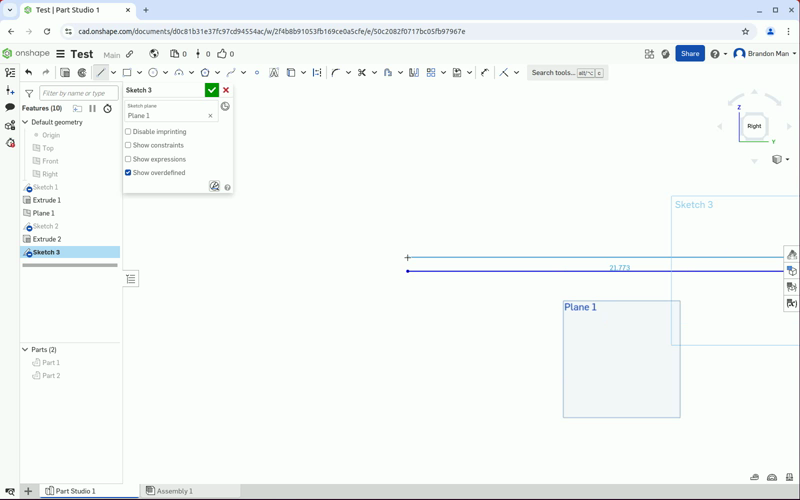
scroll(6)
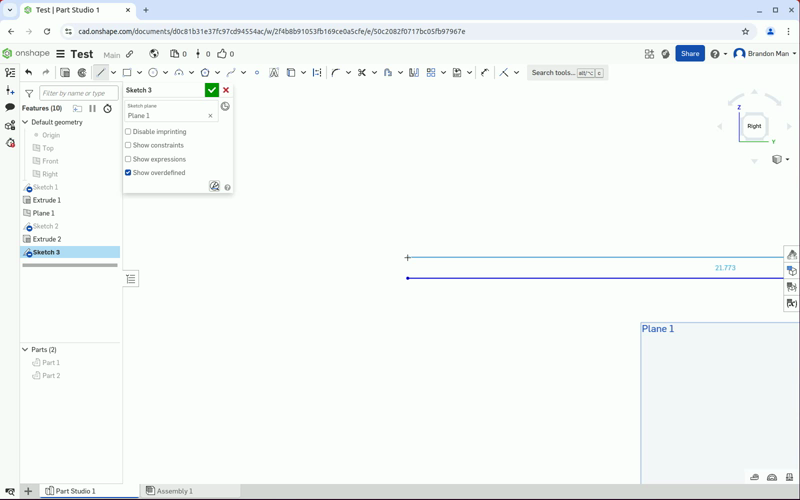
scroll(6)
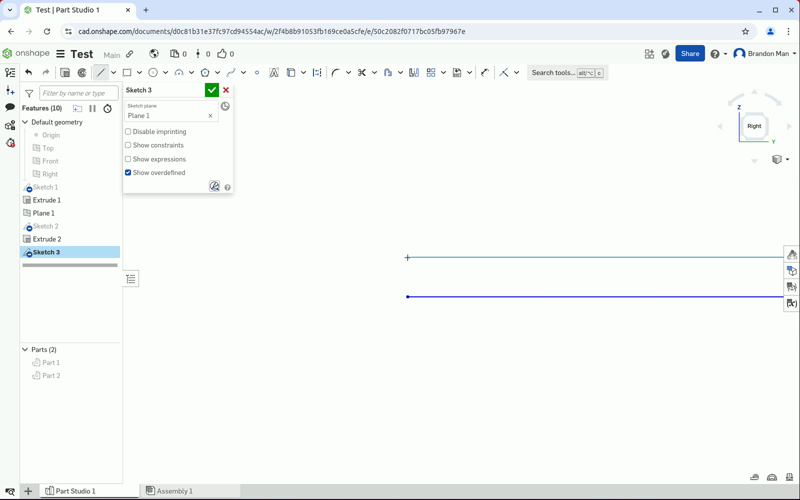
click(407, 257)
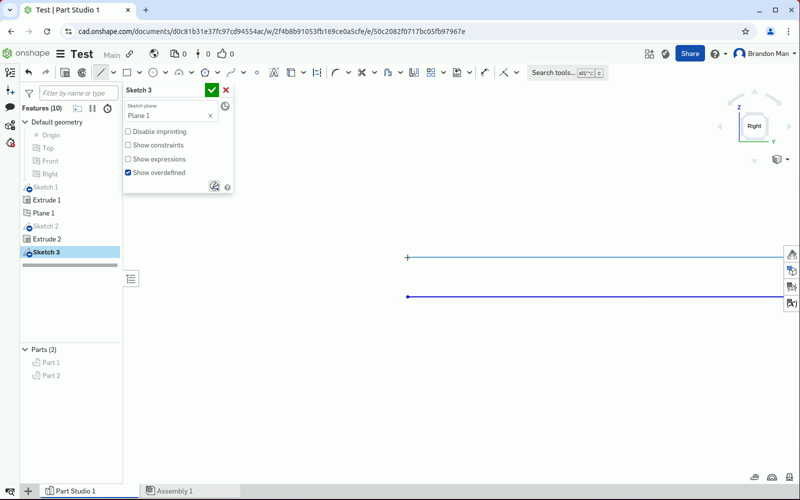
scroll(-6)
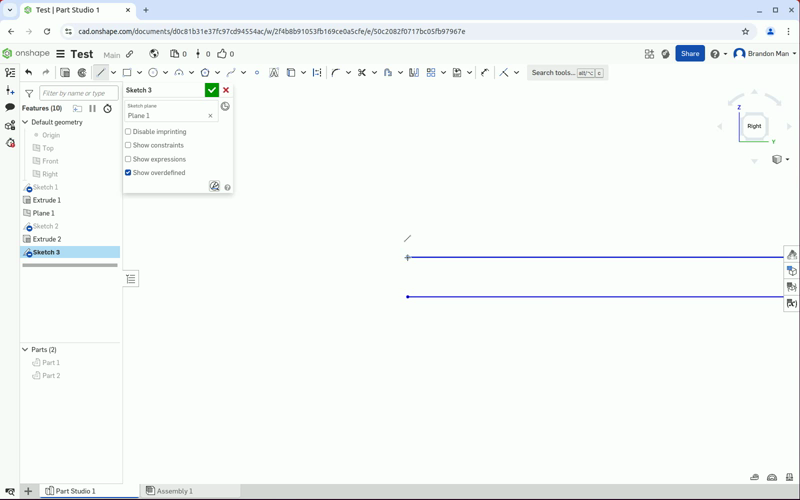
scroll(-6)
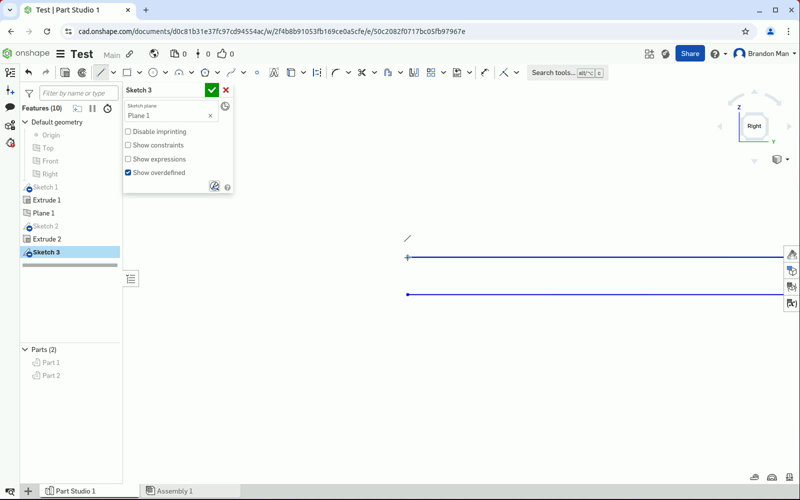
scroll(-6)
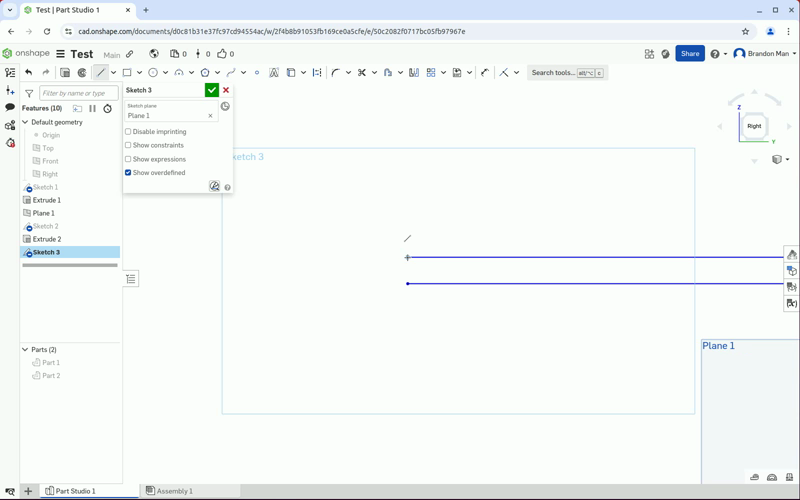
scroll(-6)
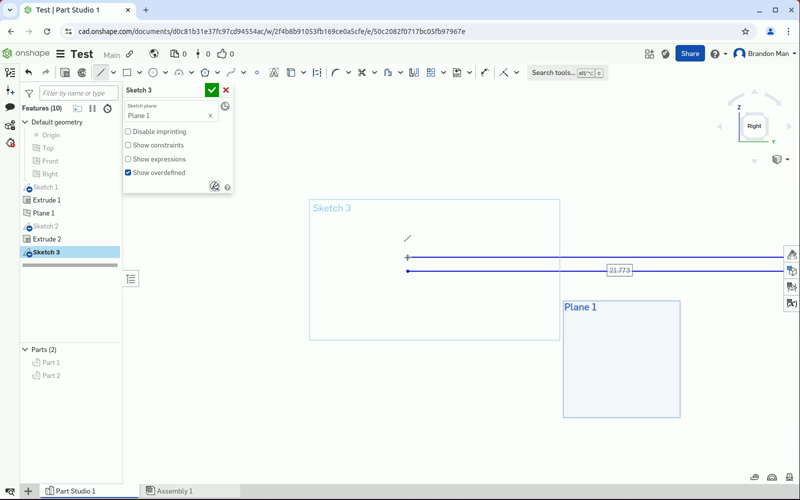
scroll(-6)
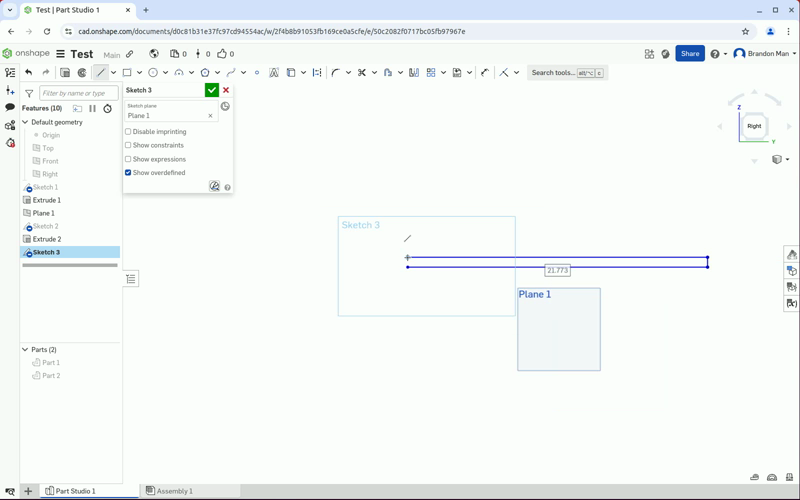
scroll(-6)
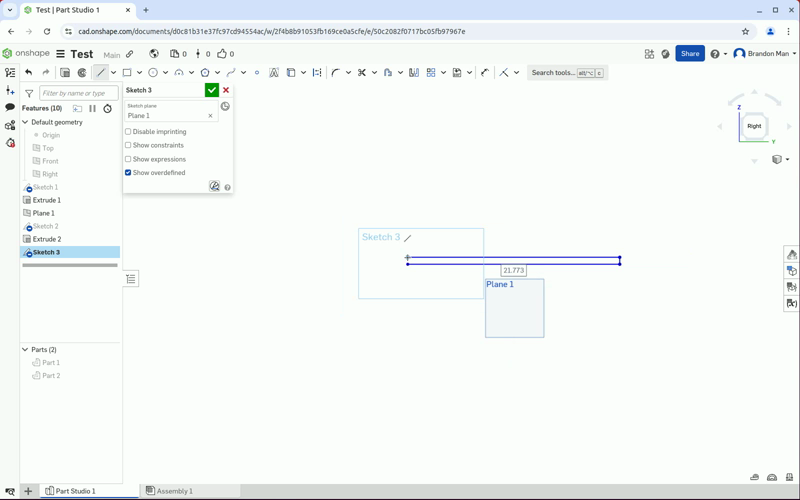
scroll(-6)
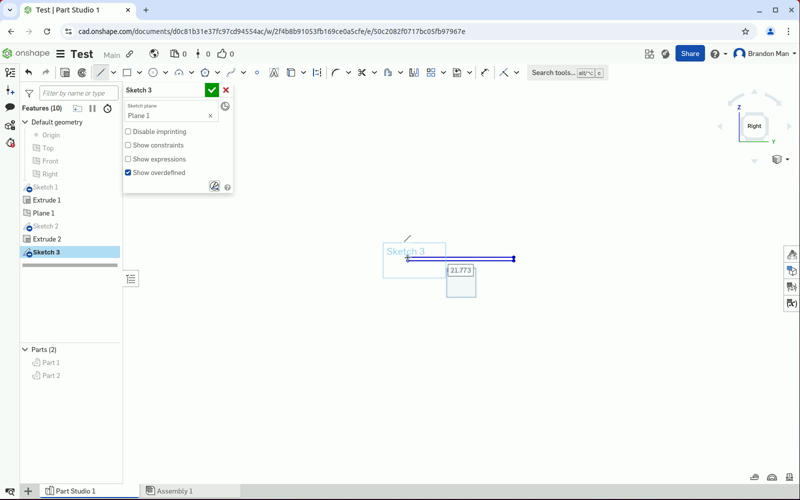
key_up(shift)
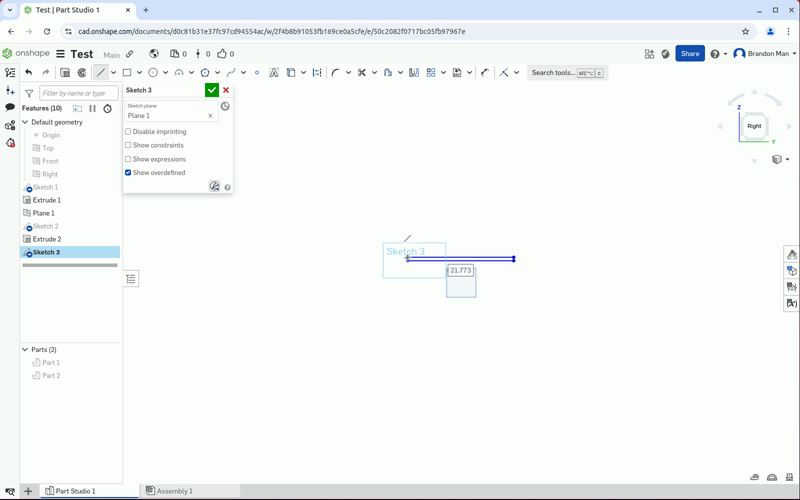
mouse_move(437, 257)
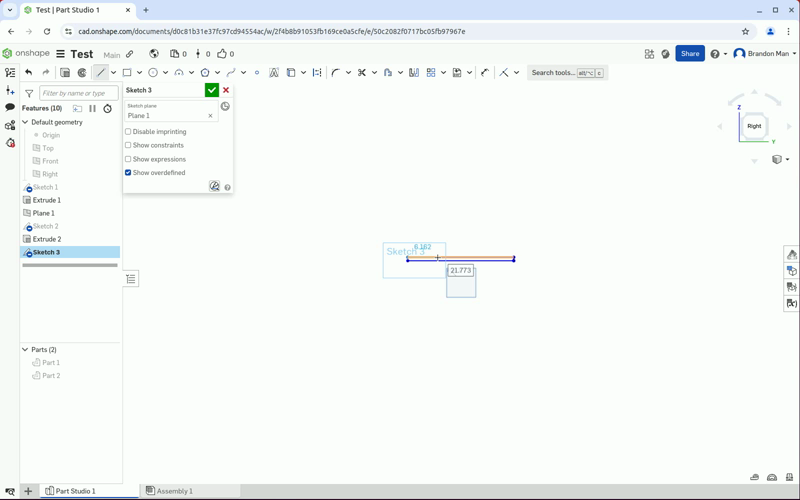
key_down(shift)
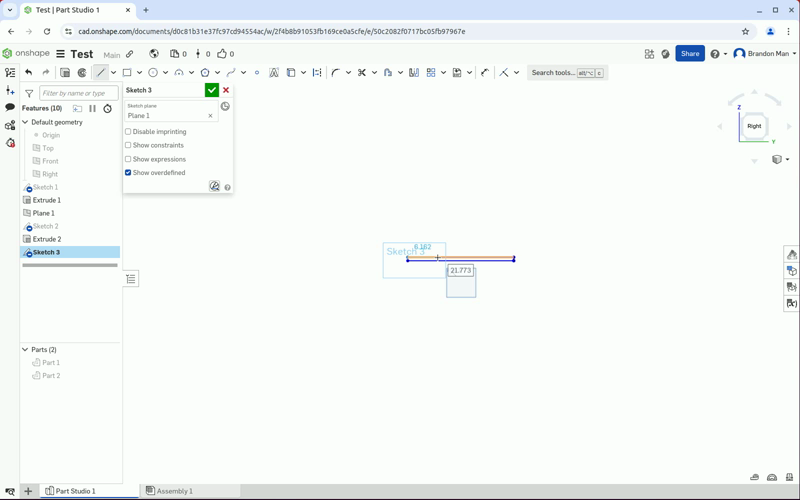
mouse_move(407, 260)
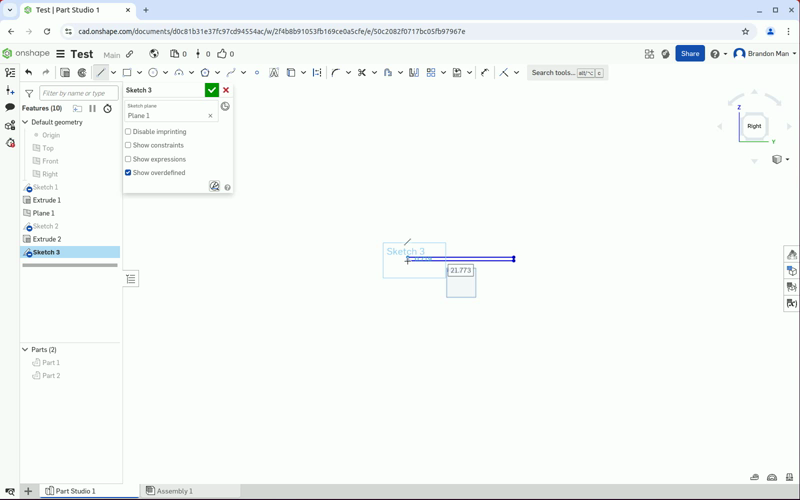
scroll(6)
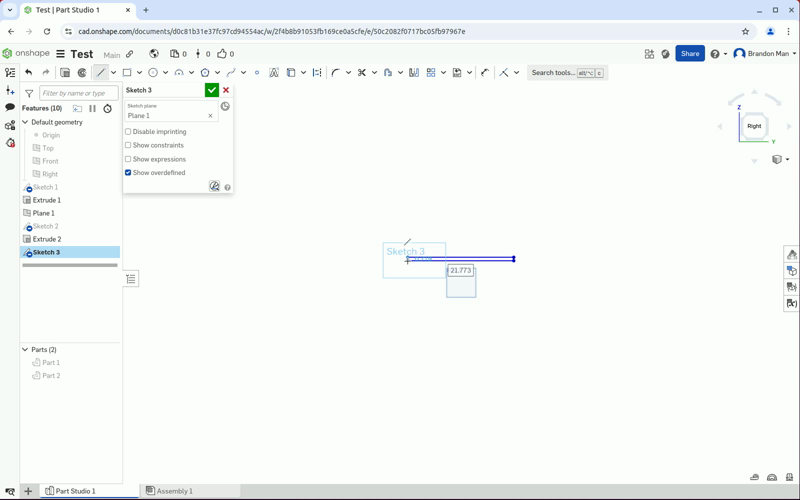
scroll(6)
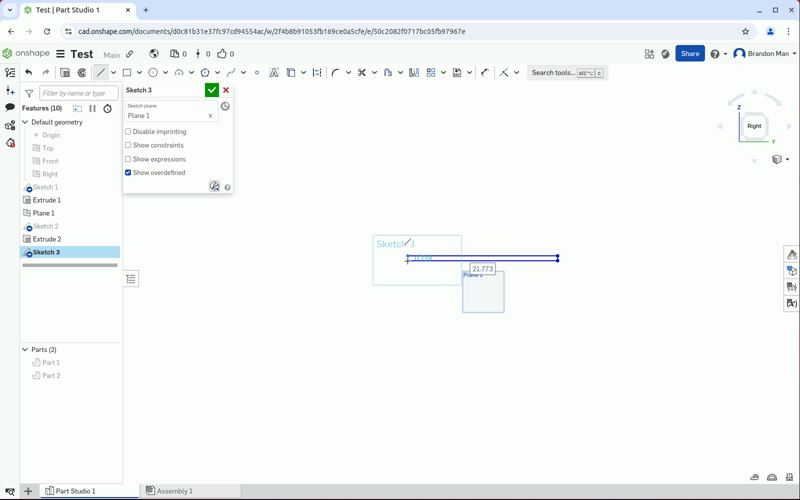
scroll(6)
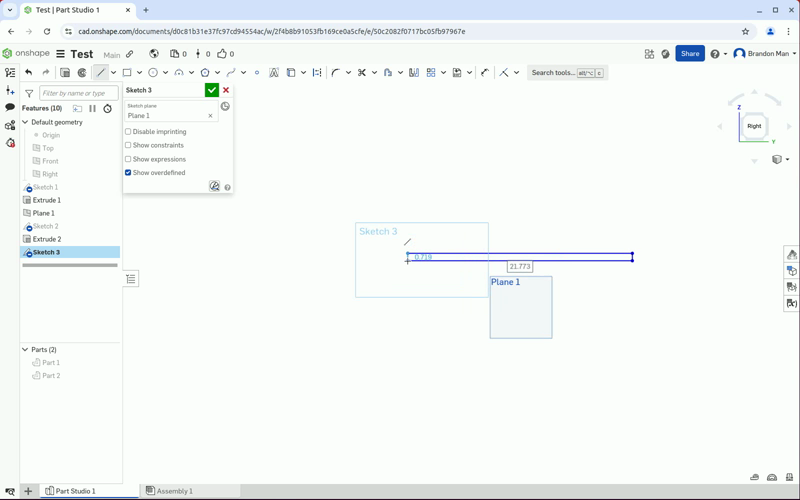
scroll(6)
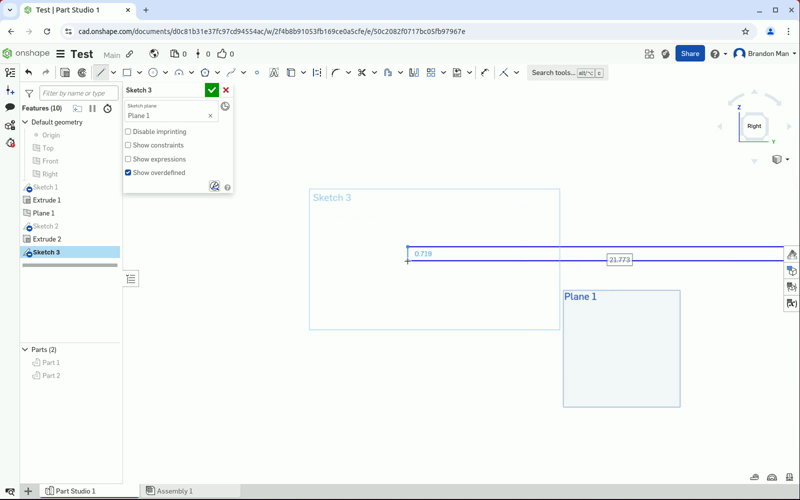
scroll(6)
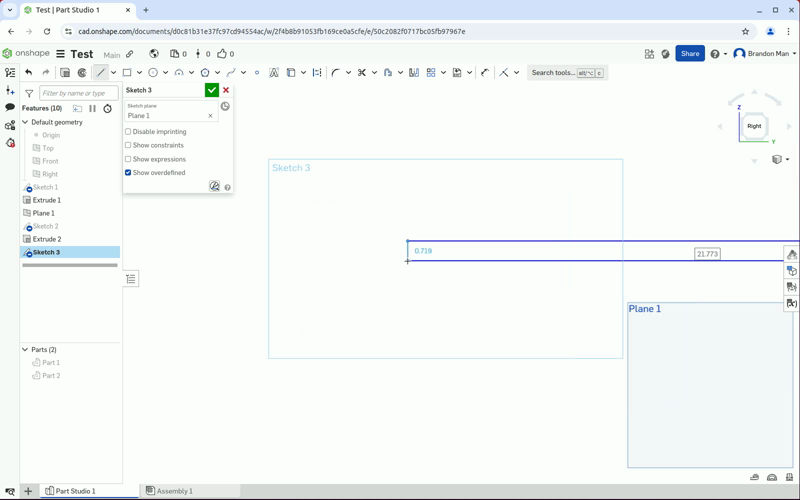
scroll(6)
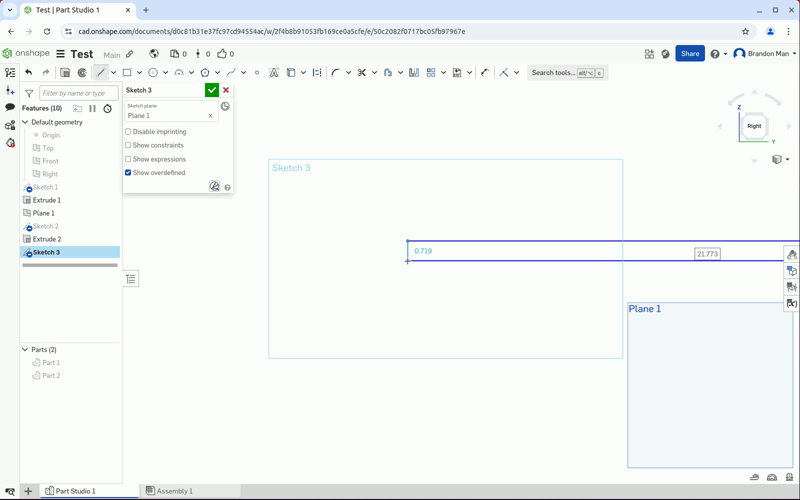
scroll(6)
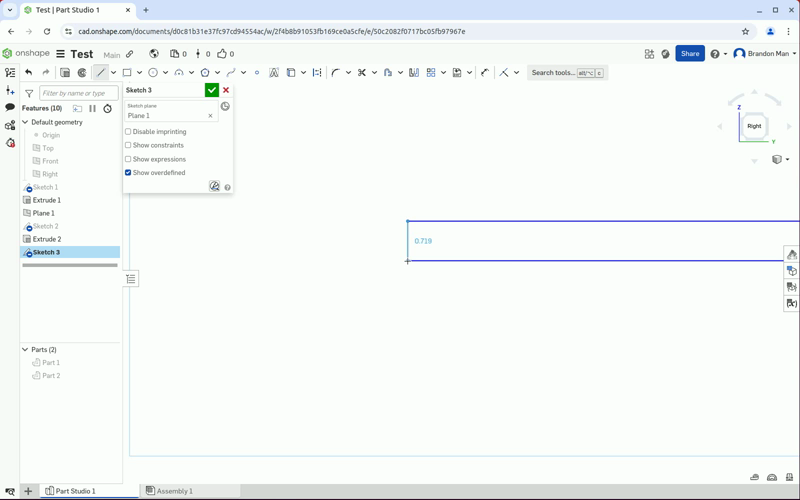
key_up(shift)
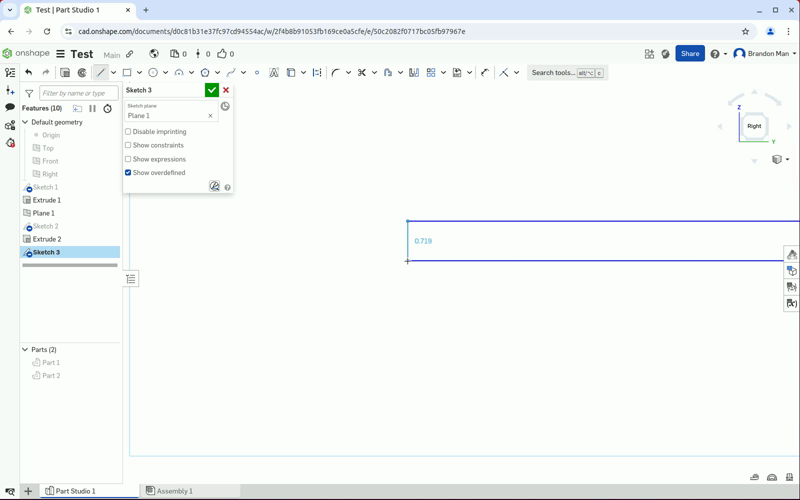
click(407, 260)
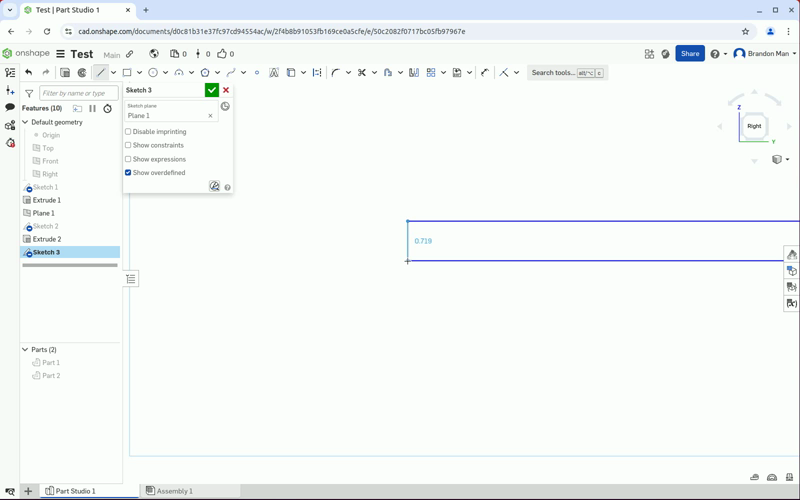
scroll(-6)
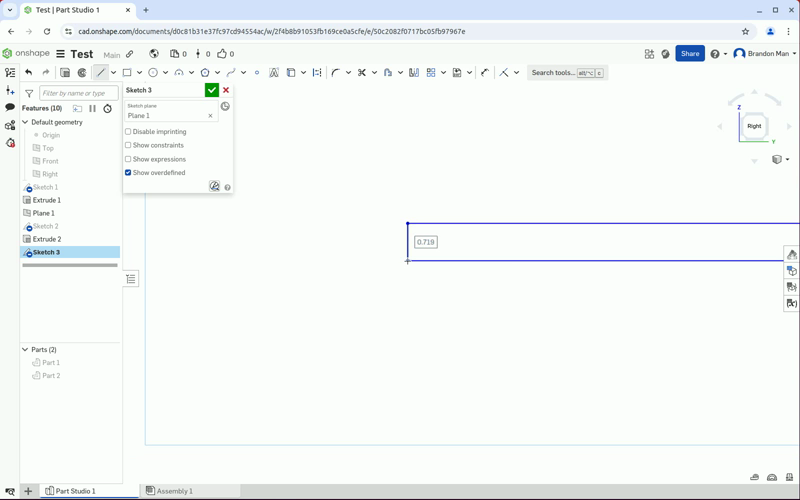
scroll(-6)
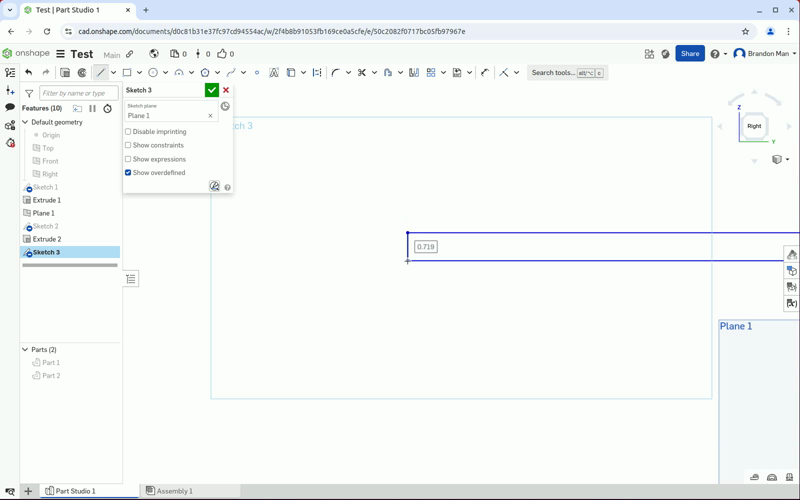
scroll(-6)
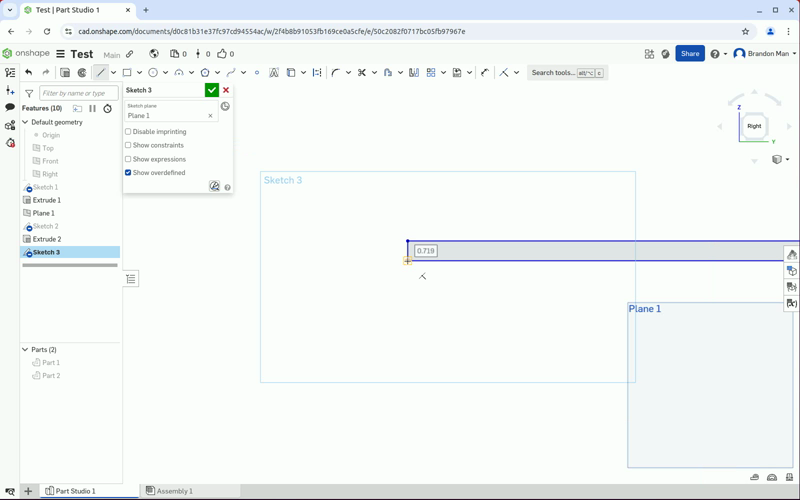
scroll(-6)
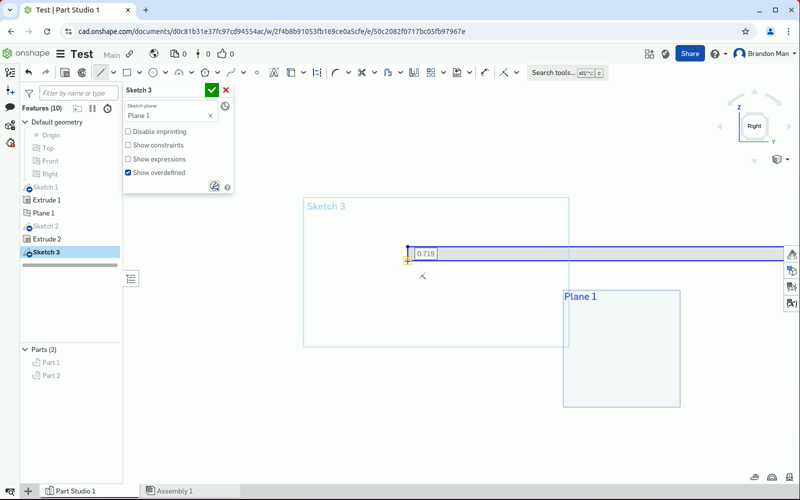
scroll(-6)
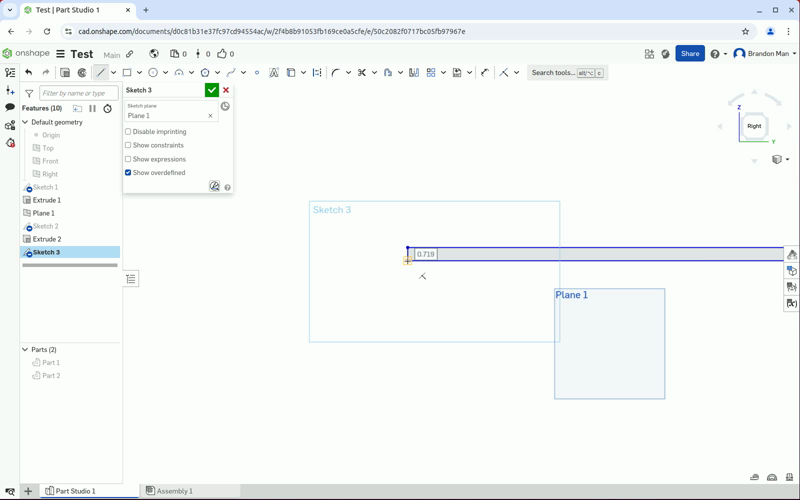
scroll(-6)
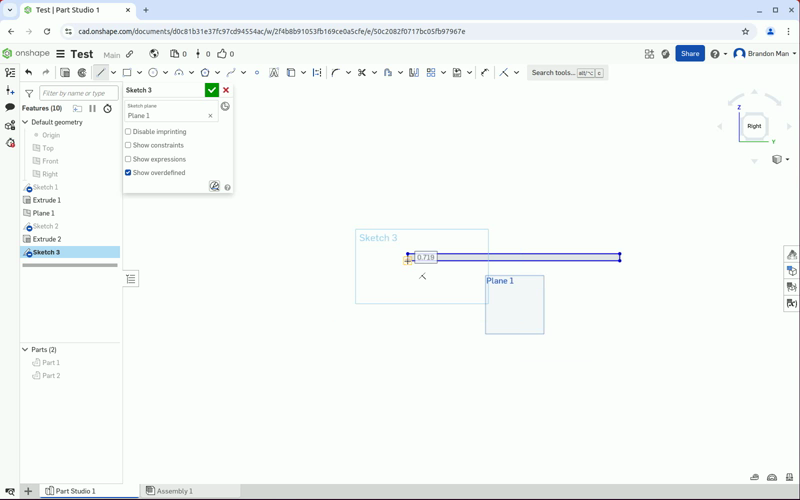
scroll(-6)
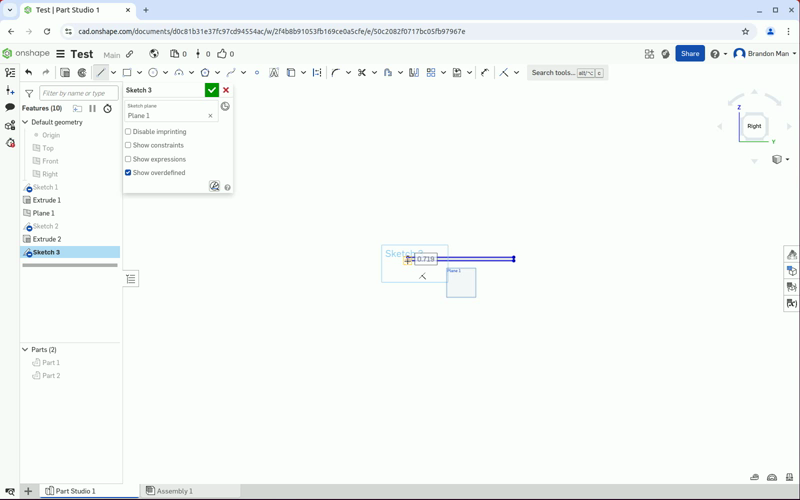
key(esc)
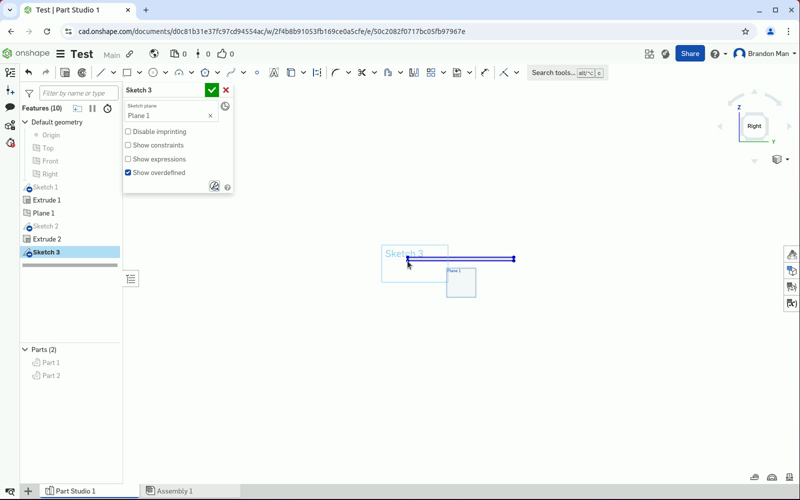
mouse_move(460, 258)
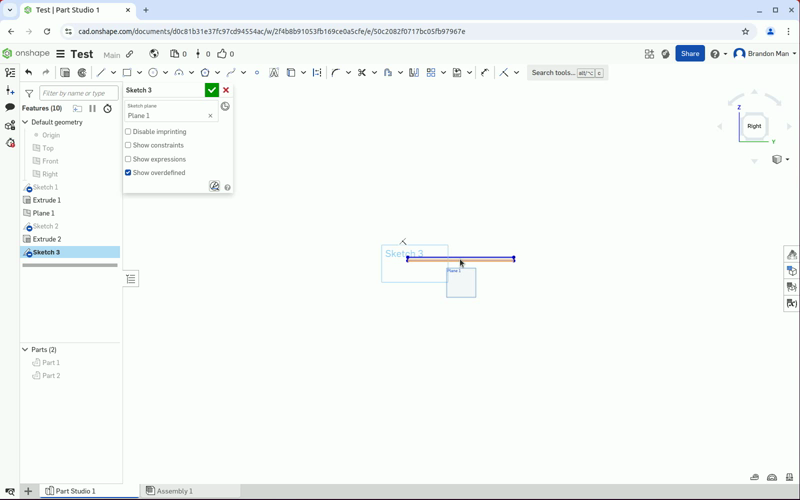
scroll(6)
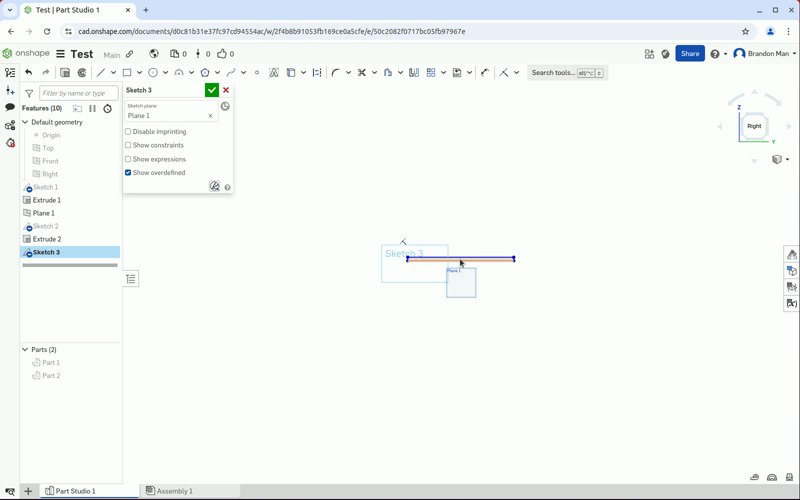
scroll(6)
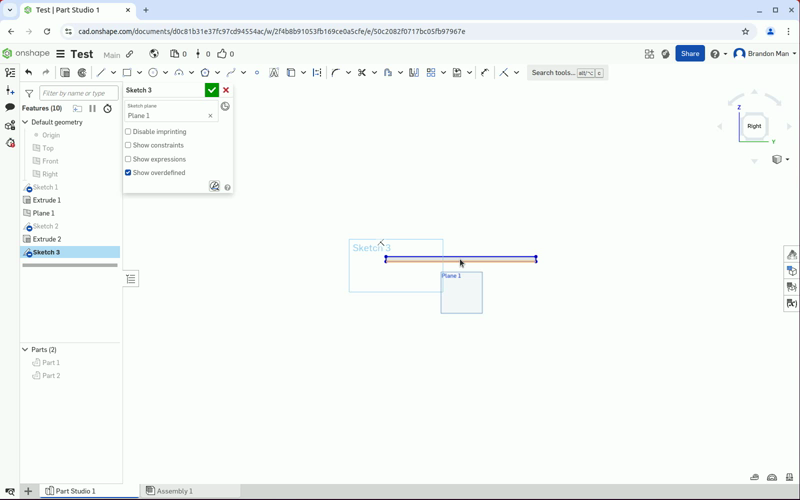
scroll(6)
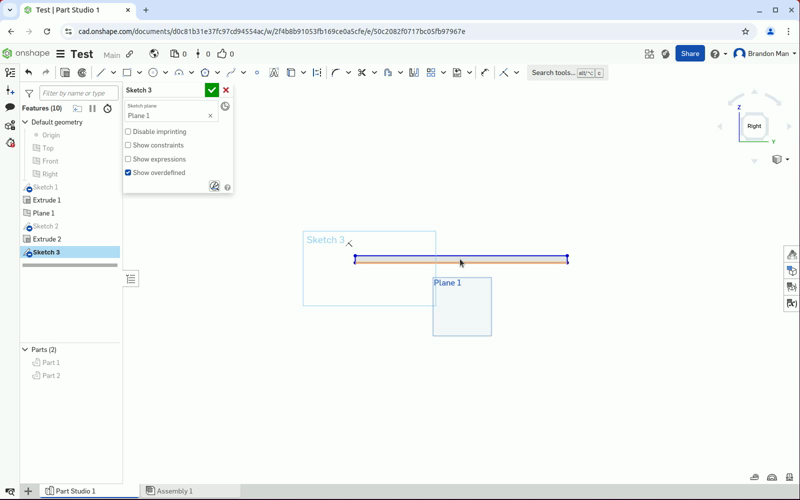
scroll(6)
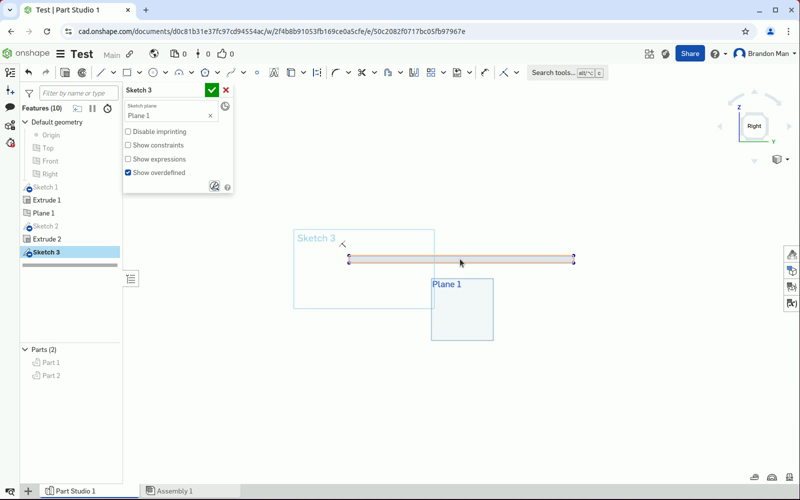
scroll(6)
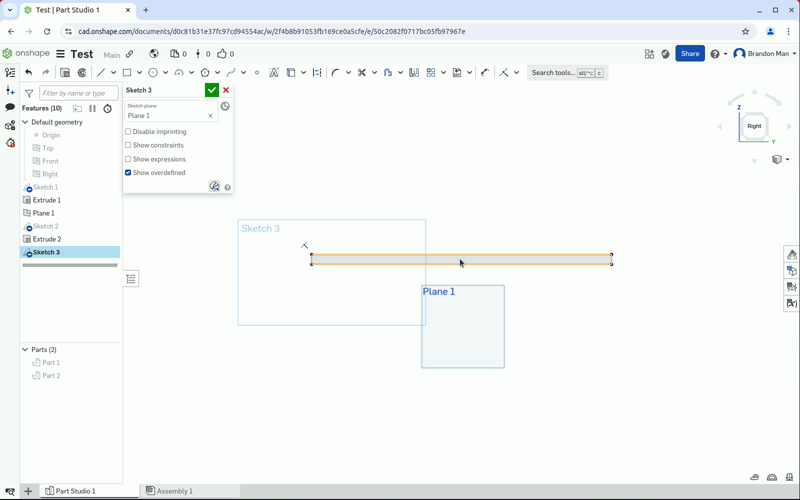
scroll(6)
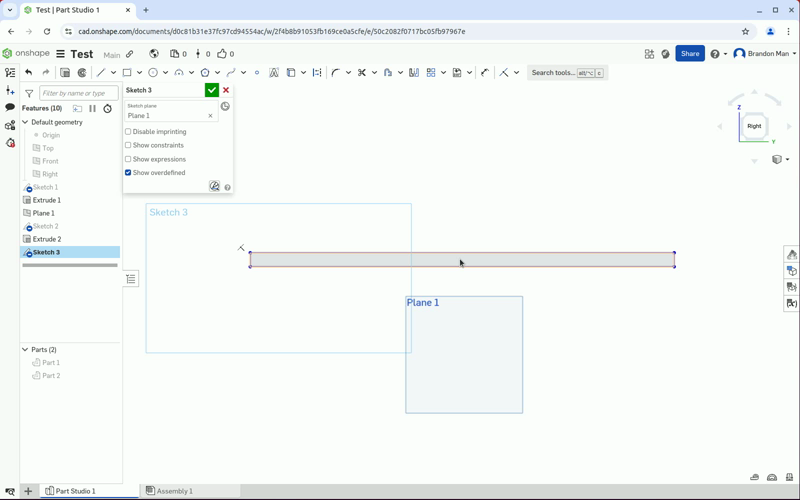
scroll(6)
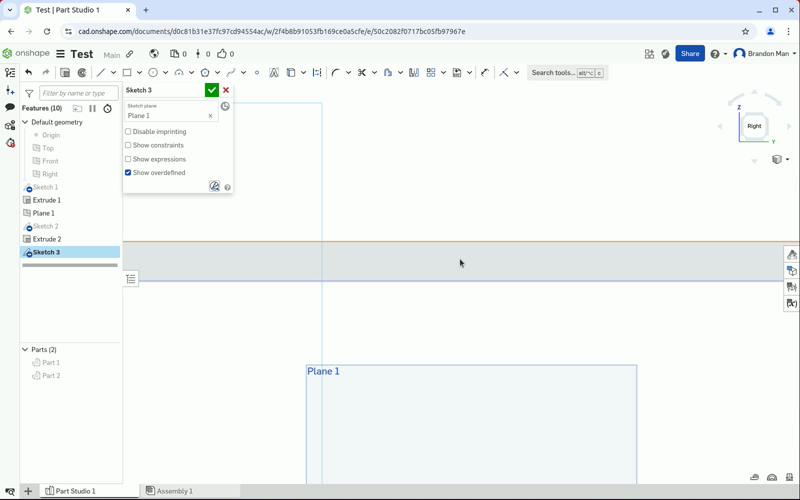
click(460, 258)
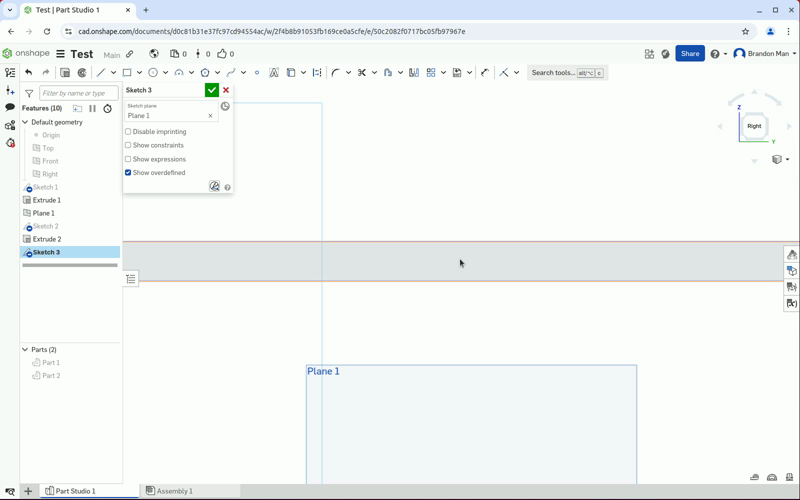
scroll(-6)
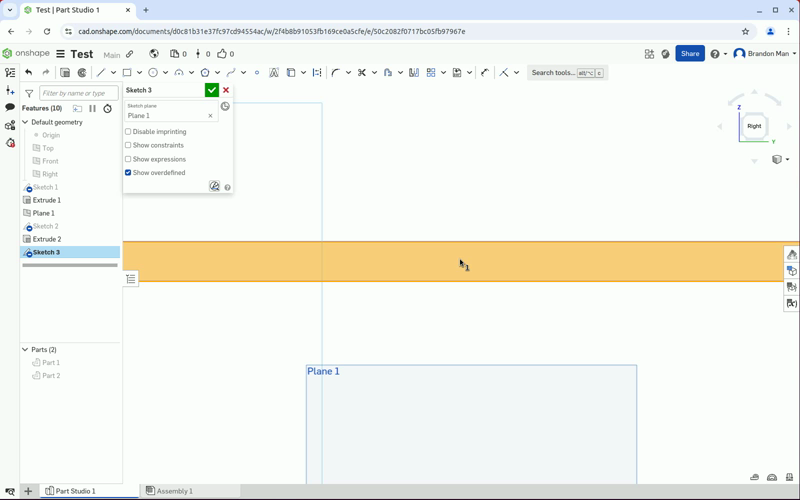
scroll(-6)
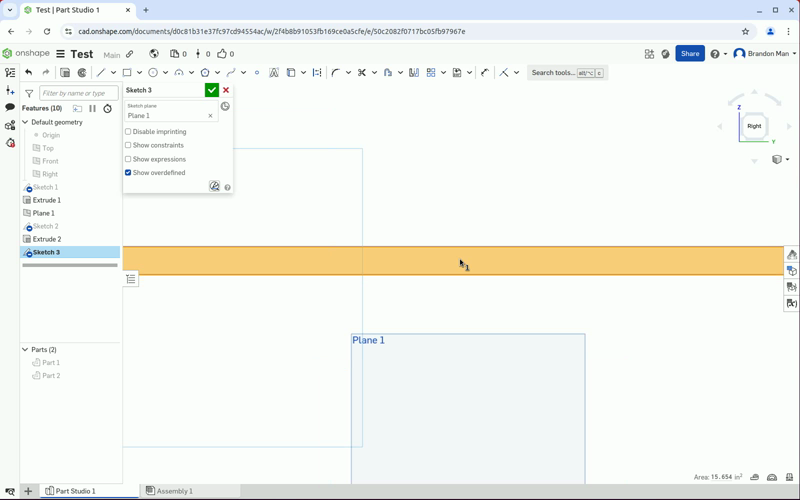
scroll(-6)
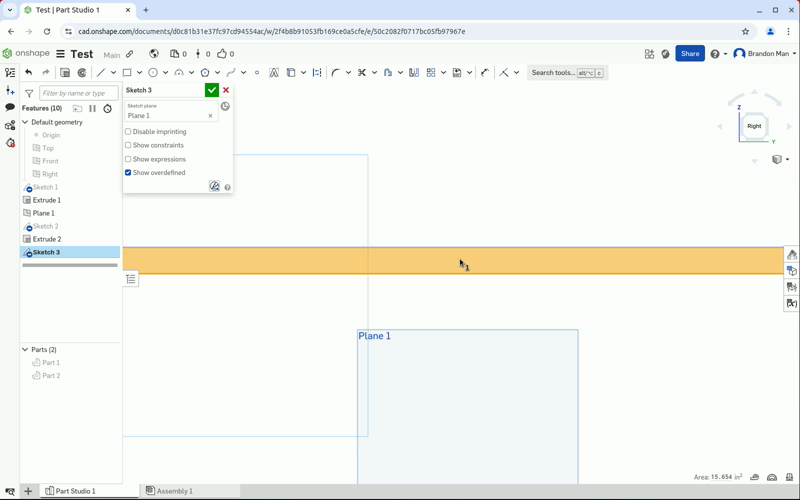
scroll(-6)
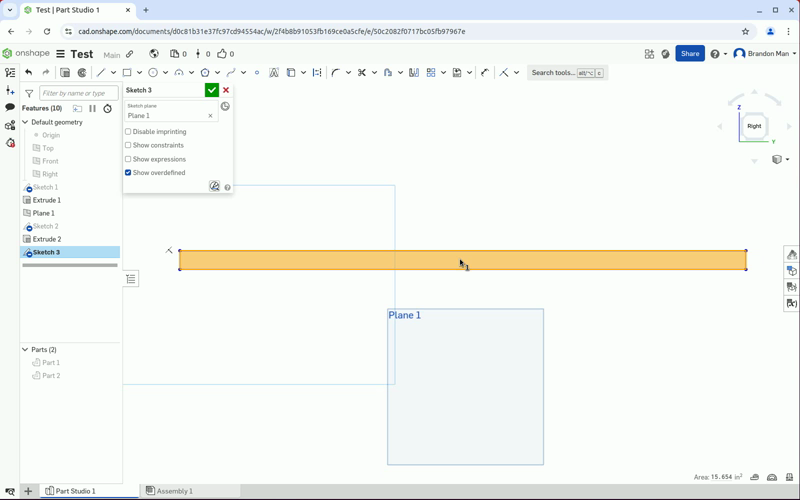
scroll(-6)
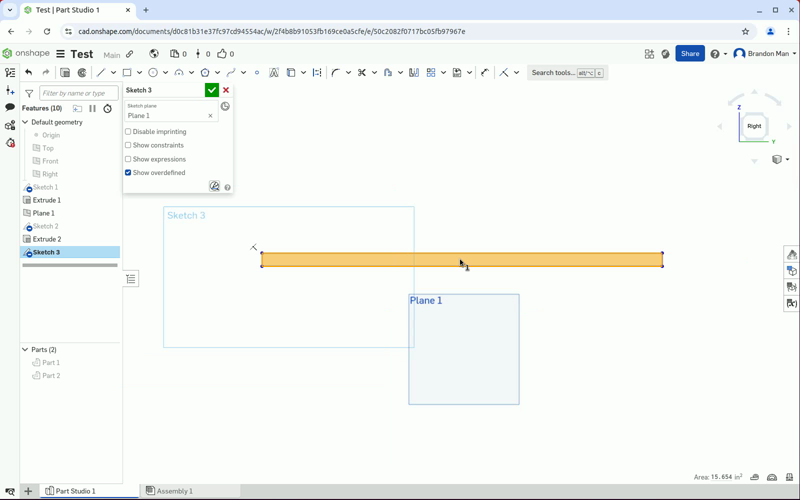
scroll(-6)
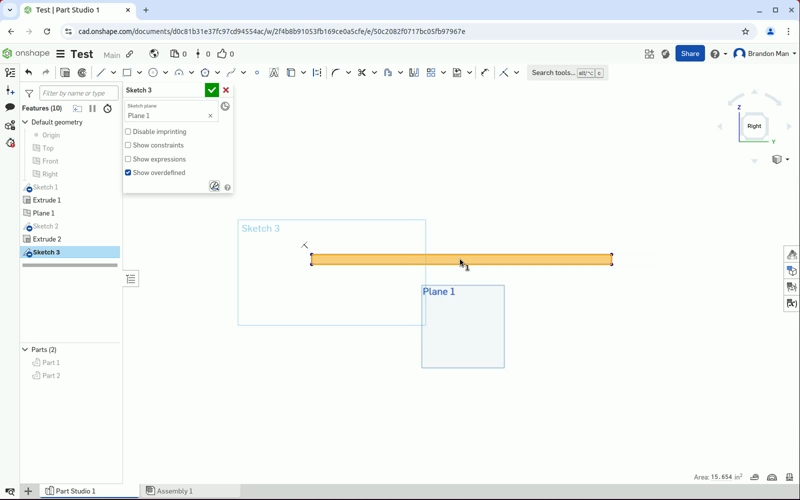
scroll(-6)
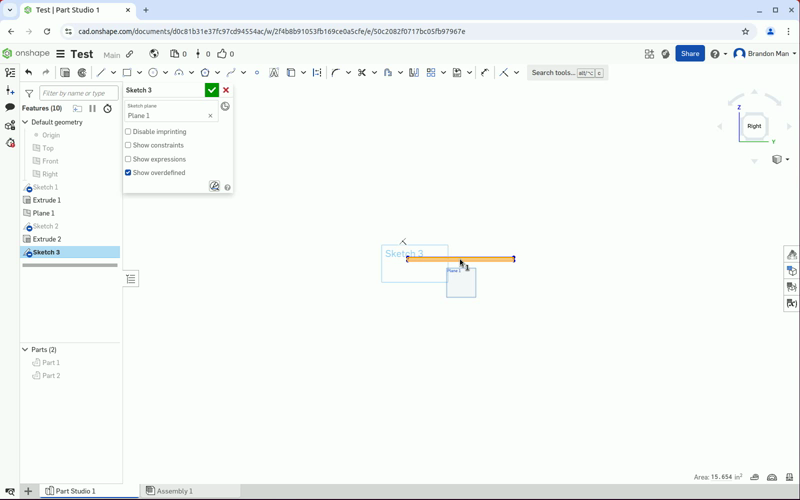
mouse_move(73, 352)
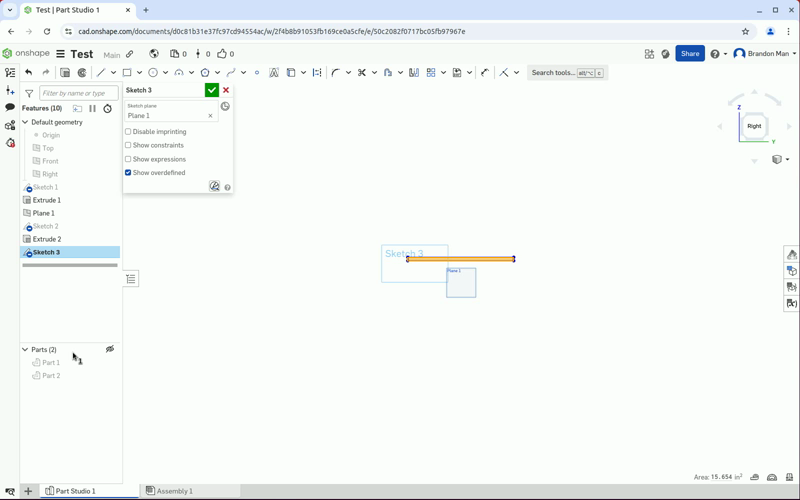
key(shift+y)
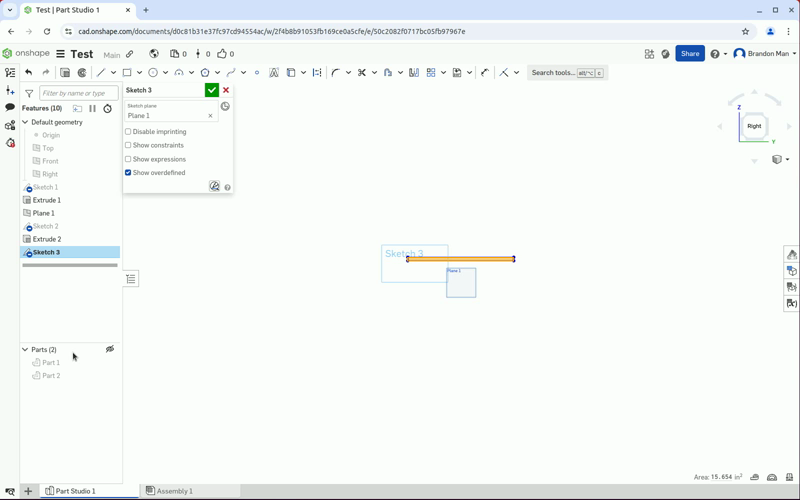
key(shift+e)
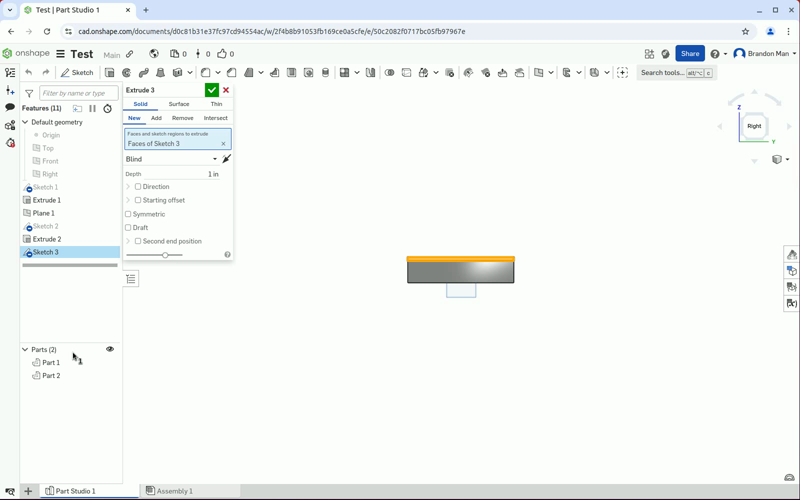
mouse_move(143, 106)
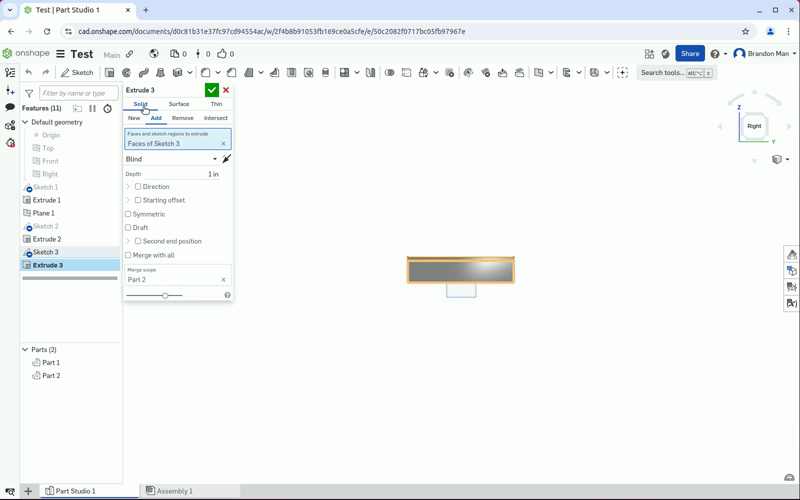
click(143, 106)
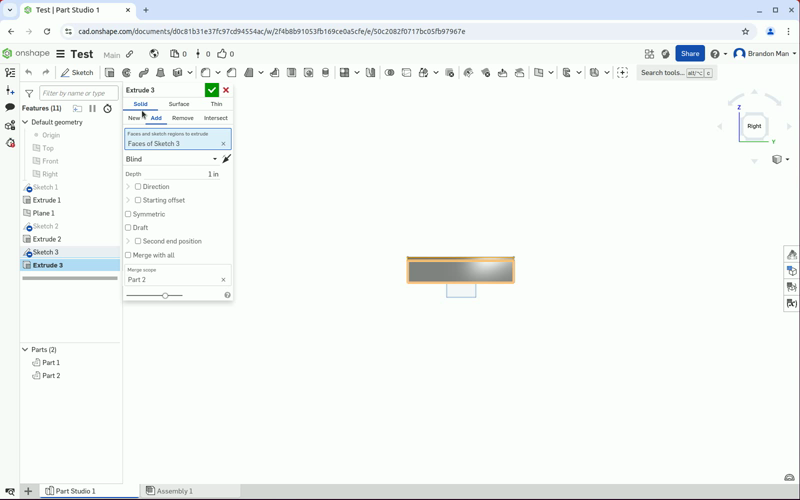
mouse_move(137, 120)
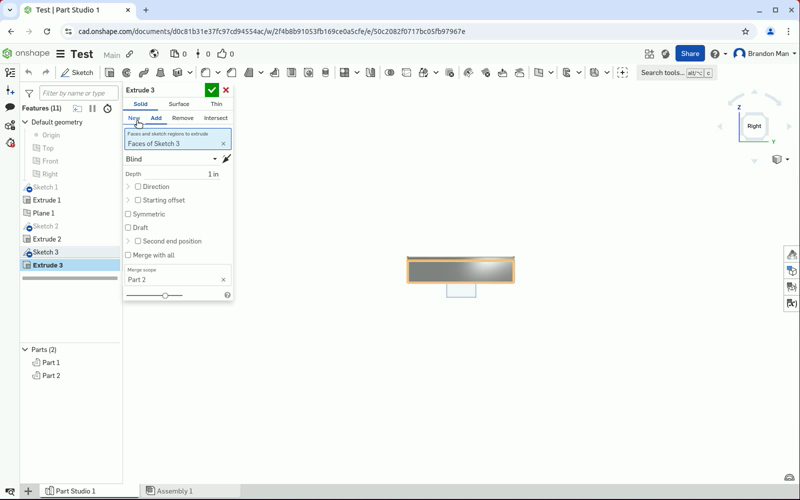
click(137, 120)
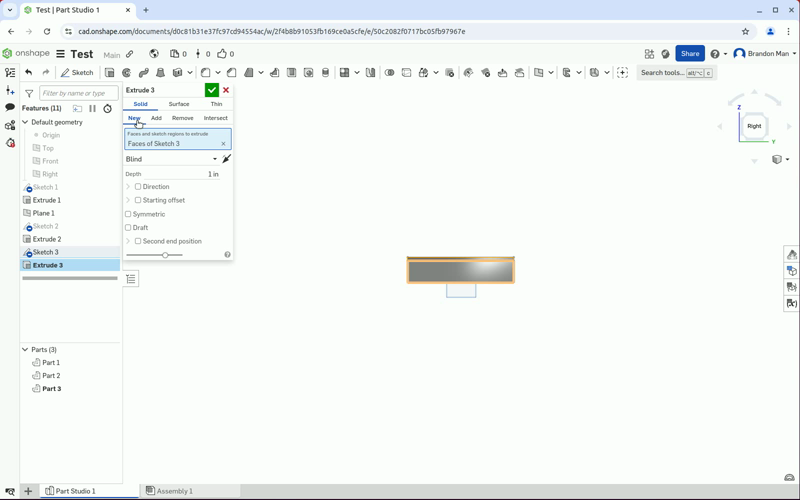
key(tab, 4)
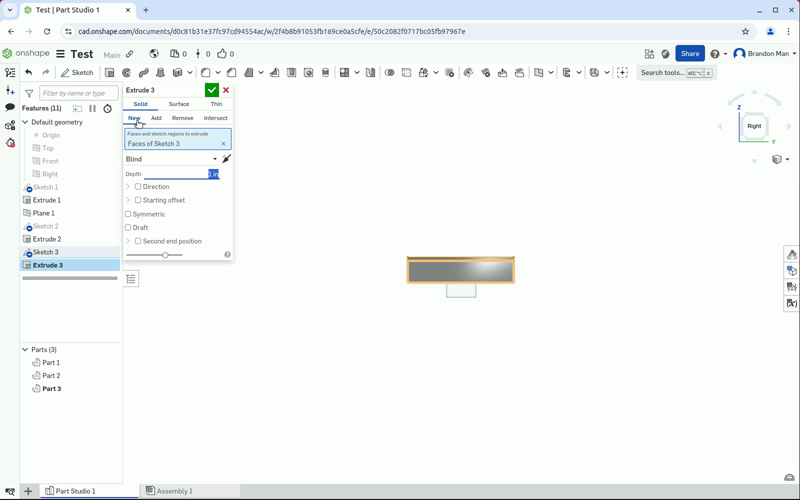
text(0.722)
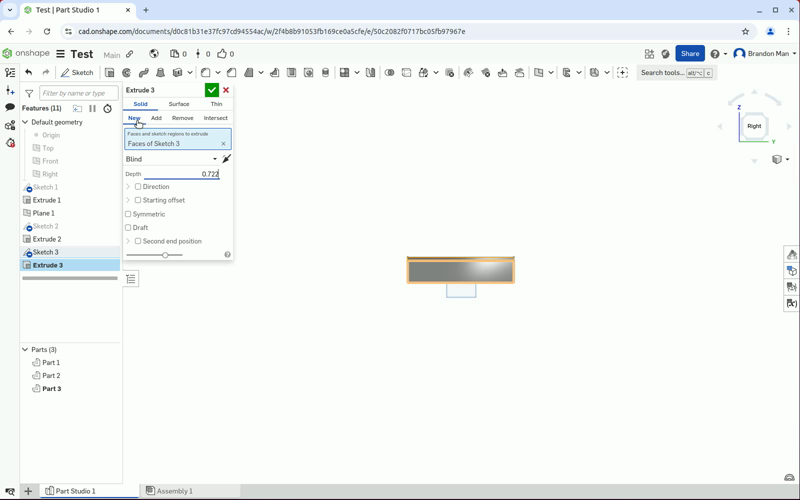
key(enter)
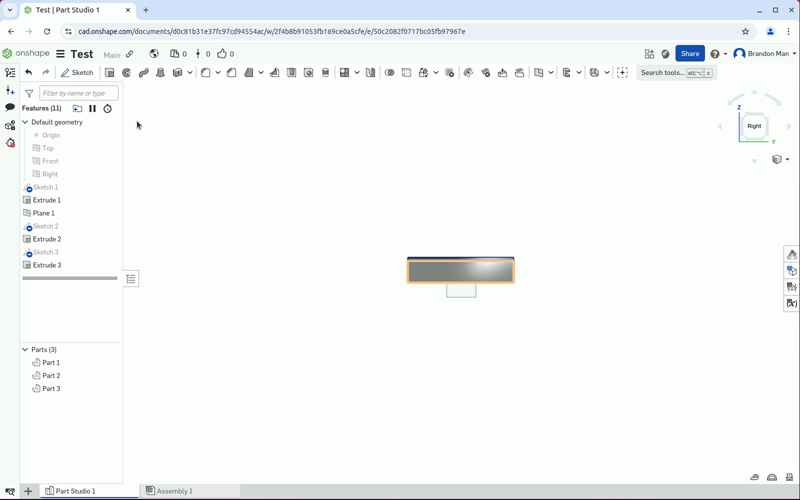
key(shift+h)
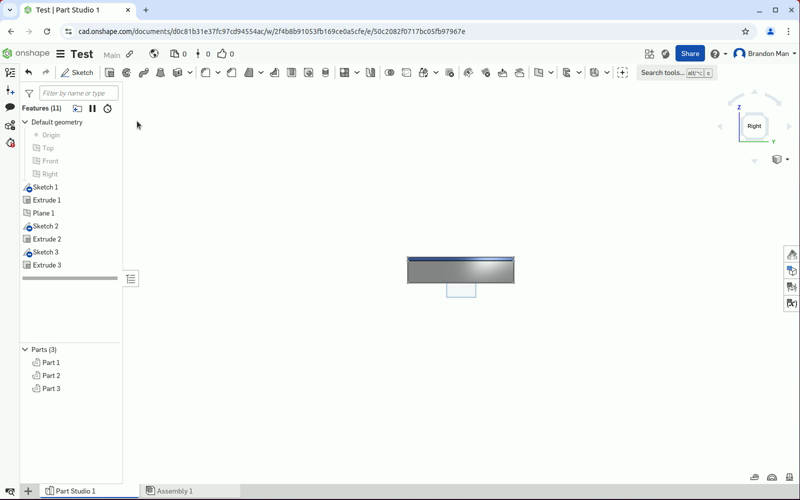
key(shift+h)
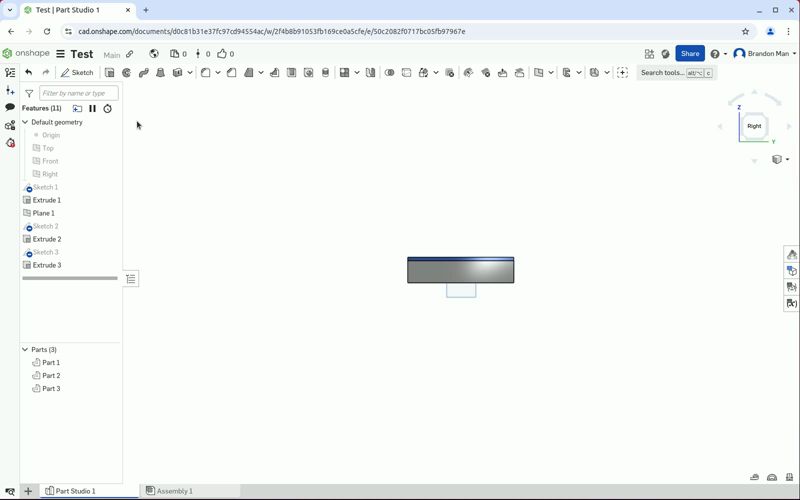
mouse_move(73, 189)
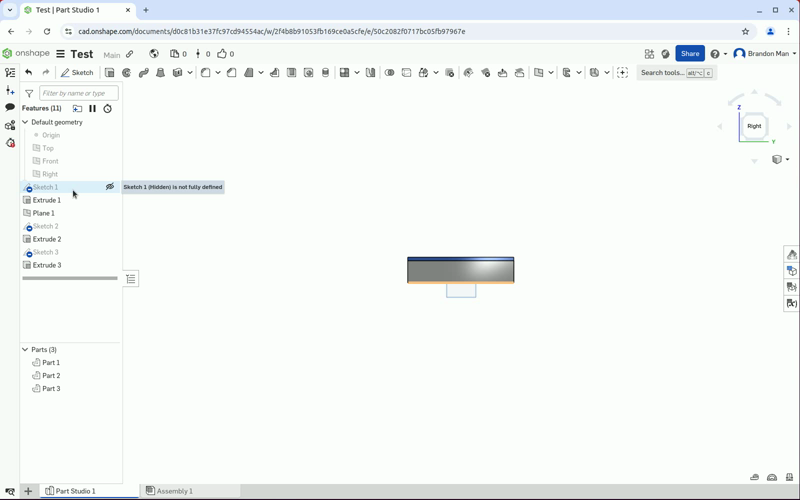
click(73, 189)
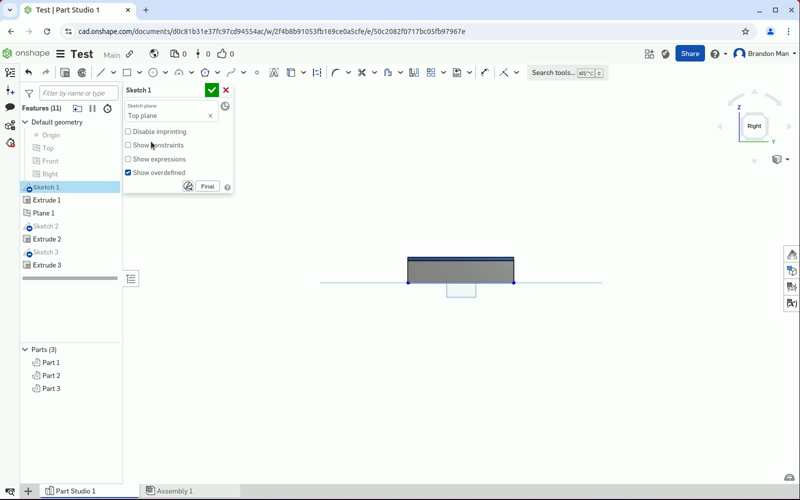
mouse_move(229, 92)
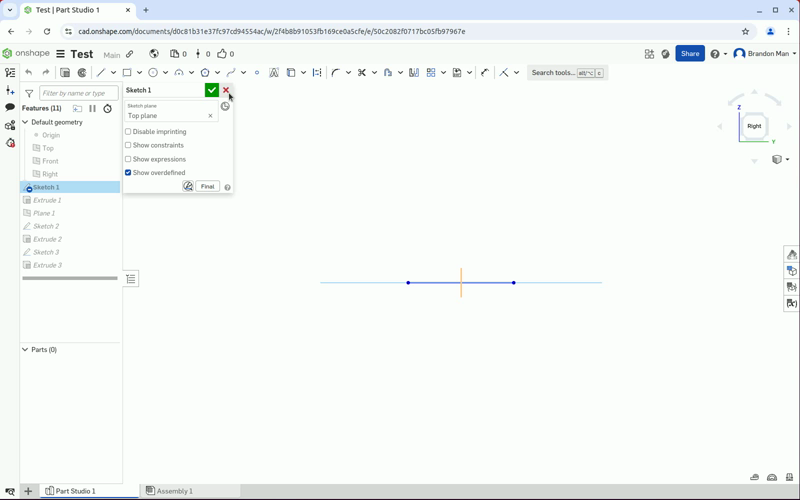
click(229, 92)
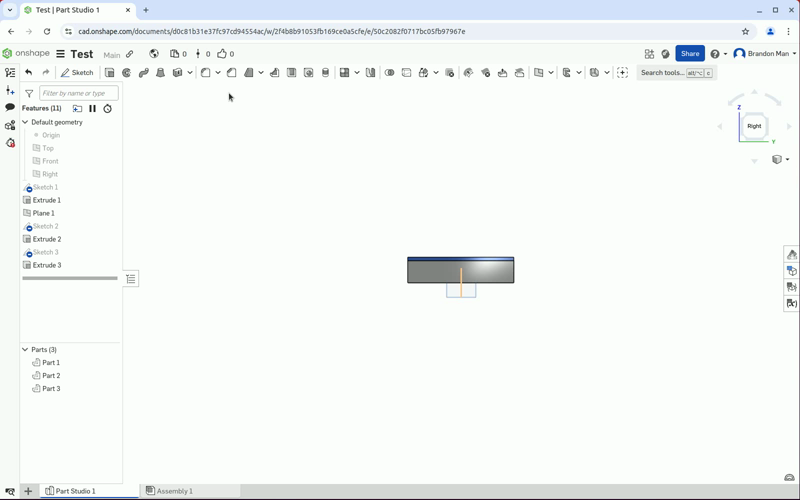
mouse_move(73, 352)
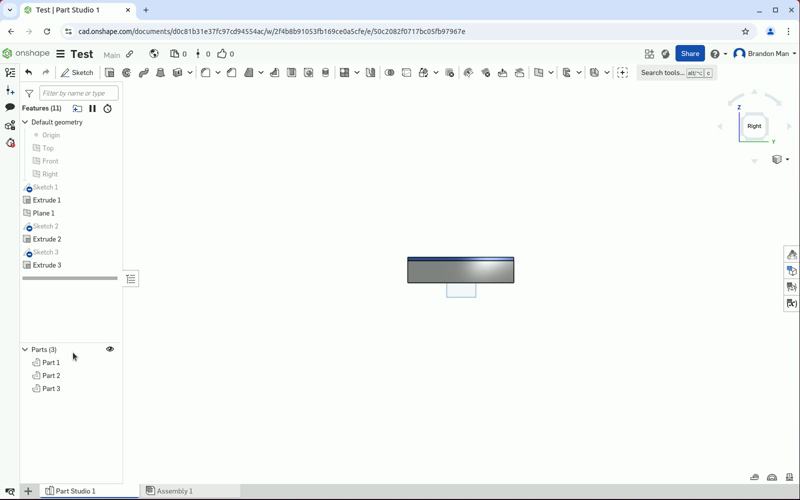
key(y)
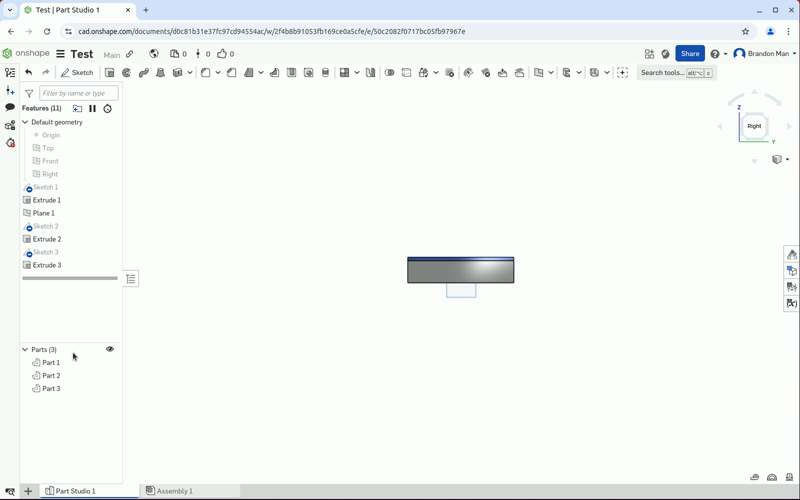
key(shift+p)
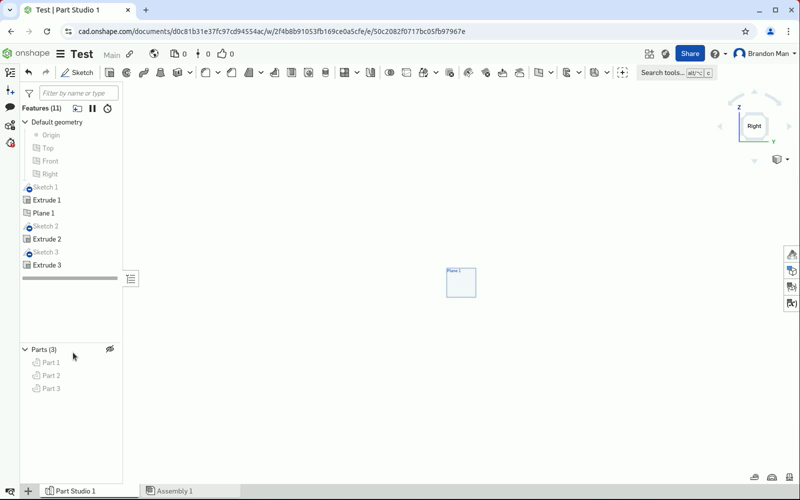
key(space)
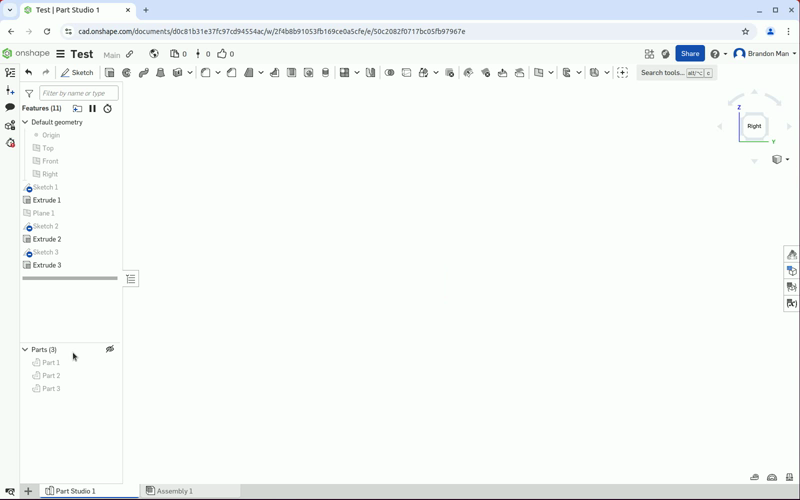
key_down(shift)
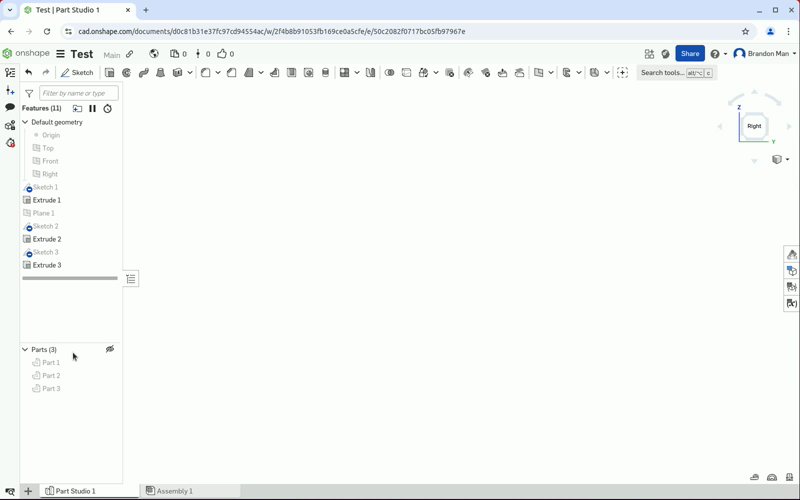
key(right)
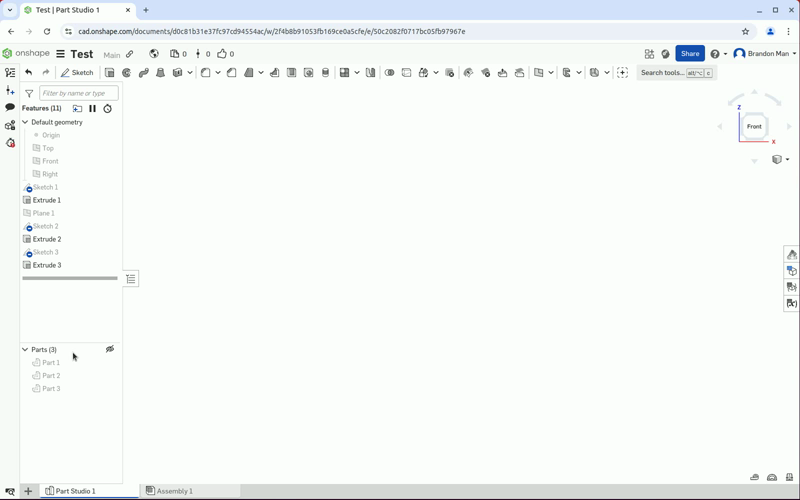
key_up(shift)
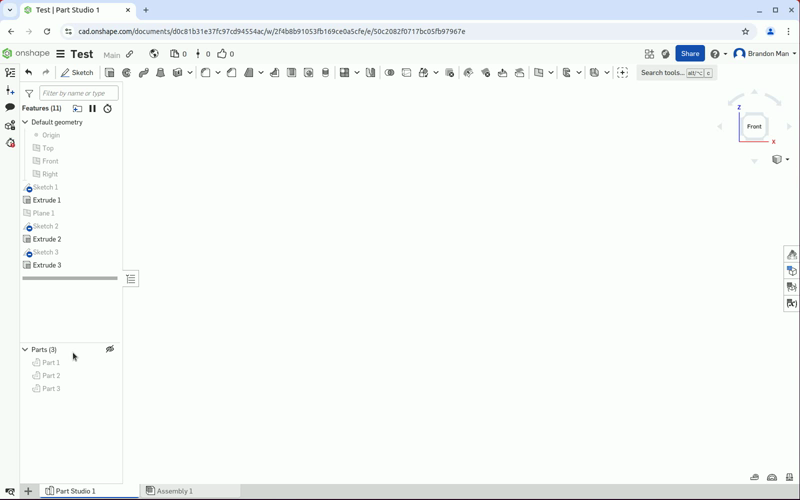
mouse_move(73, 352)
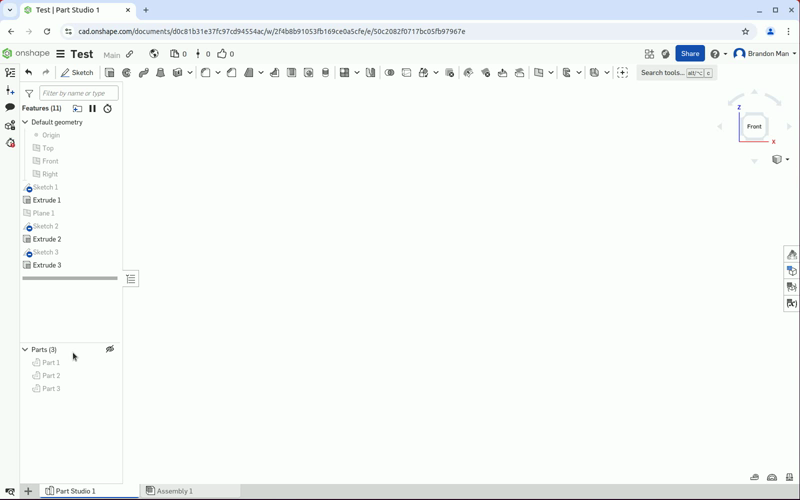
key(shift+y)
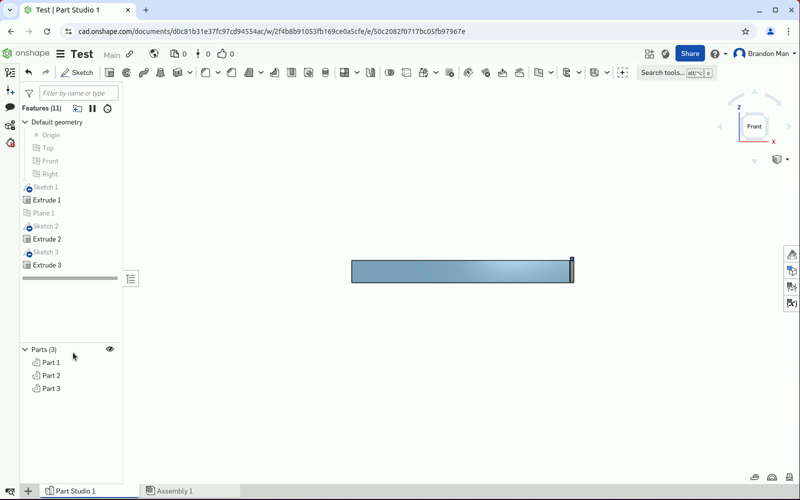
mouse_move(541, 75)
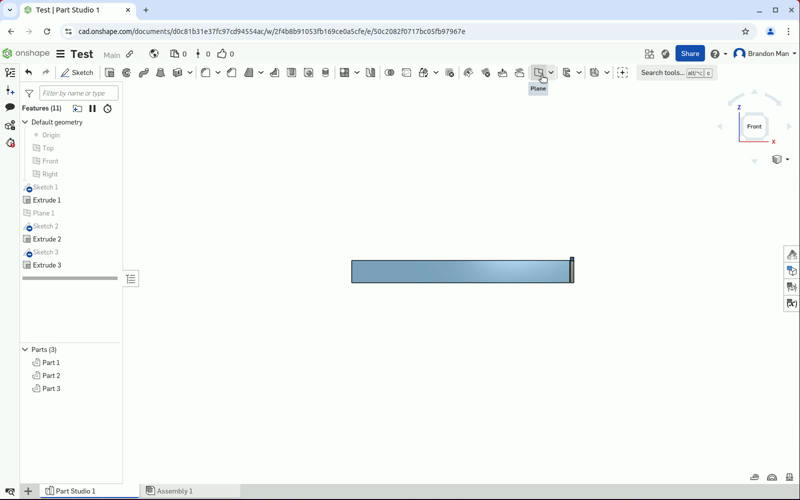
click(541, 75)
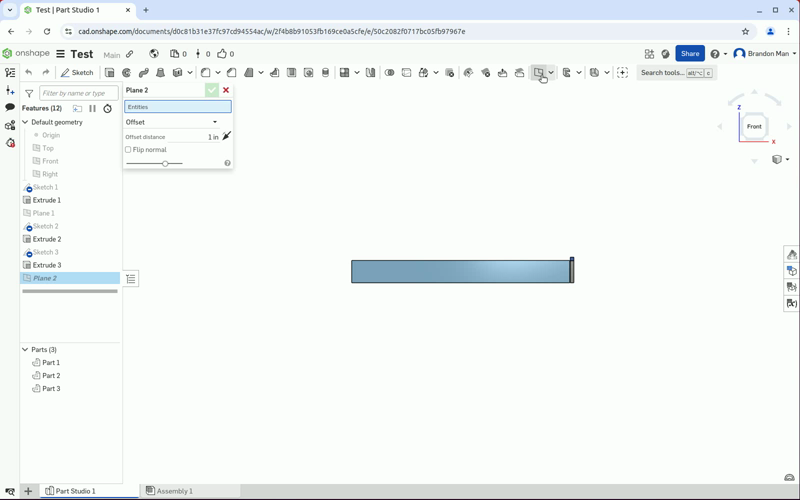
mouse_move(73, 163)
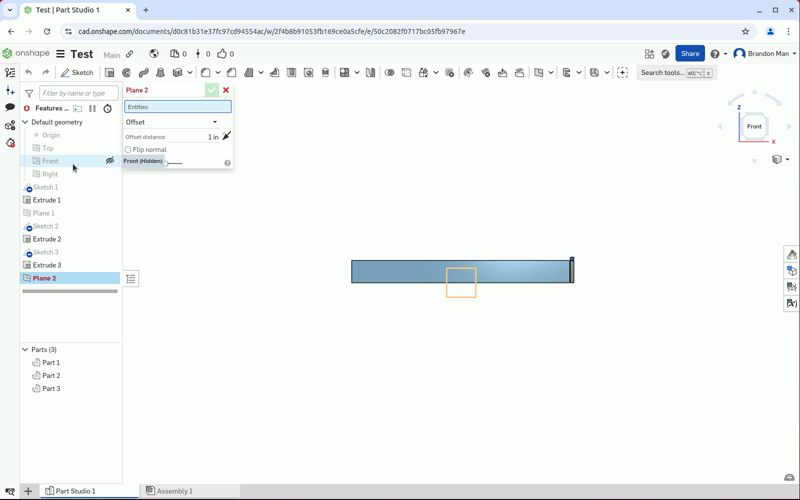
click(73, 163)
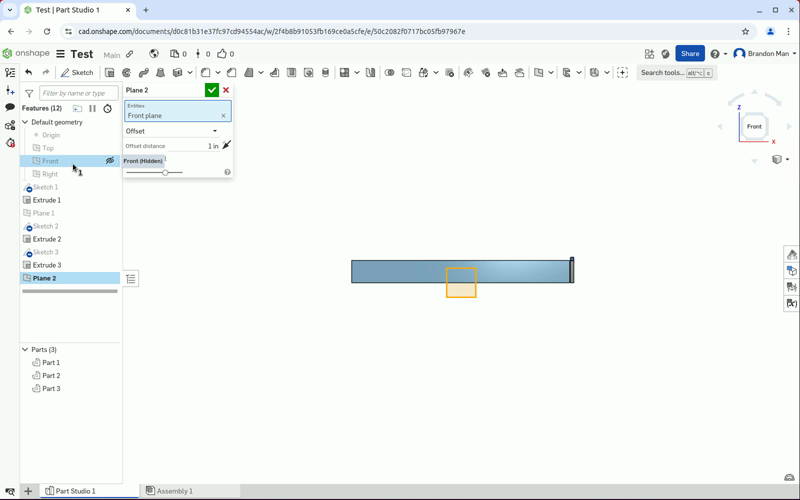
key(tab, 2)
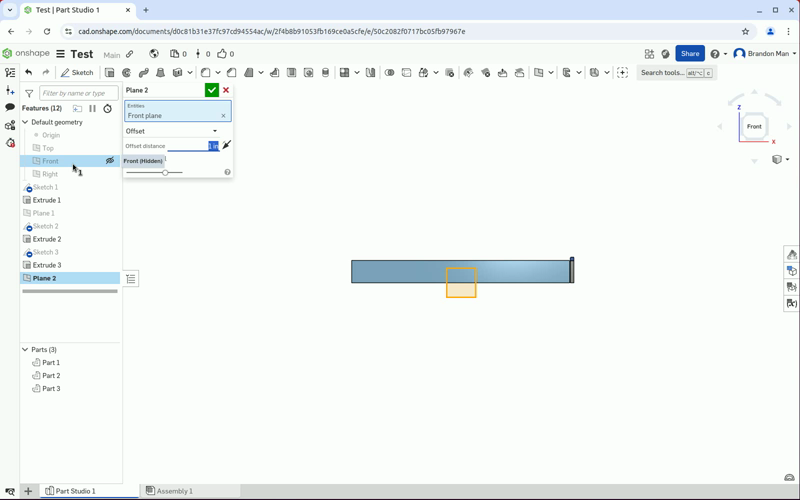
text(10.845)
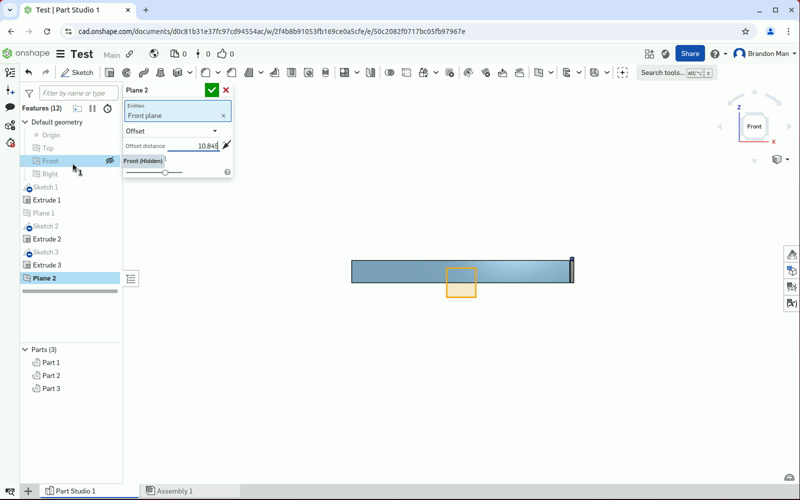
key(enter, 2)
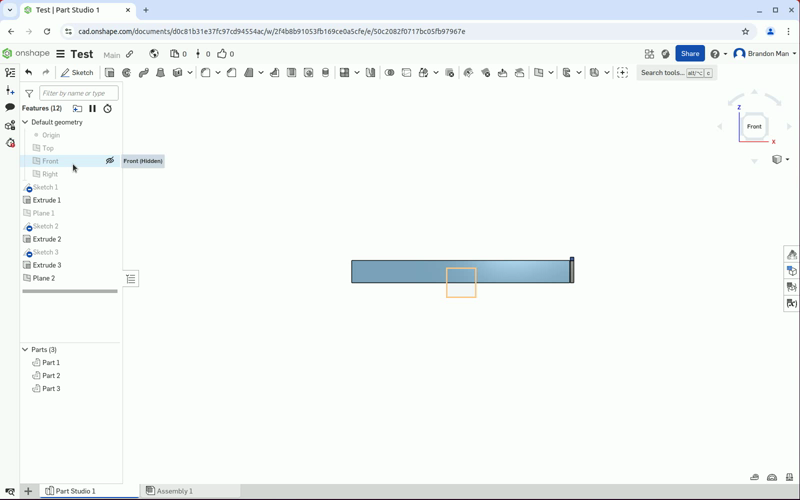
key(shift+s)
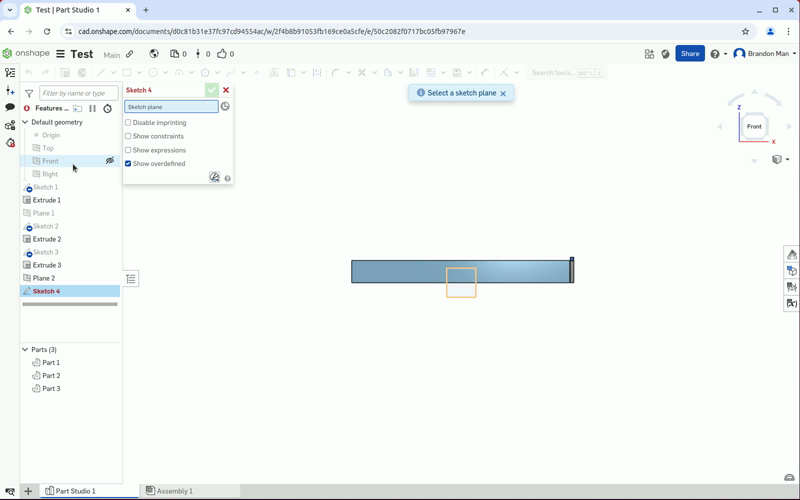
mouse_move(73, 280)
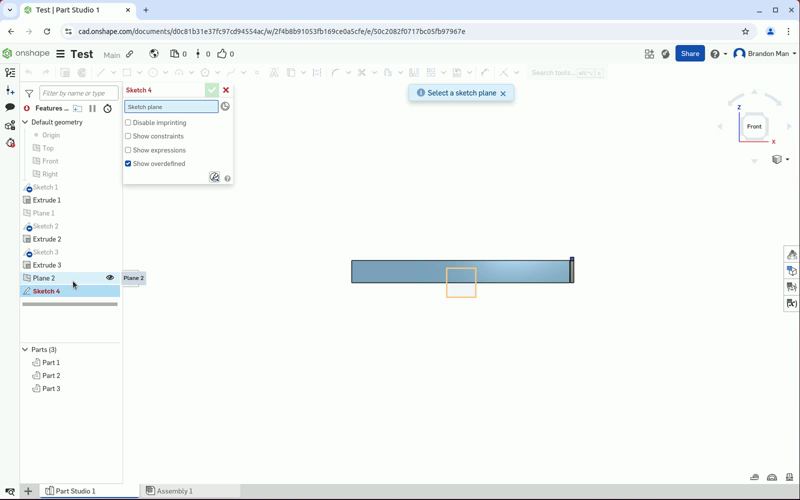
click(73, 280)
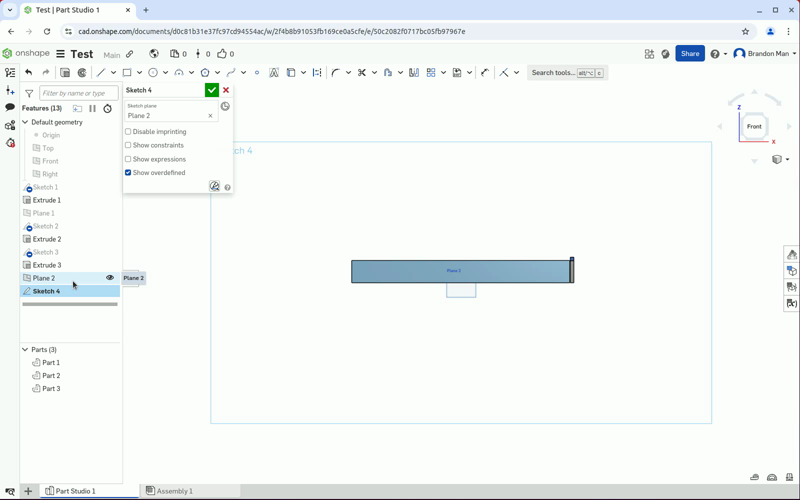
mouse_move(73, 352)
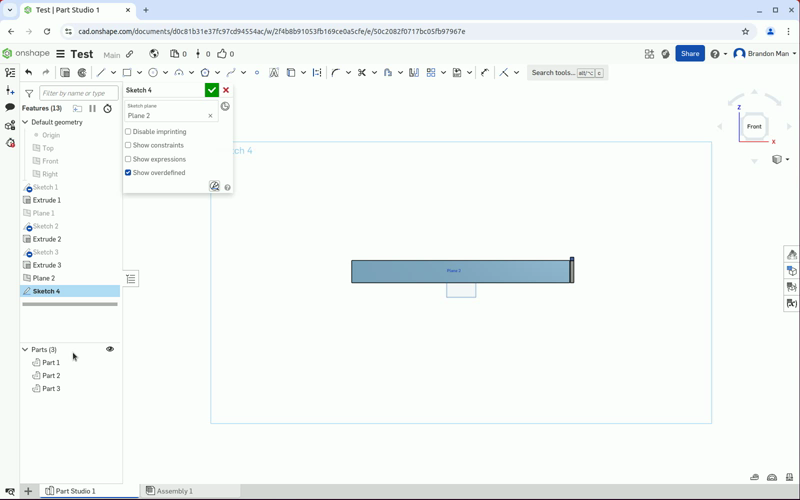
key(y)
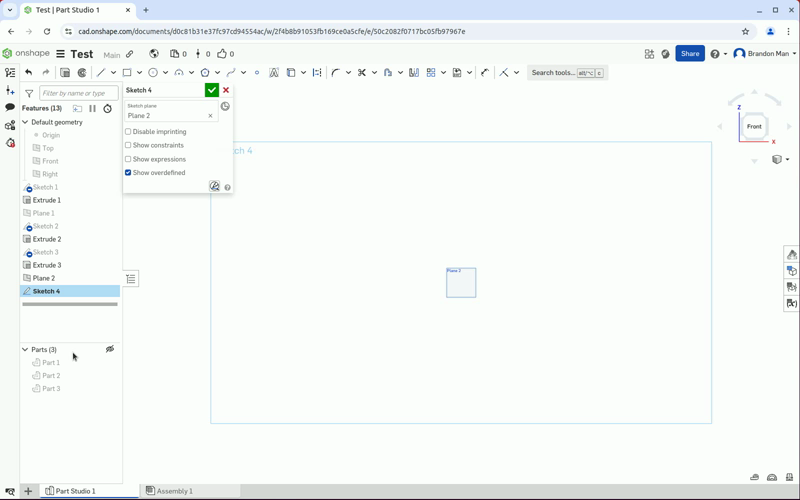
key(l)
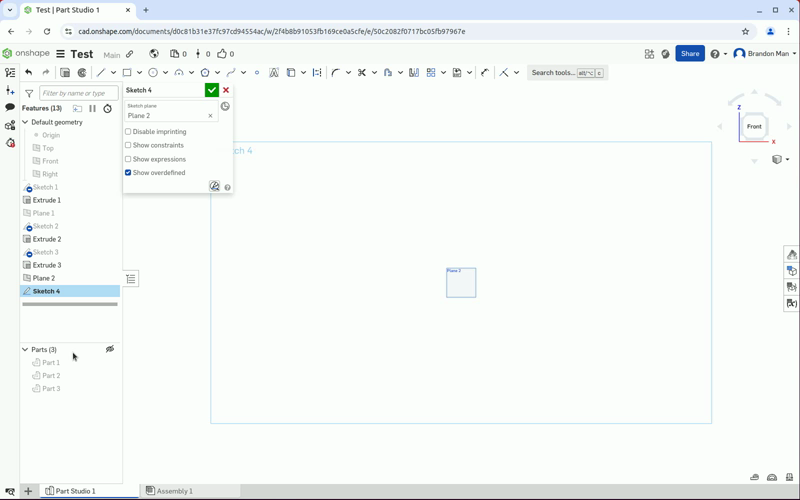
key_down(shift)
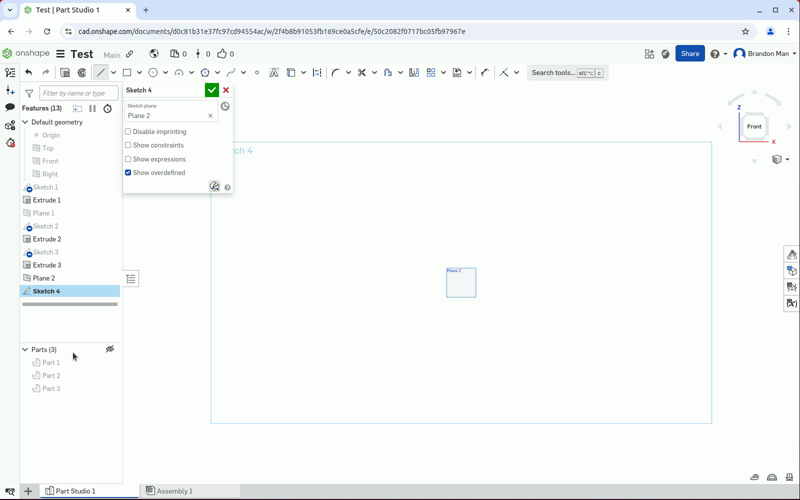
mouse_move(348, 282)
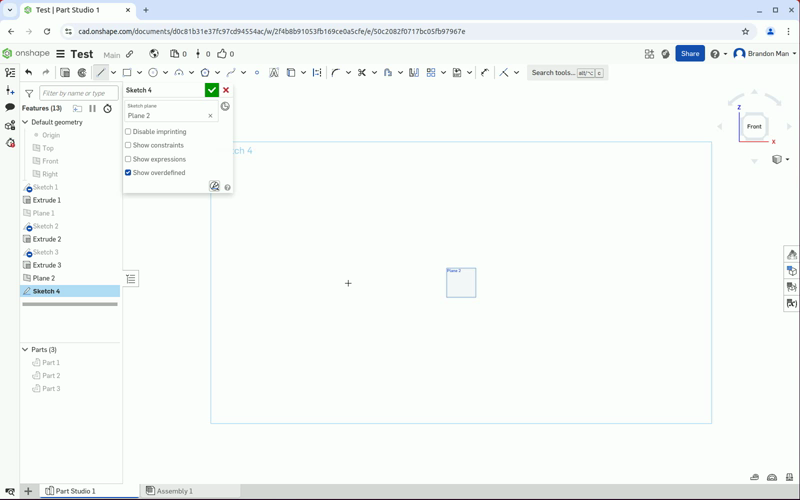
click(348, 282)
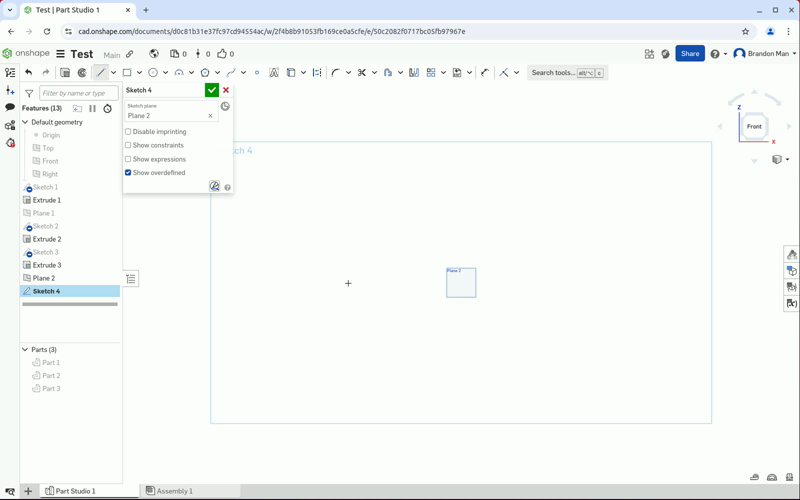
key_up(shift)
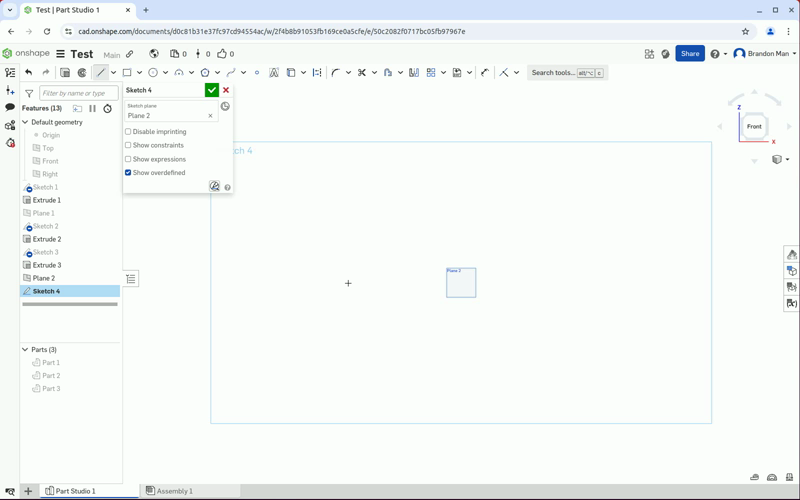
key_down(shift)
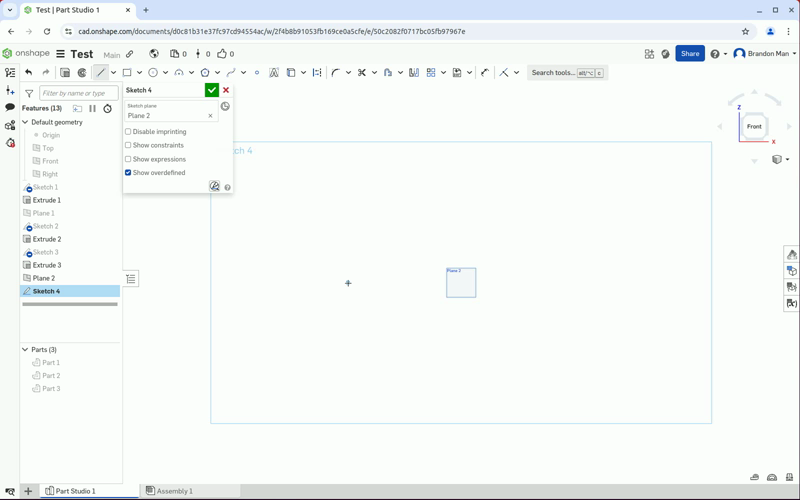
mouse_move(378, 282)
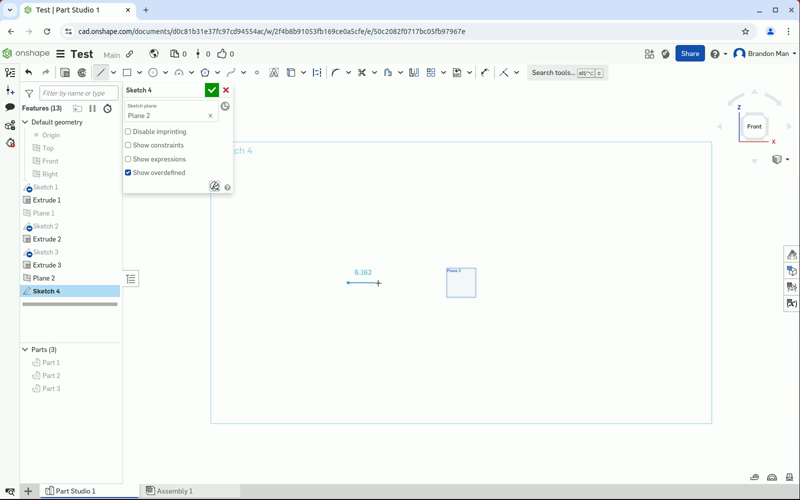
mouse_move(350, 282)
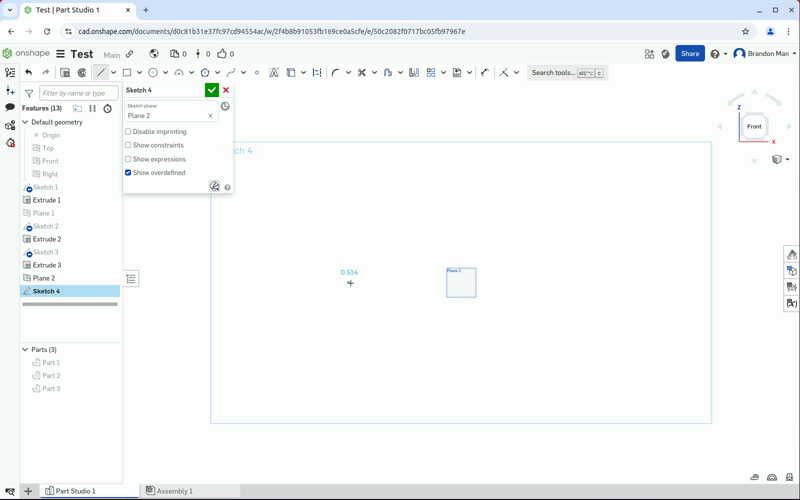
scroll(6)
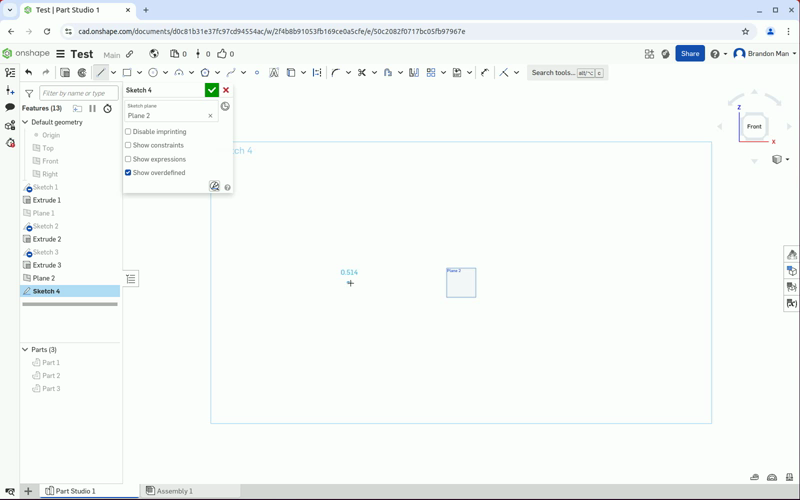
scroll(6)
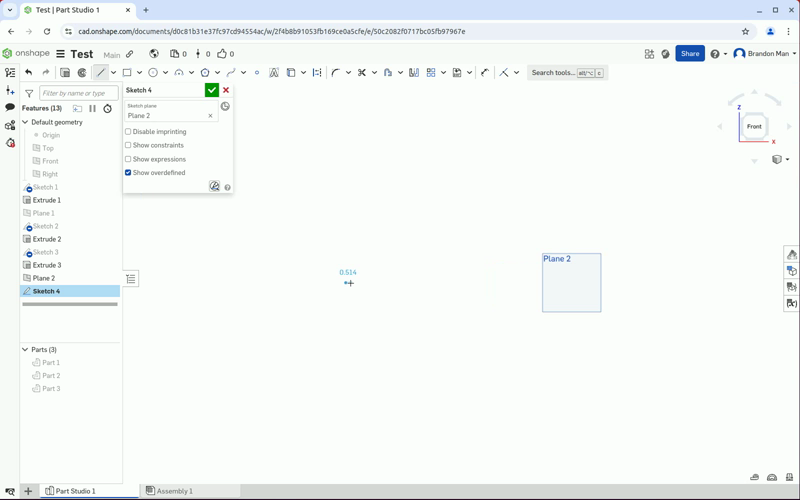
scroll(6)
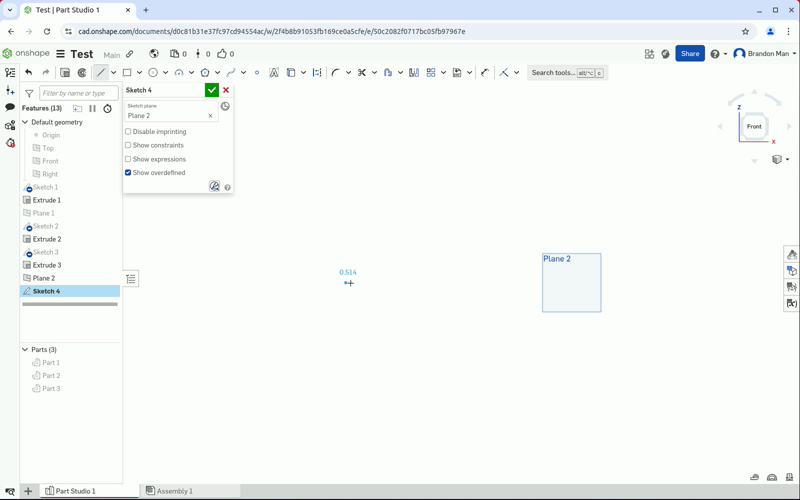
scroll(6)
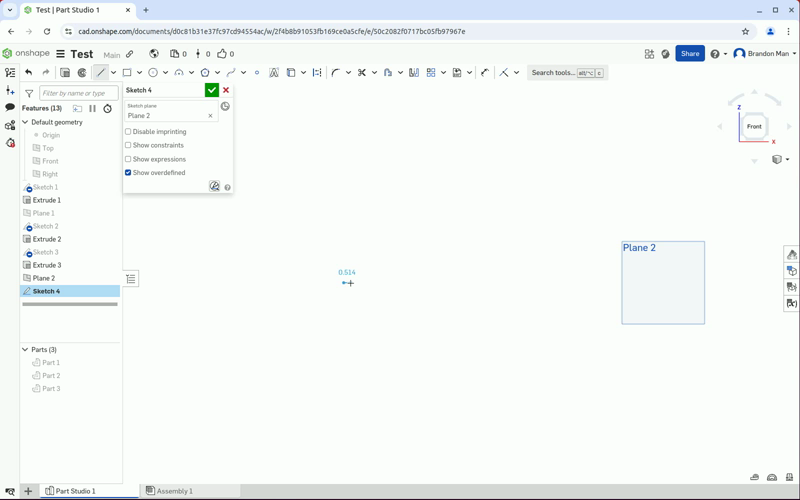
scroll(6)
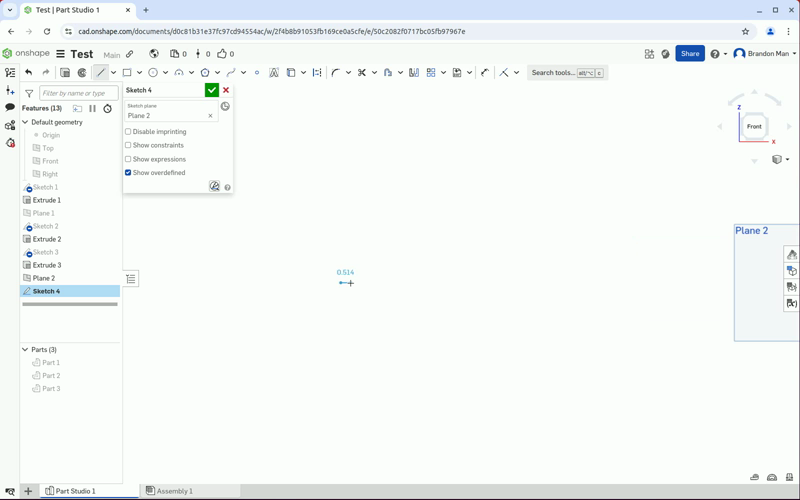
scroll(6)
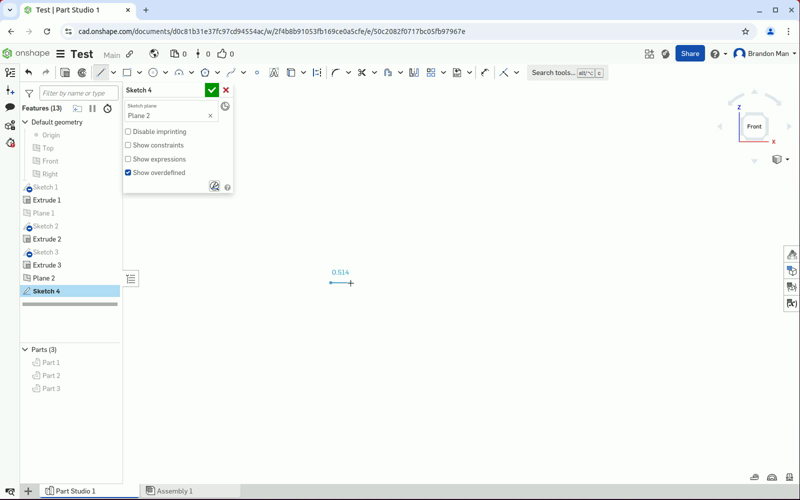
scroll(6)
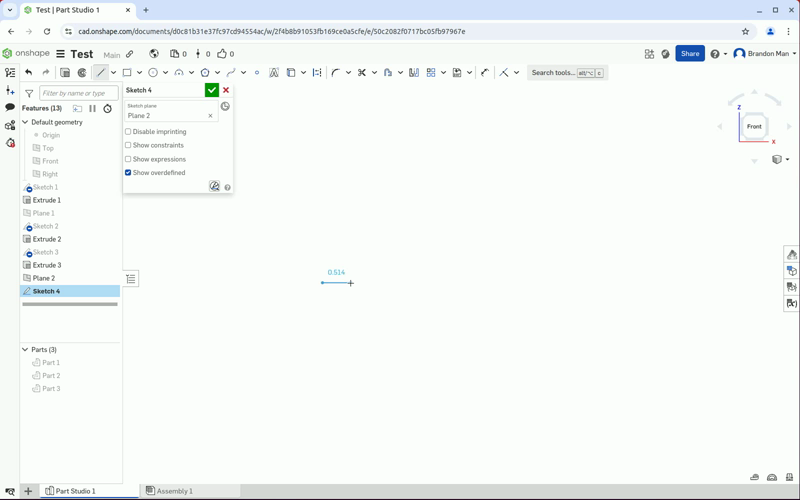
click(350, 282)
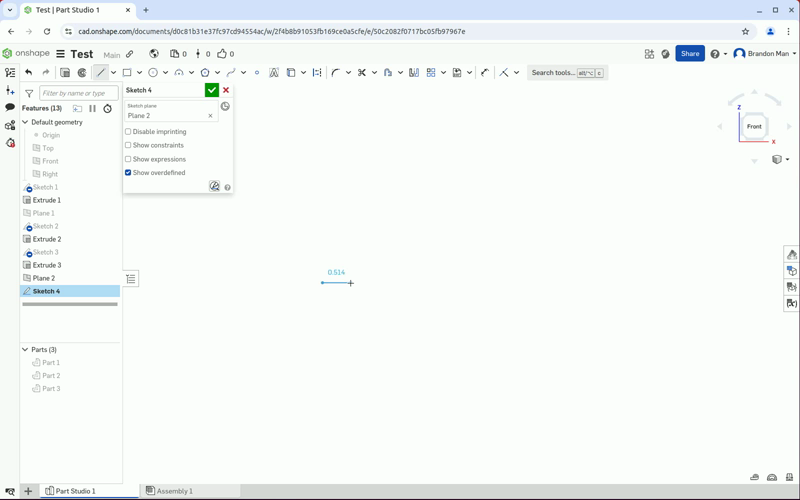
scroll(-6)
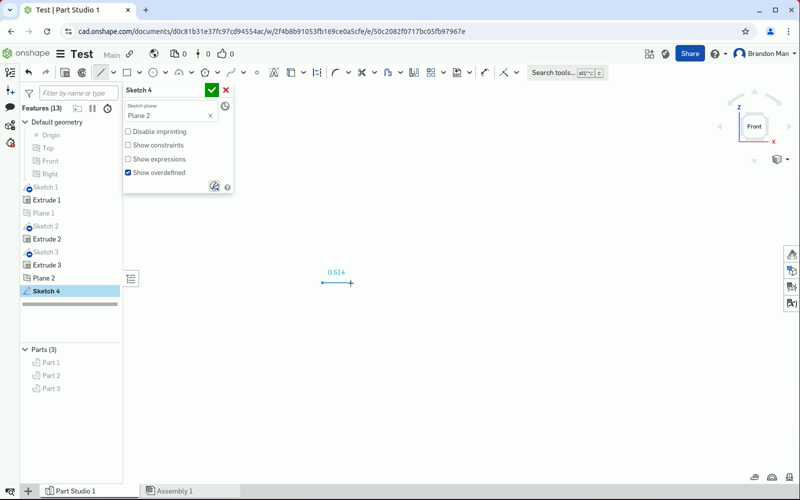
scroll(-6)
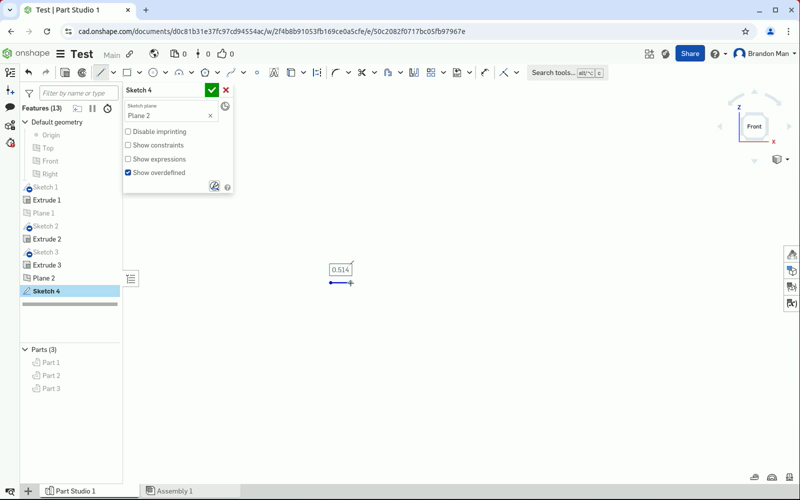
scroll(-6)
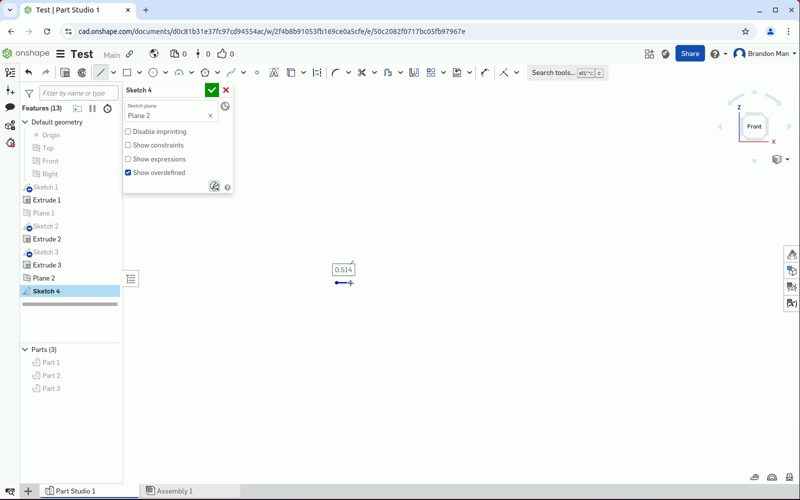
scroll(-6)
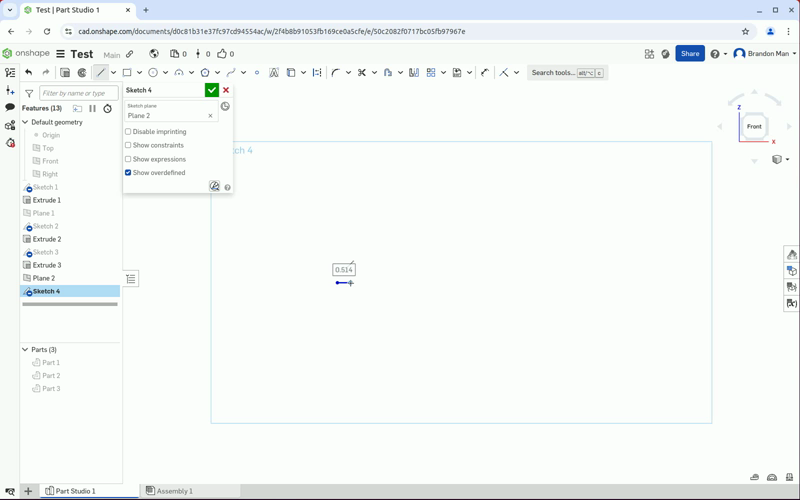
scroll(-6)
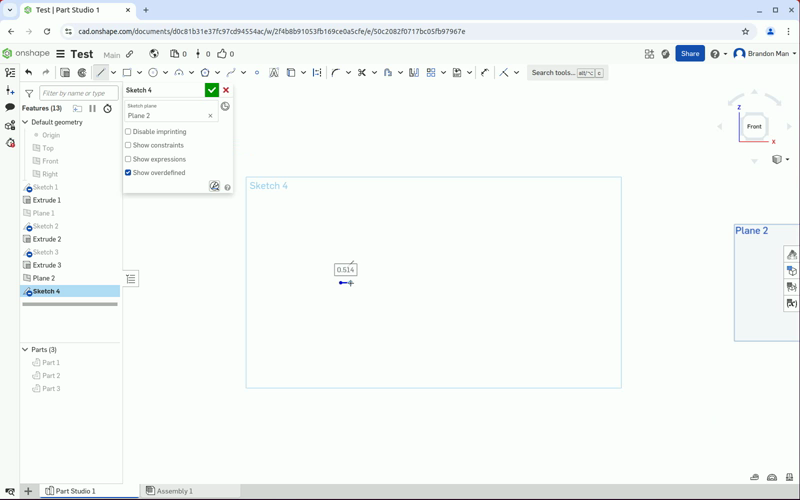
scroll(-6)
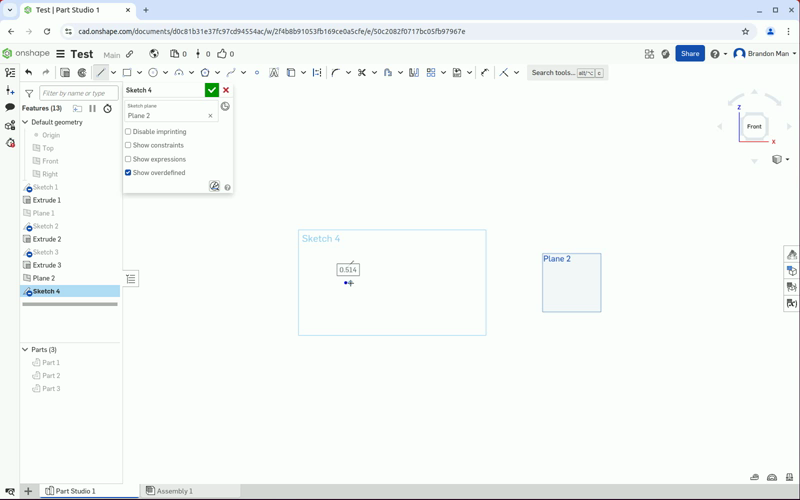
scroll(-6)
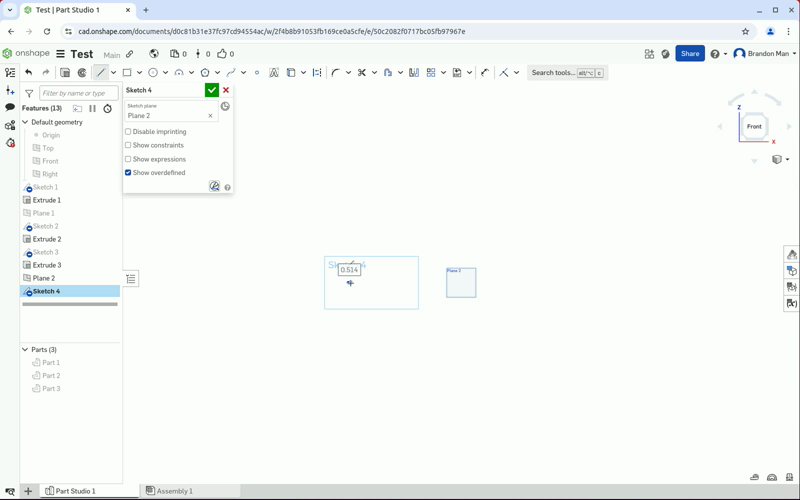
key_up(shift)
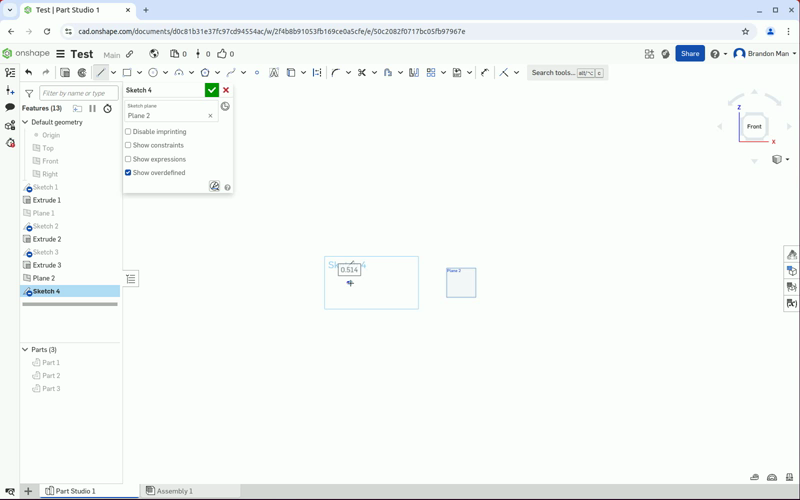
key_down(shift)
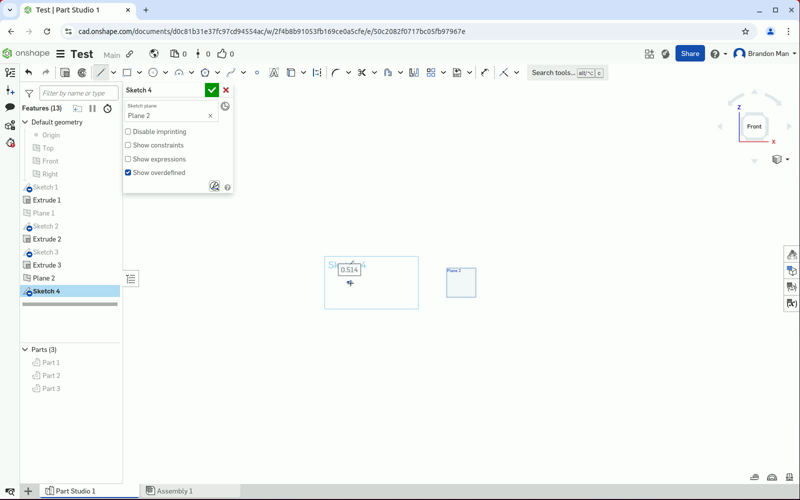
mouse_move(380, 282)
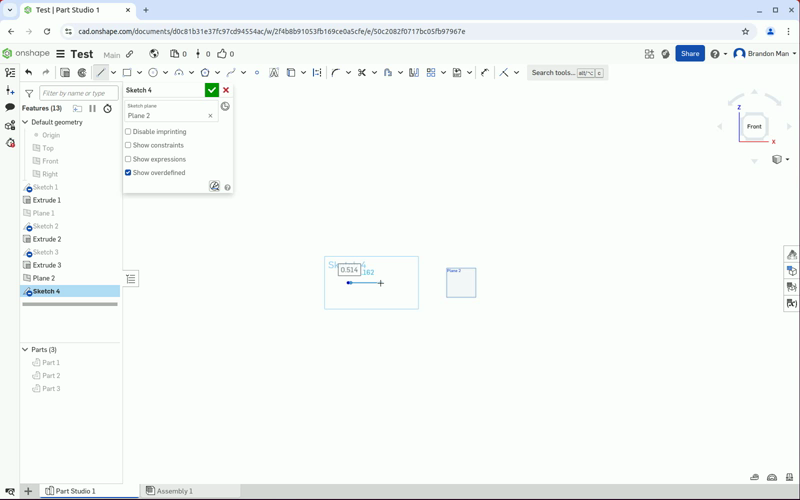
mouse_move(350, 259)
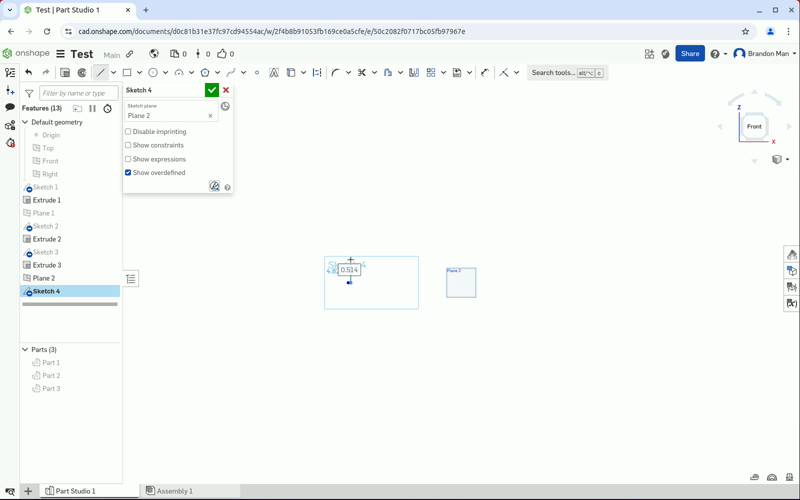
click(350, 259)
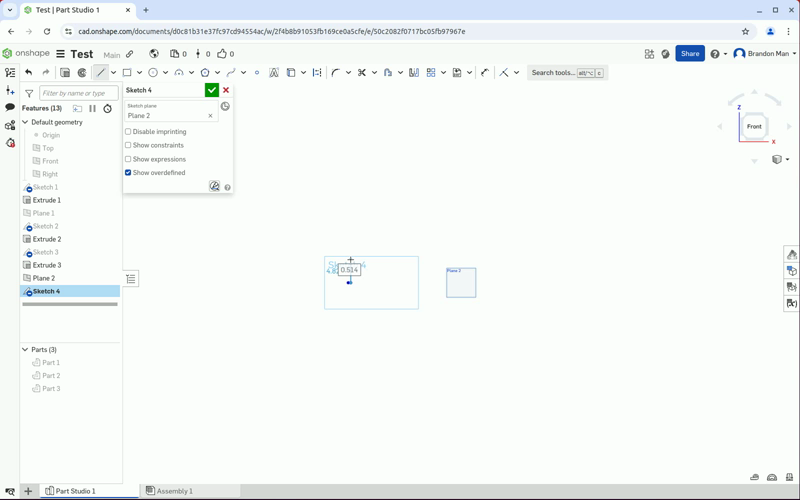
key_up(shift)
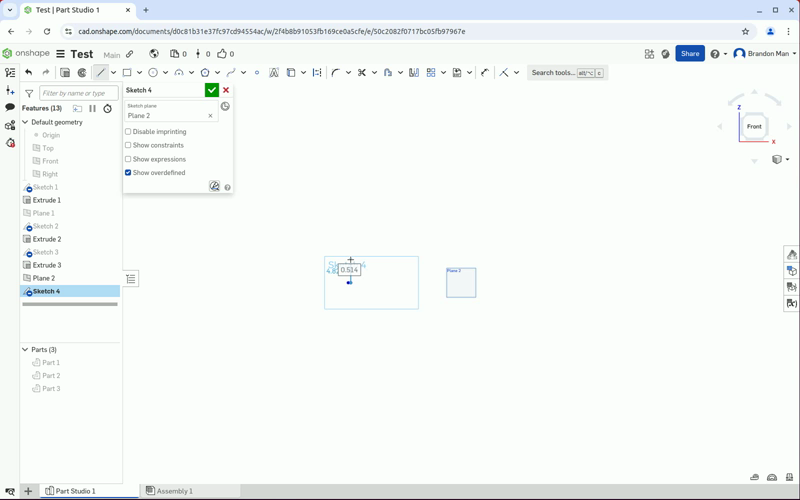
key_down(shift)
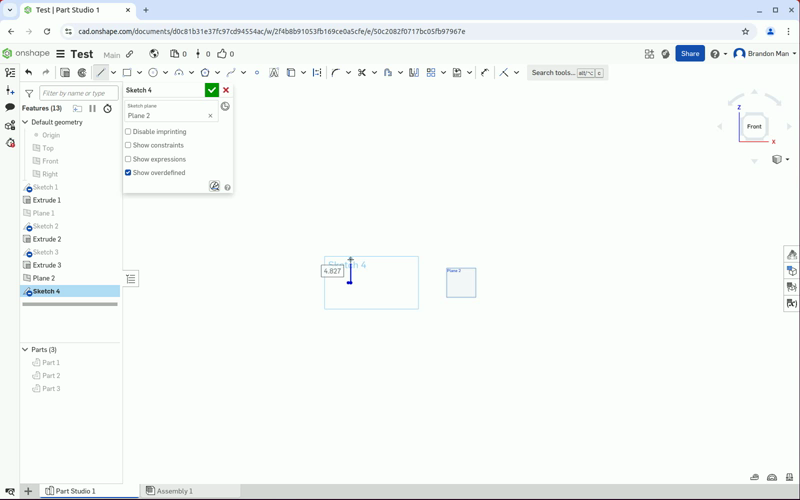
mouse_move(569, 259)
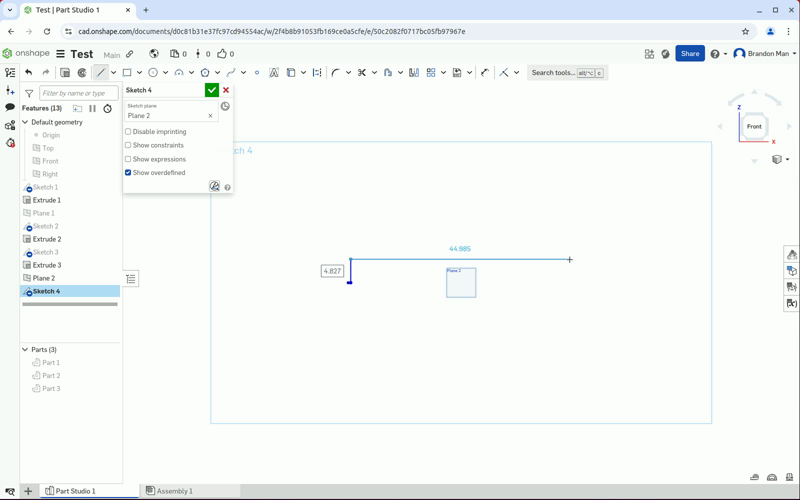
click(569, 259)
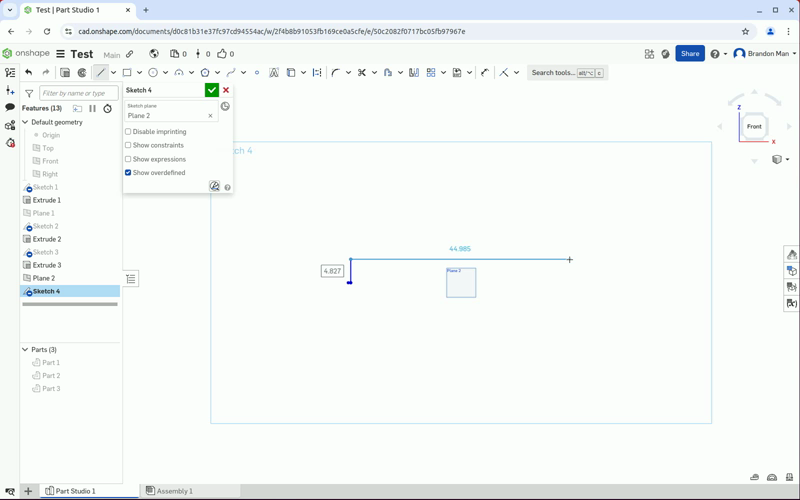
key_up(shift)
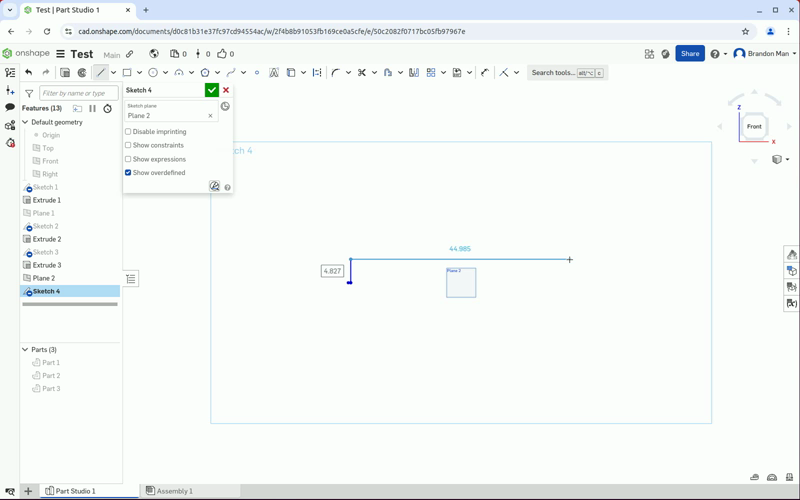
key_down(shift)
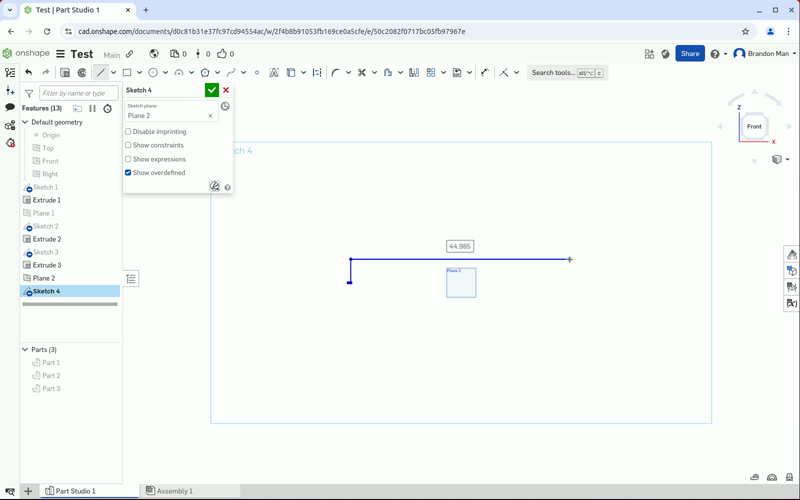
mouse_move(589, 259)
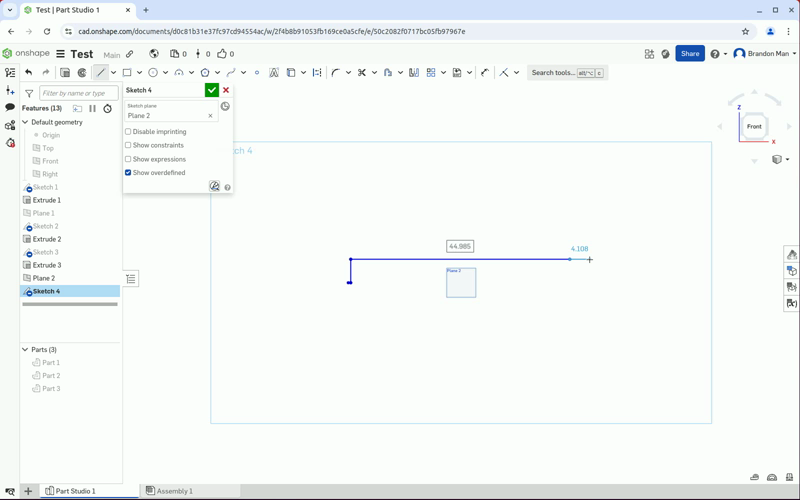
mouse_move(569, 282)
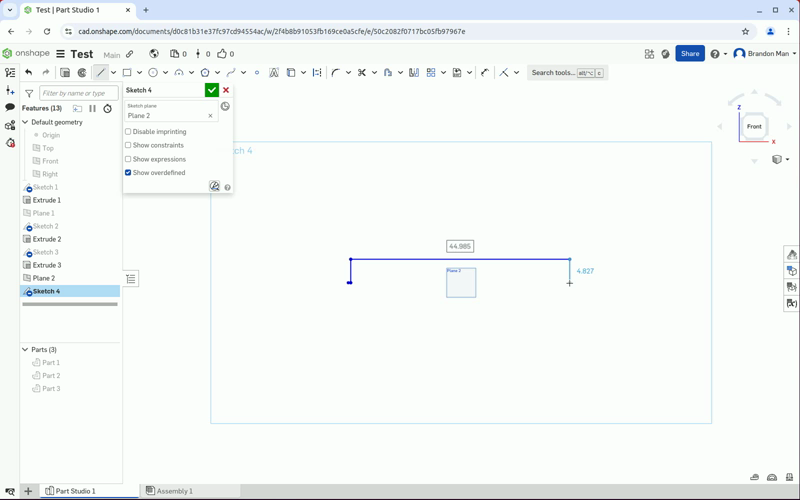
click(569, 282)
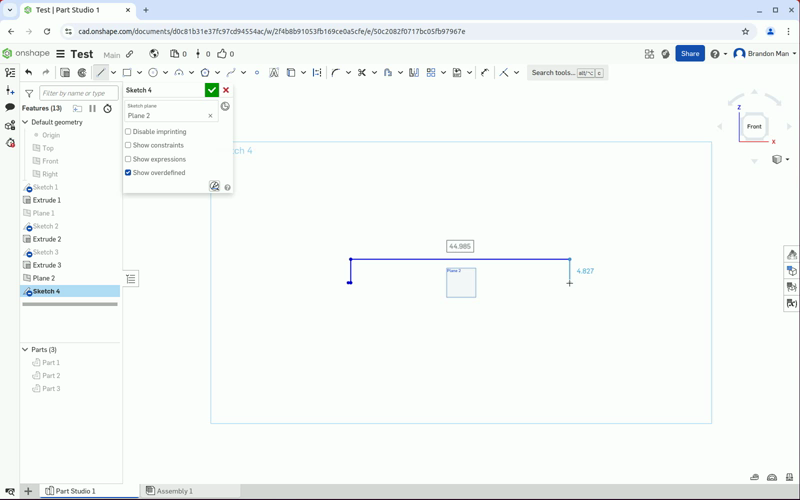
key_up(shift)
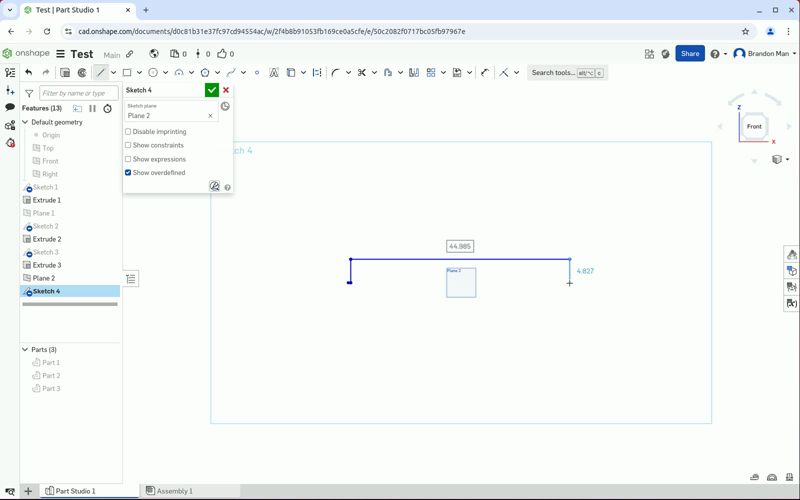
key_down(shift)
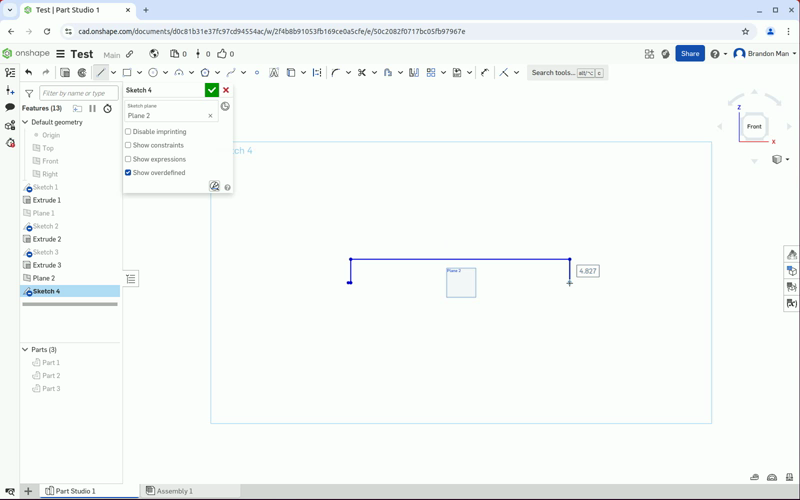
mouse_move(589, 282)
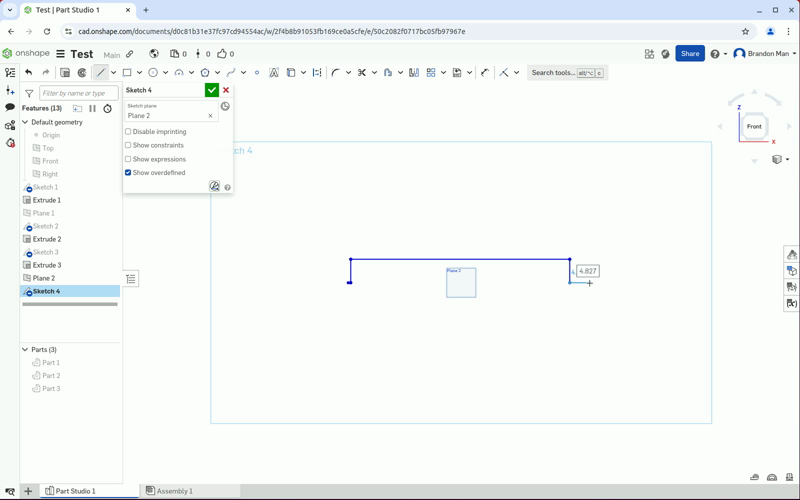
mouse_move(572, 282)
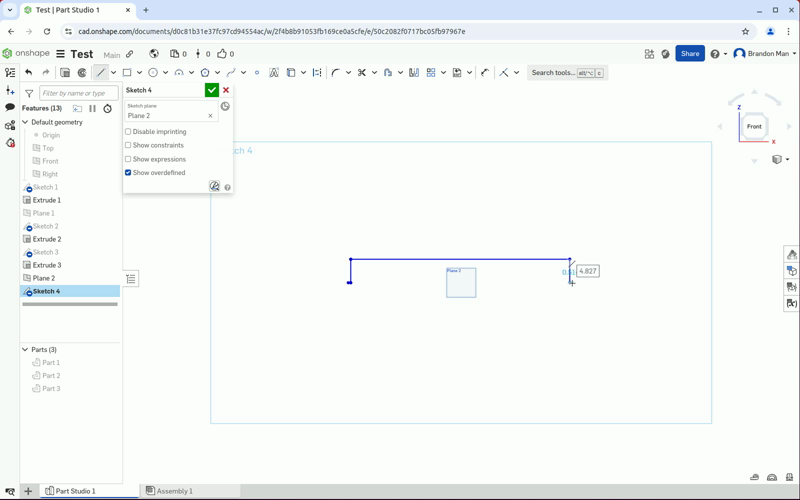
scroll(6)
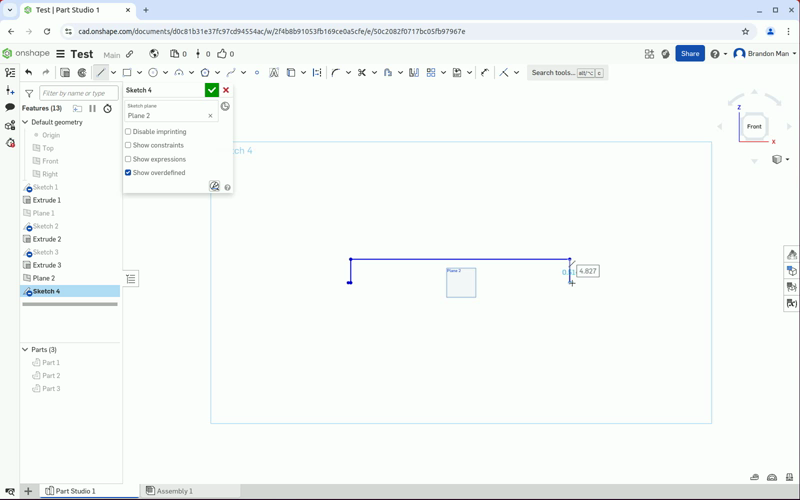
scroll(6)
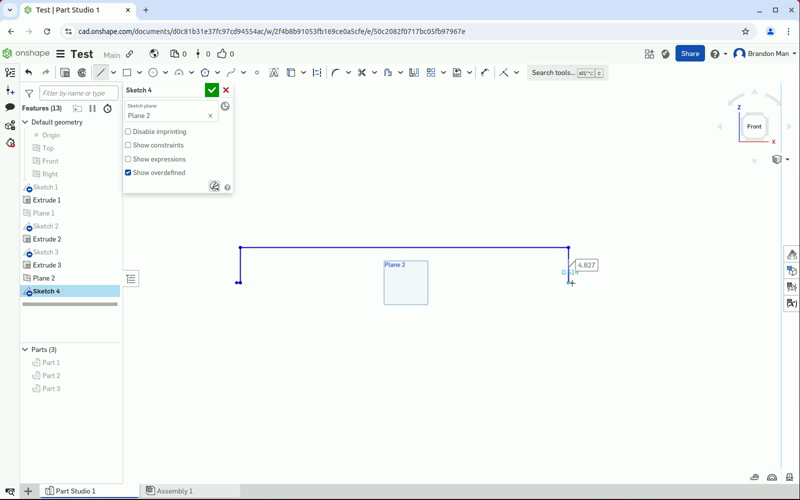
scroll(6)
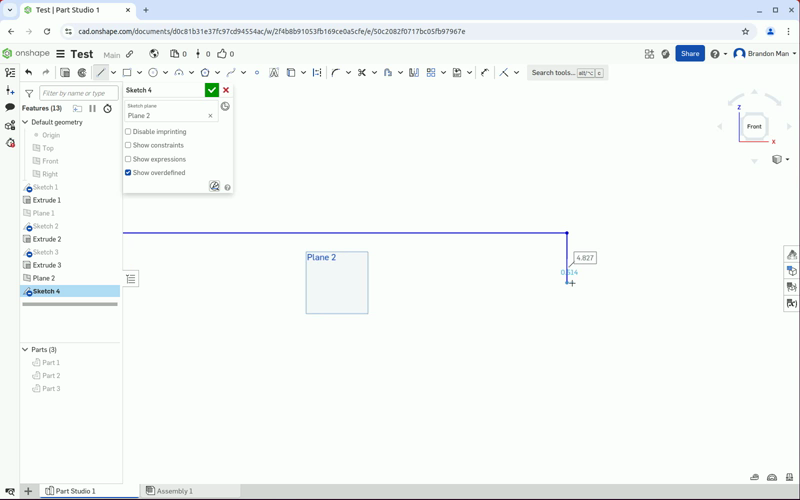
scroll(6)
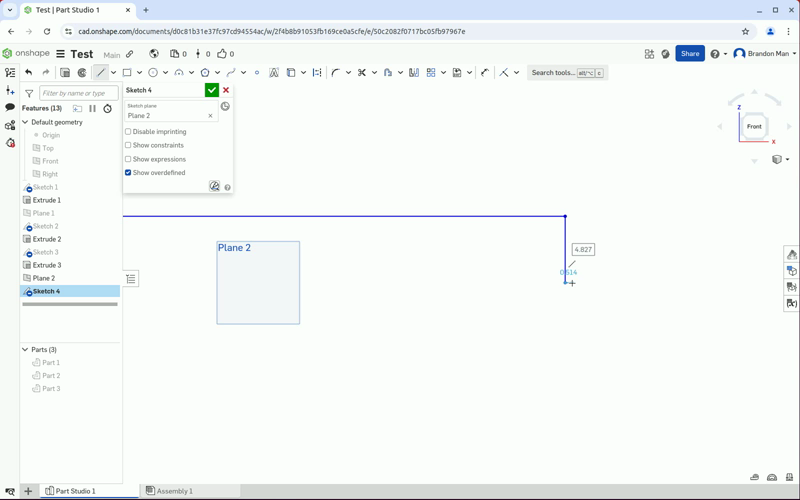
scroll(6)
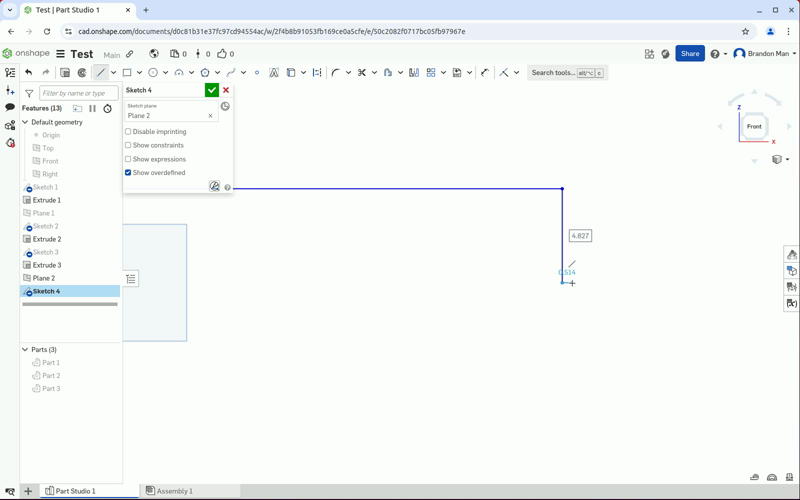
scroll(6)
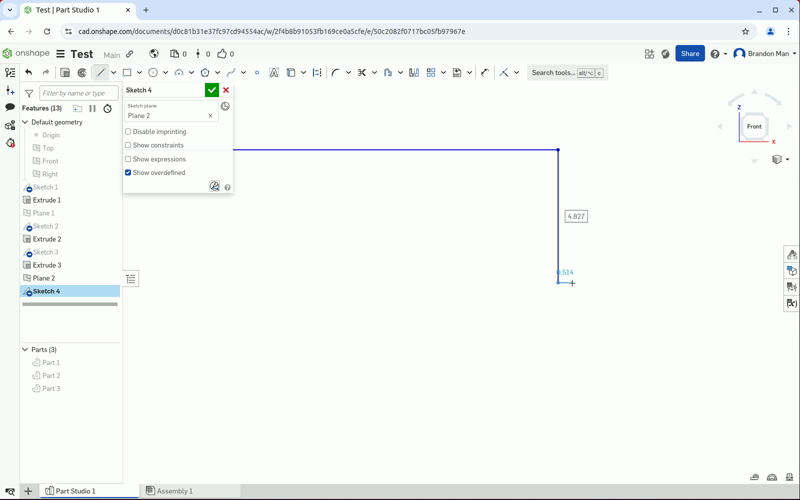
scroll(6)
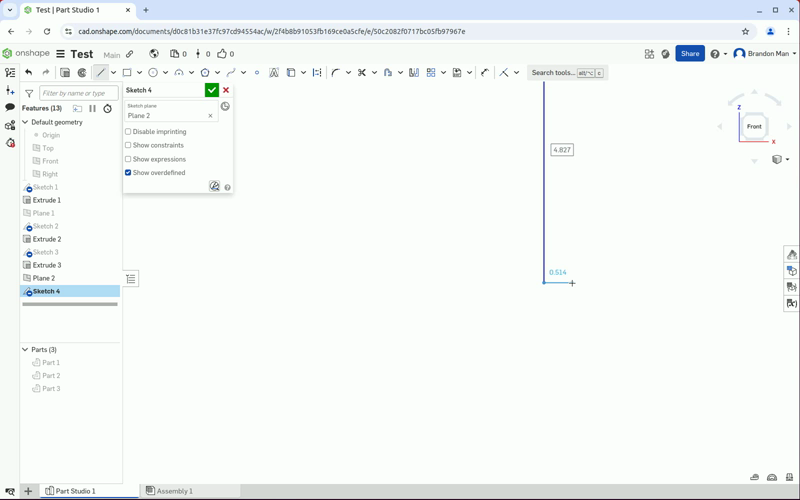
click(572, 282)
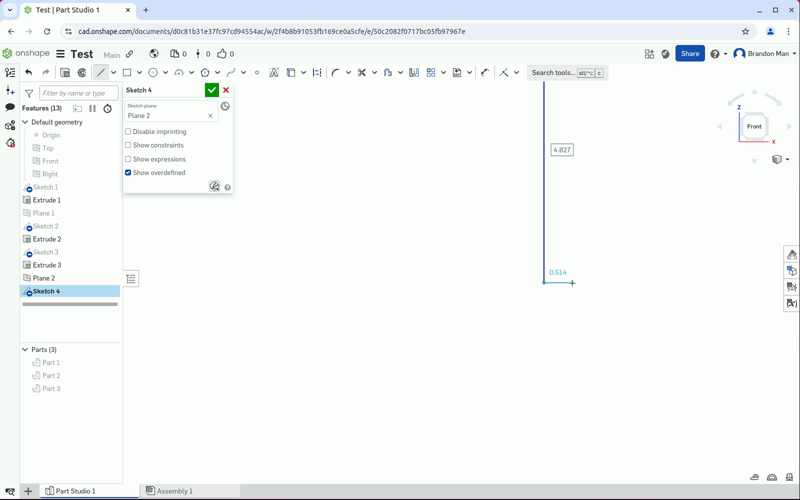
scroll(-6)
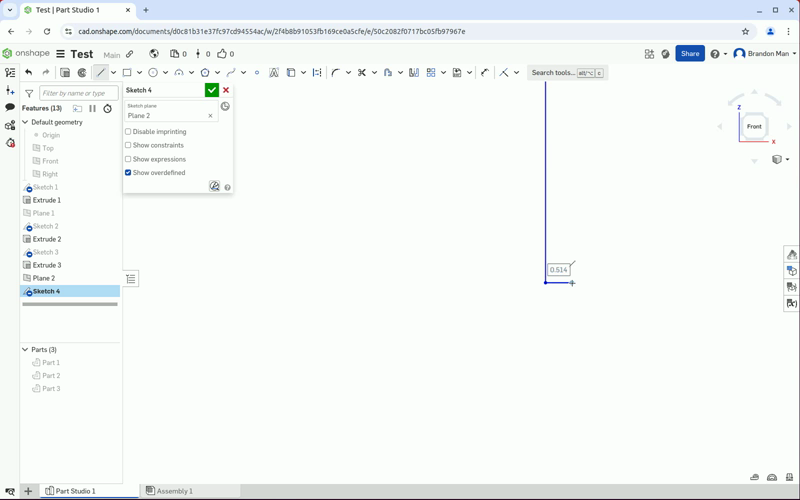
scroll(-6)
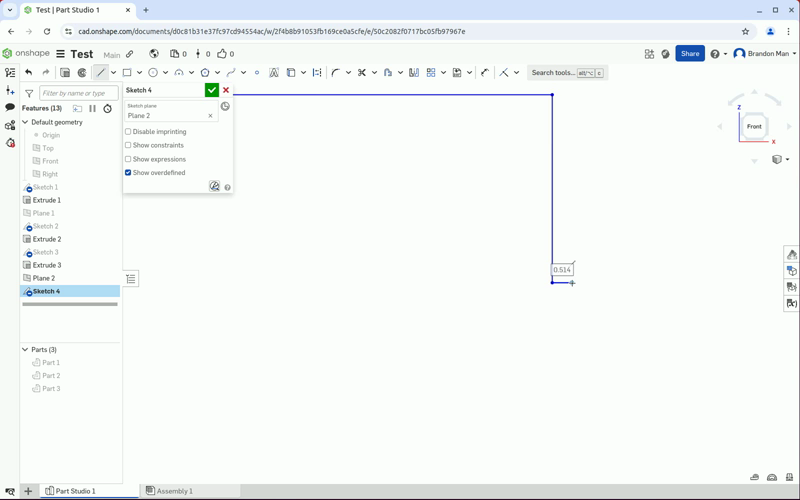
scroll(-6)
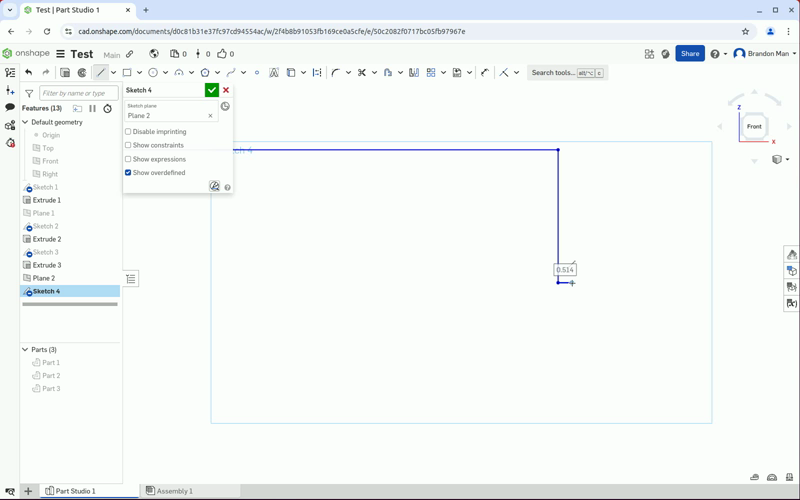
scroll(-6)
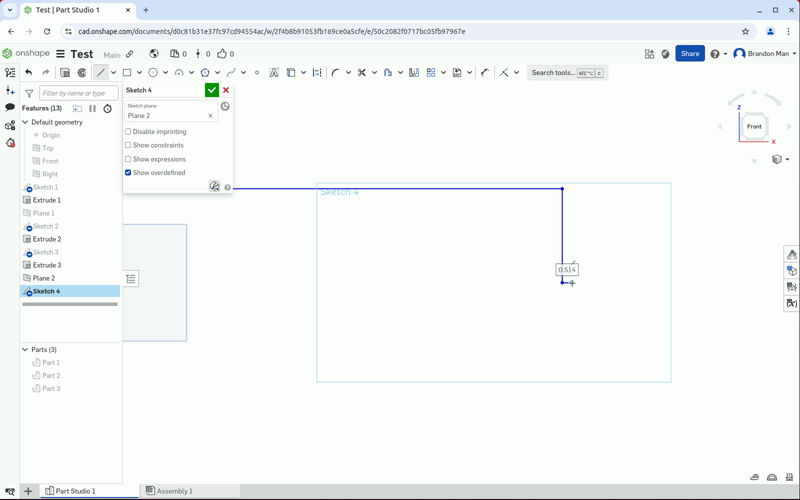
scroll(-6)
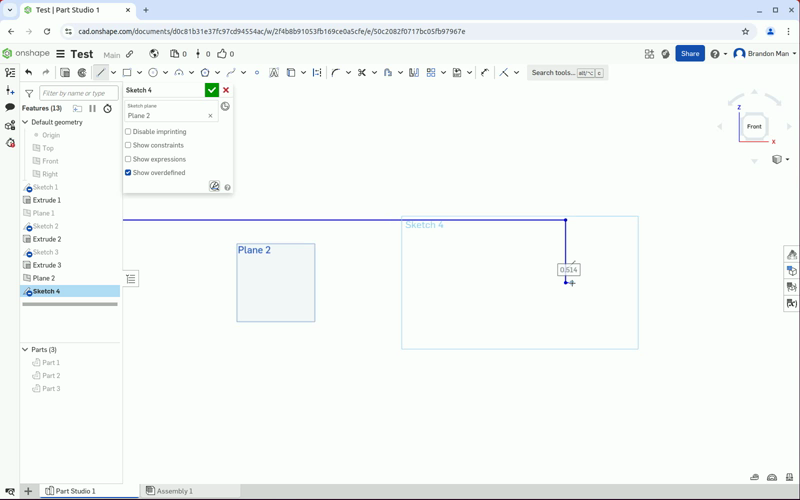
scroll(-6)
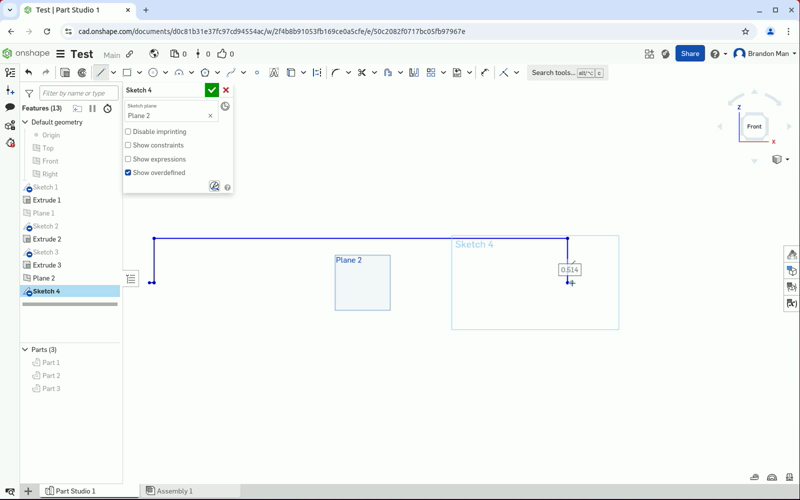
scroll(-6)
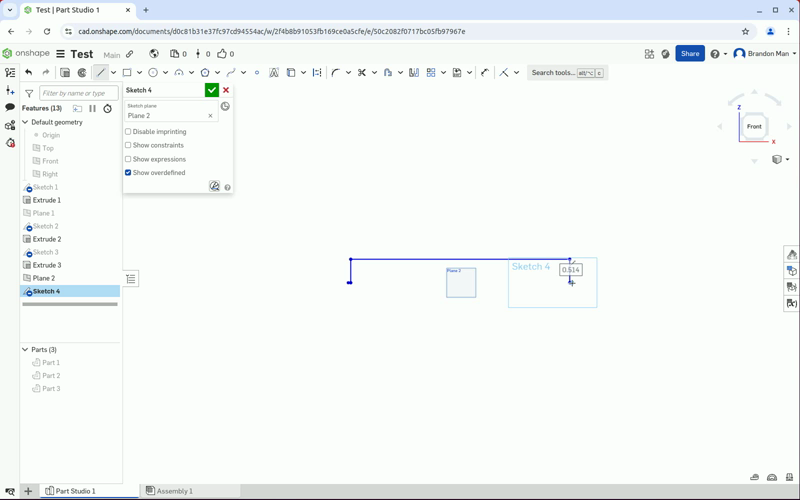
key_up(shift)
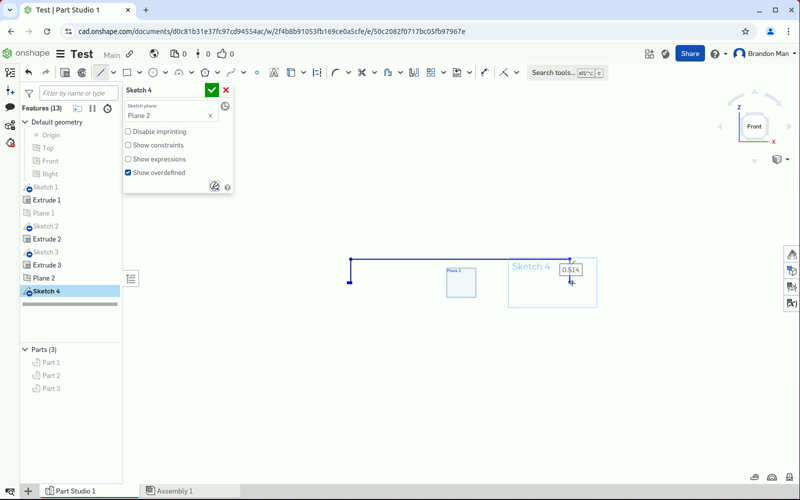
key_down(shift)
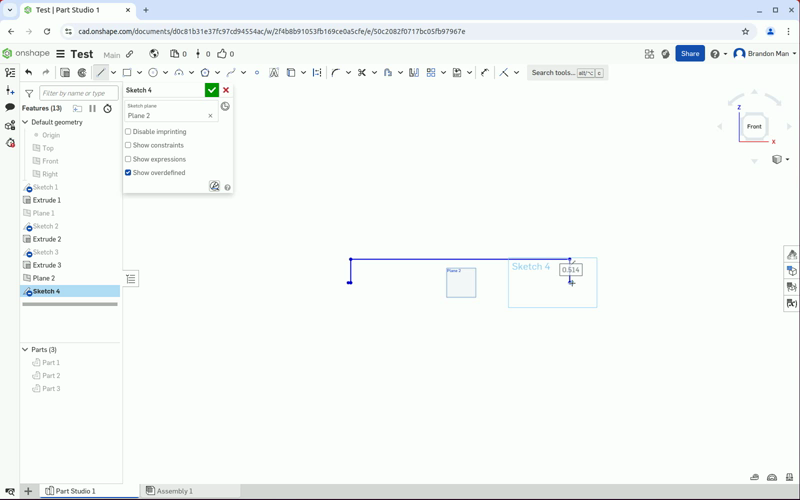
mouse_move(589, 282)
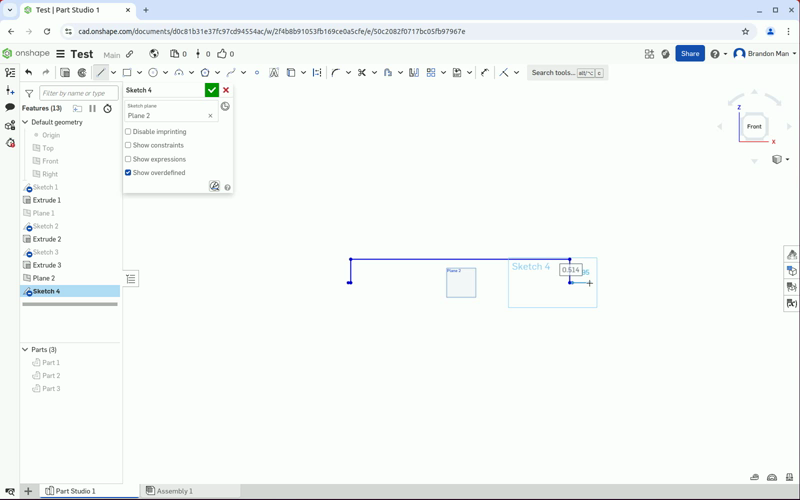
mouse_move(572, 257)
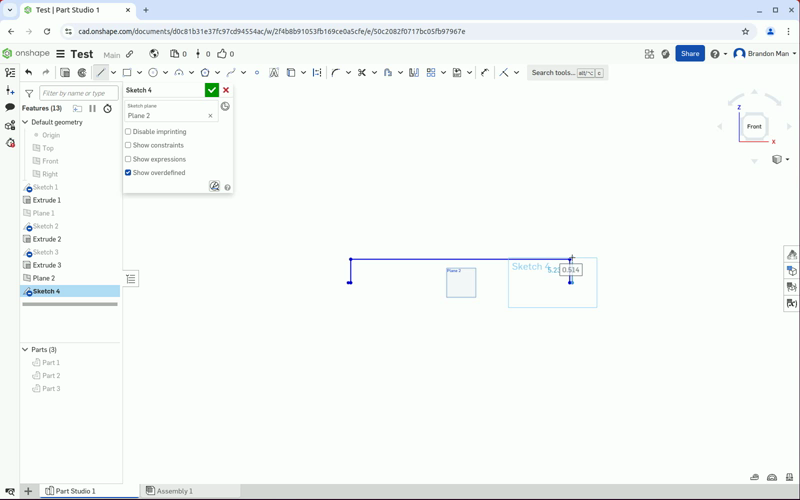
scroll(6)
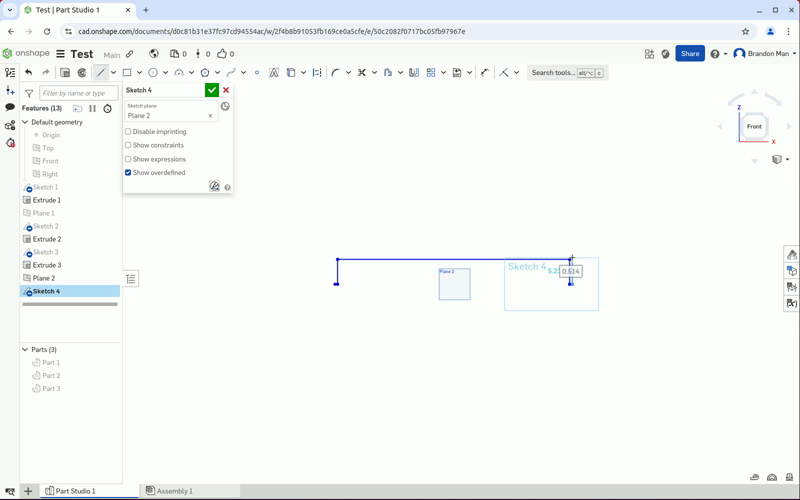
scroll(6)
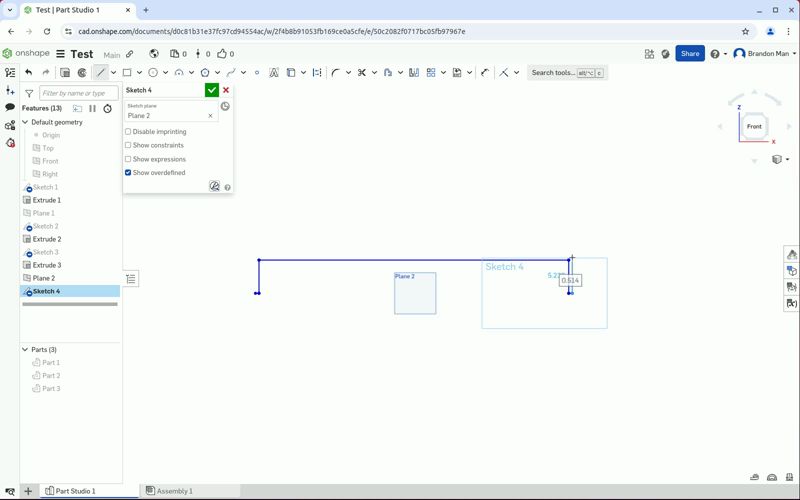
scroll(6)
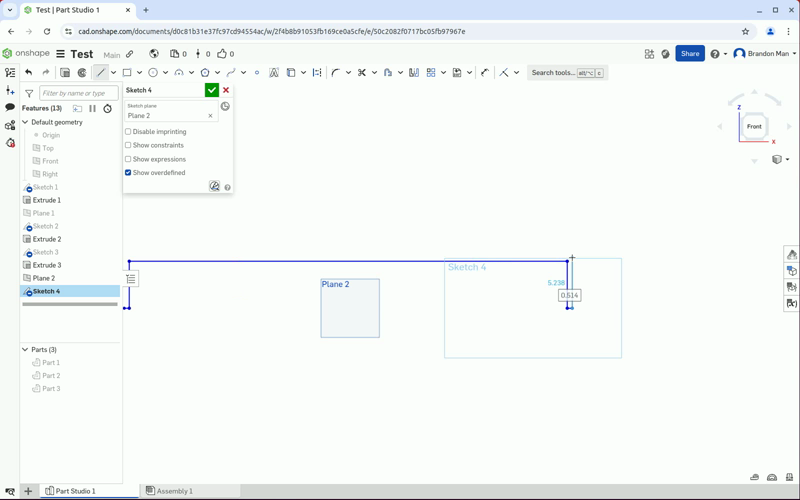
scroll(6)
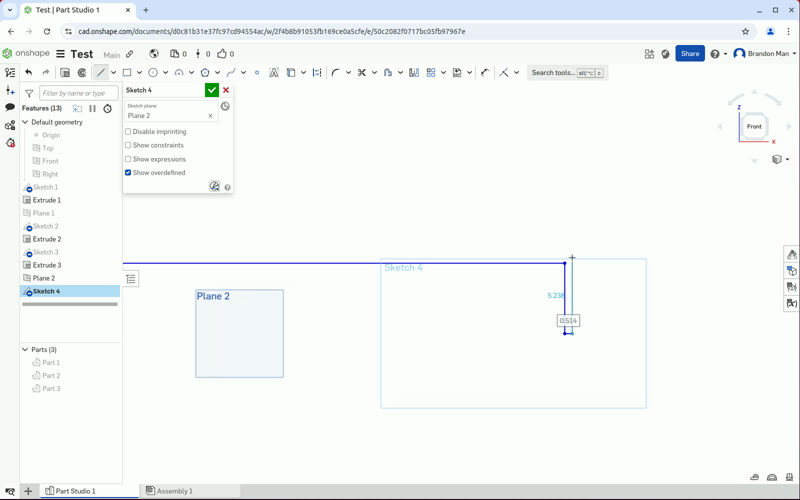
scroll(6)
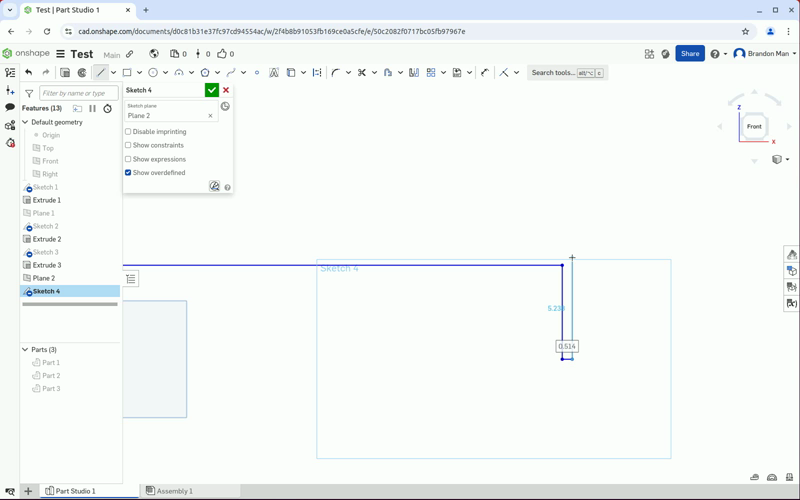
scroll(6)
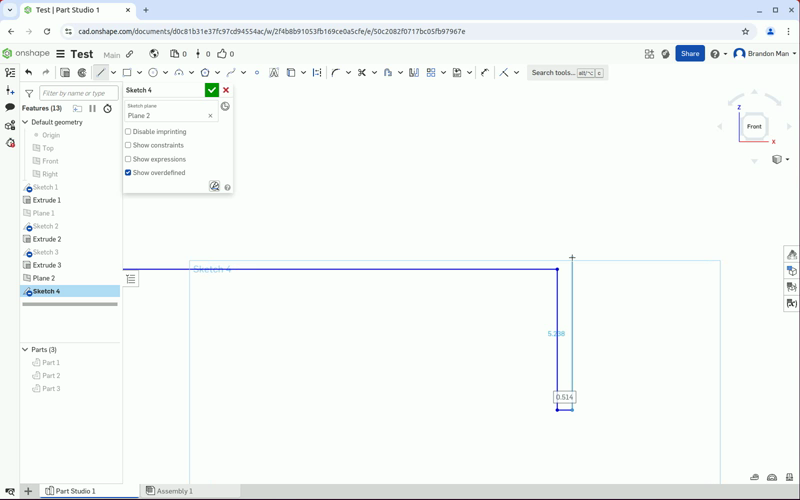
scroll(6)
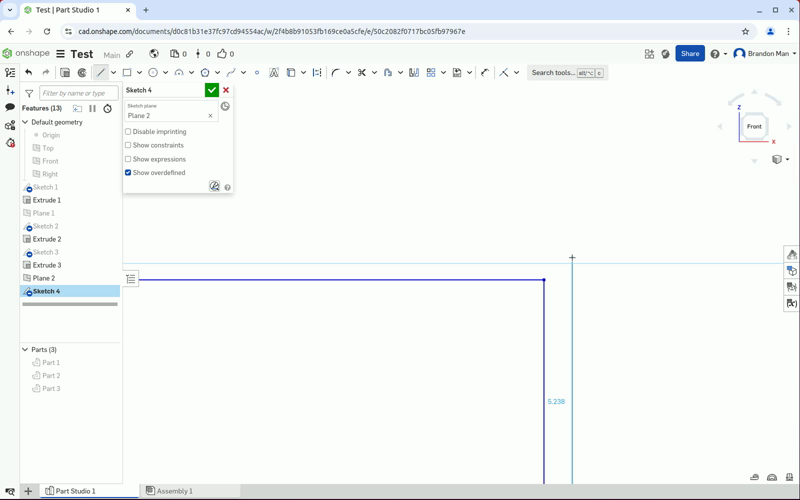
click(572, 257)
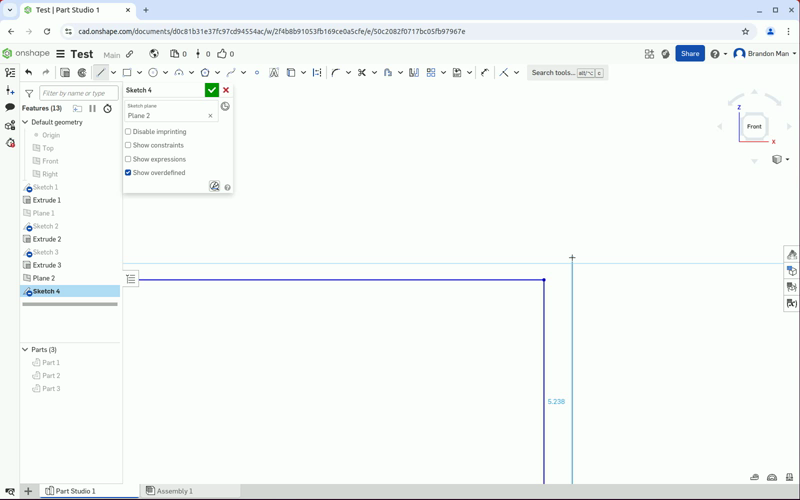
scroll(-6)
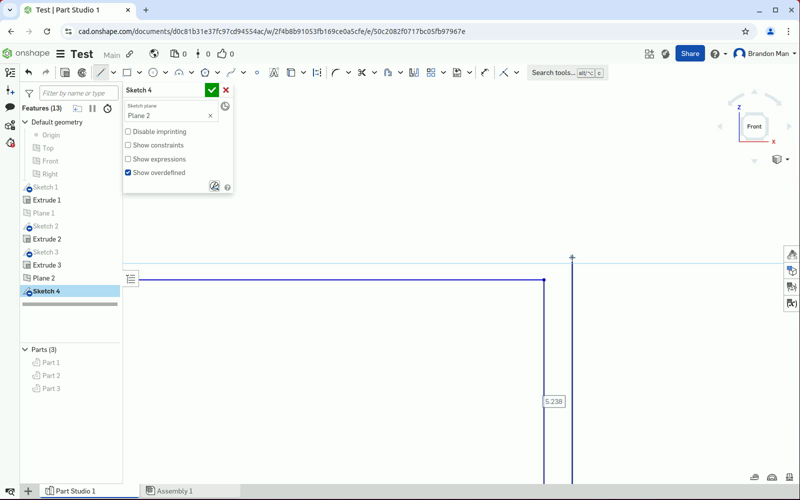
scroll(-6)
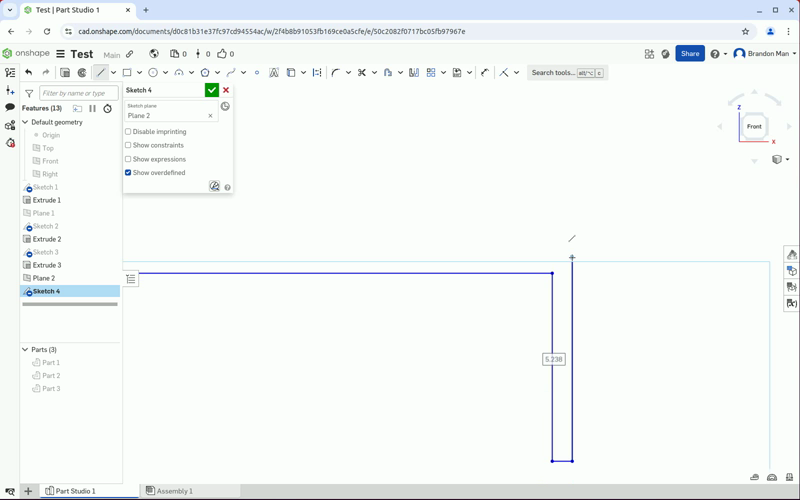
scroll(-6)
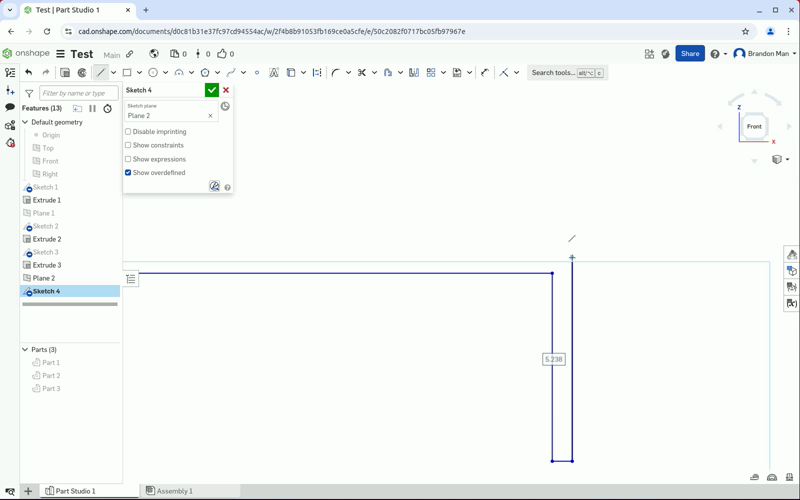
scroll(-6)
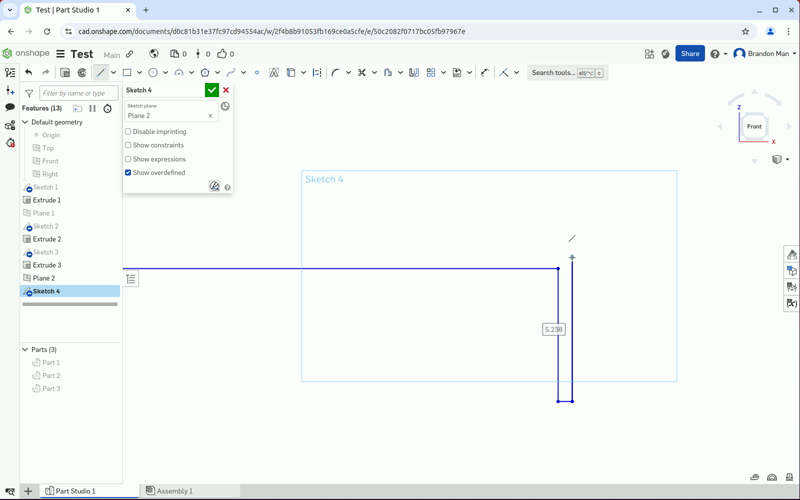
scroll(-6)
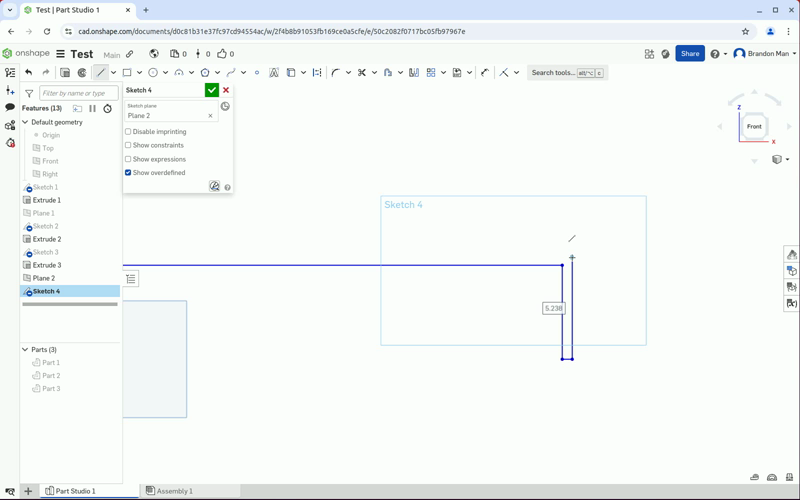
scroll(-6)
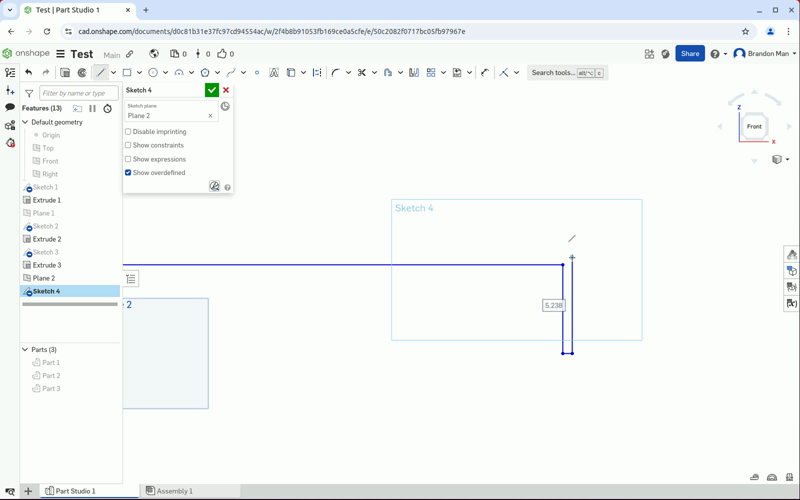
scroll(-6)
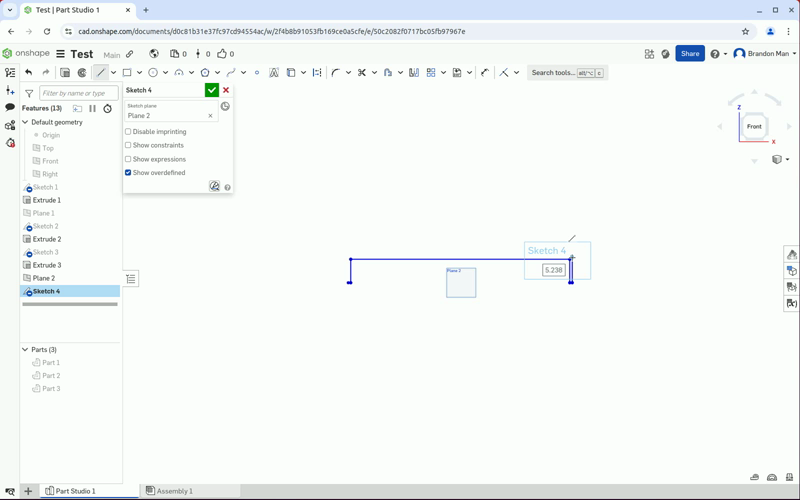
key_up(shift)
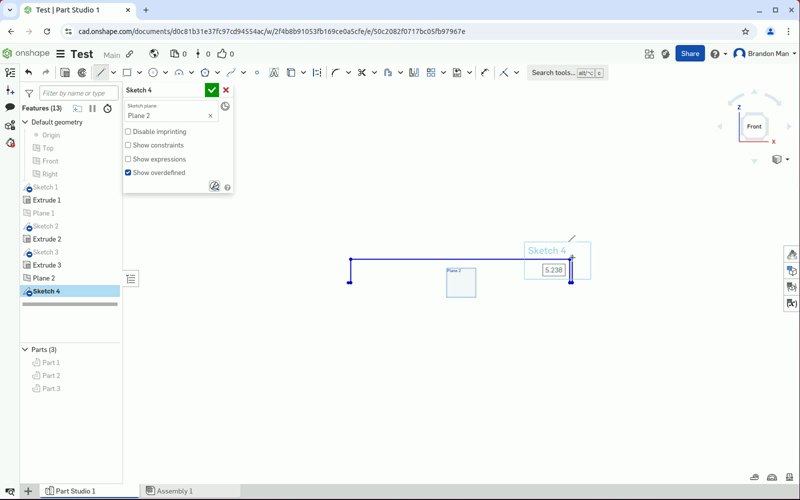
key_down(shift)
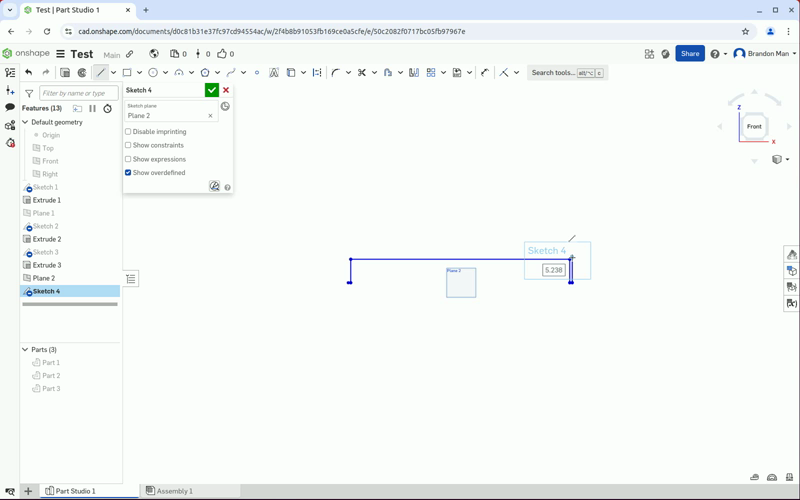
mouse_move(348, 257)
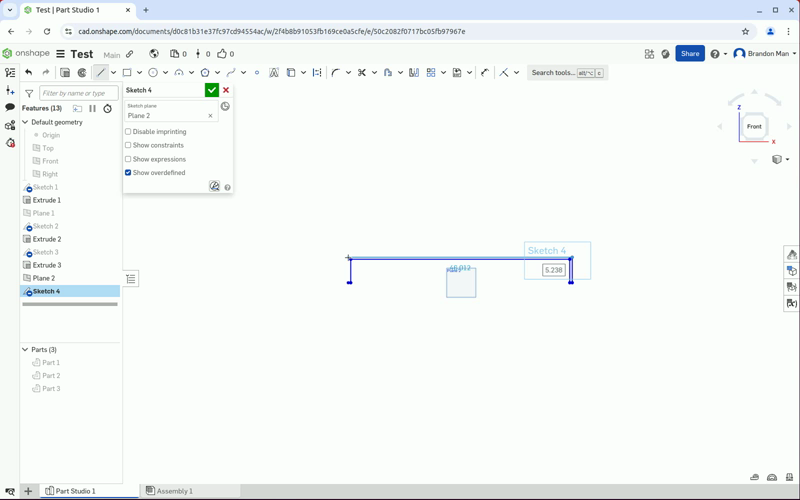
scroll(6)
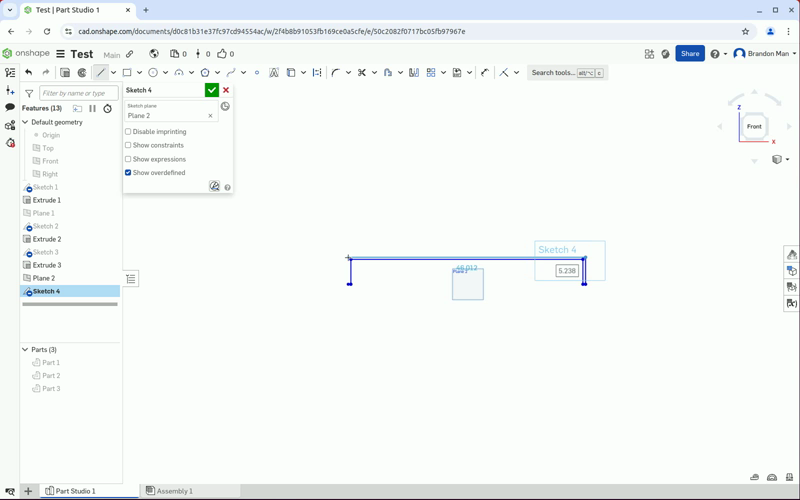
scroll(6)
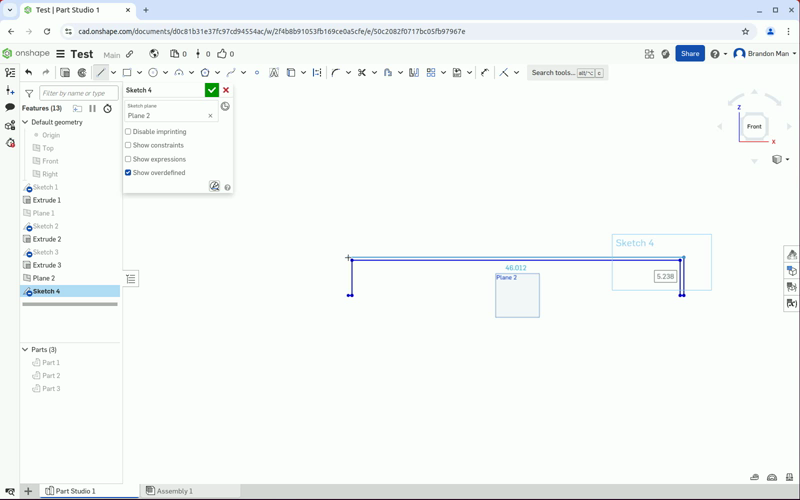
scroll(6)
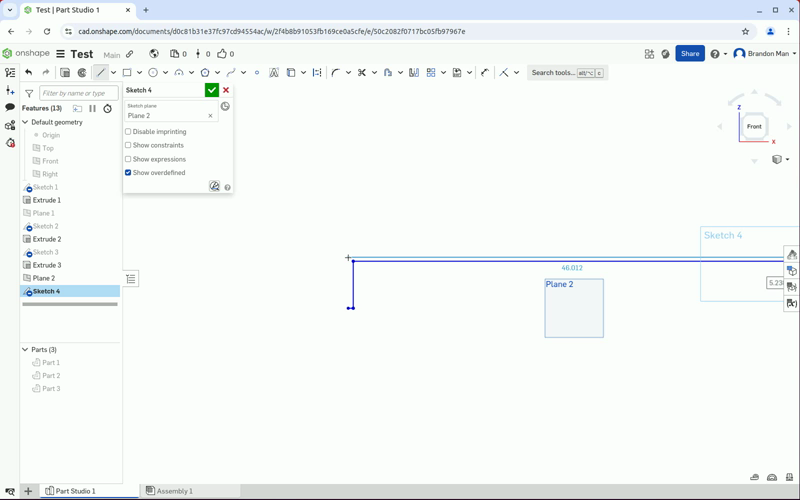
scroll(6)
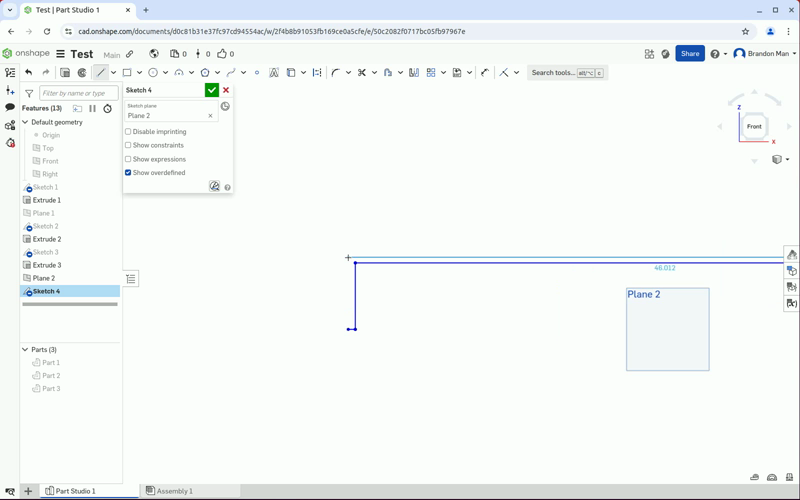
scroll(6)
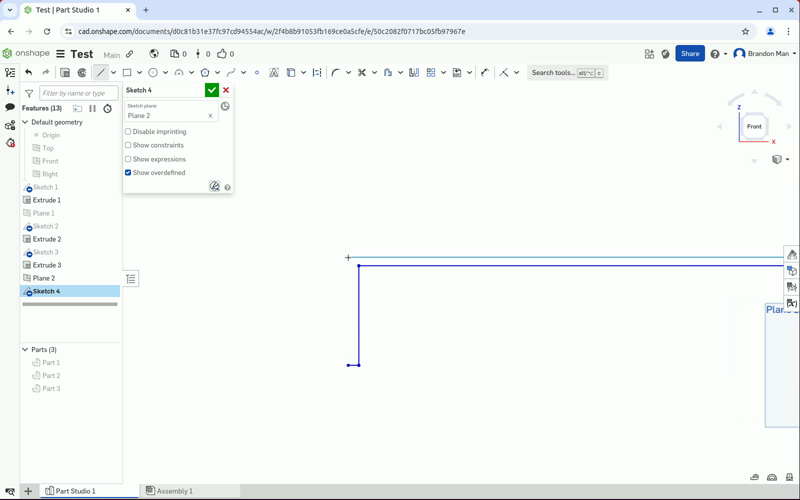
scroll(6)
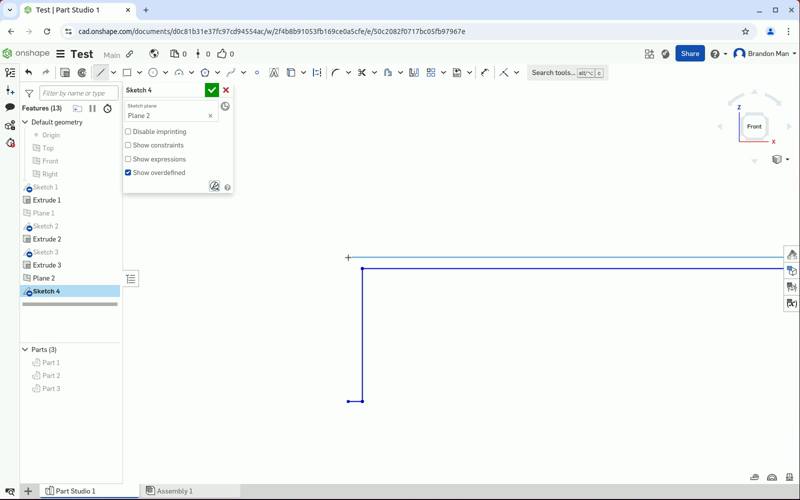
scroll(6)
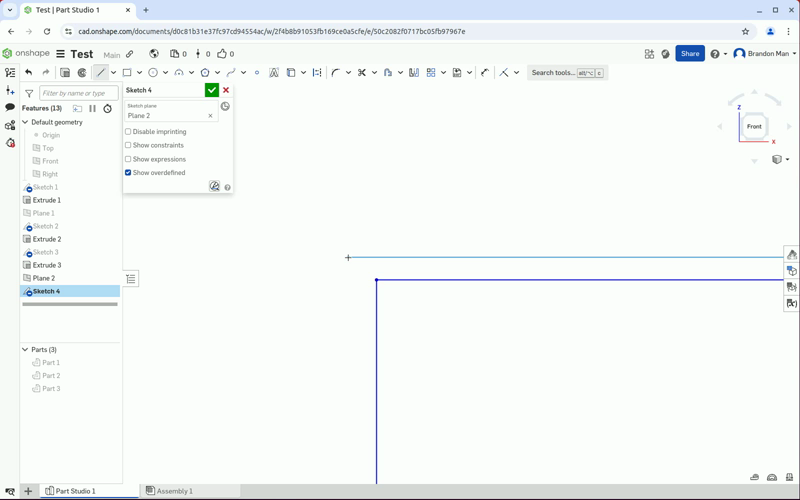
click(348, 257)
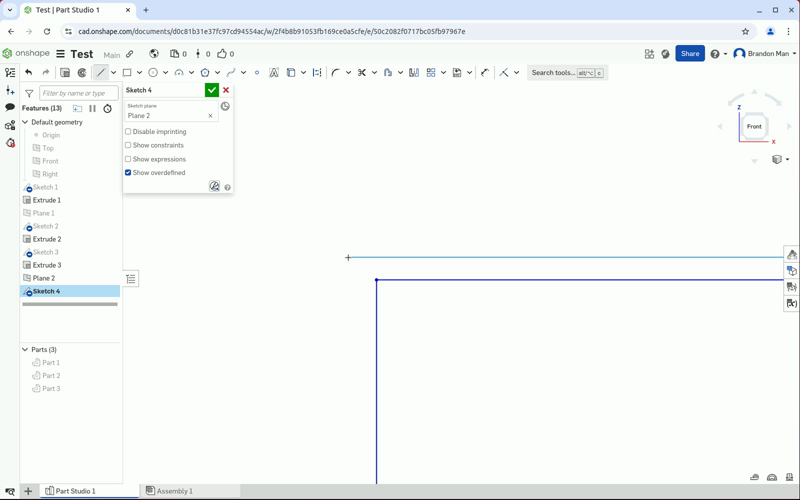
scroll(-6)
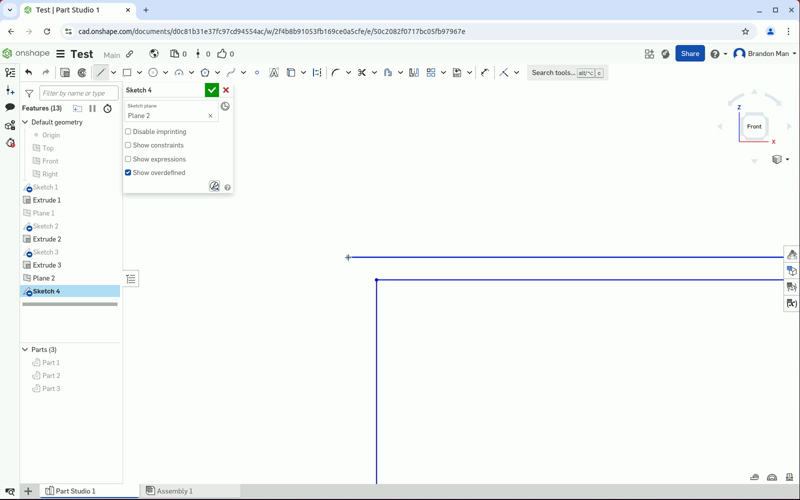
scroll(-6)
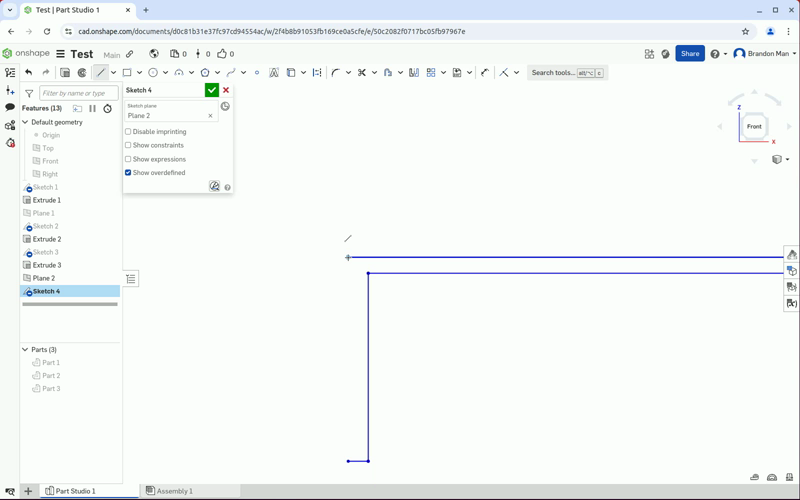
scroll(-6)
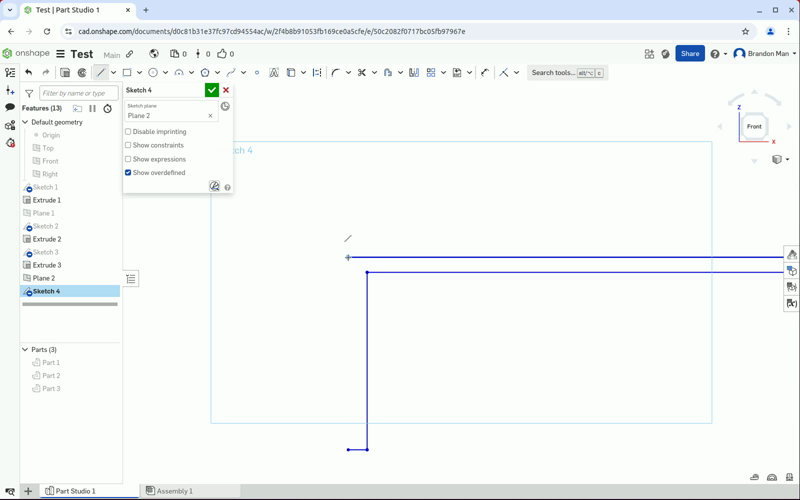
scroll(-6)
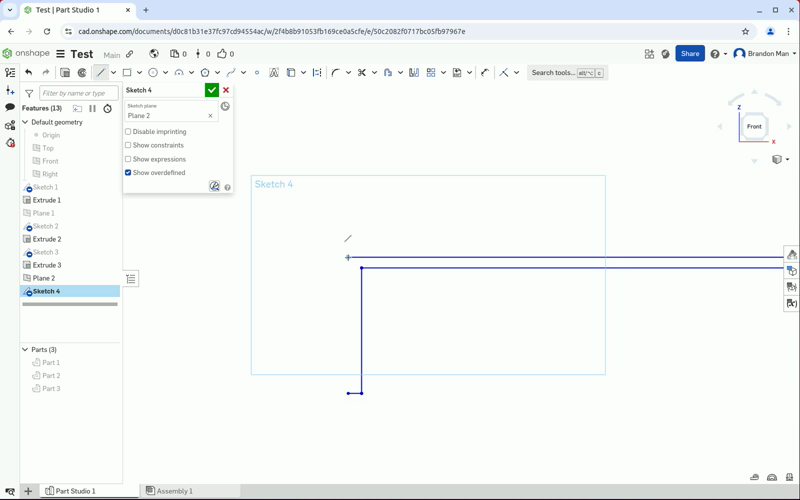
scroll(-6)
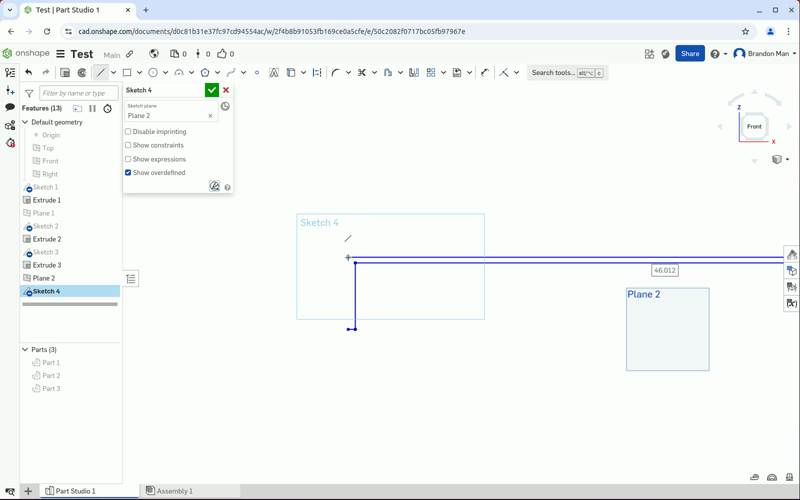
scroll(-6)
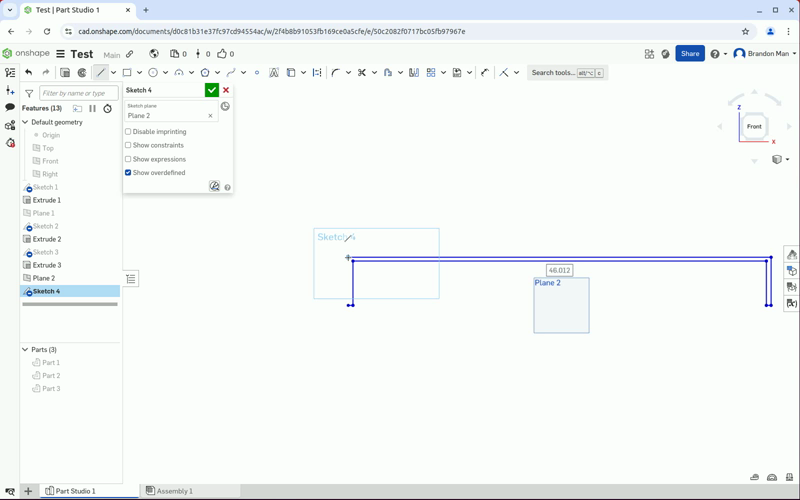
scroll(-6)
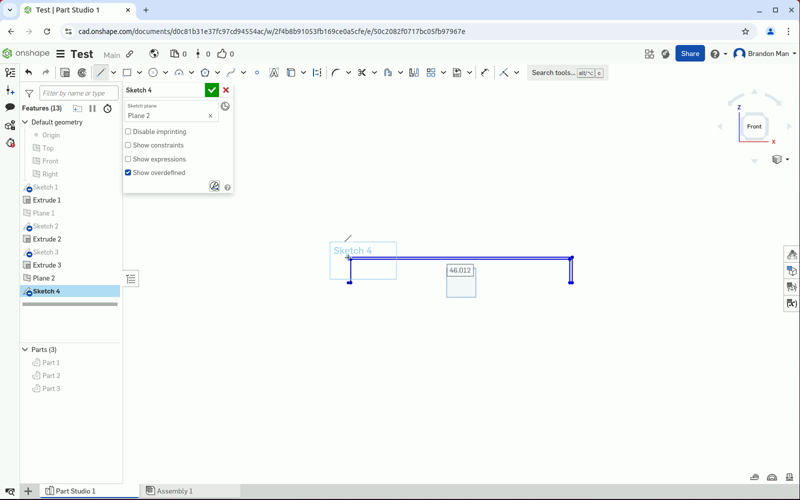
key_up(shift)
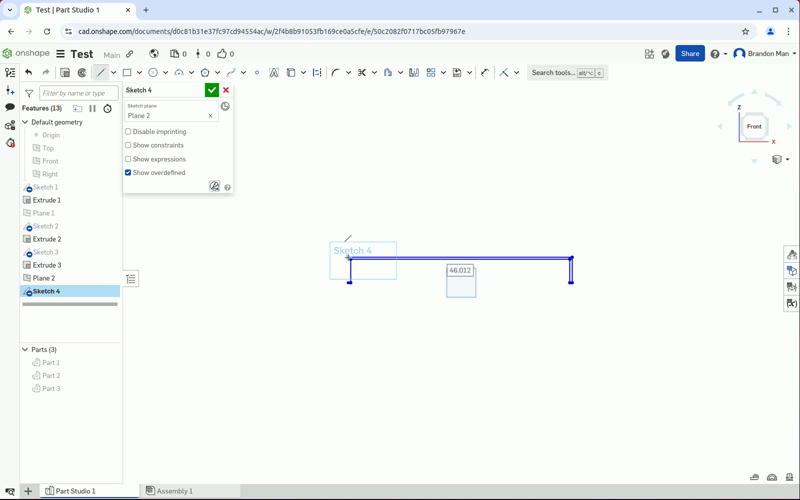
mouse_move(378, 257)
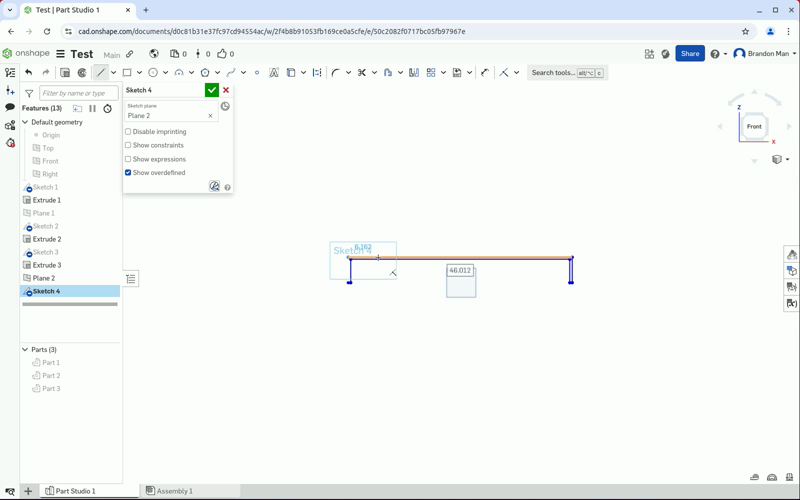
key_down(shift)
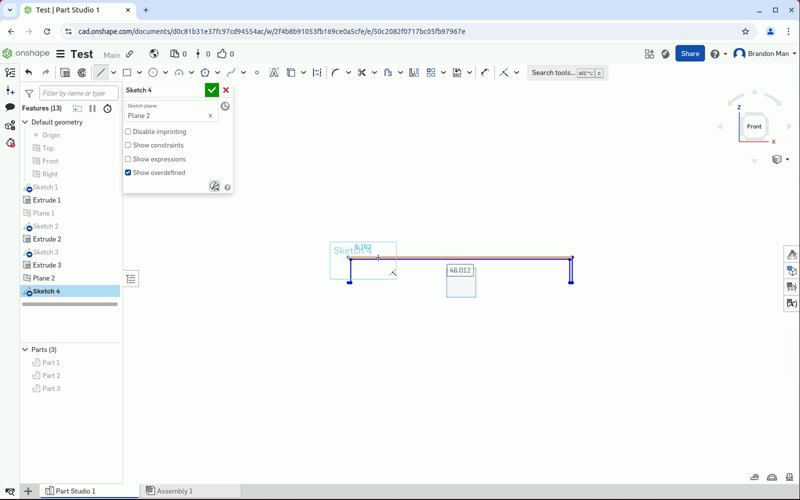
mouse_move(348, 282)
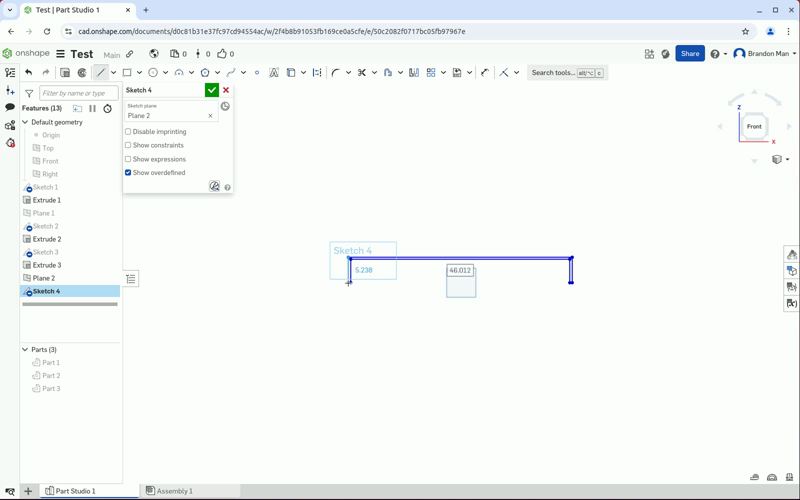
scroll(6)
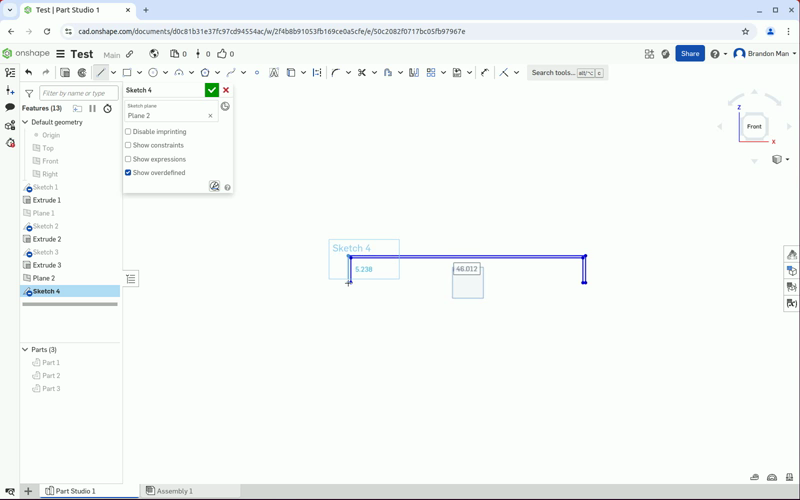
scroll(6)
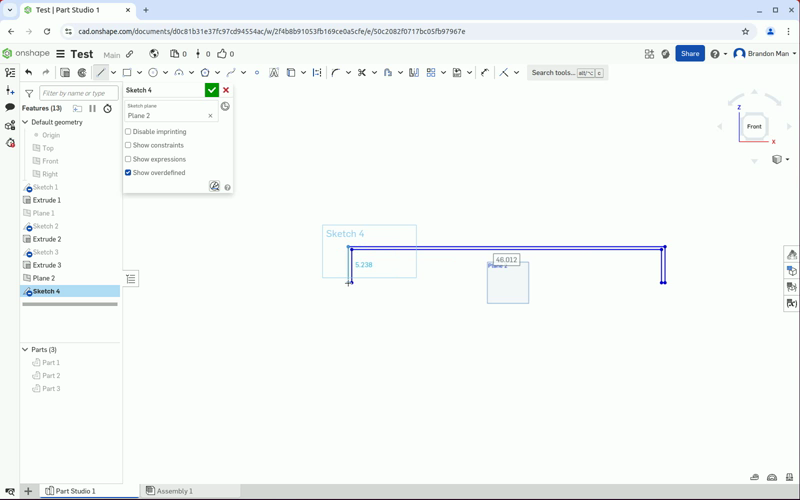
scroll(6)
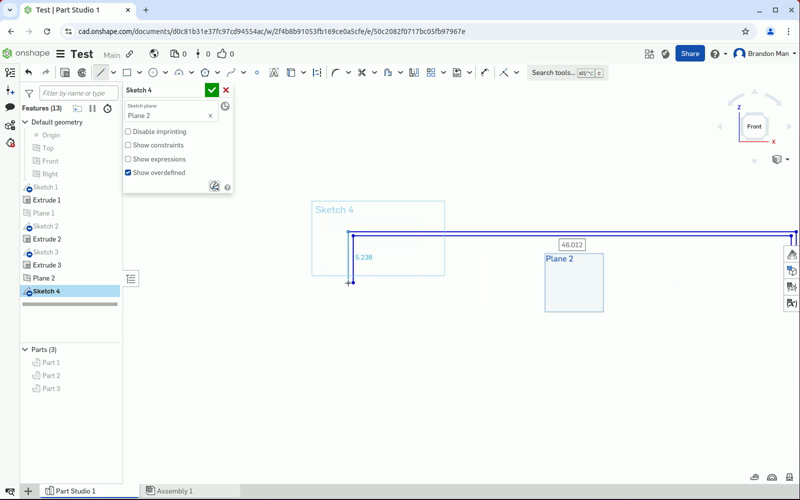
scroll(6)
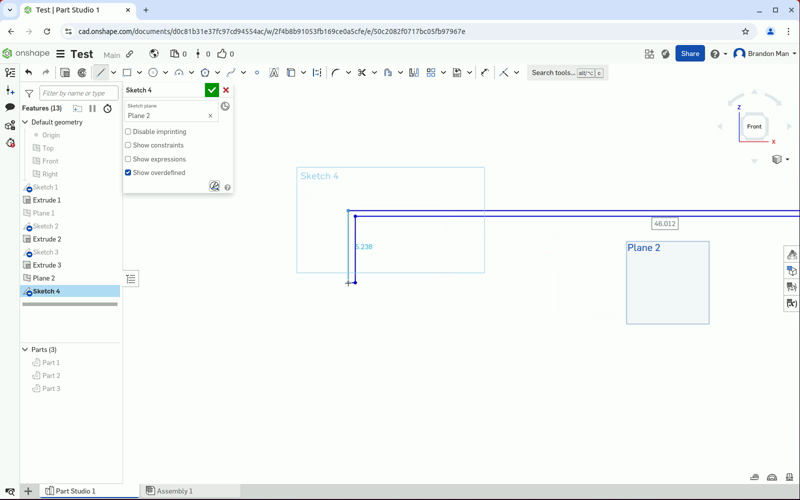
scroll(6)
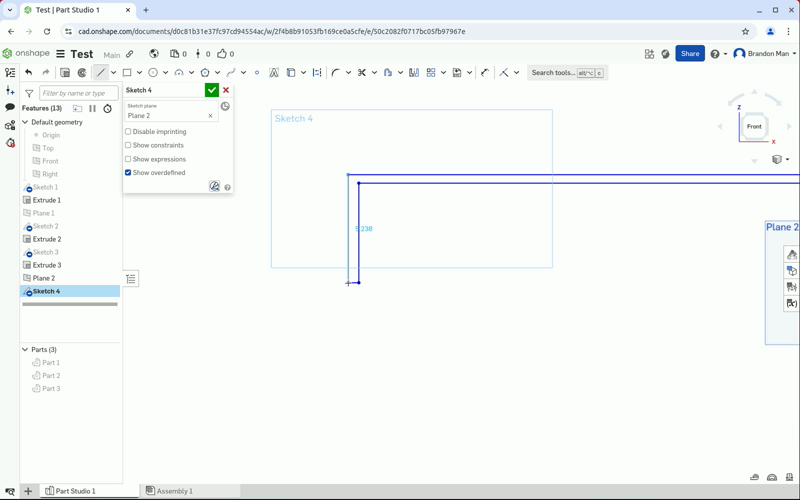
scroll(6)
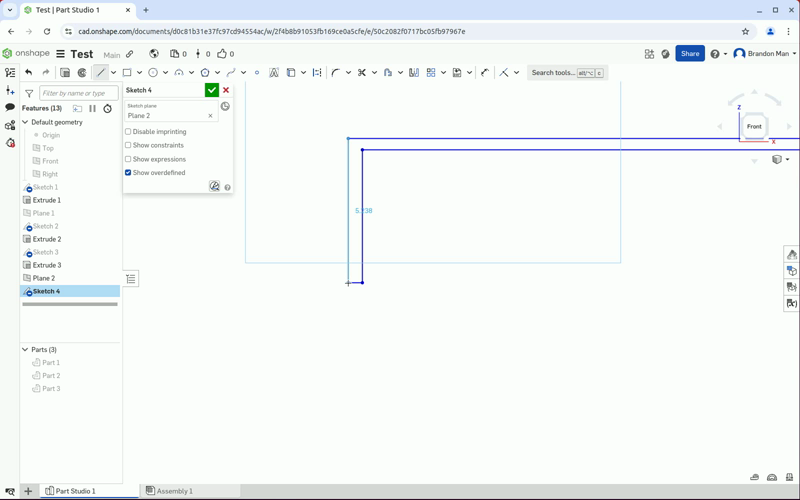
scroll(6)
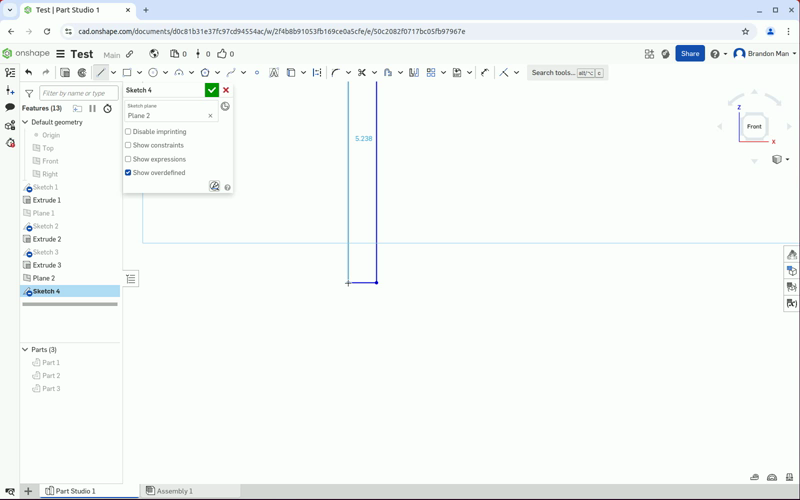
key_up(shift)
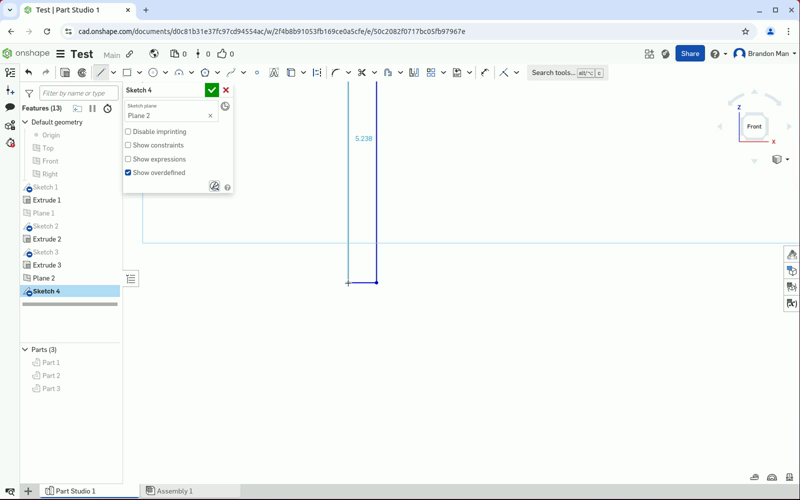
click(348, 282)
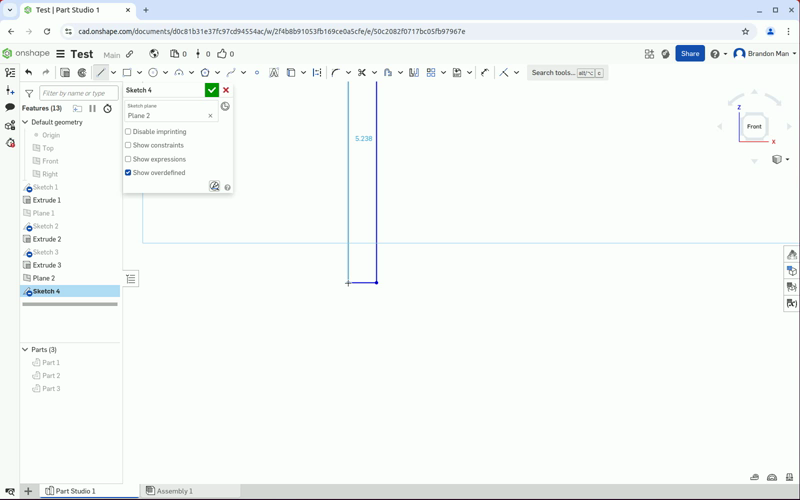
scroll(-6)
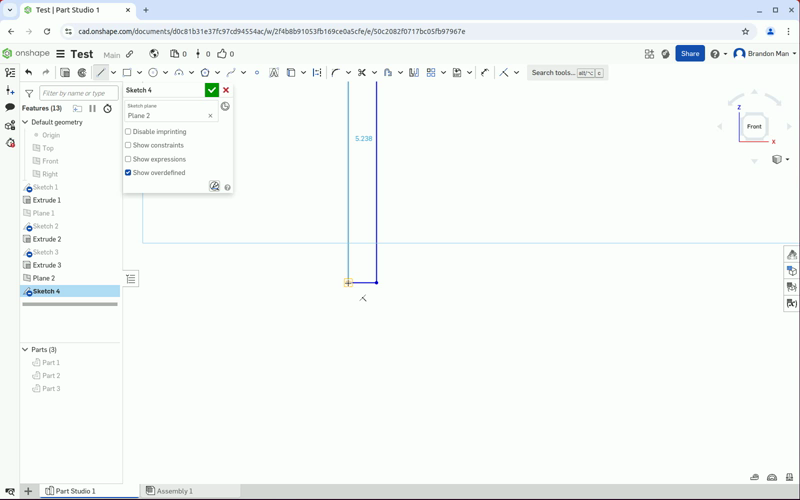
scroll(-6)
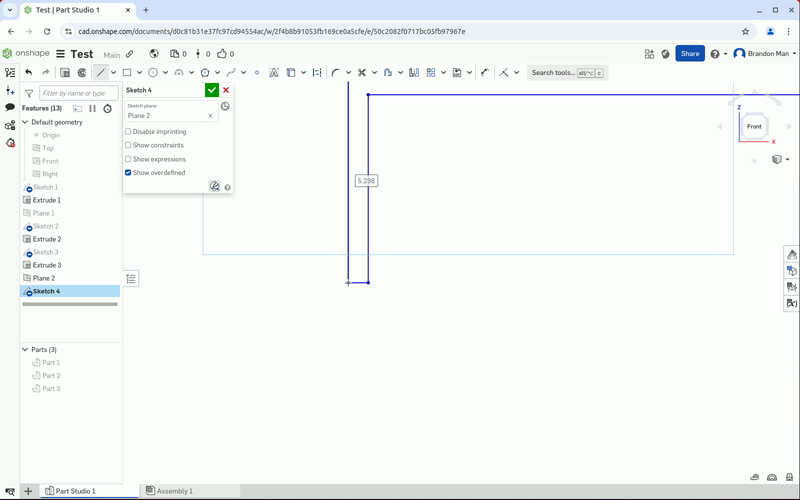
scroll(-6)
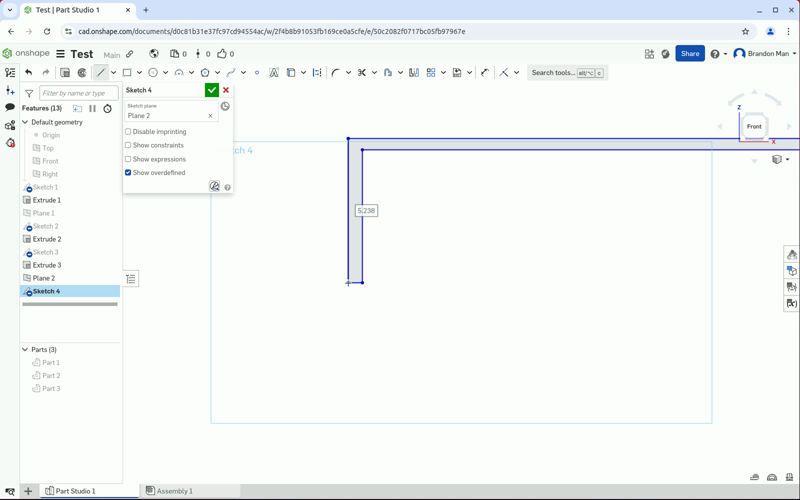
scroll(-6)
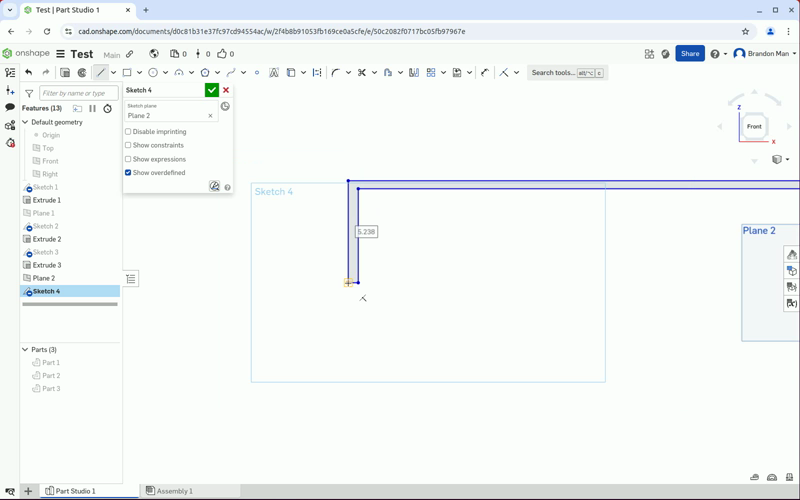
scroll(-6)
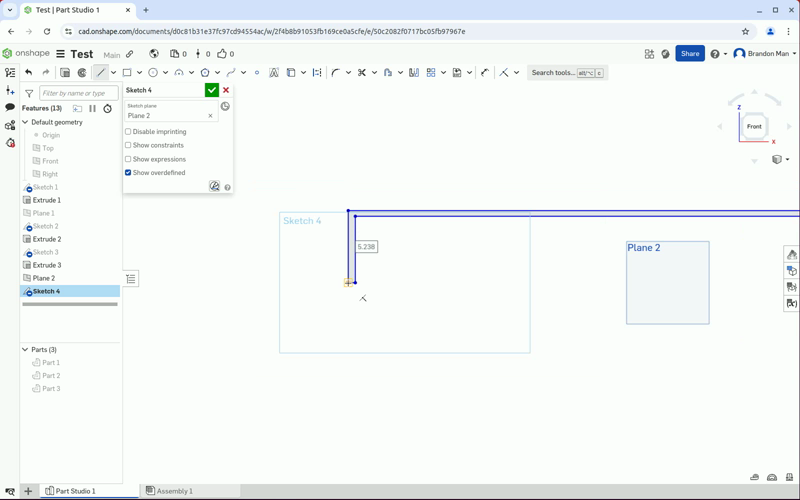
scroll(-6)
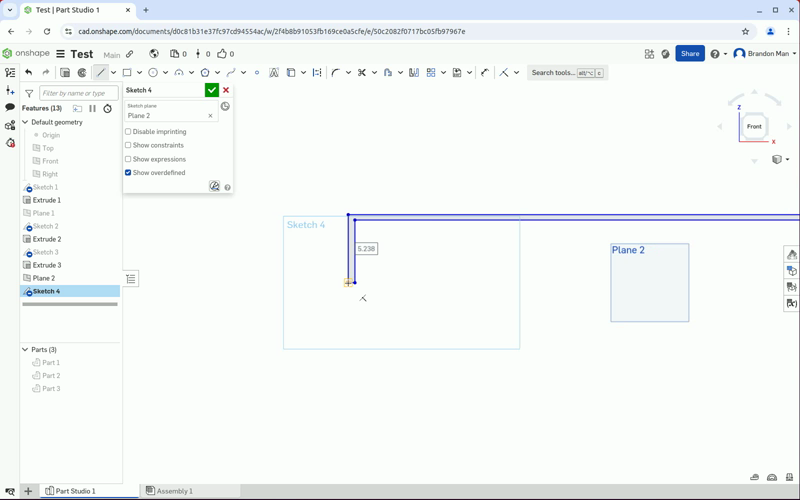
scroll(-6)
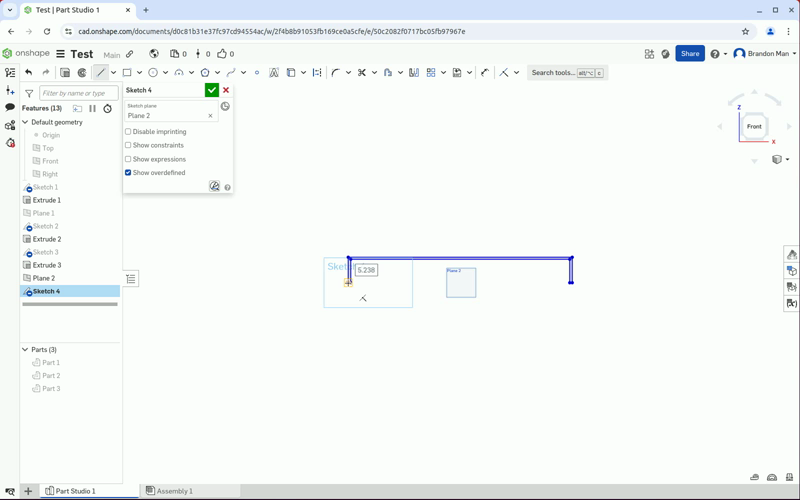
key(esc)
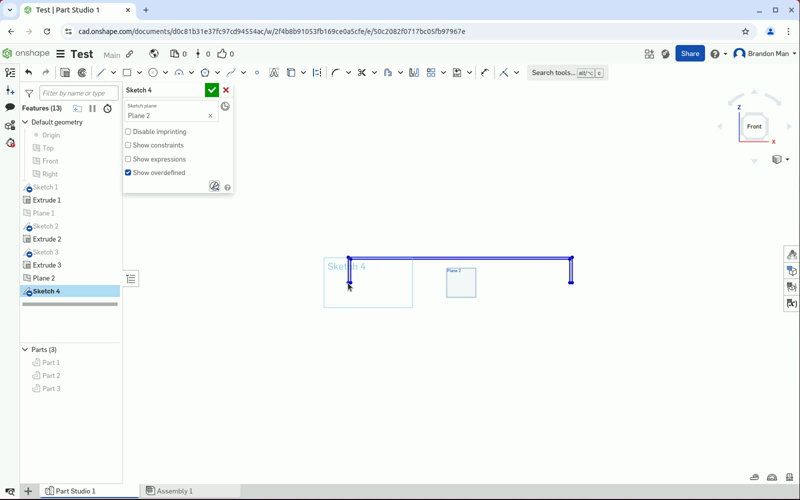
mouse_move(443, 258)
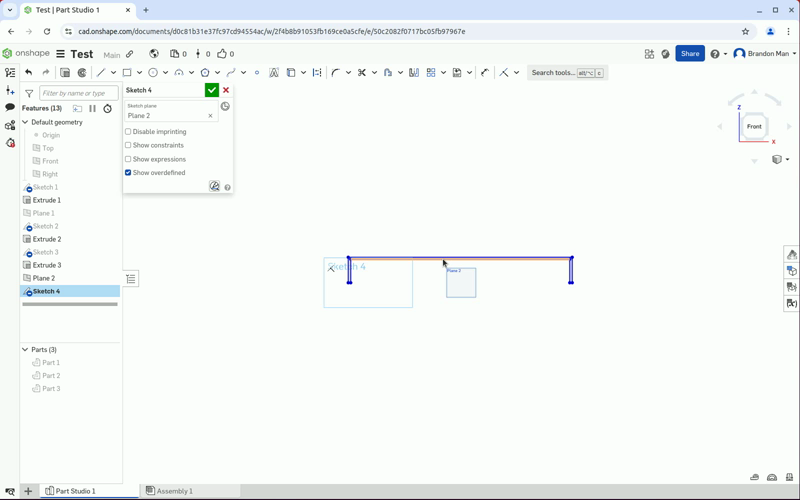
scroll(6)
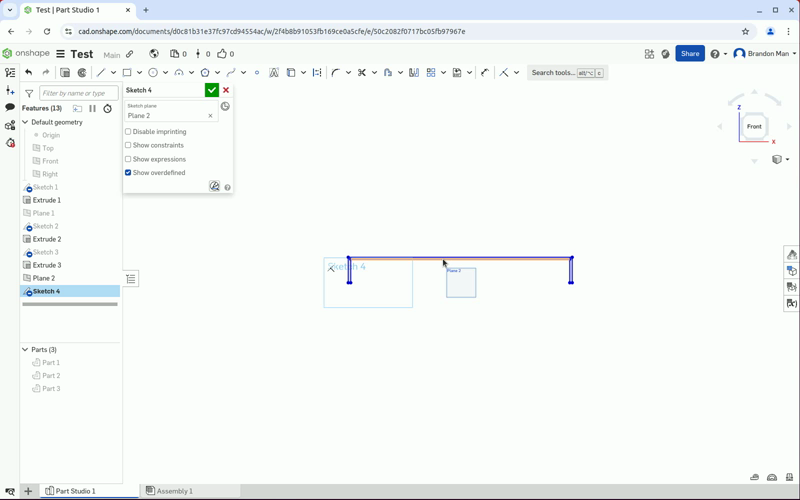
scroll(6)
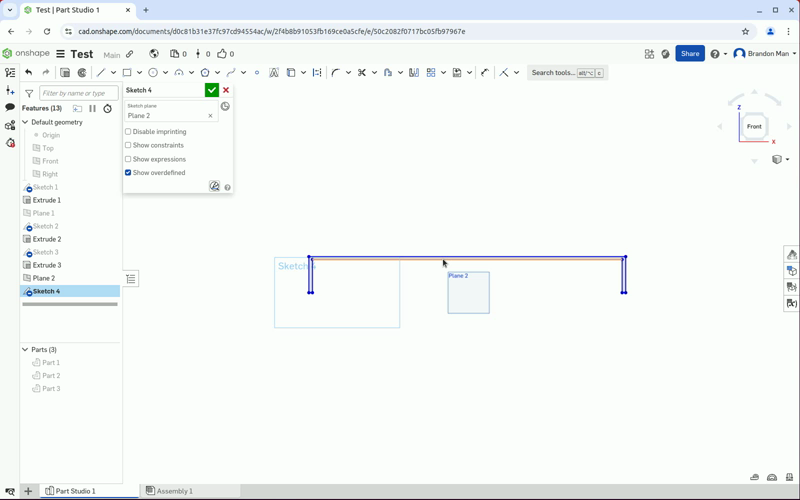
scroll(6)
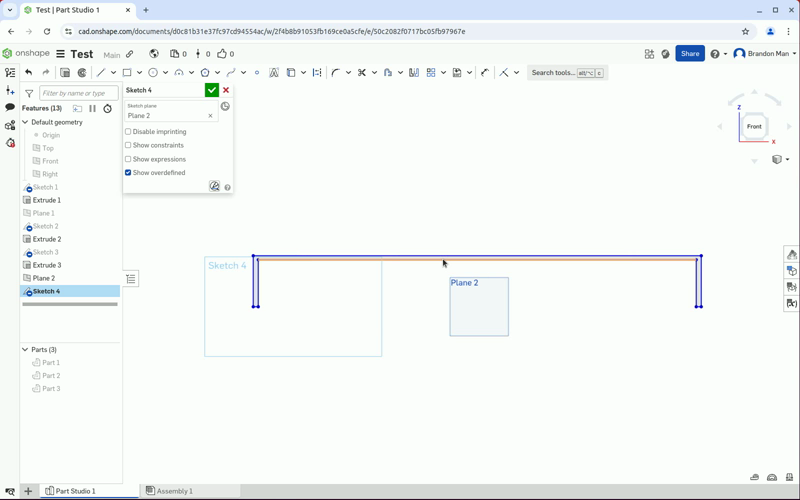
scroll(6)
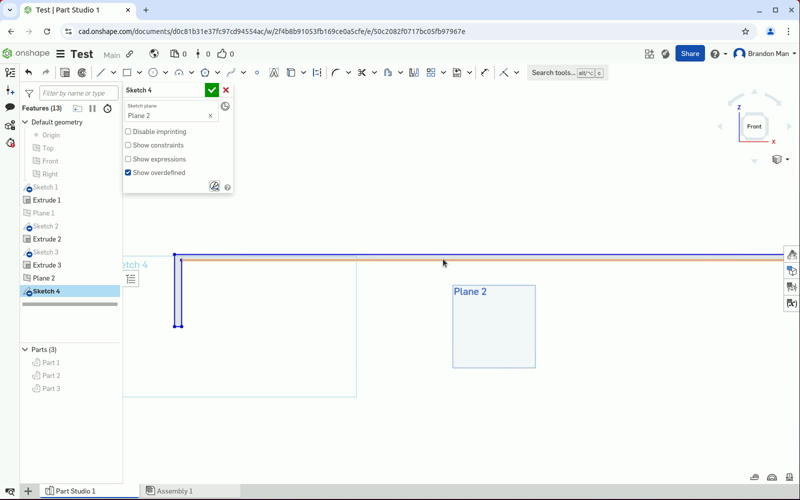
scroll(6)
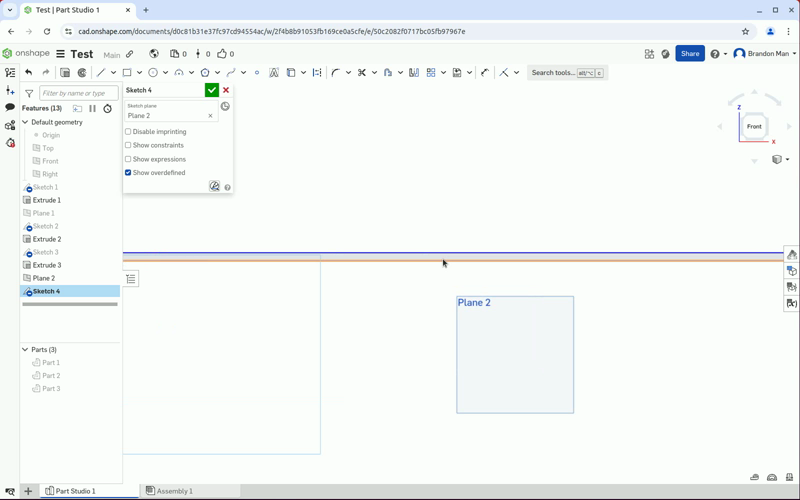
scroll(6)
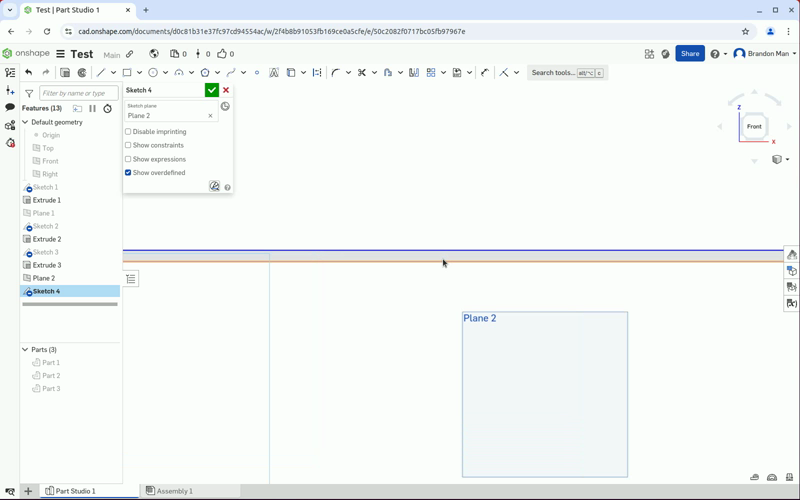
scroll(6)
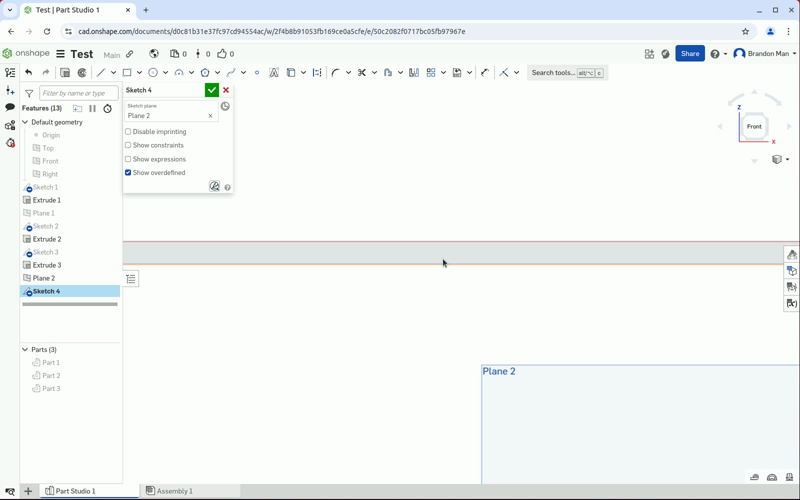
click(443, 258)
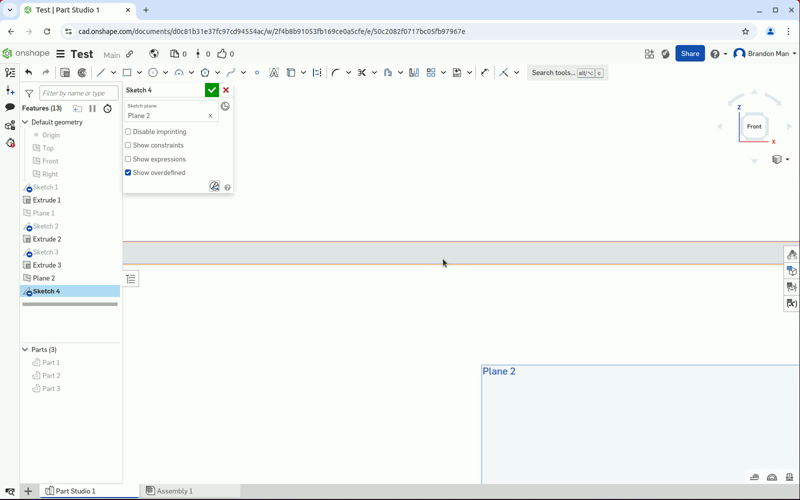
scroll(-6)
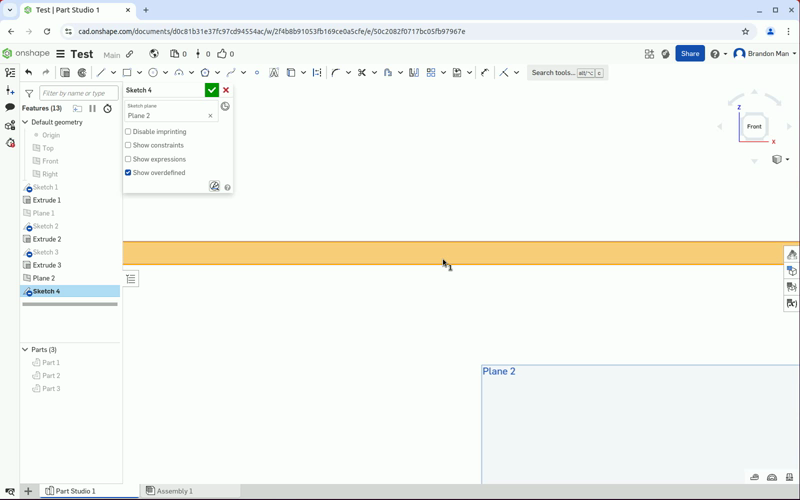
scroll(-6)
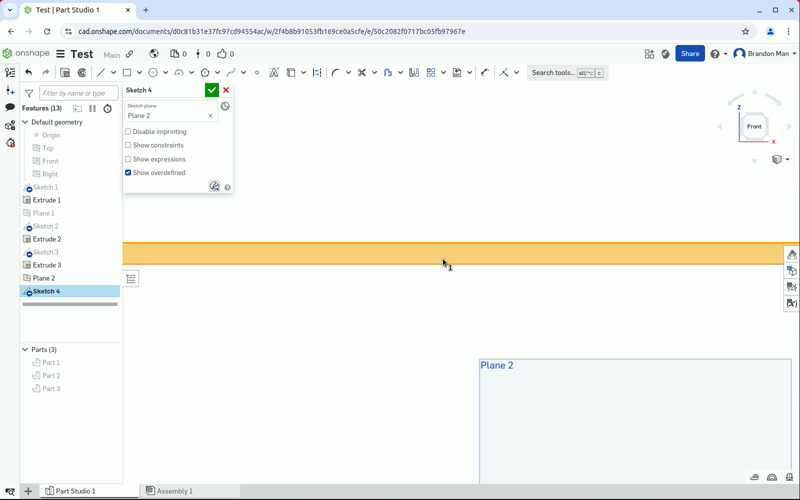
scroll(-6)
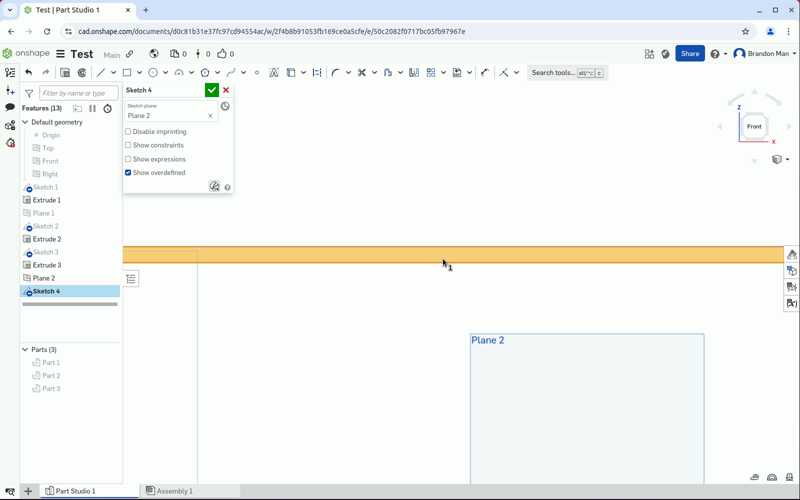
scroll(-6)
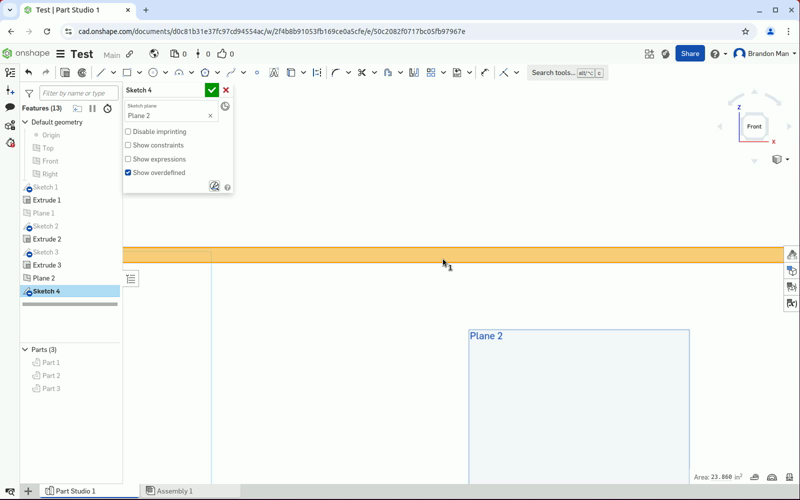
scroll(-6)
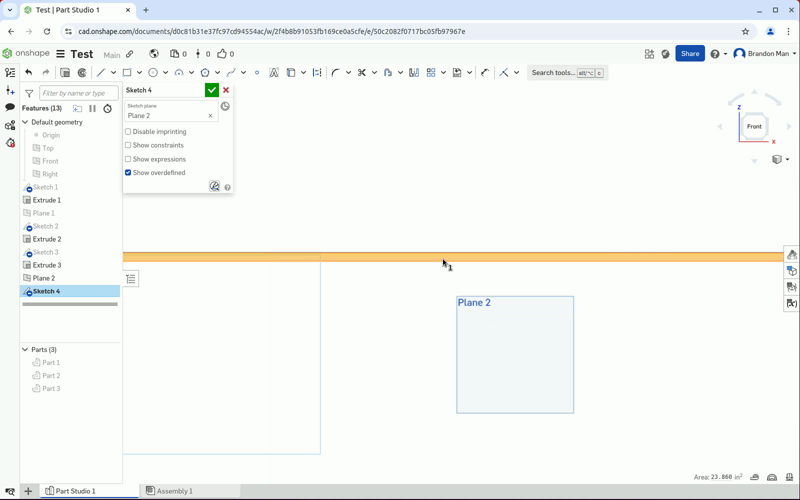
scroll(-6)
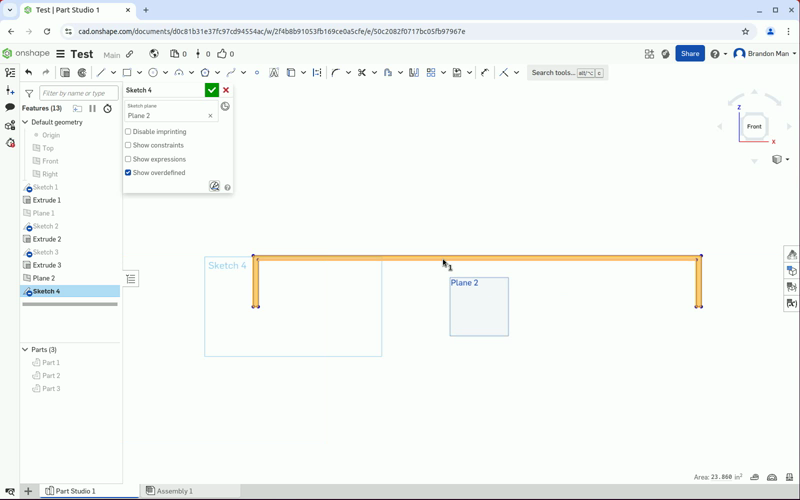
scroll(-6)
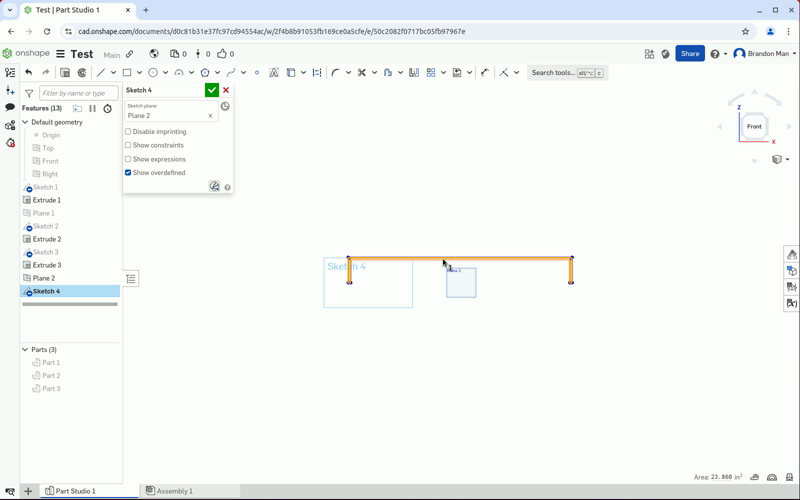
mouse_move(73, 352)
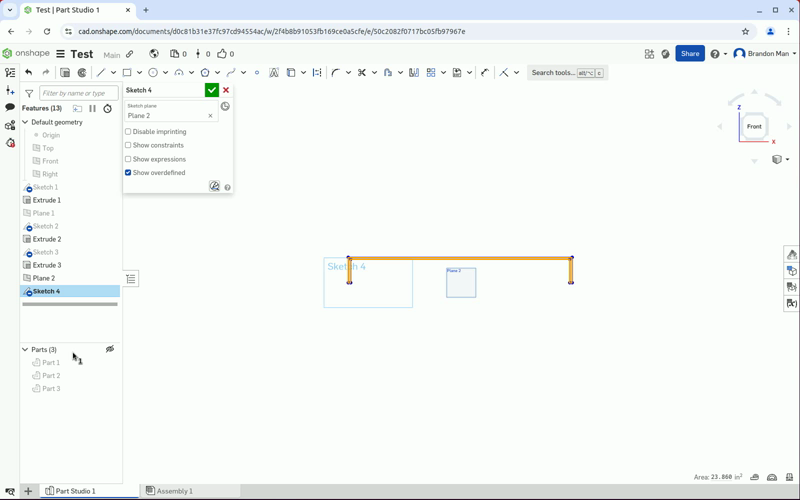
key(shift+y)
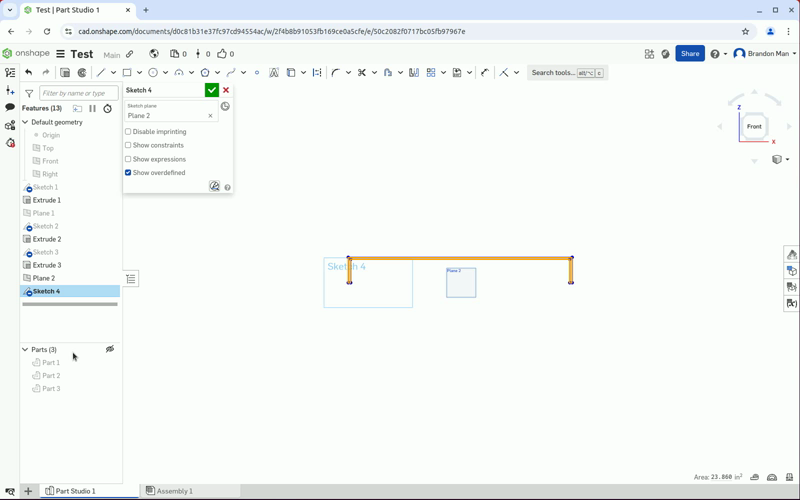
key(shift+e)
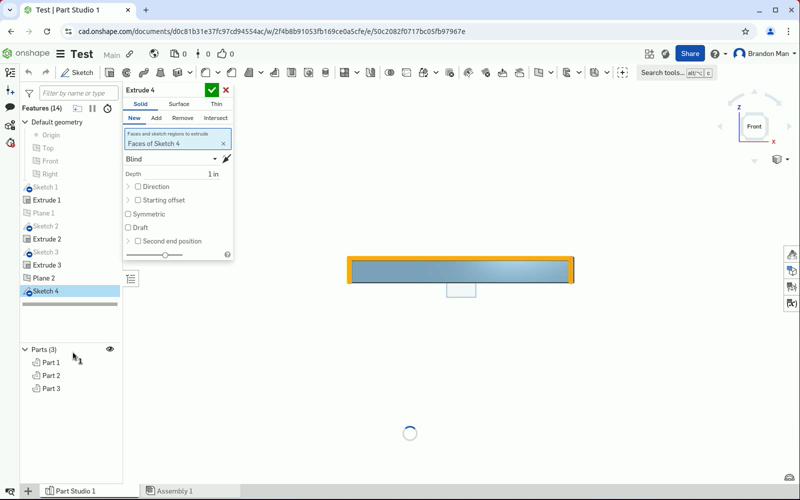
mouse_move(143, 106)
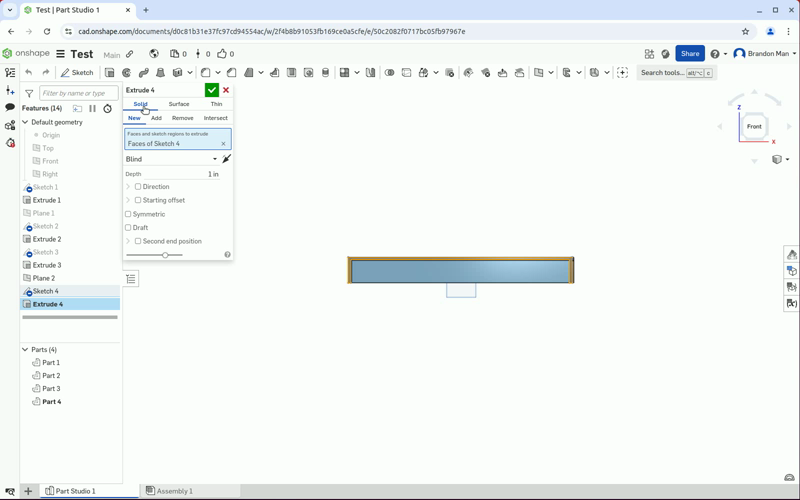
click(143, 106)
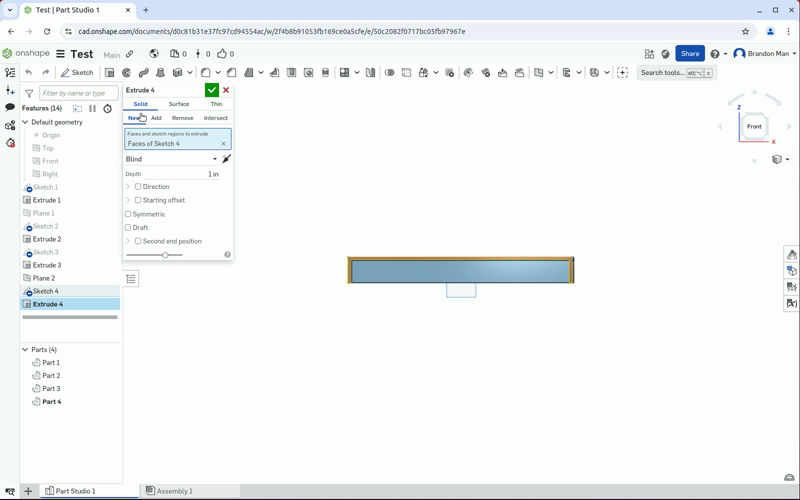
mouse_move(137, 120)
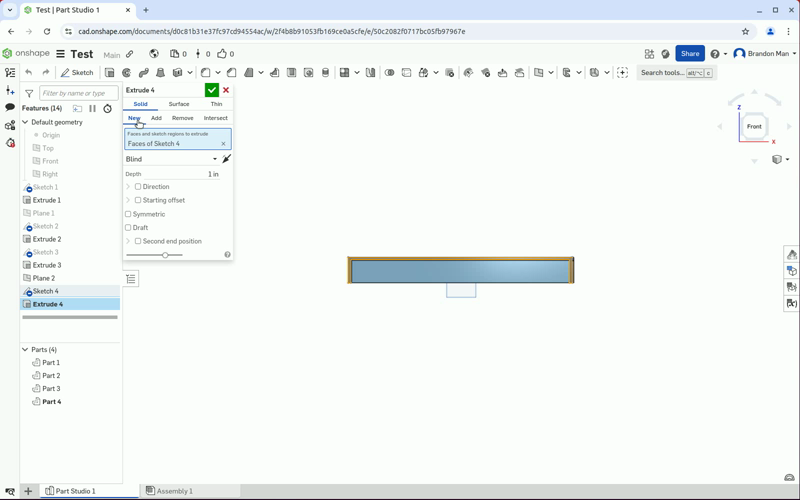
click(137, 120)
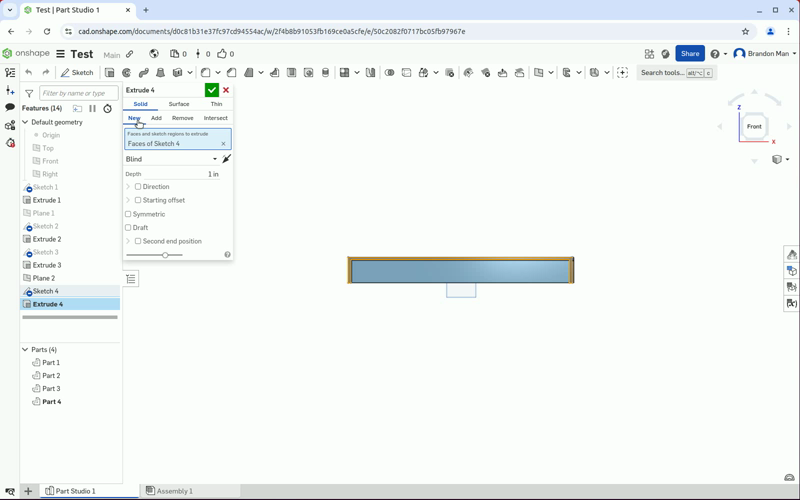
key(tab, 4)
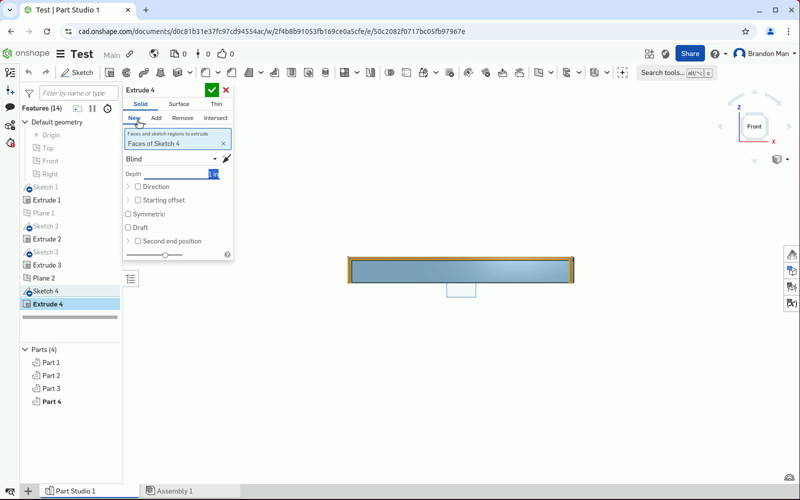
text(0.722)
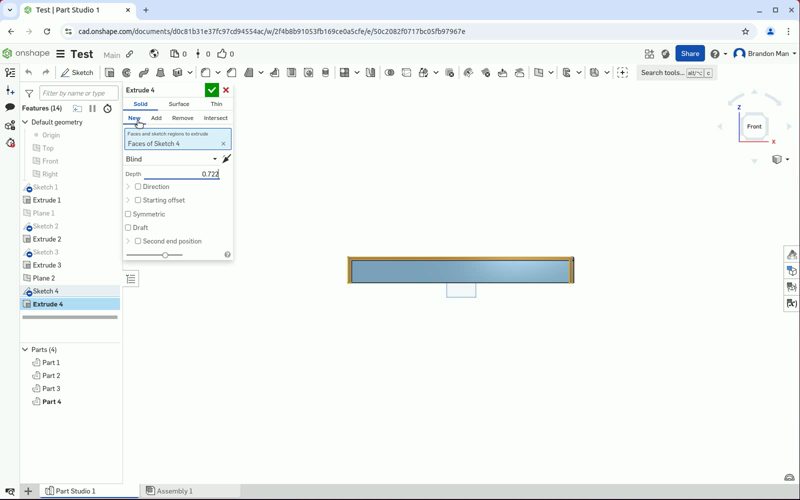
key(enter)
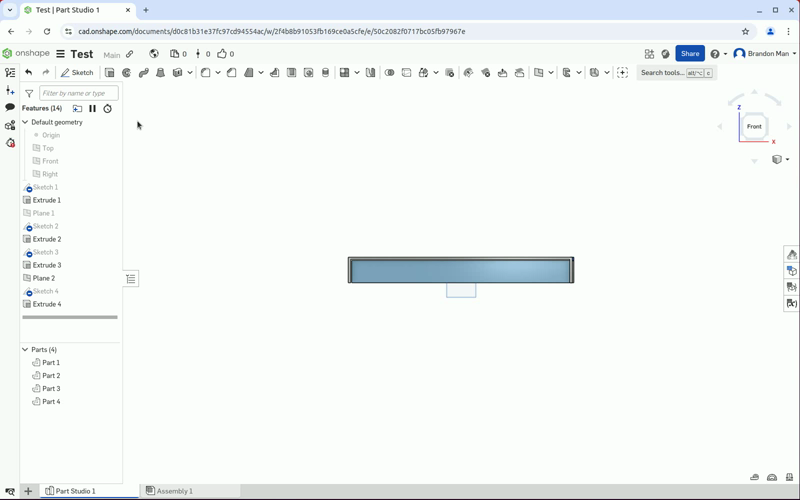
key(shift+h)
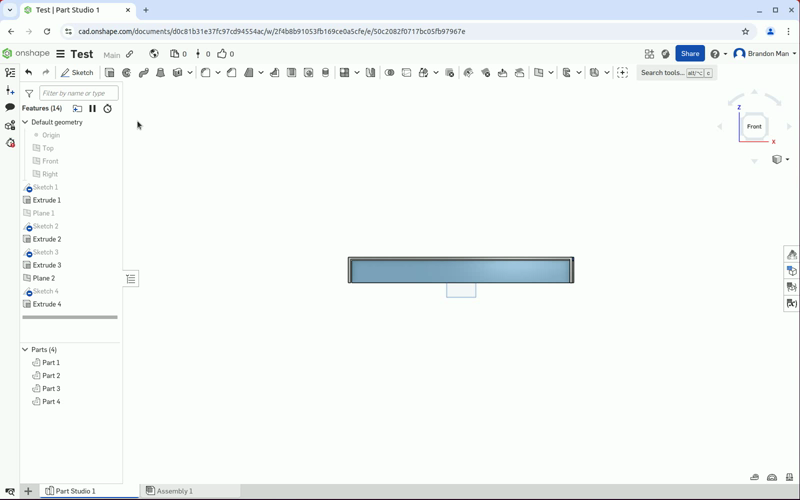
key(shift+h)
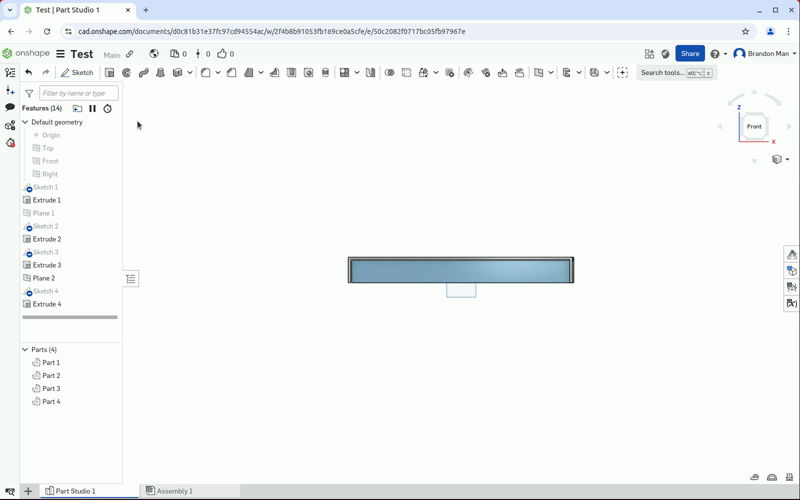
mouse_move(73, 189)
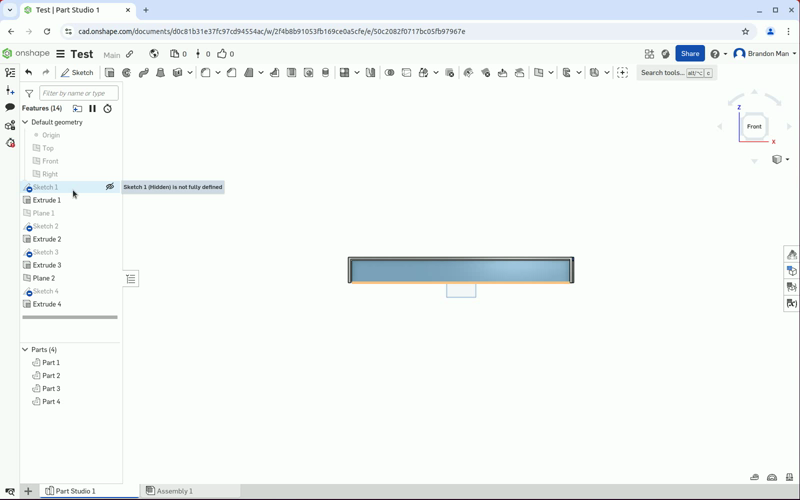
click(73, 189)
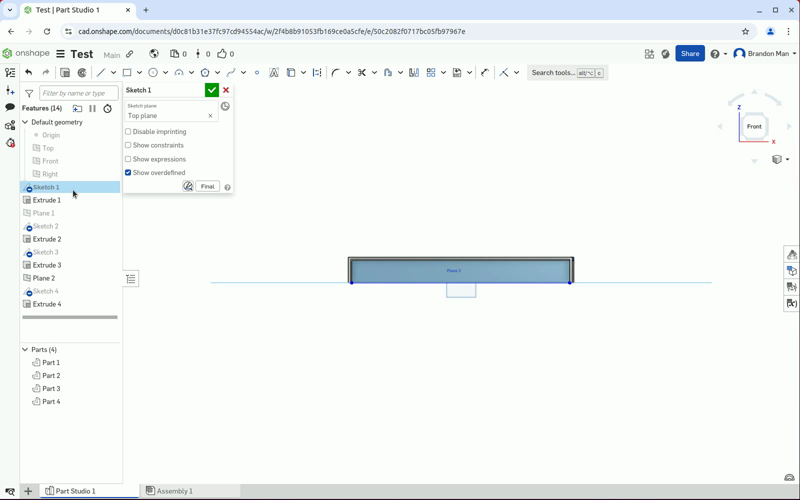
mouse_move(229, 92)
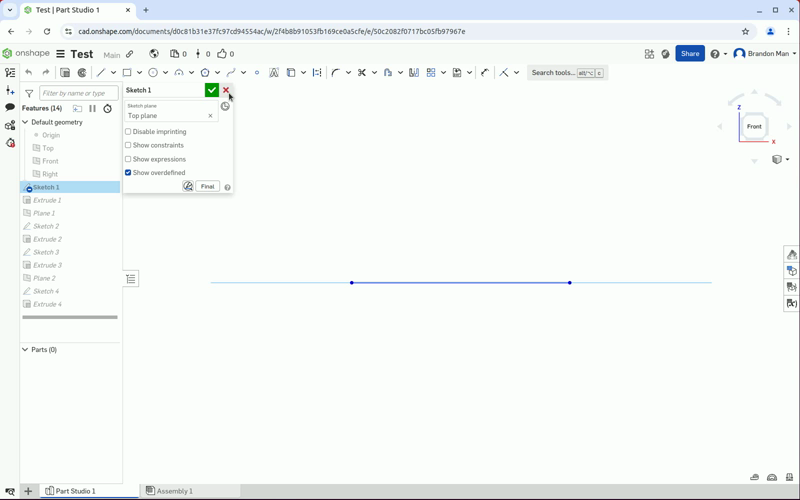
click(229, 92)
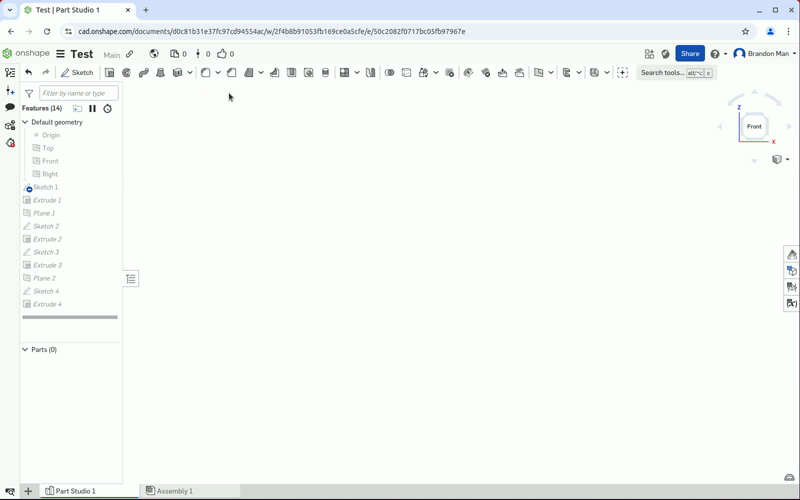
key(shift+s)
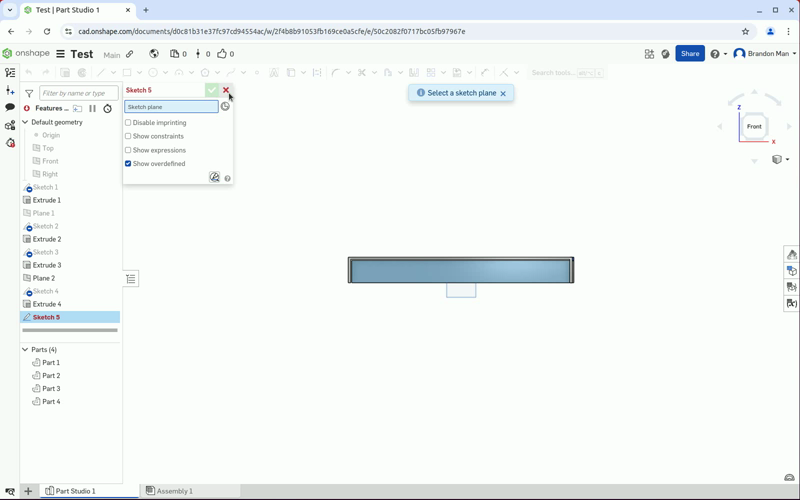
mouse_move(73, 280)
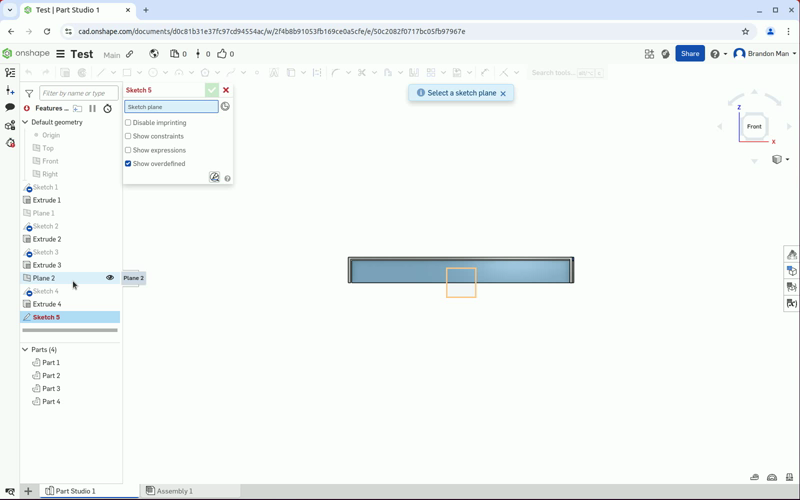
click(73, 280)
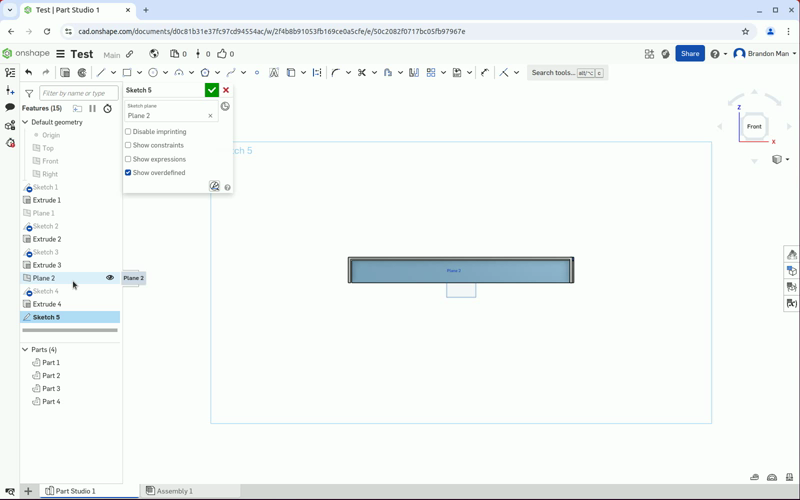
mouse_move(73, 352)
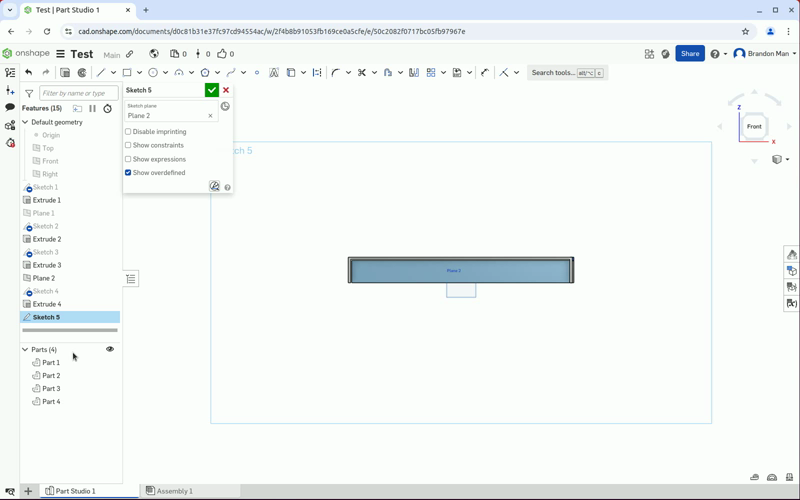
key(y)
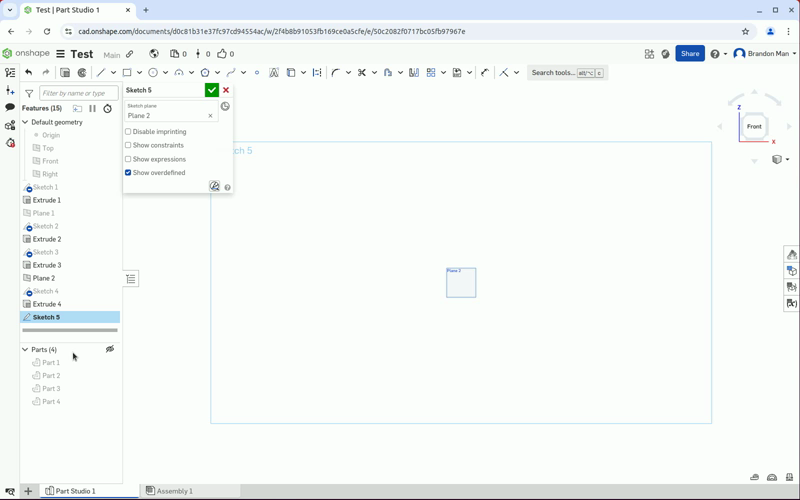
key(l)
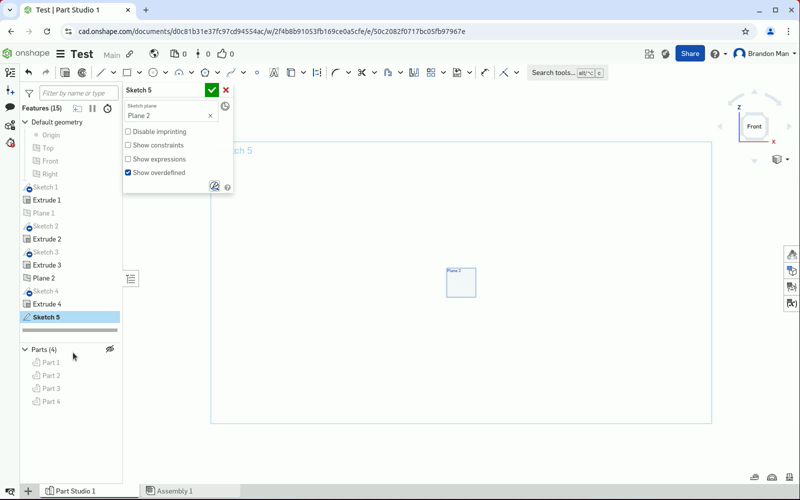
key_down(shift)
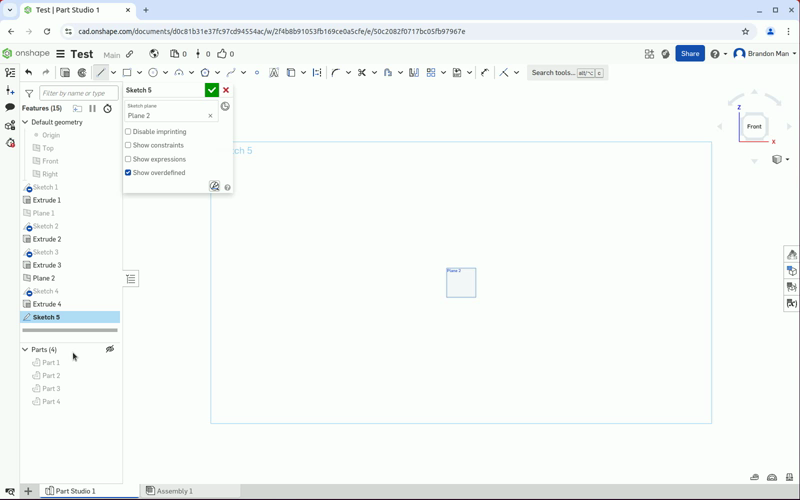
mouse_move(351, 282)
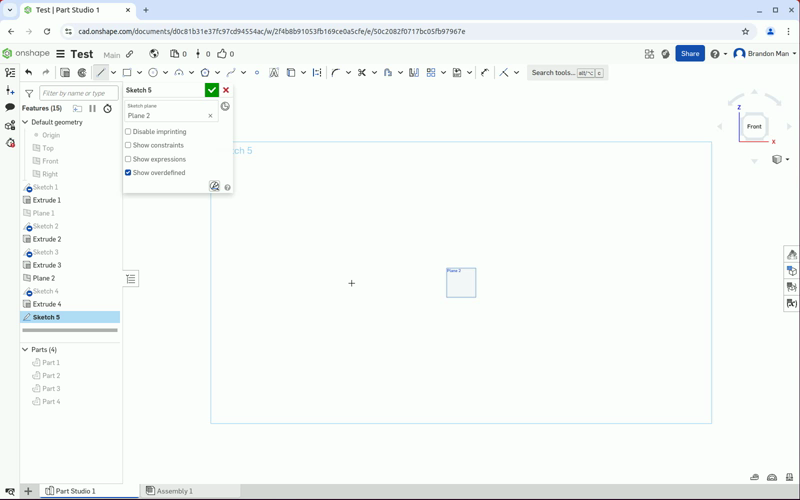
click(351, 282)
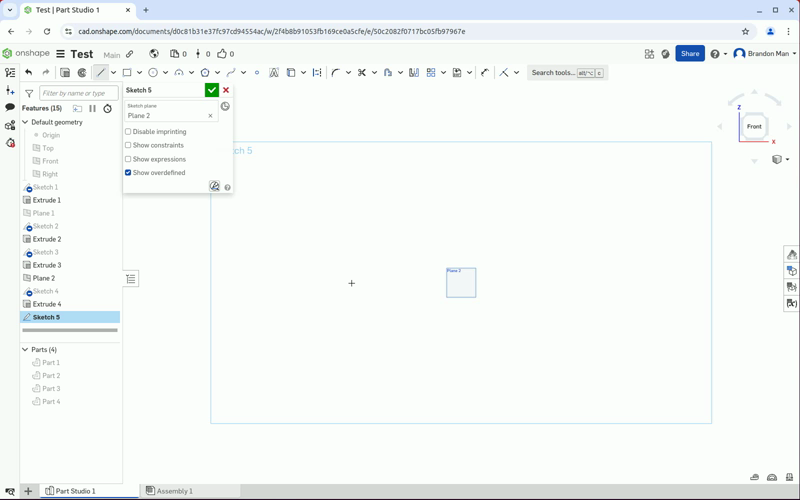
key_up(shift)
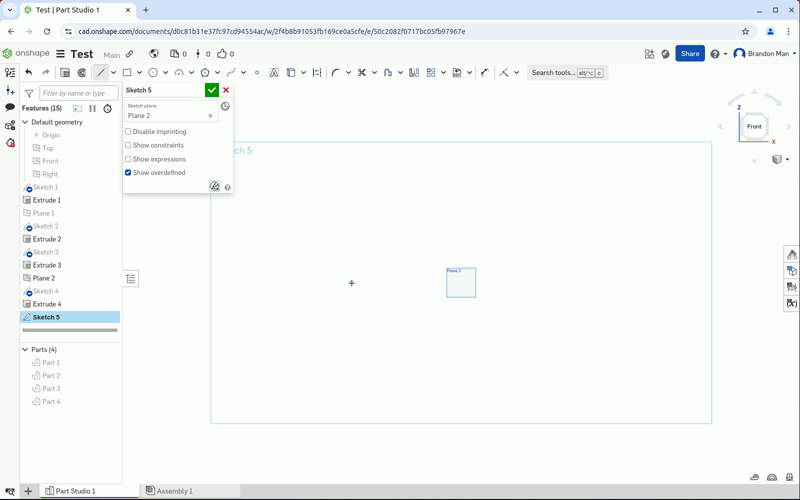
key_down(shift)
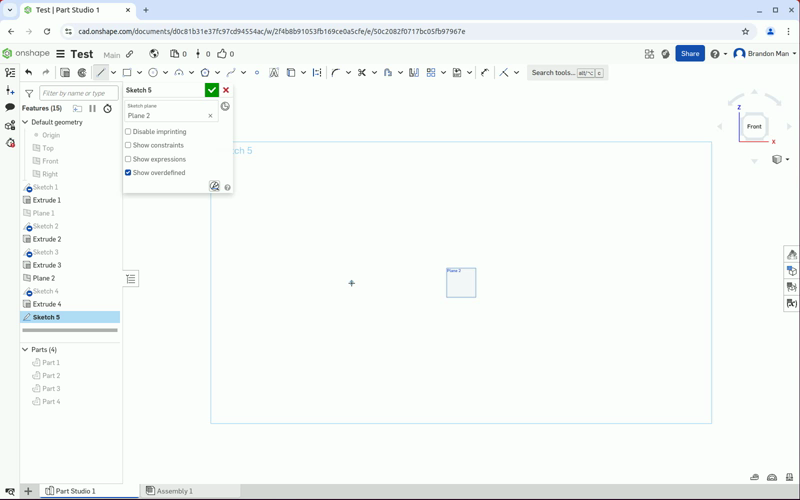
mouse_move(569, 282)
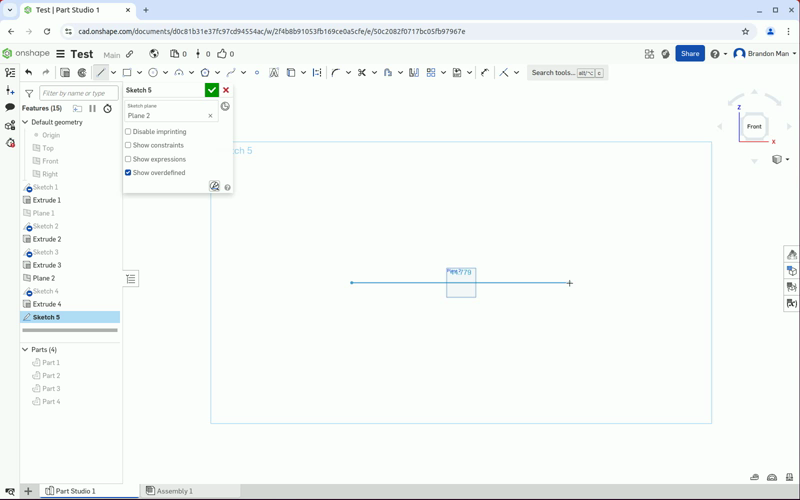
click(569, 282)
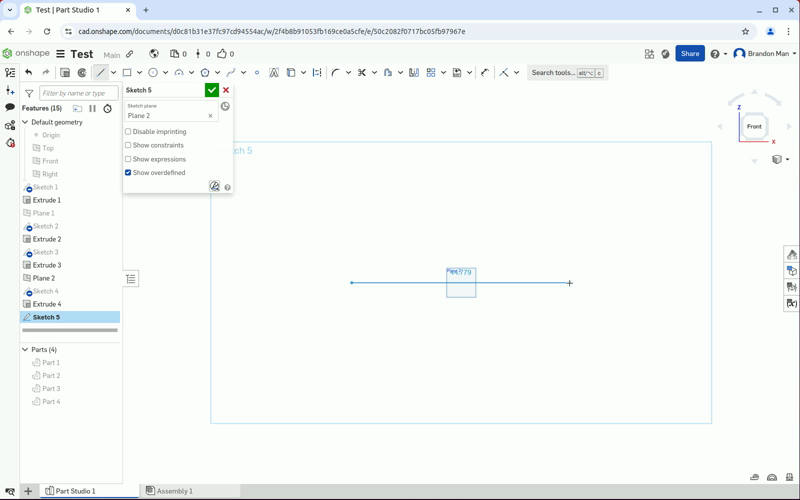
key_up(shift)
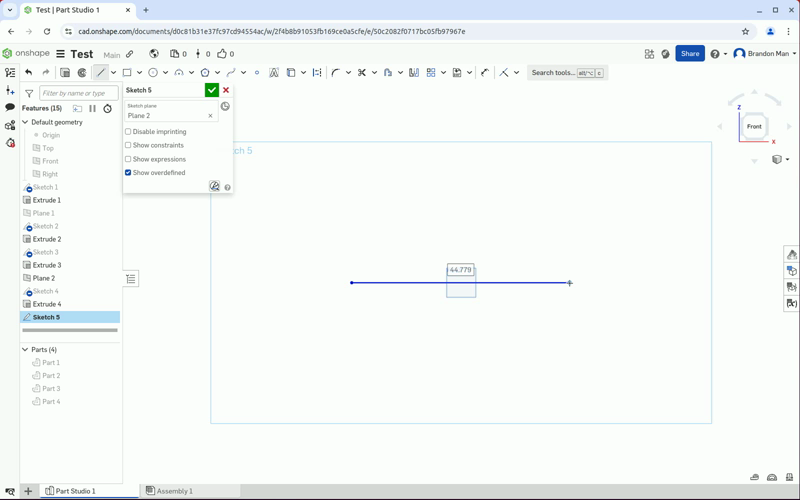
key_down(shift)
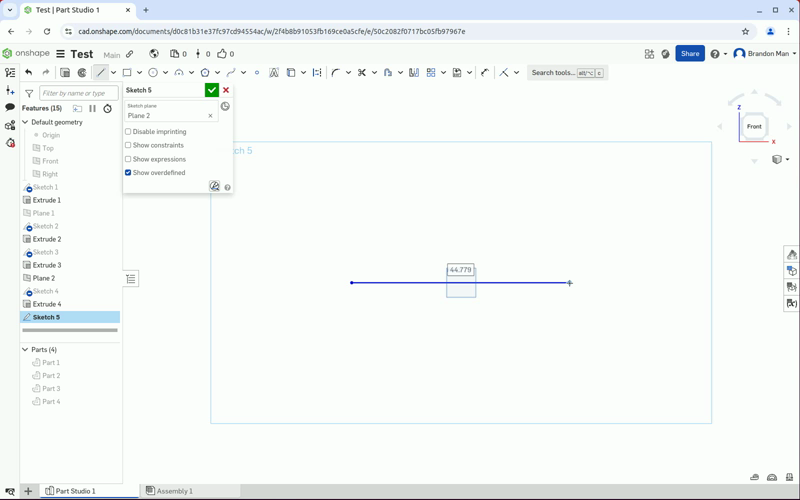
mouse_move(589, 282)
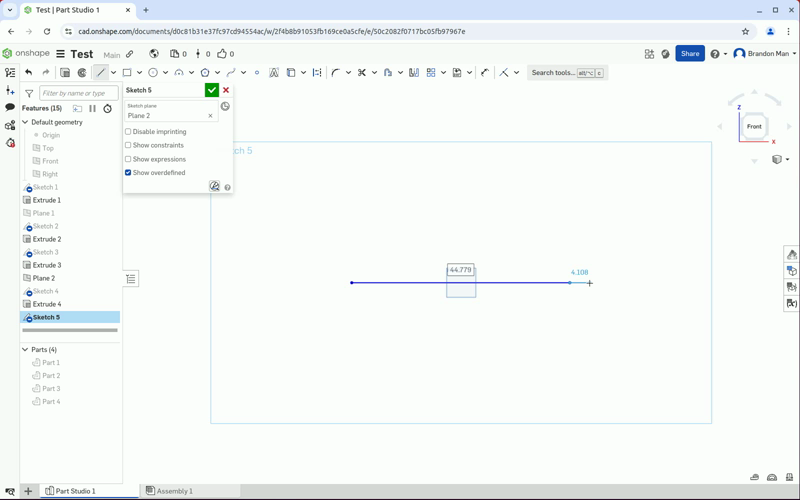
mouse_move(569, 260)
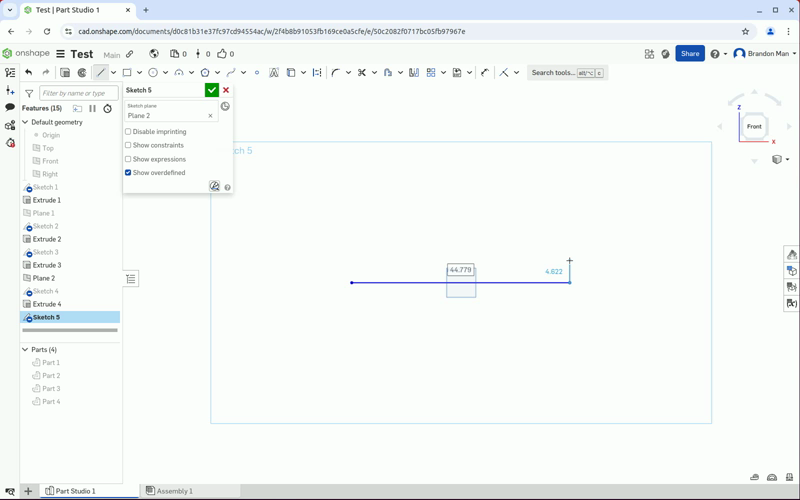
click(569, 260)
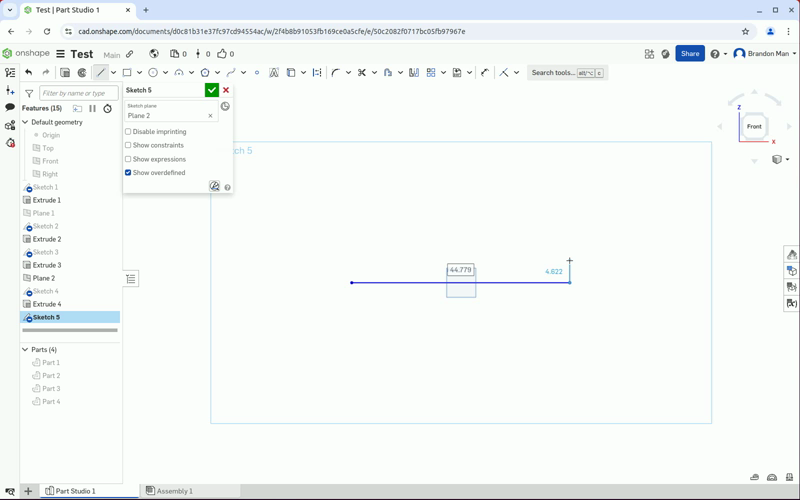
key_up(shift)
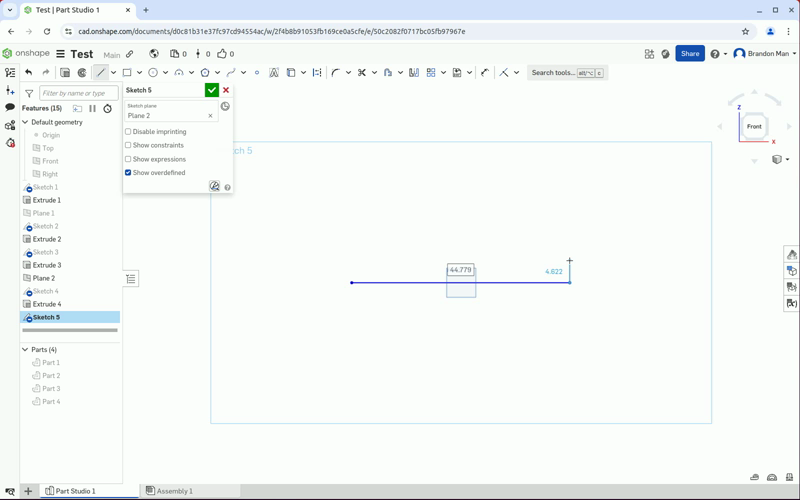
key_down(shift)
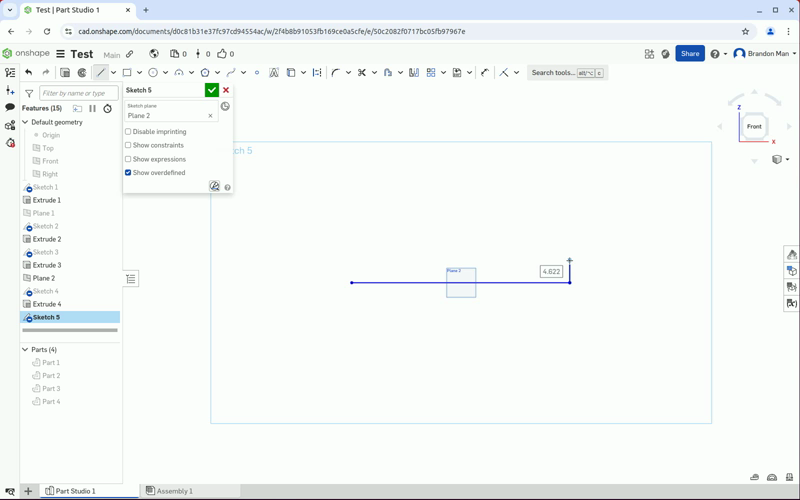
mouse_move(351, 260)
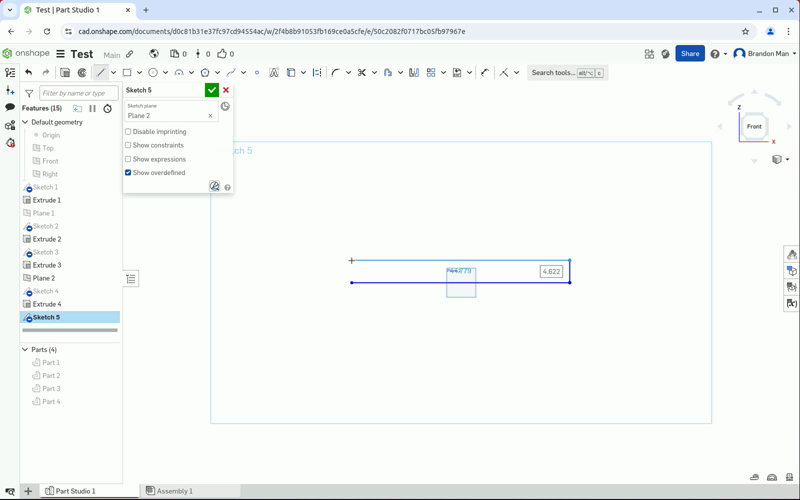
click(351, 260)
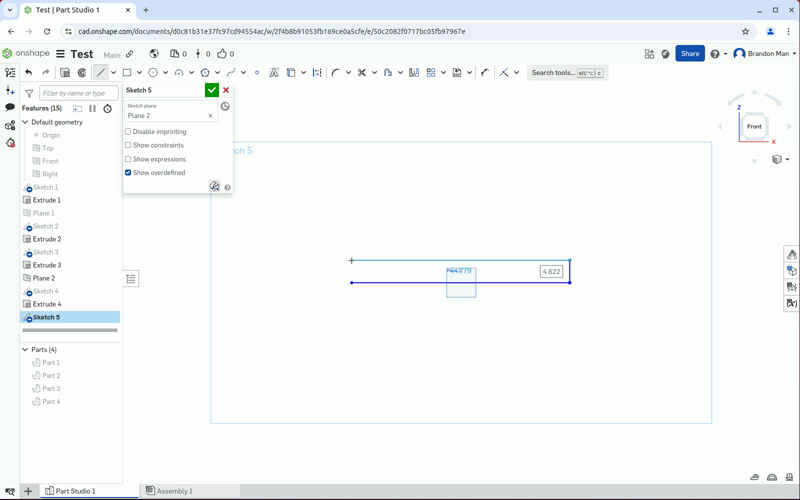
key_up(shift)
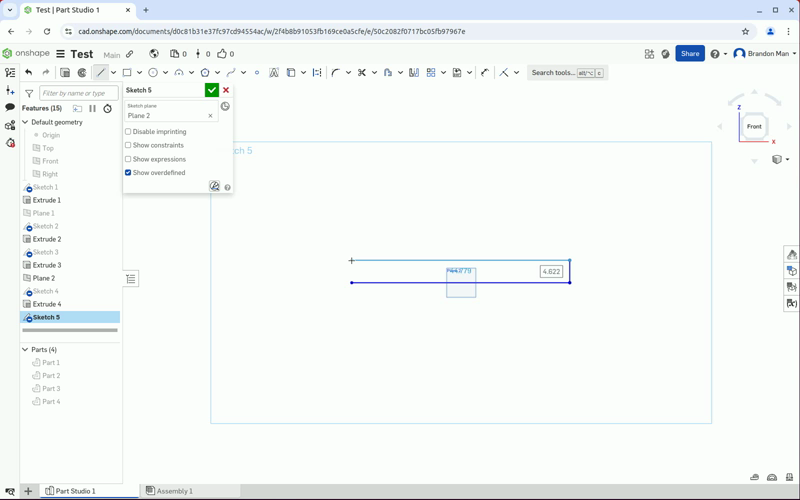
mouse_move(381, 260)
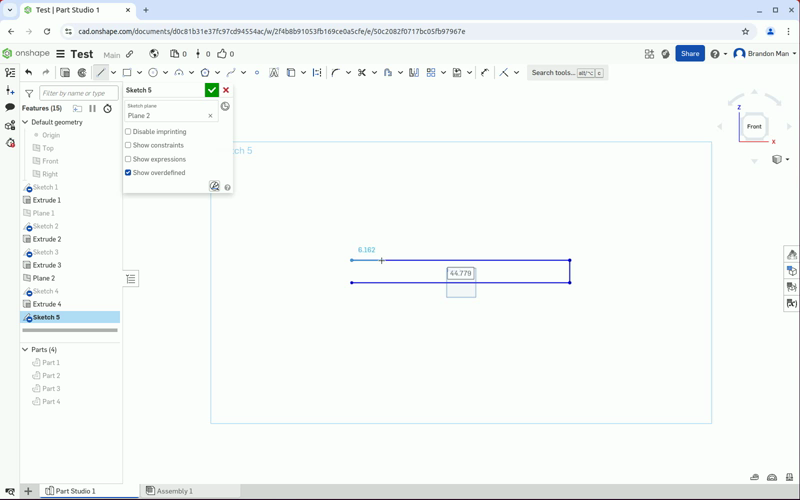
key_down(shift)
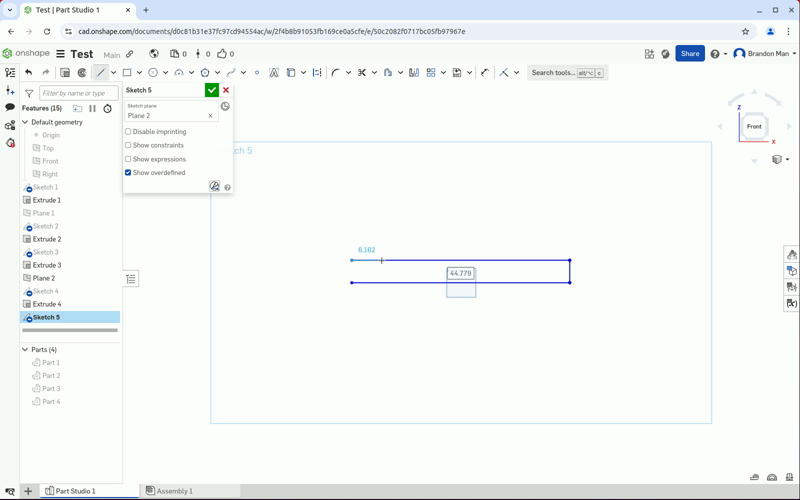
mouse_move(351, 282)
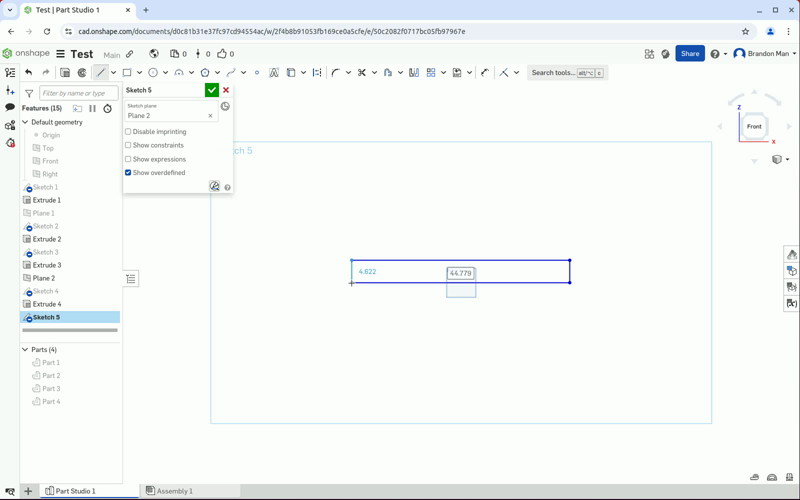
key_up(shift)
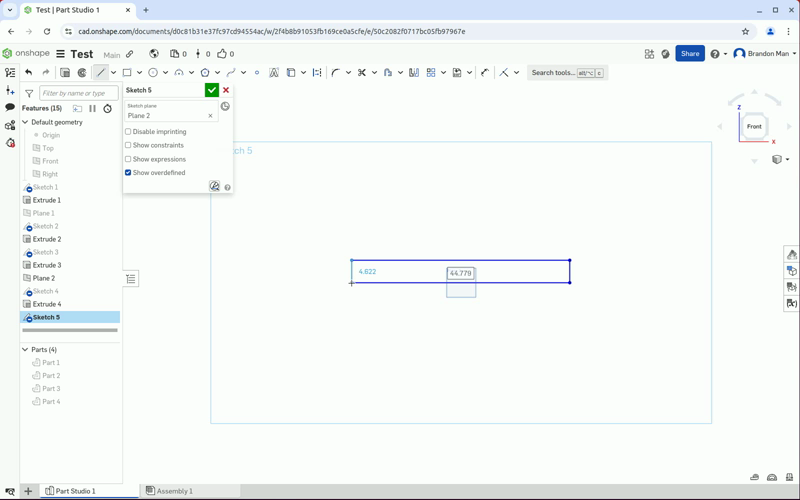
click(351, 282)
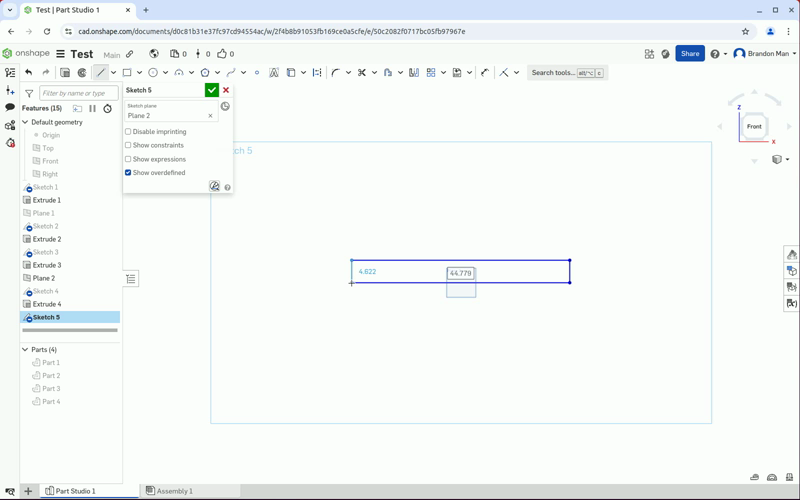
key(esc)
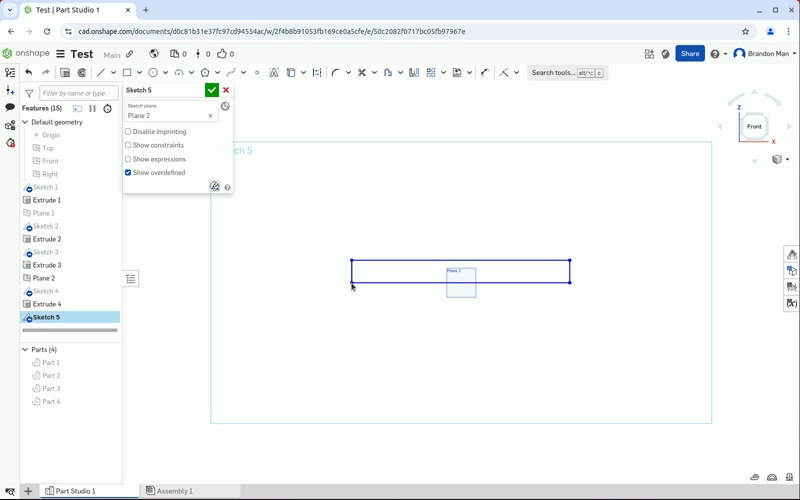
mouse_move(372, 275)
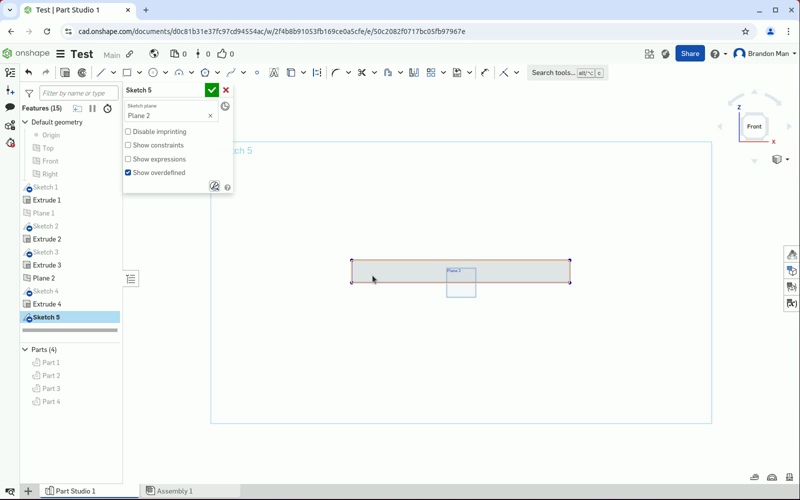
click(372, 275)
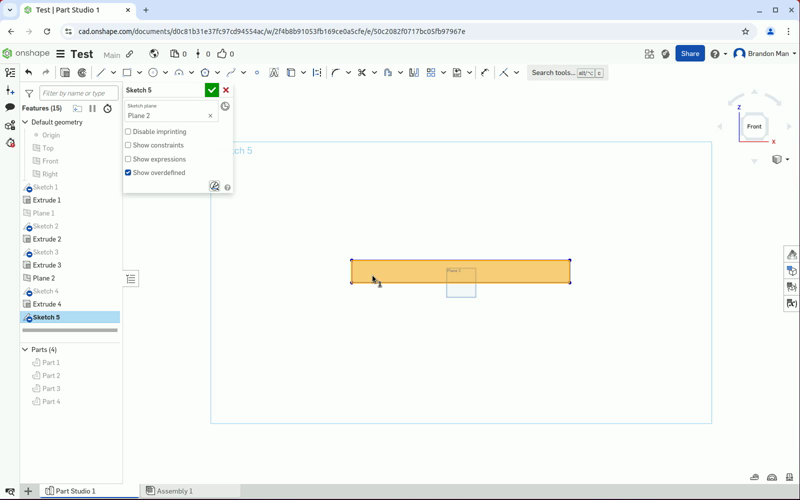
mouse_move(73, 352)
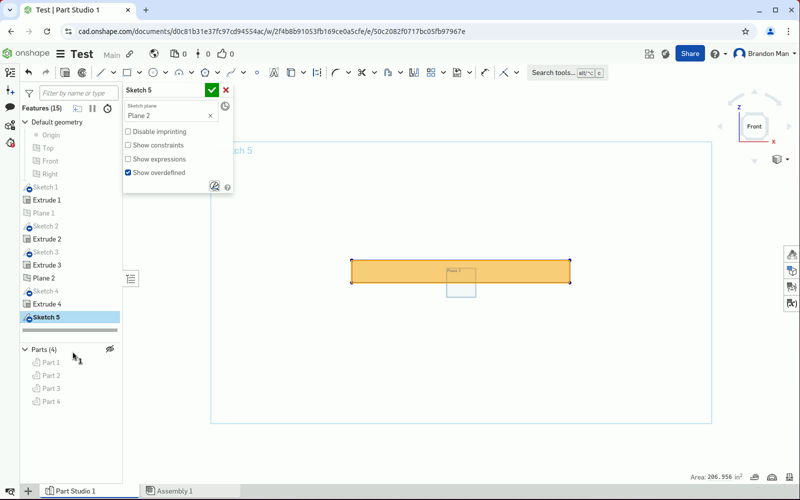
key(shift+y)
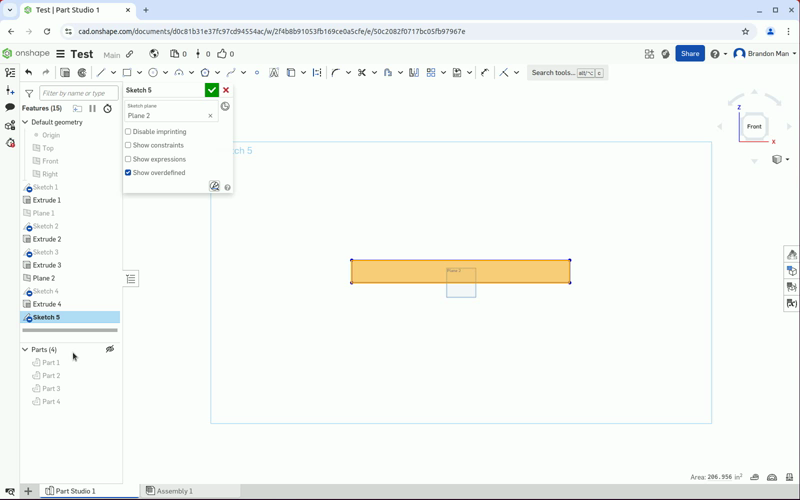
key(shift+e)
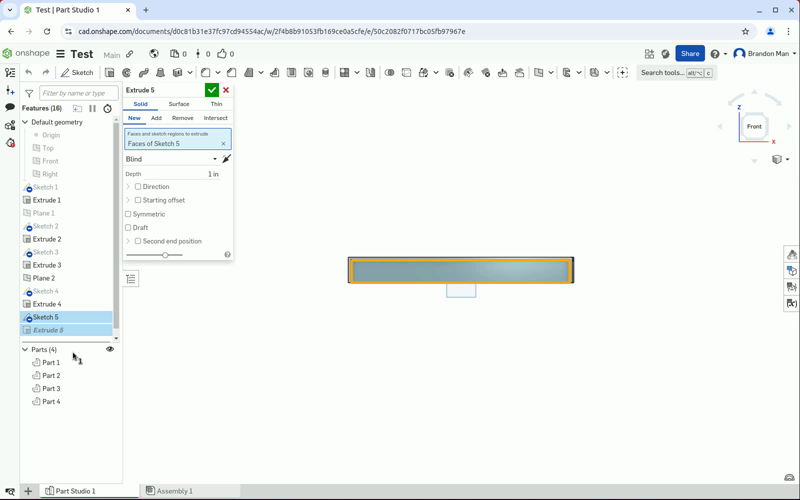
mouse_move(143, 106)
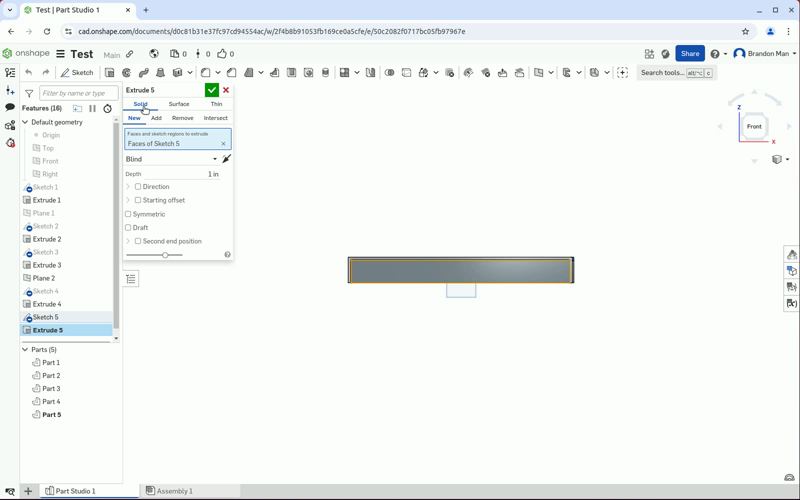
click(143, 106)
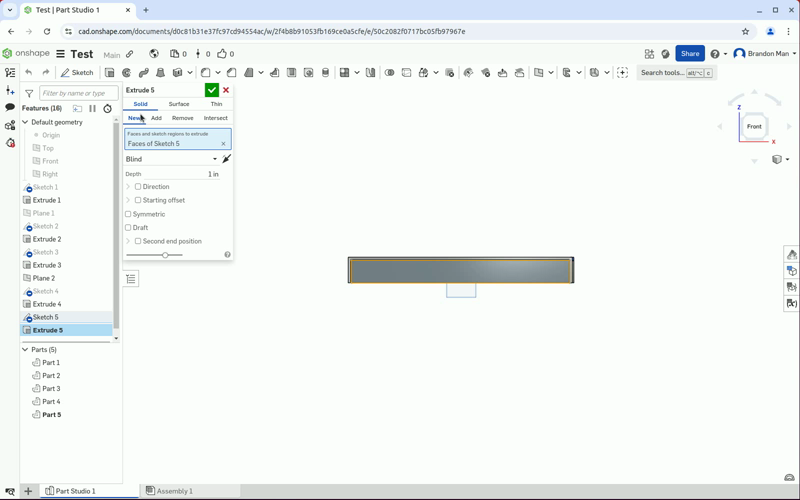
mouse_move(137, 120)
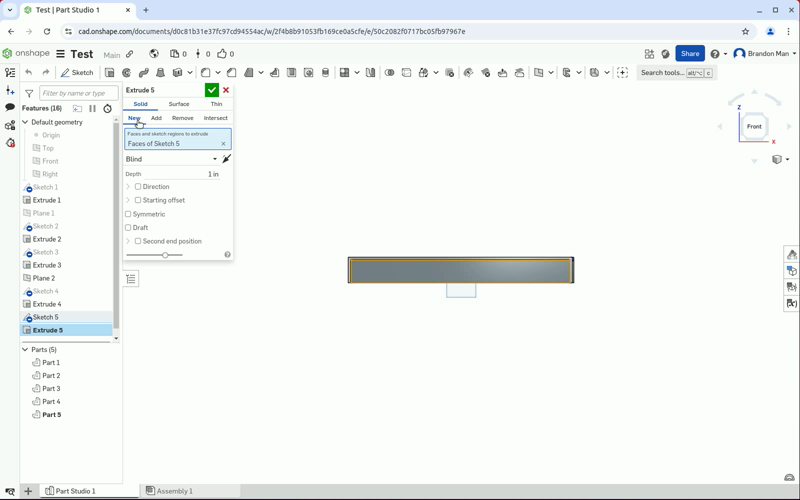
click(137, 120)
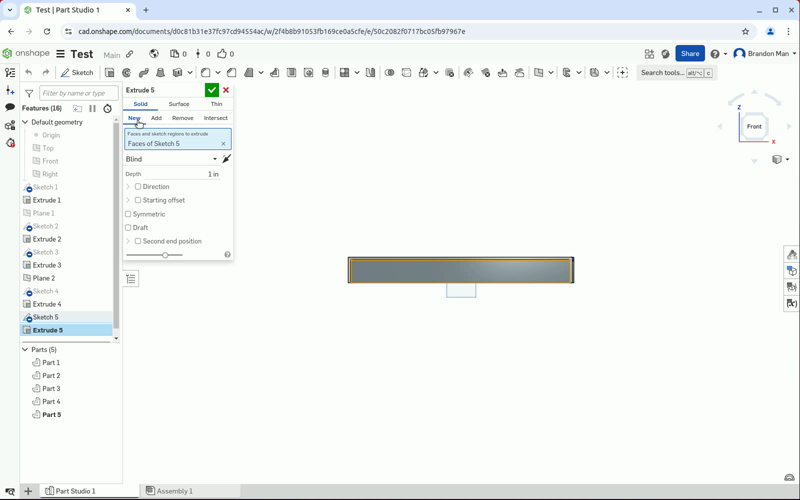
key(tab, 4)
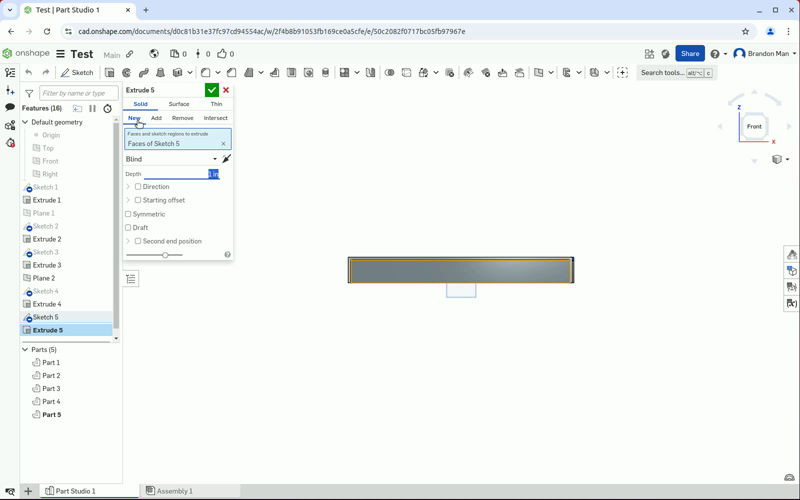
text(0.722)
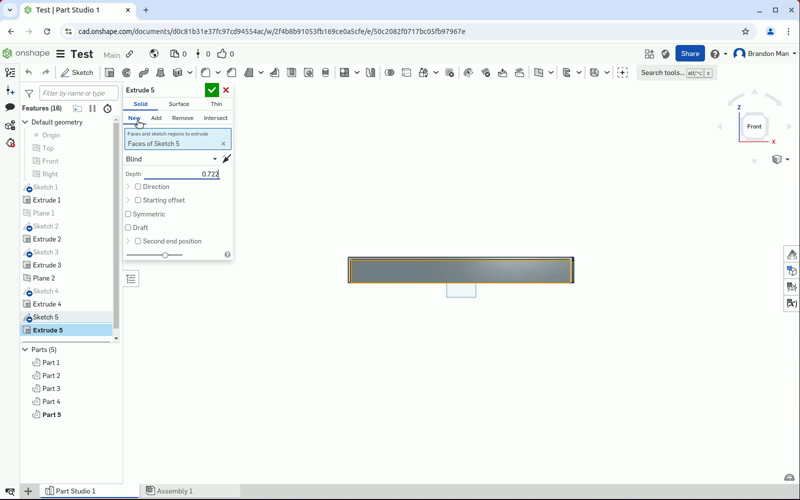
key(enter)
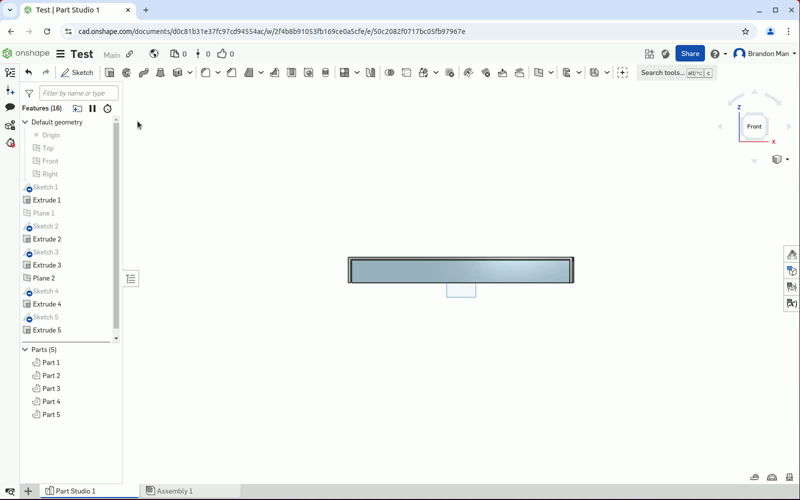
key(shift+h)
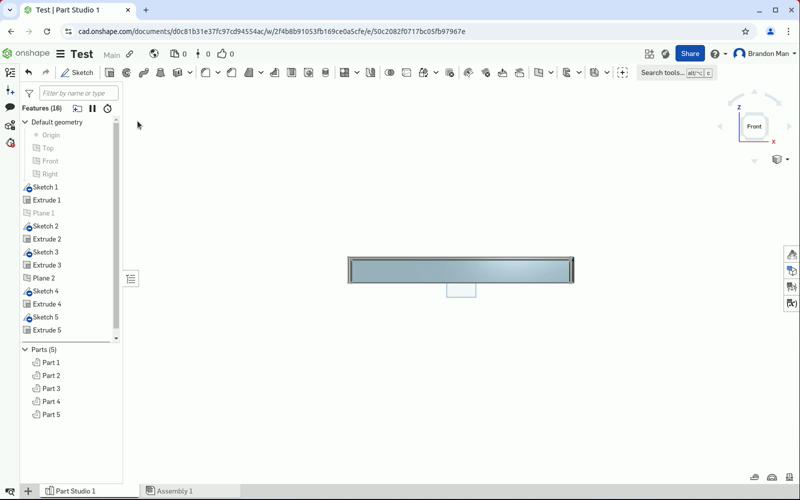
key(shift+h)
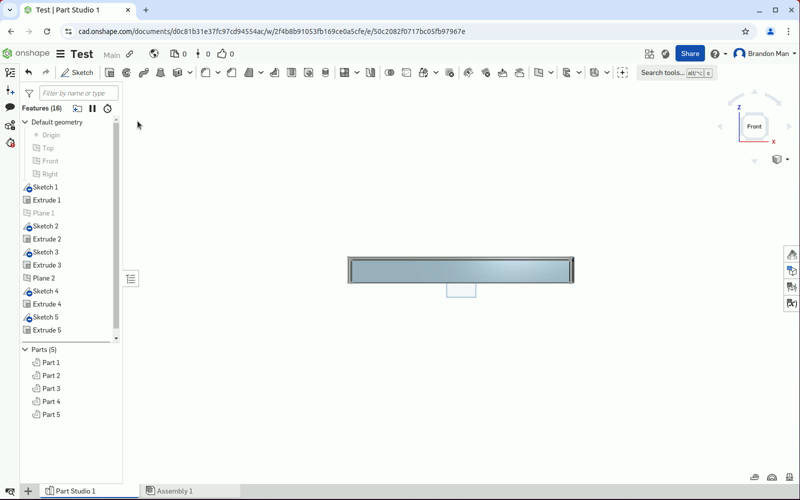
key(shift+7)
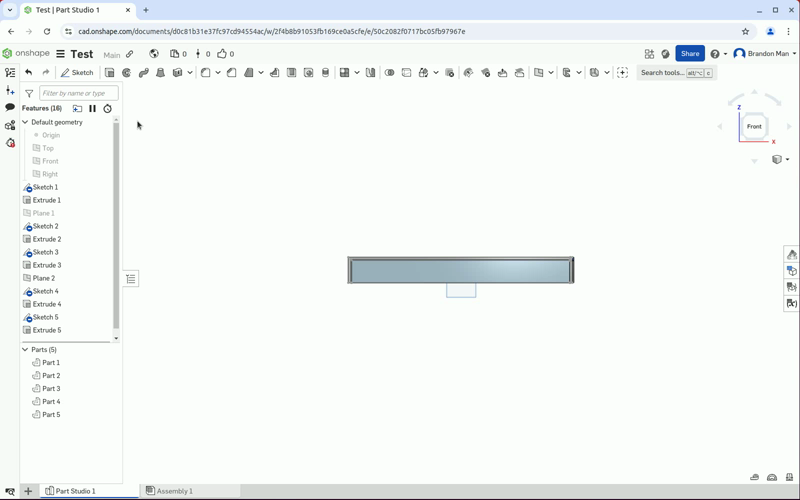
key(left, 2)
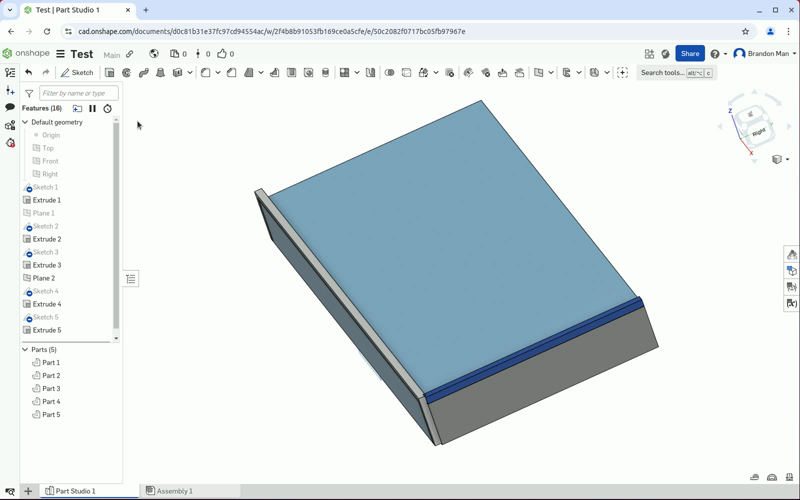
key(down, 2)
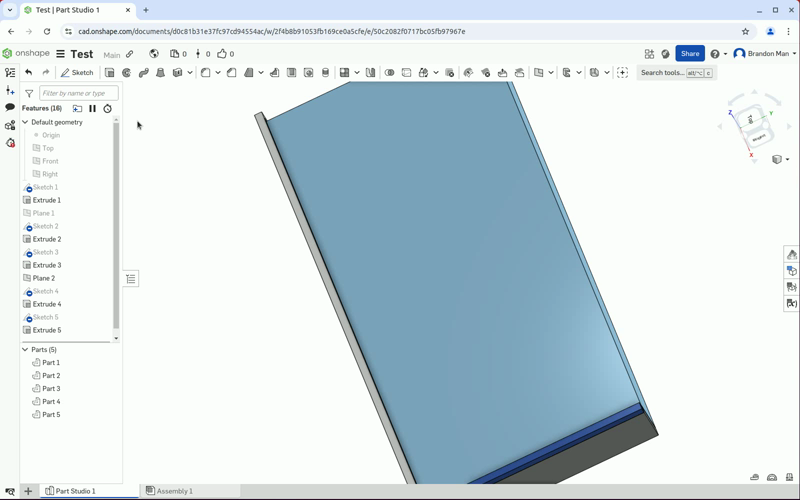
key(up, 2)
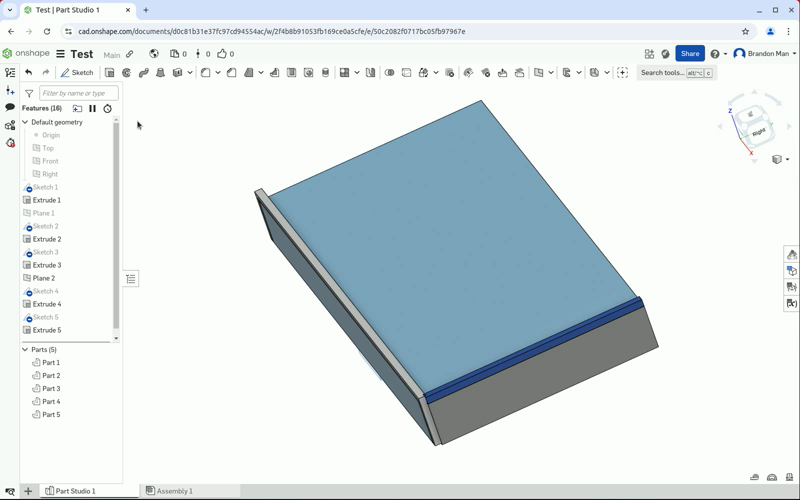
key(right, 2)
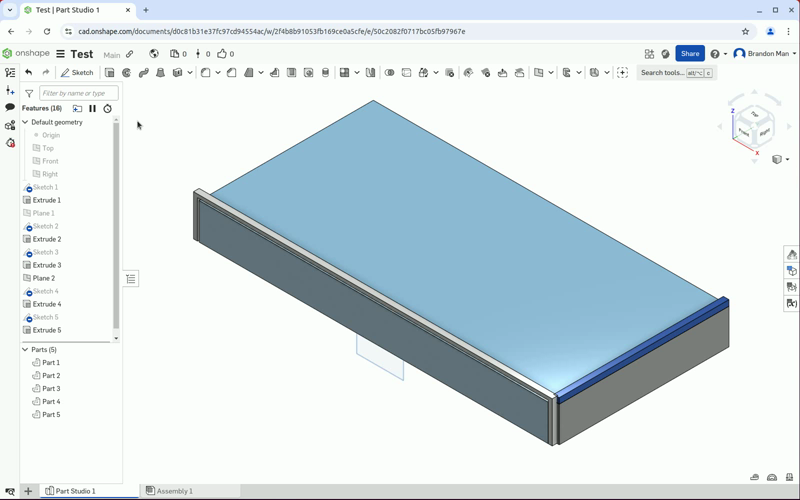
mouse_move(69, 189)
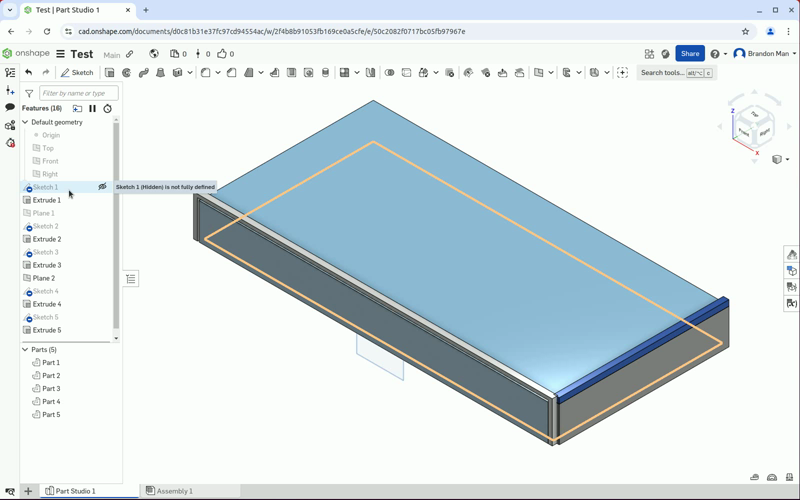
click(69, 189)